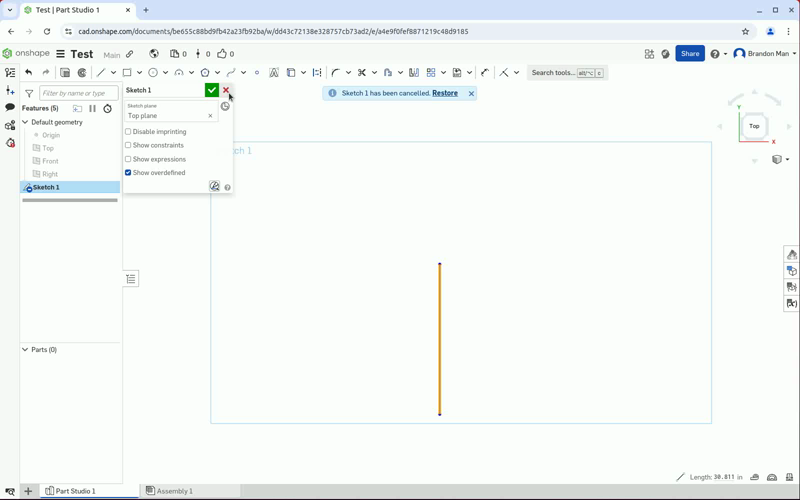
key(shift+h)
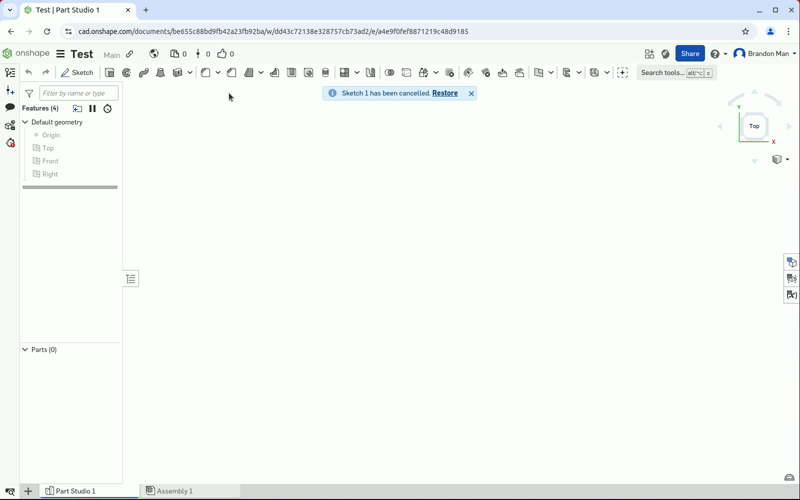
mouse_move(73, 352)
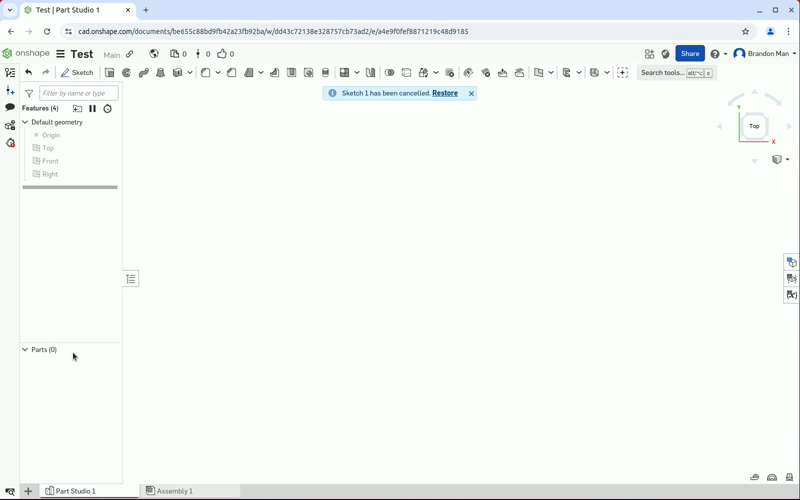
key(y)
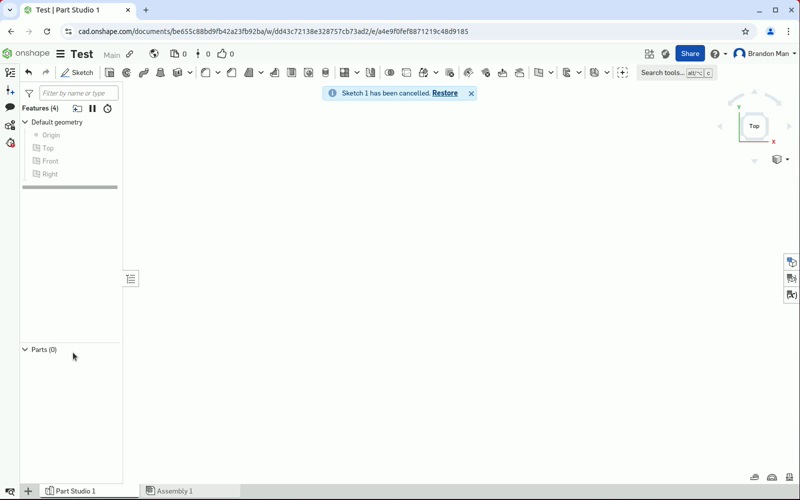
key(shift+p)
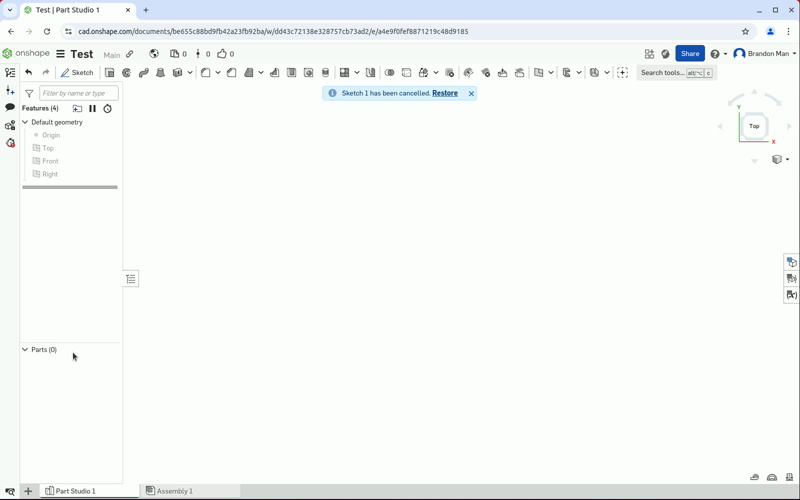
key(space)
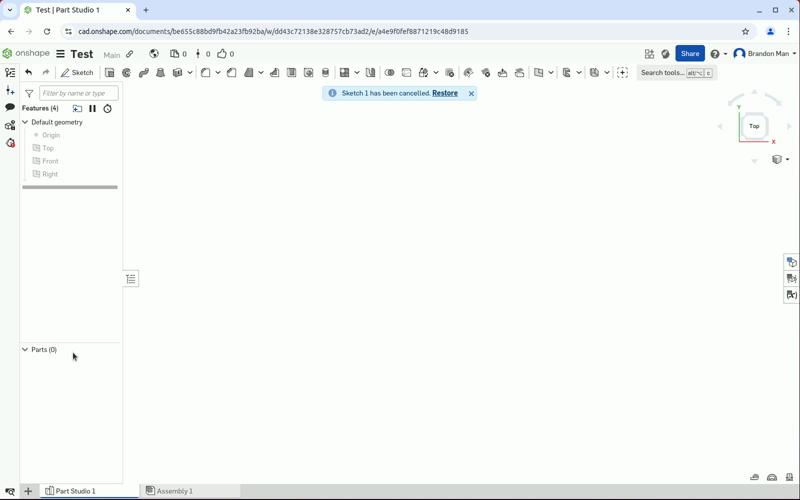
key_down(shift)
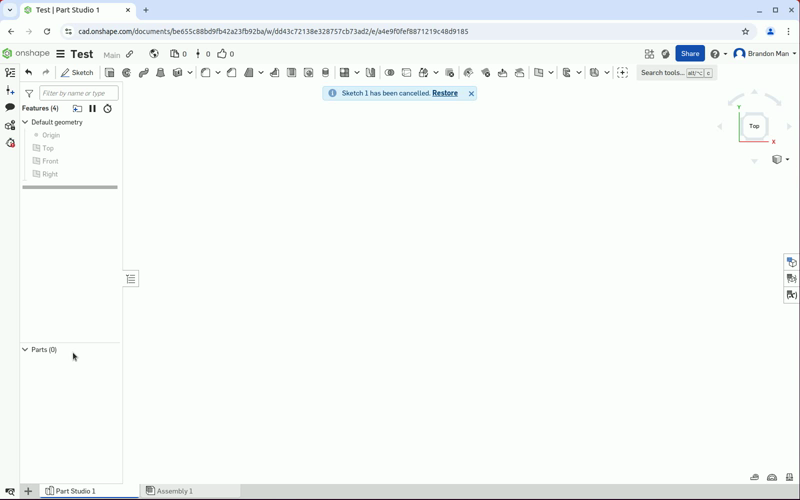
key(up)
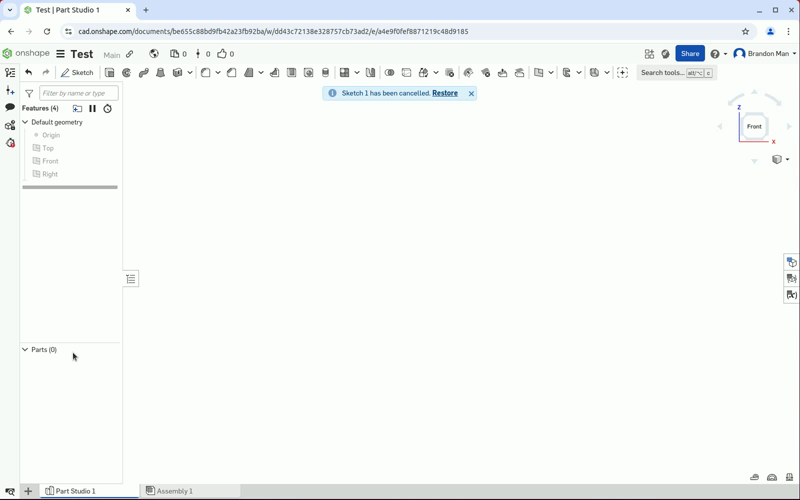
key_up(shift)
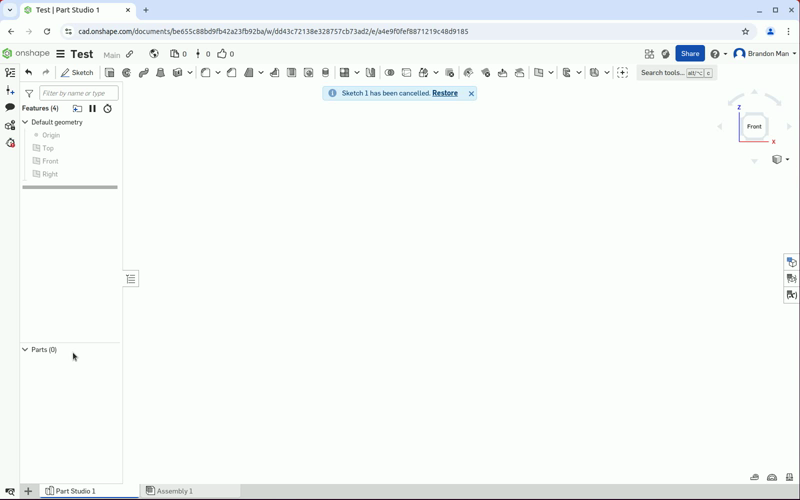
mouse_move(73, 352)
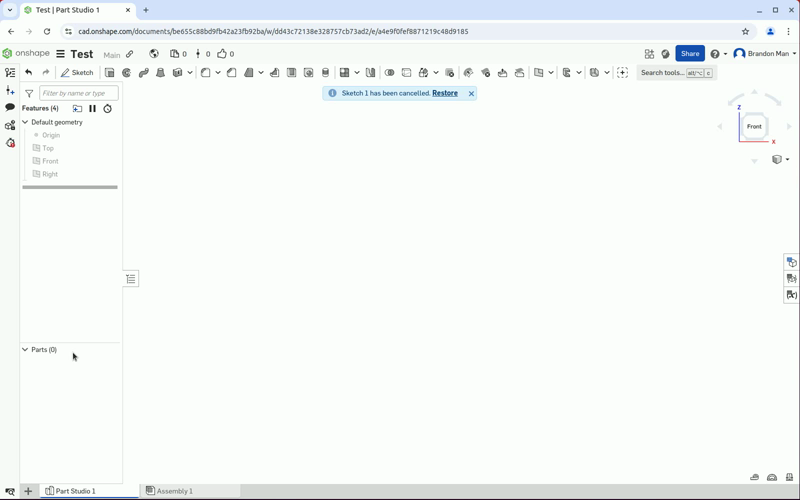
key(shift+y)
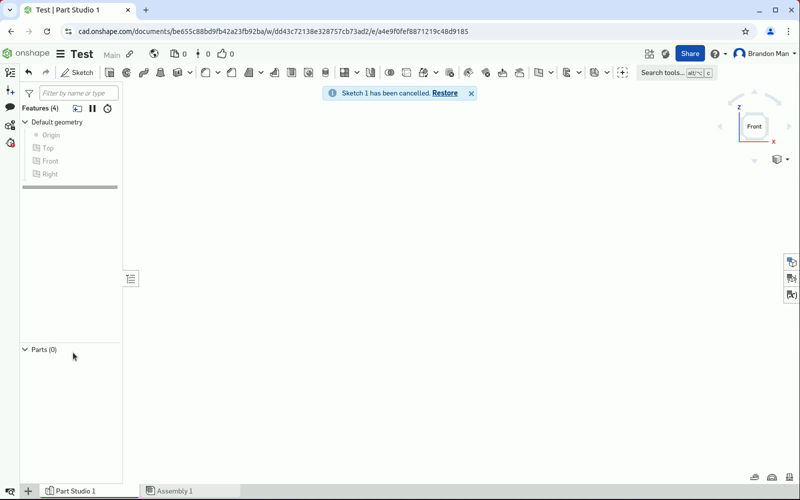
key(shift+s)
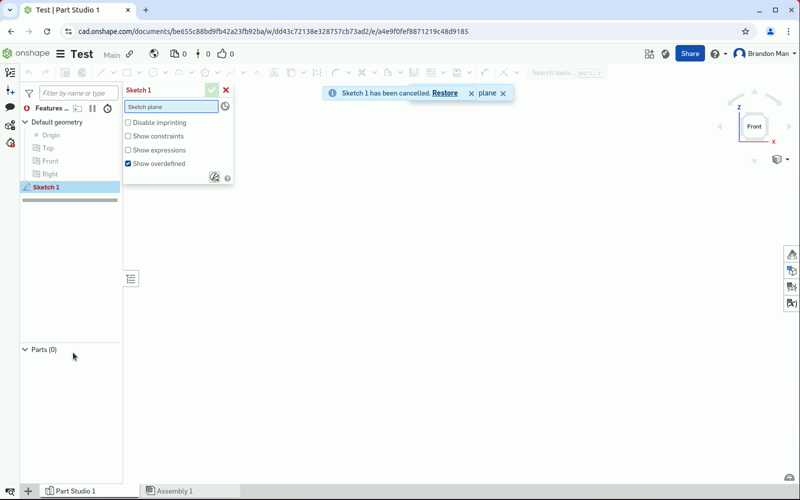
mouse_move(73, 163)
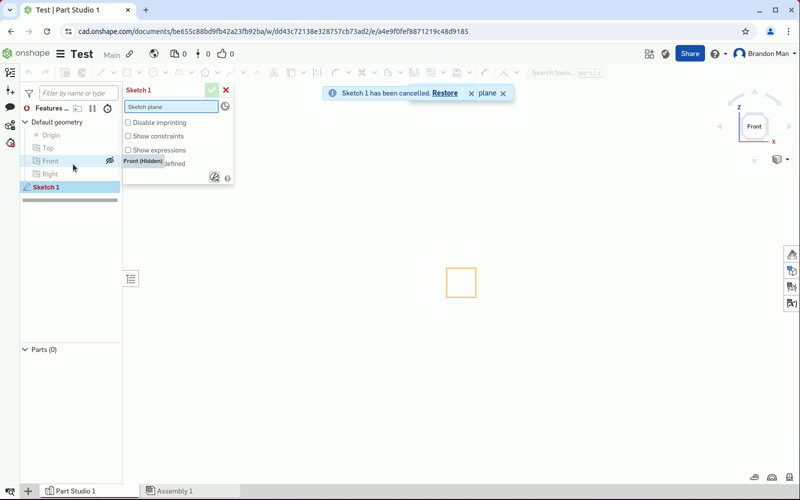
click(73, 163)
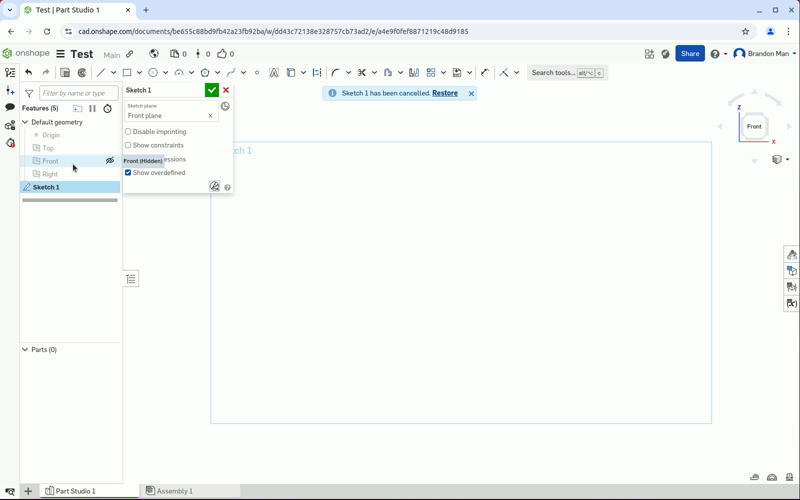
mouse_move(73, 352)
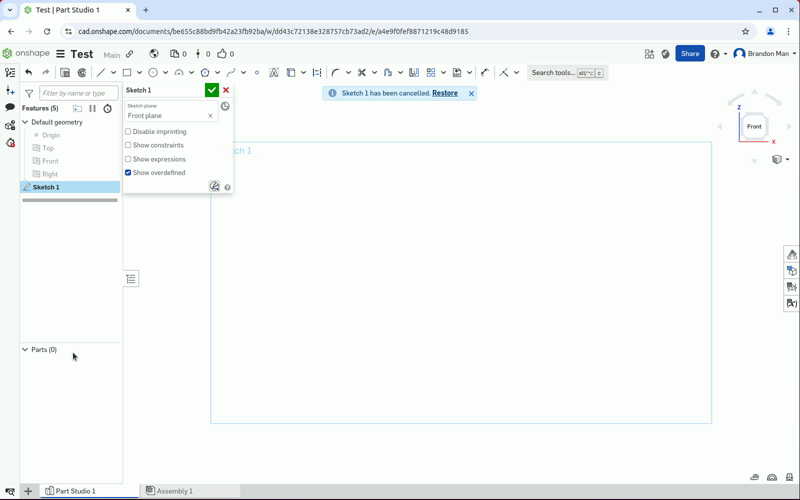
key(y)
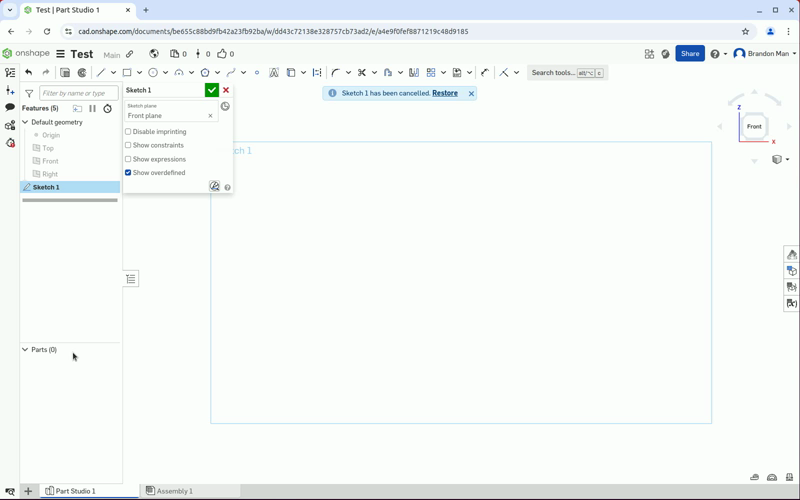
key(l)
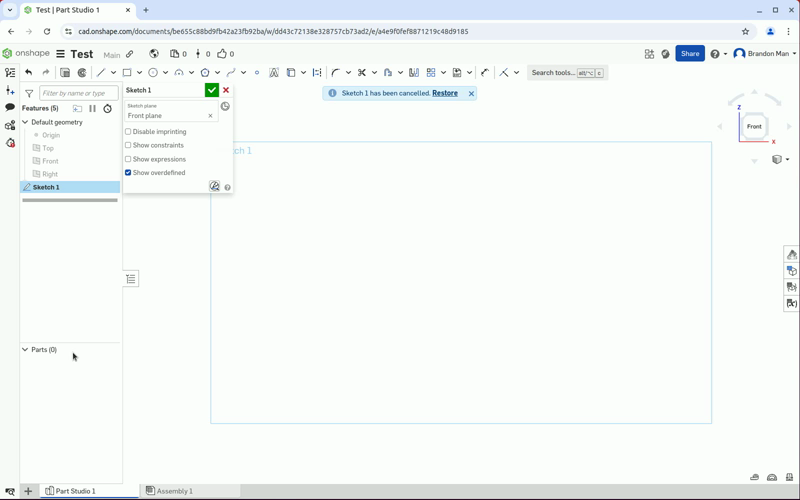
key_down(shift)
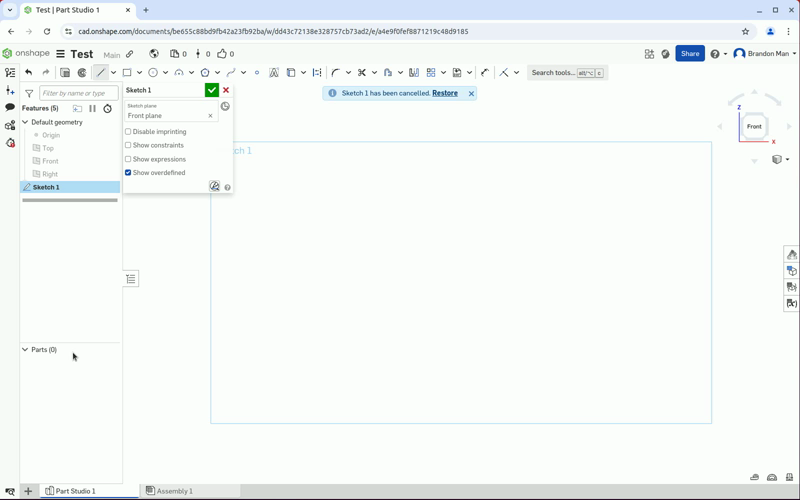
mouse_move(423, 311)
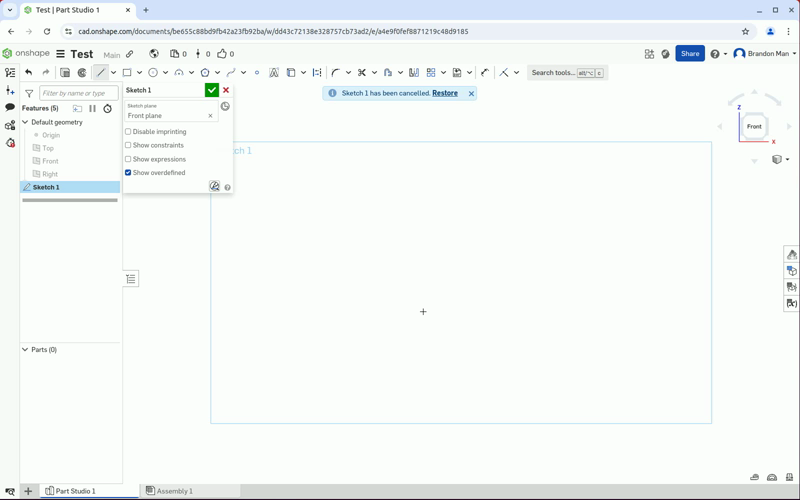
click(423, 311)
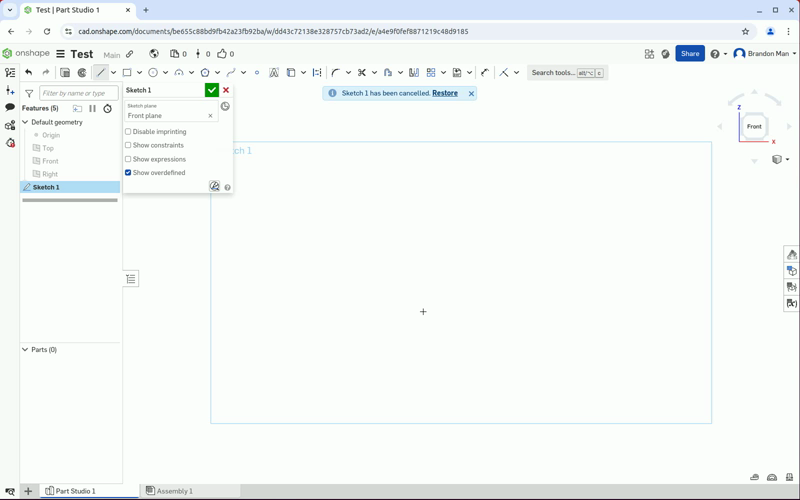
key_up(shift)
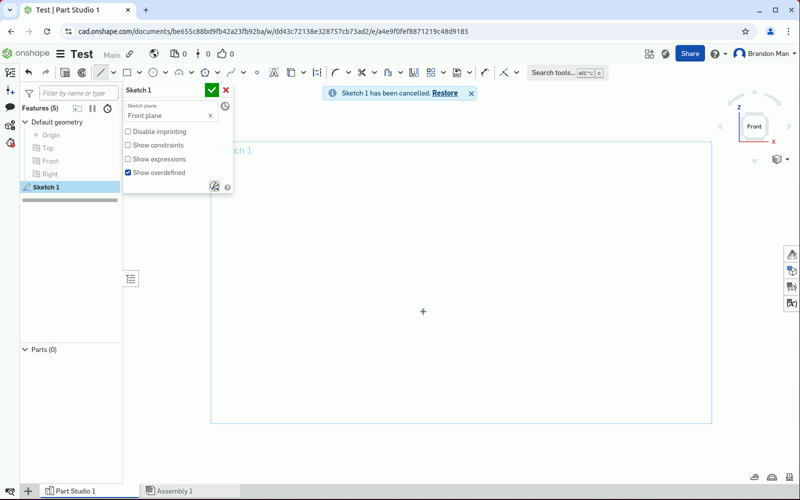
key_down(shift)
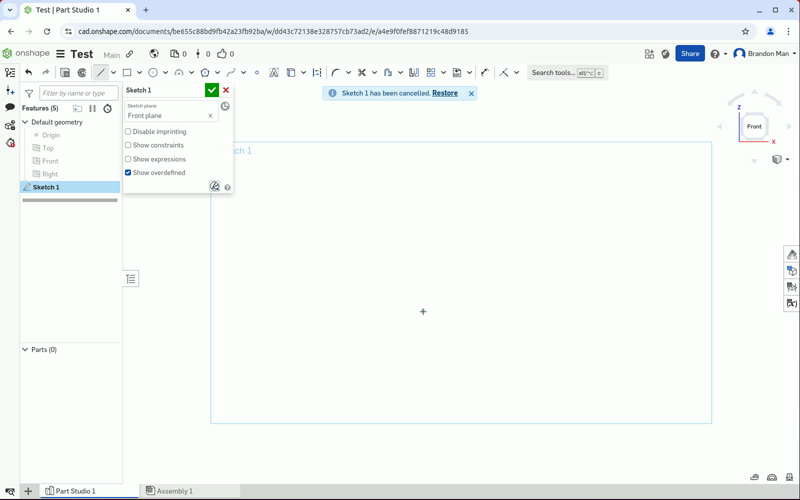
mouse_move(498, 311)
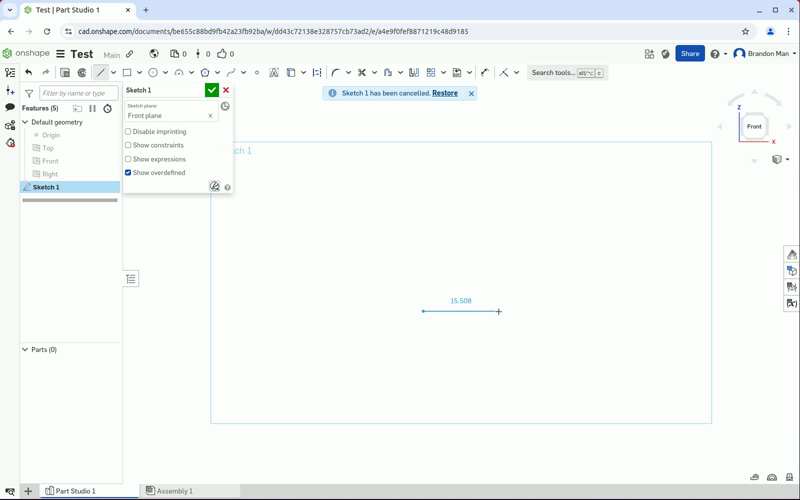
click(498, 311)
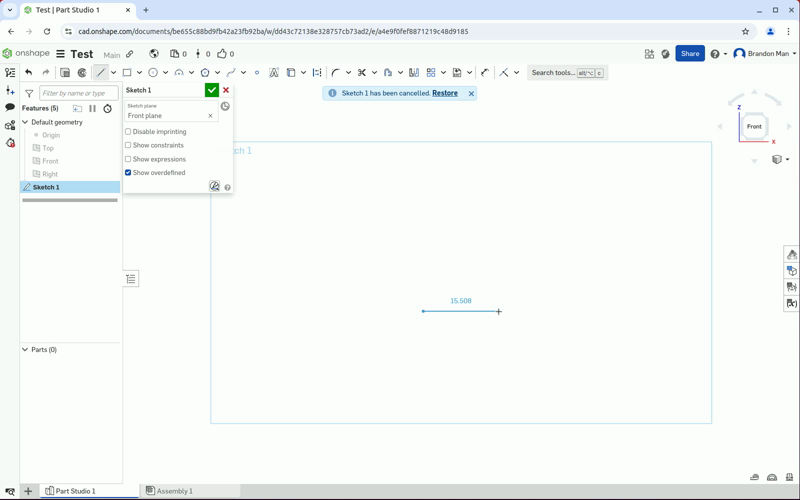
key_up(shift)
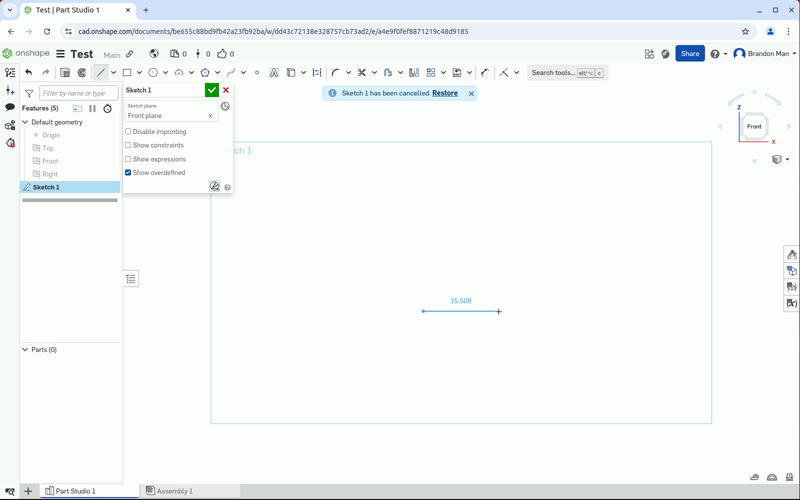
key_down(shift)
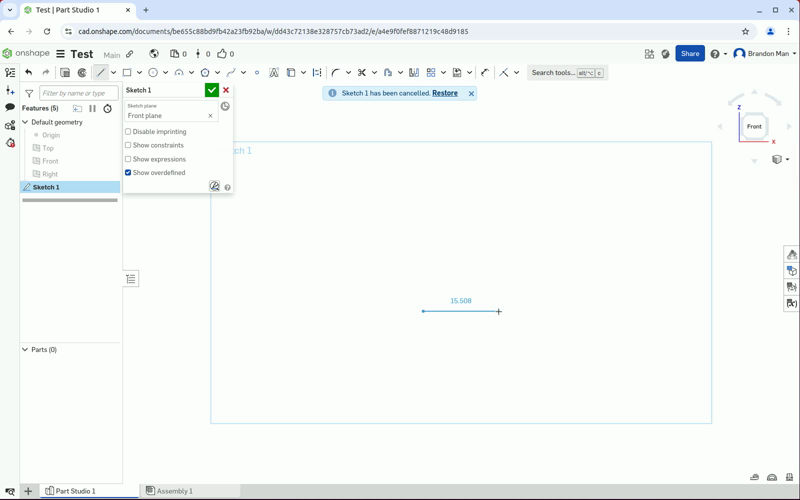
mouse_move(528, 311)
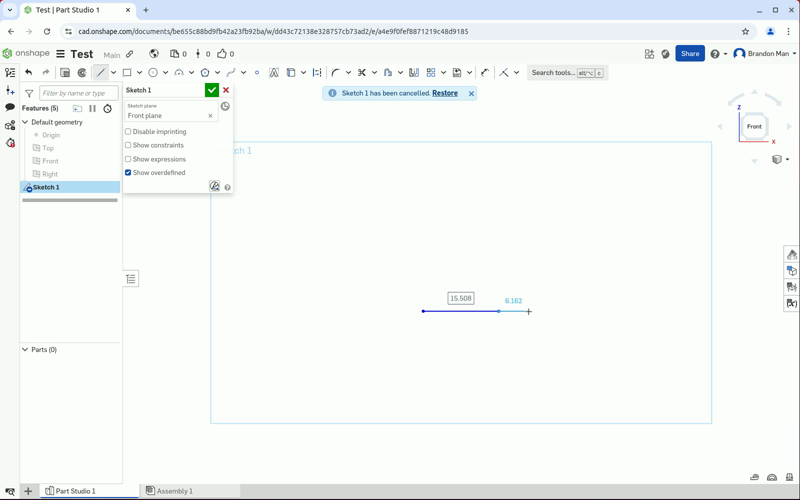
mouse_move(498, 282)
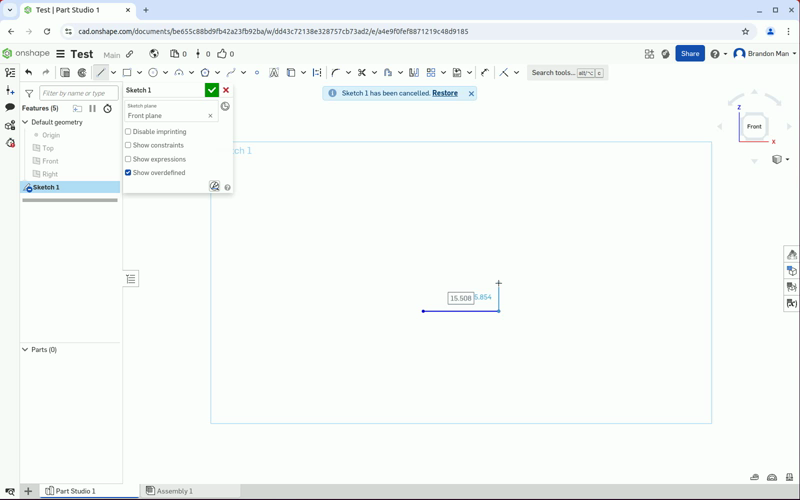
click(498, 282)
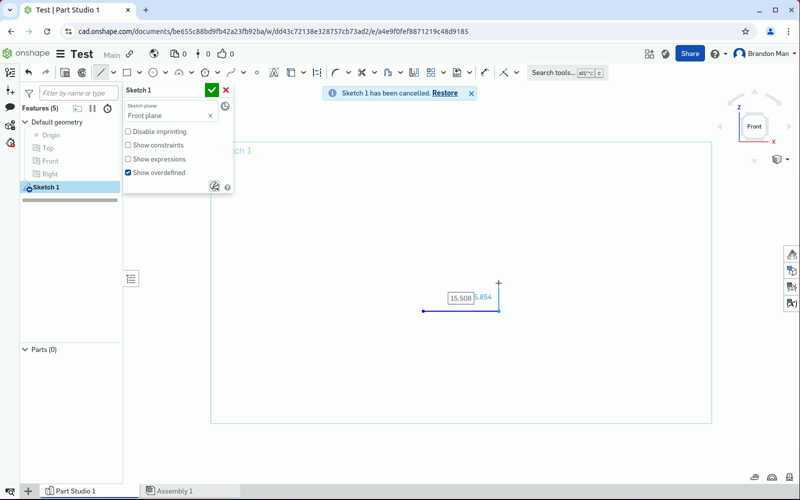
key_up(shift)
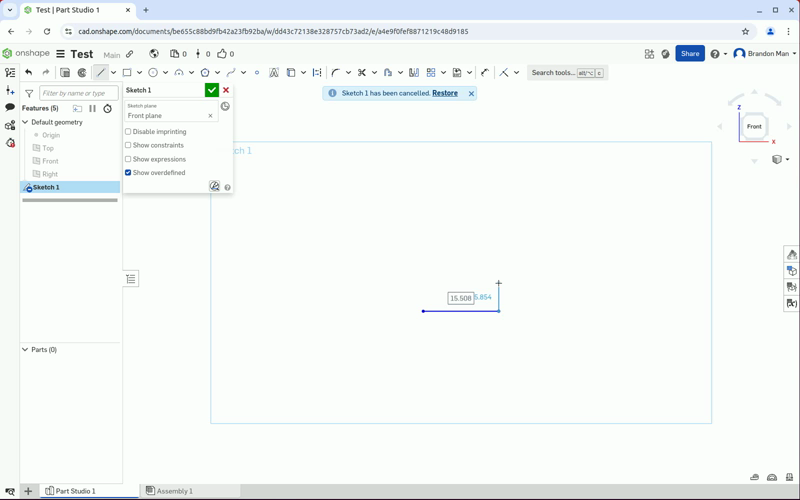
key_down(shift)
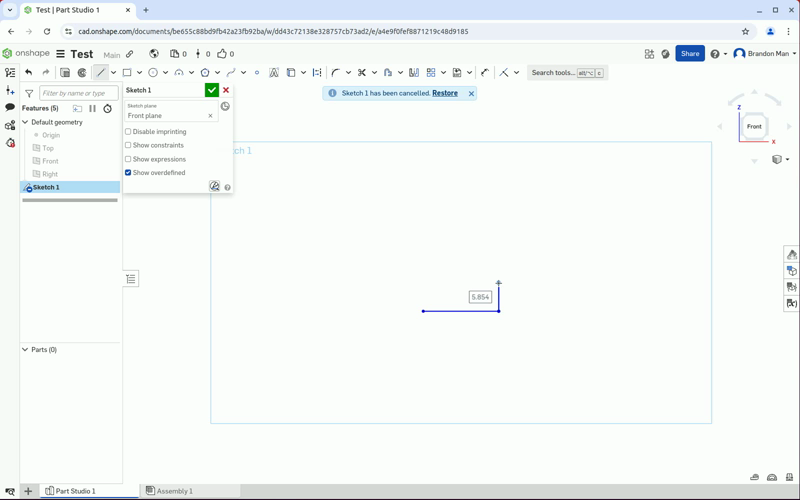
mouse_move(423, 282)
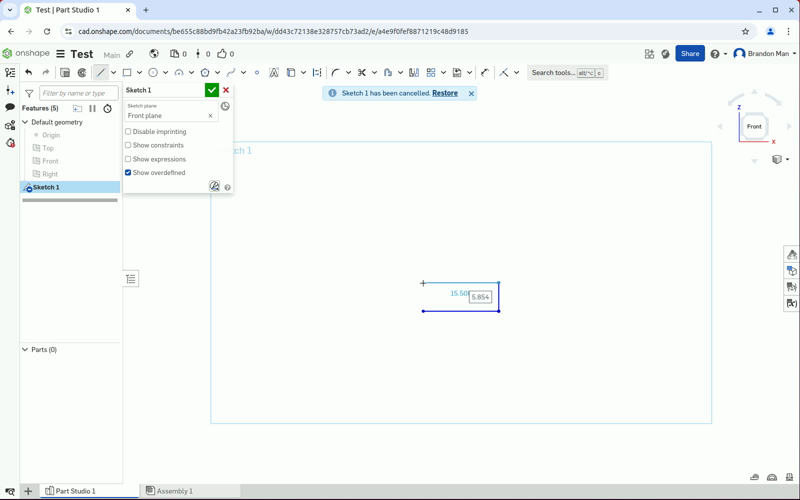
click(423, 282)
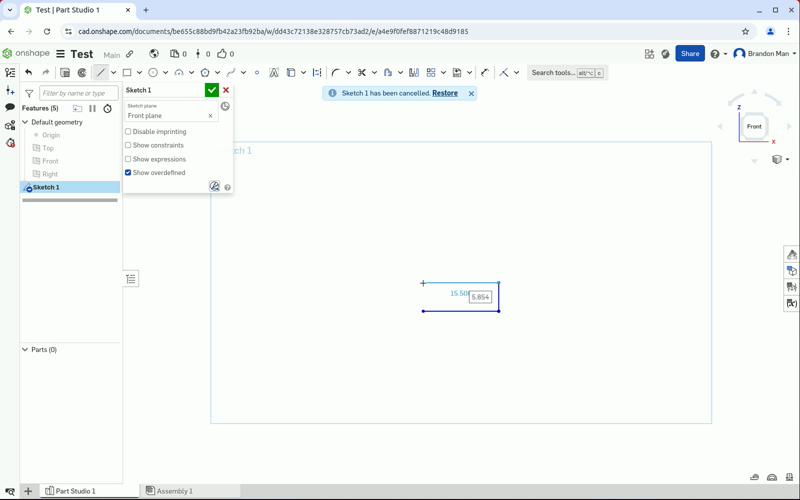
key_up(shift)
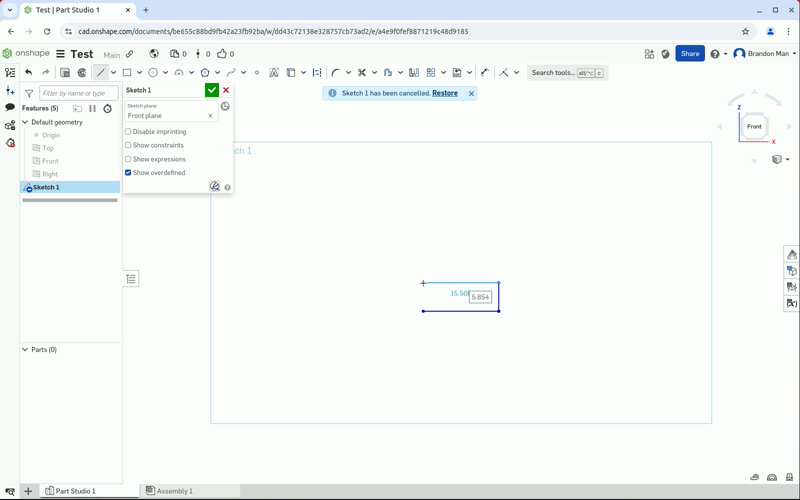
mouse_move(453, 282)
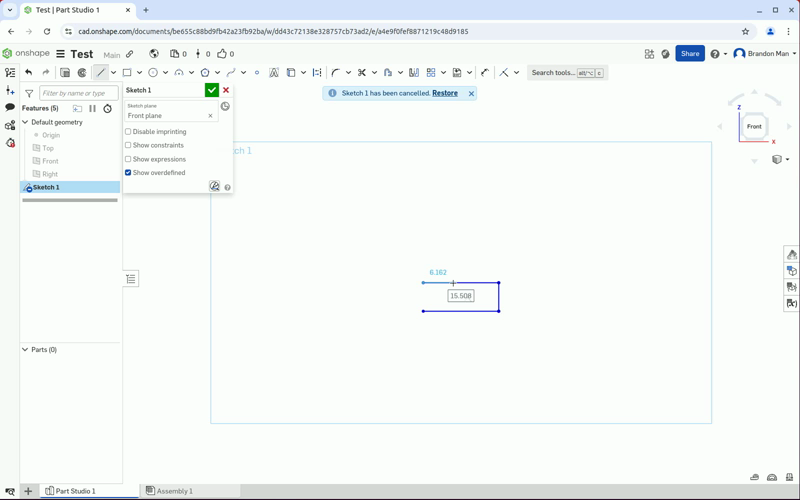
key_down(shift)
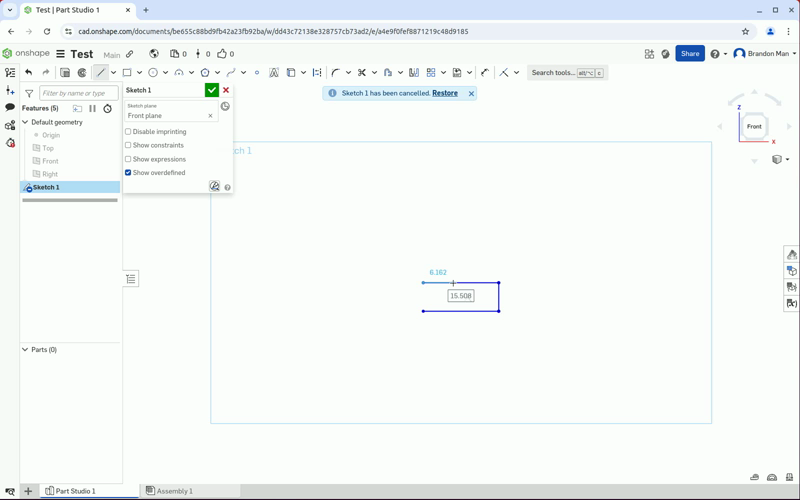
mouse_move(423, 311)
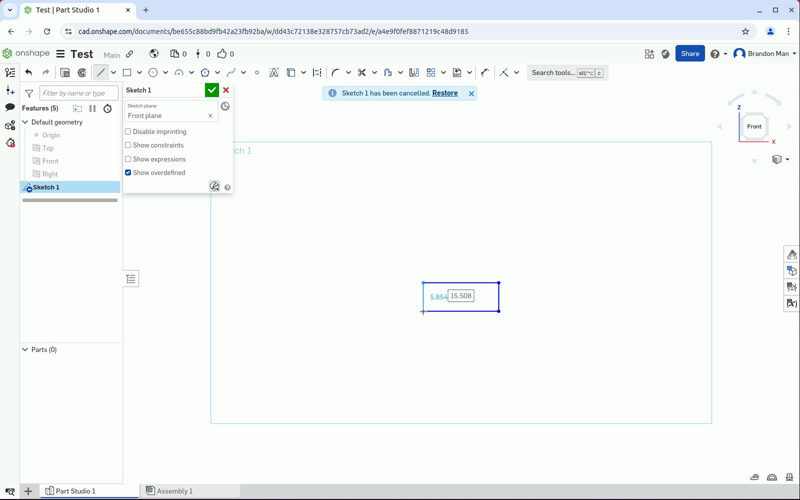
key_up(shift)
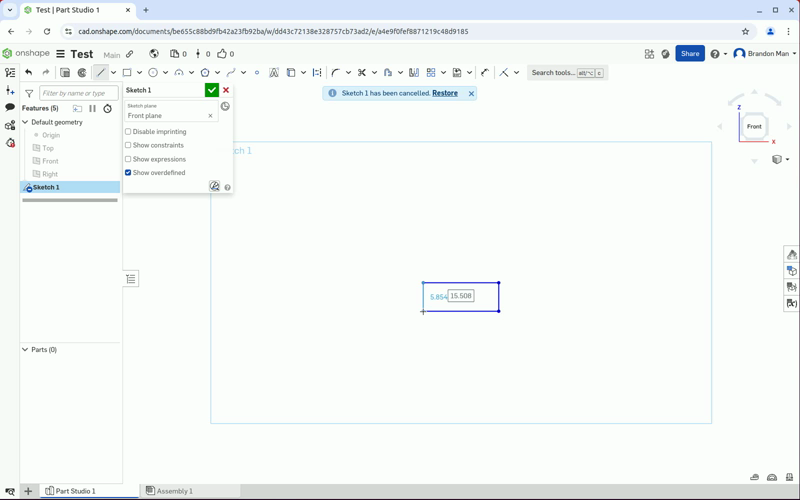
click(423, 311)
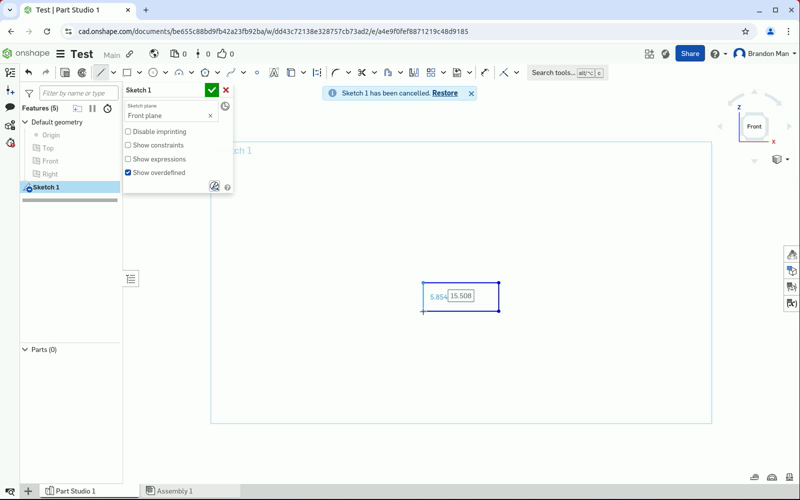
key(esc)
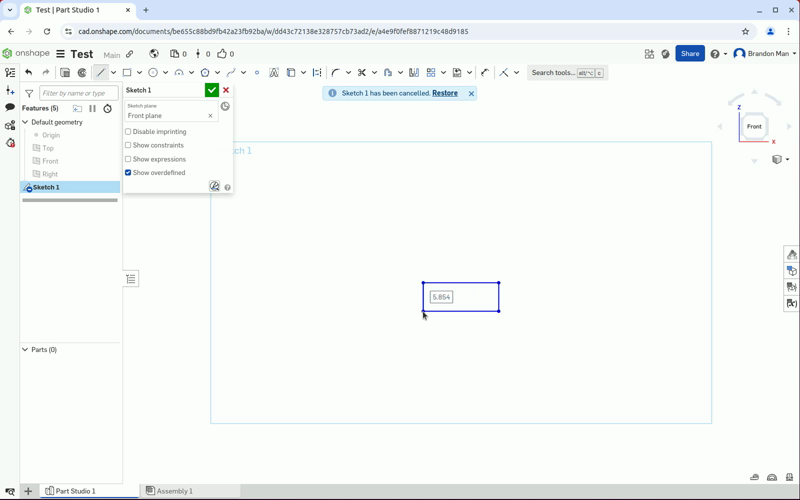
key(l)
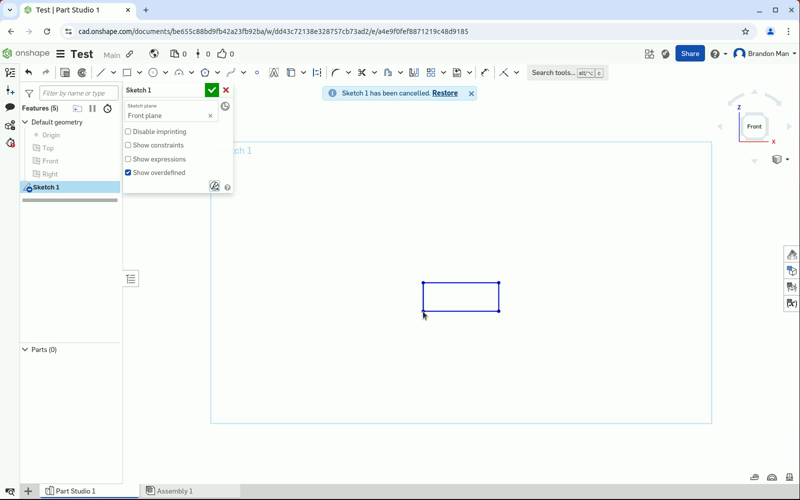
key_down(shift)
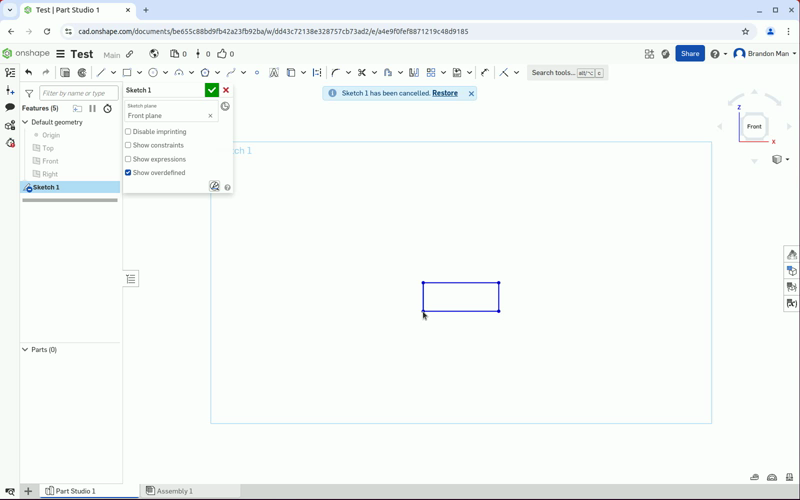
mouse_move(442, 306)
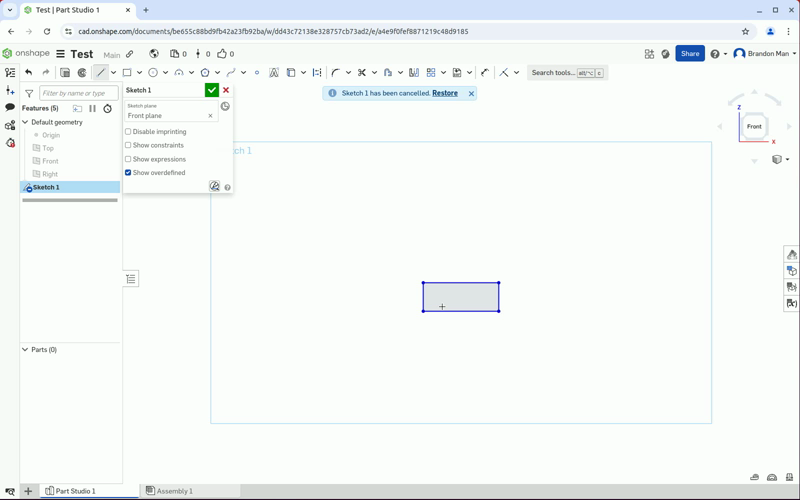
click(442, 306)
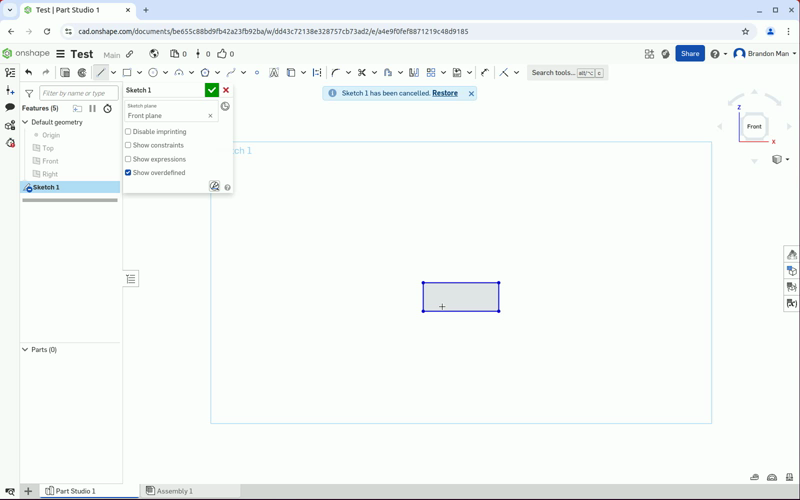
key_up(shift)
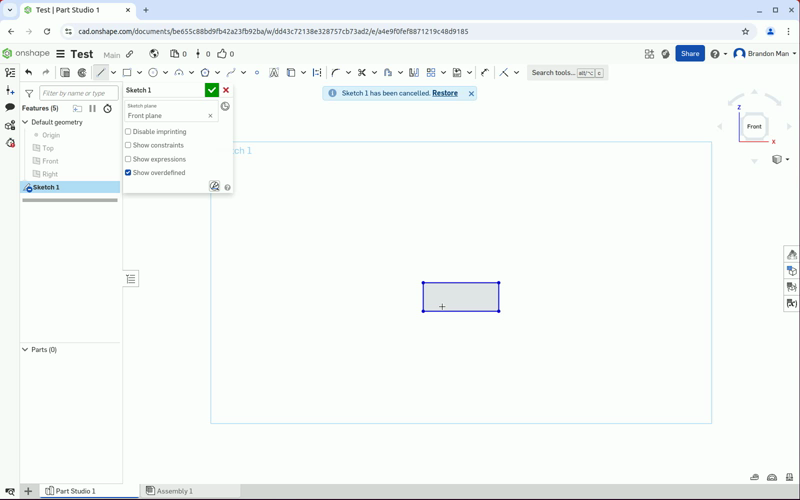
key_down(shift)
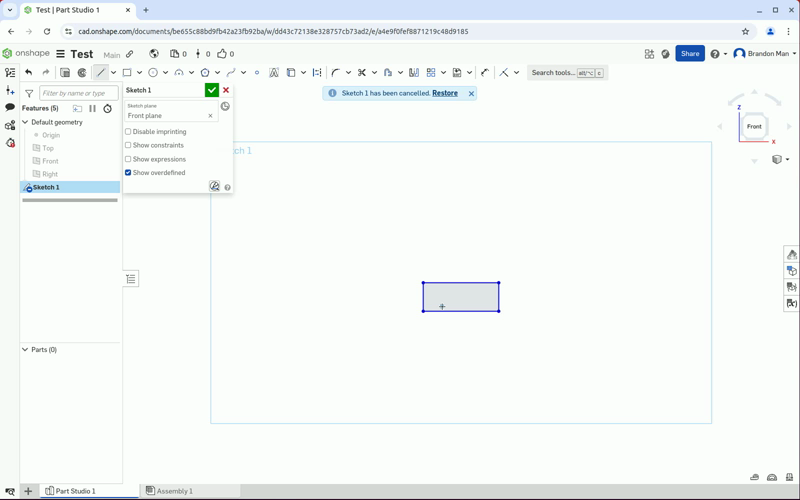
mouse_move(472, 306)
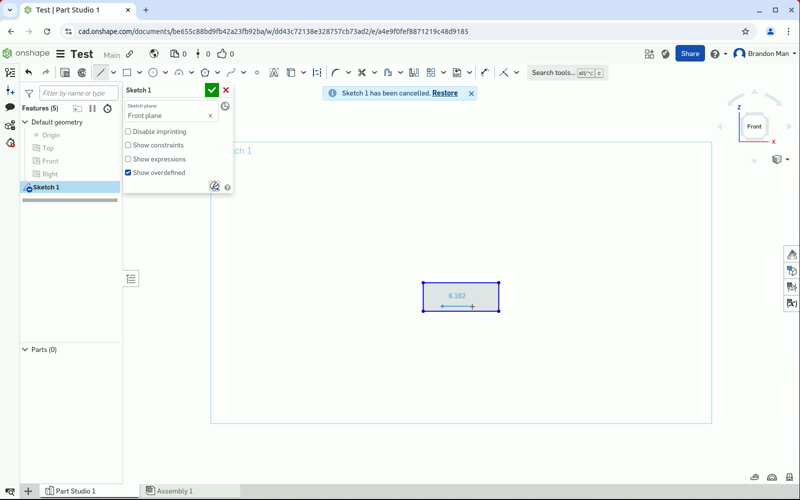
mouse_move(479, 306)
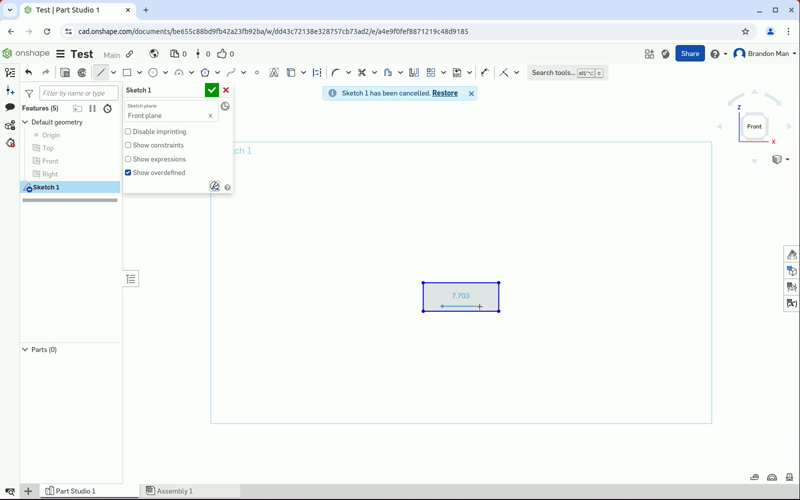
click(479, 306)
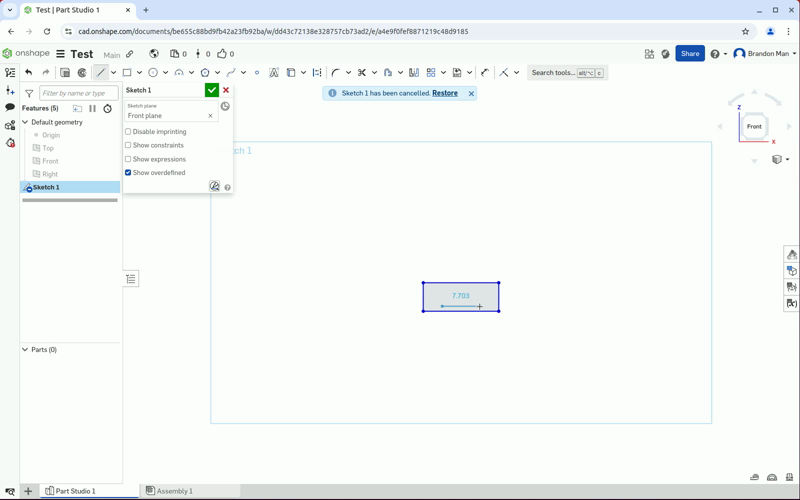
key_up(shift)
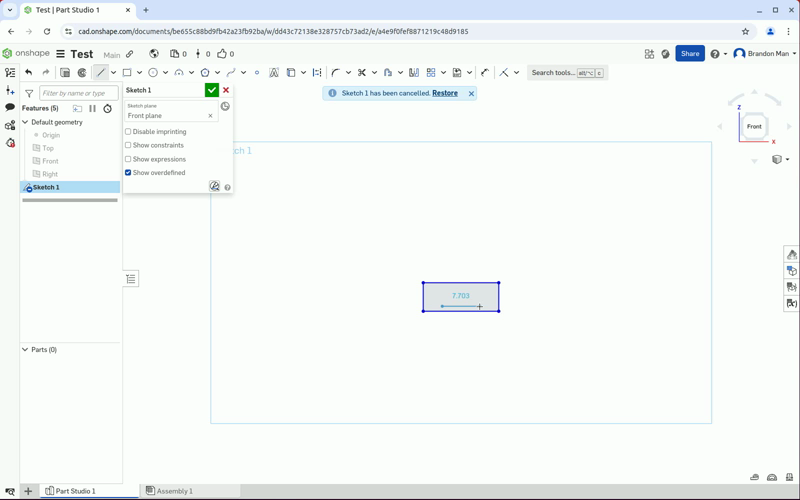
key_down(shift)
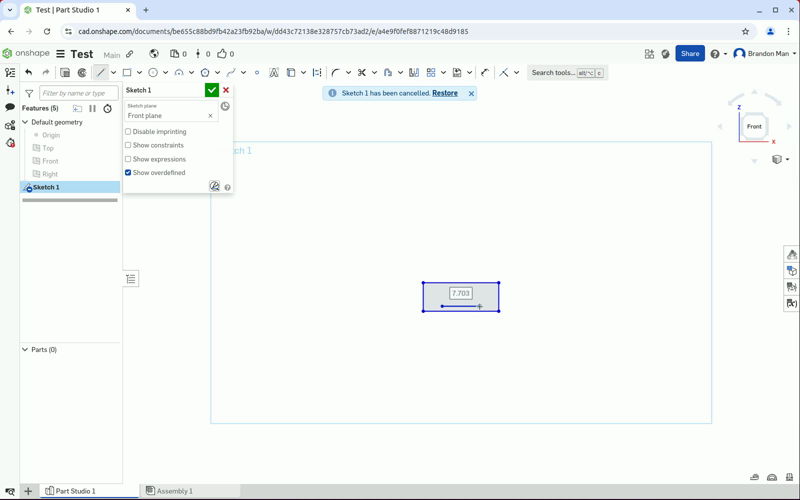
mouse_move(509, 306)
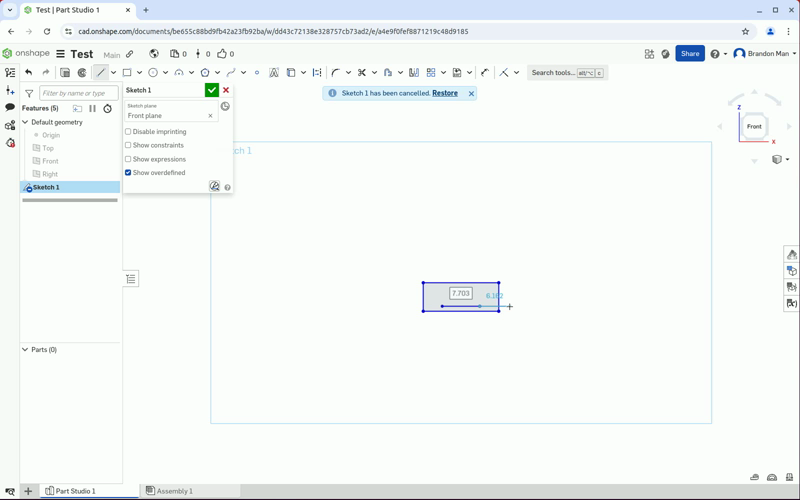
mouse_move(479, 301)
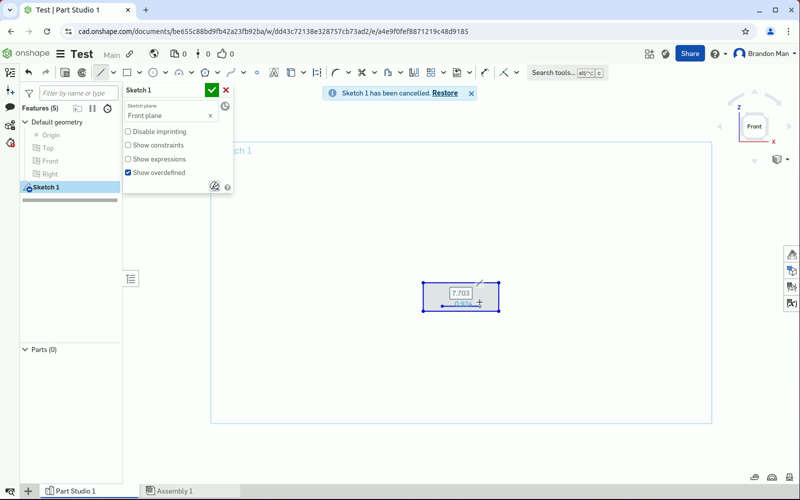
scroll(6)
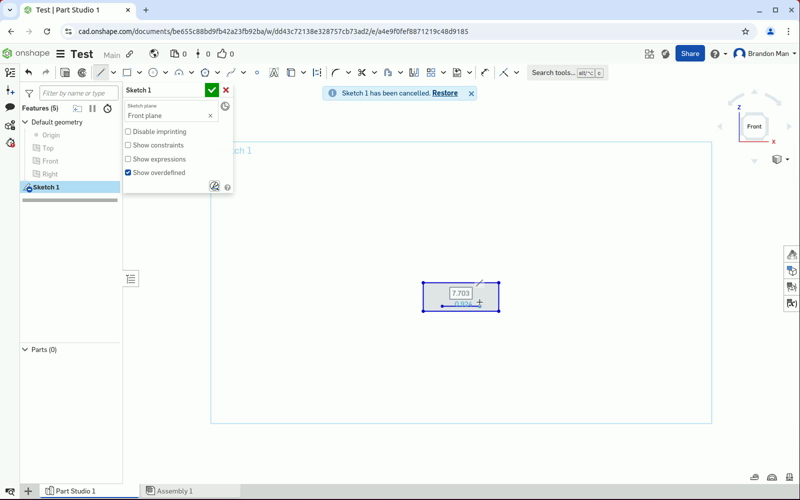
scroll(6)
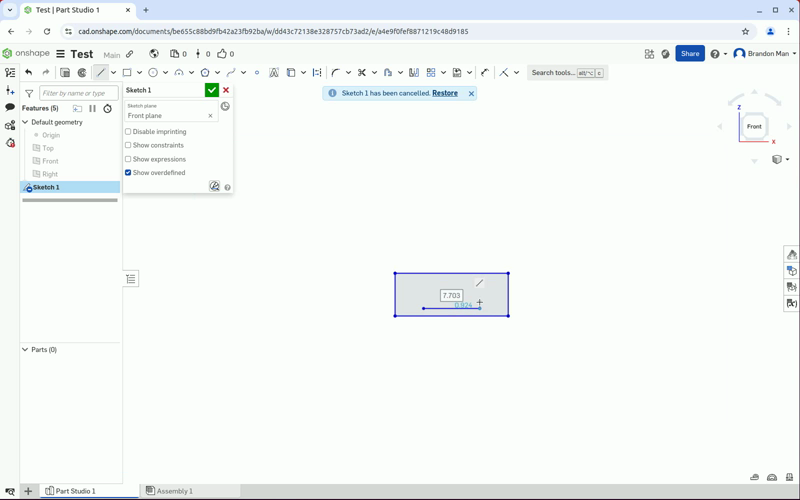
scroll(6)
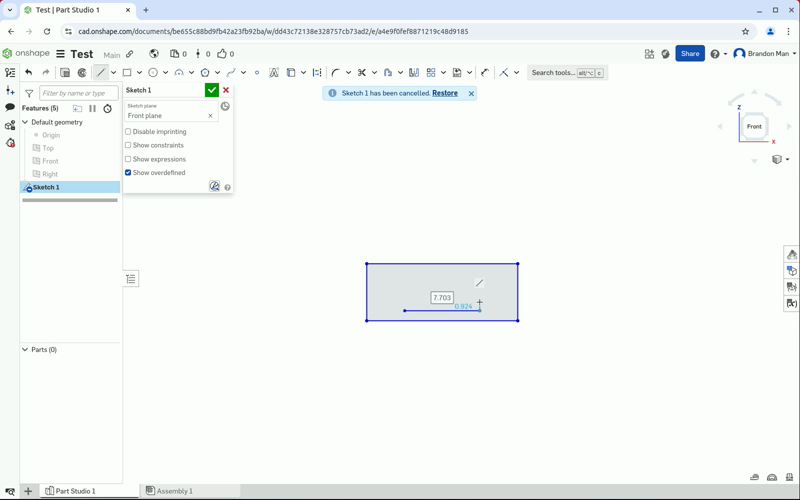
scroll(6)
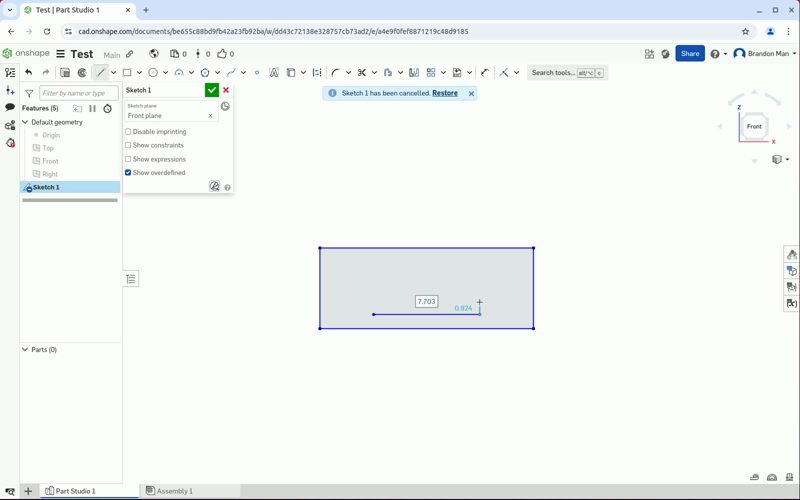
scroll(6)
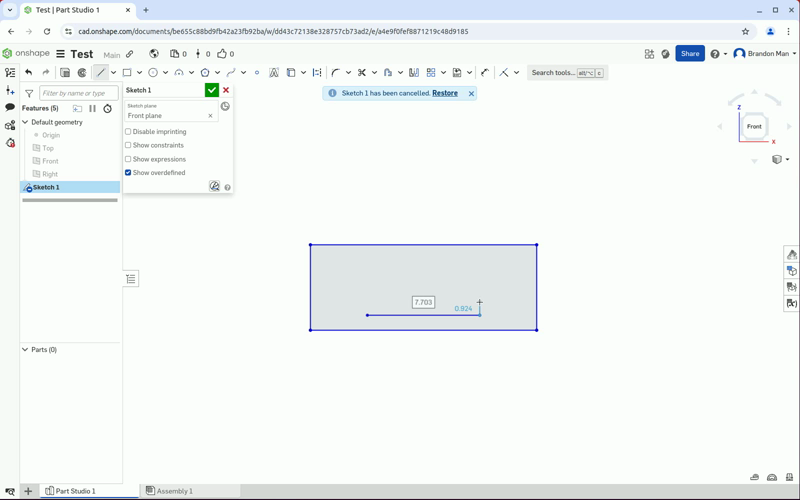
scroll(6)
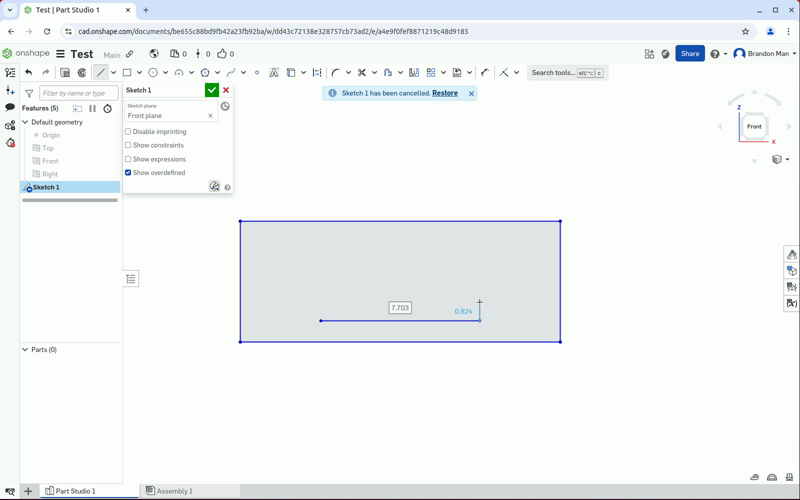
scroll(6)
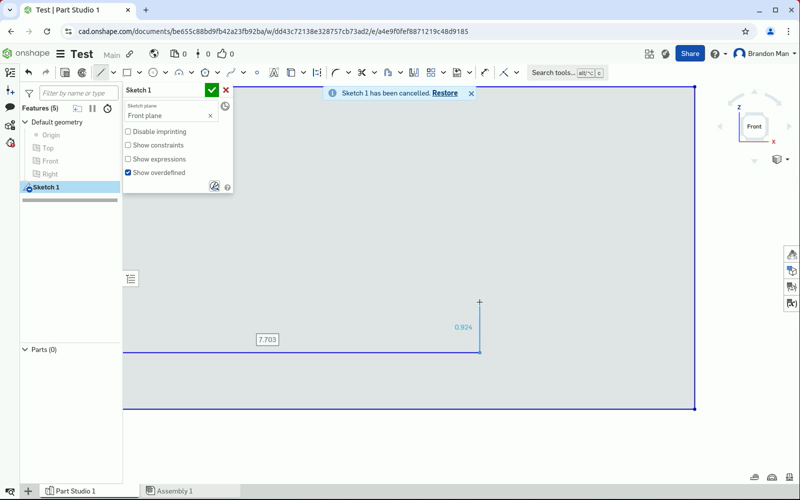
click(479, 301)
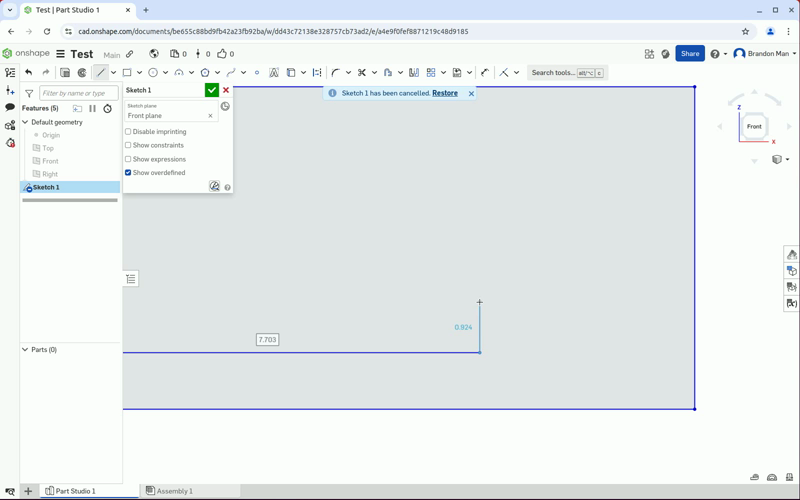
scroll(-6)
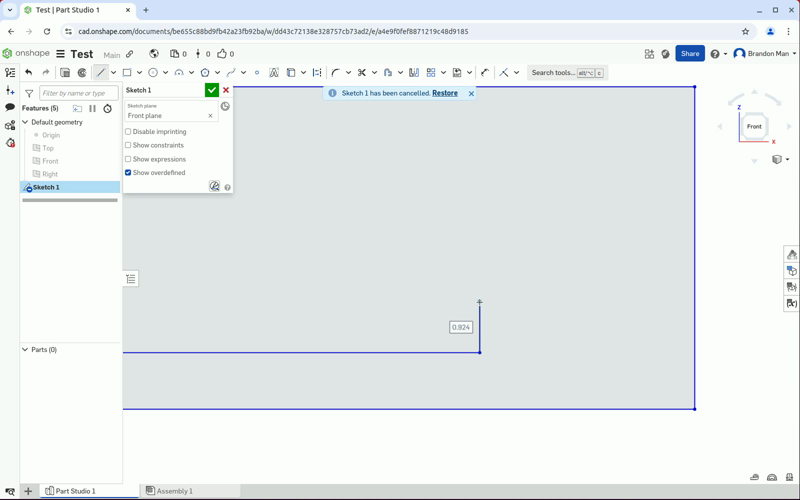
scroll(-6)
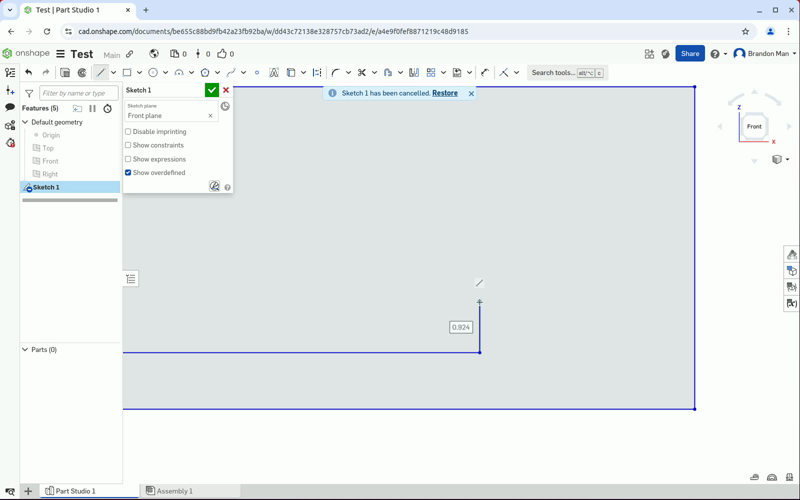
scroll(-6)
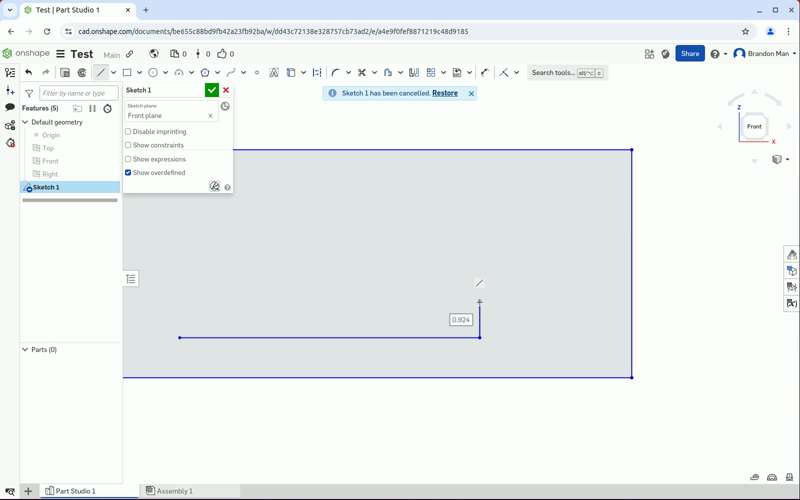
scroll(-6)
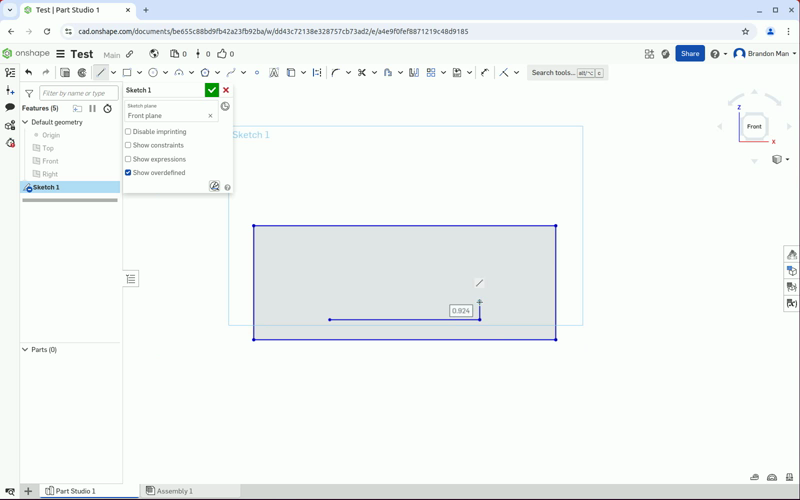
scroll(-6)
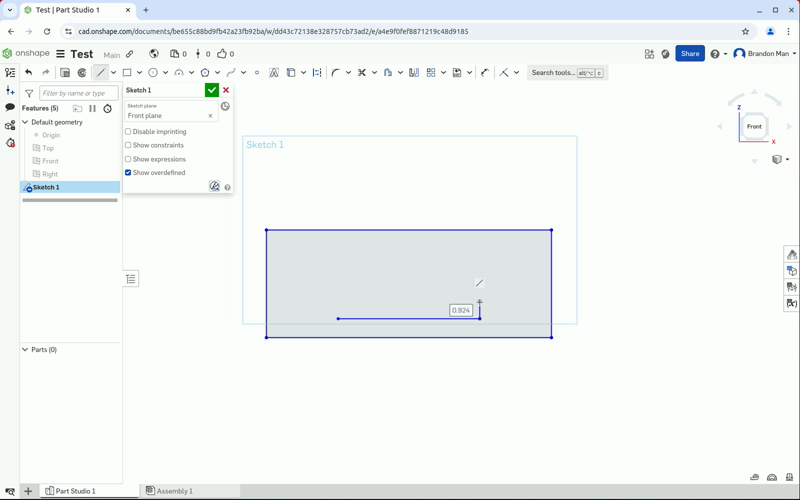
scroll(-6)
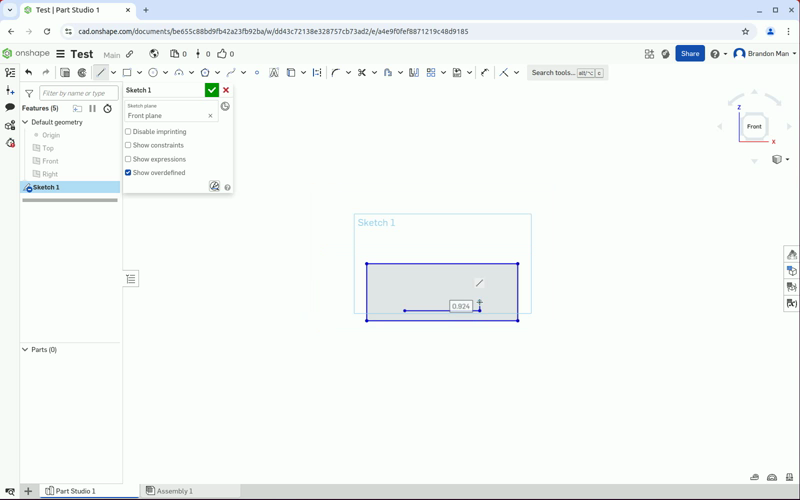
scroll(-6)
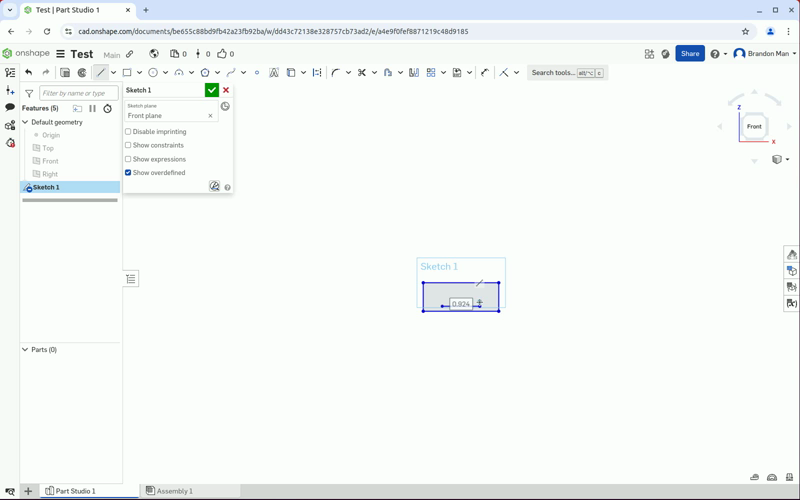
key_up(shift)
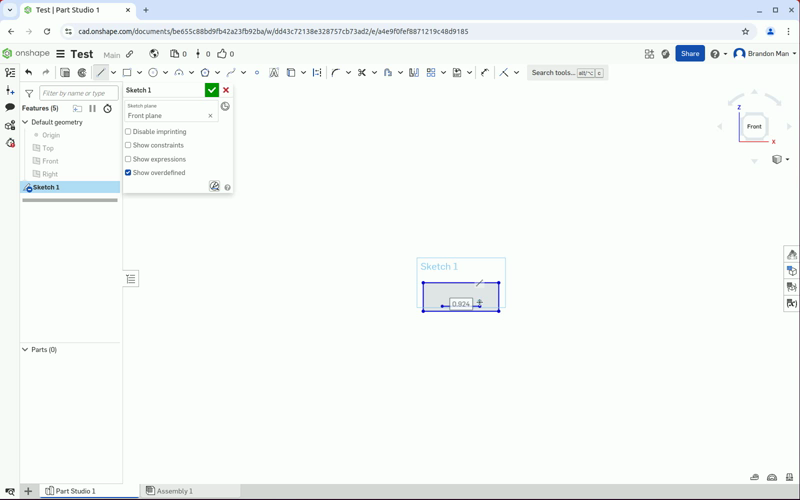
key_down(shift)
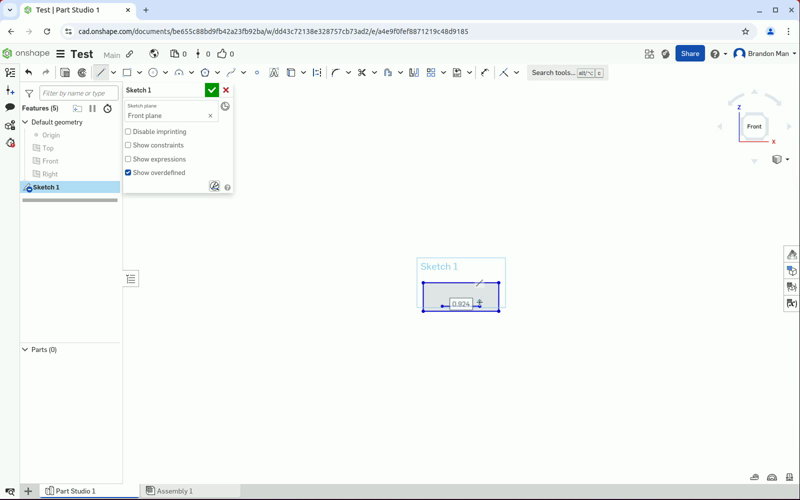
mouse_move(509, 301)
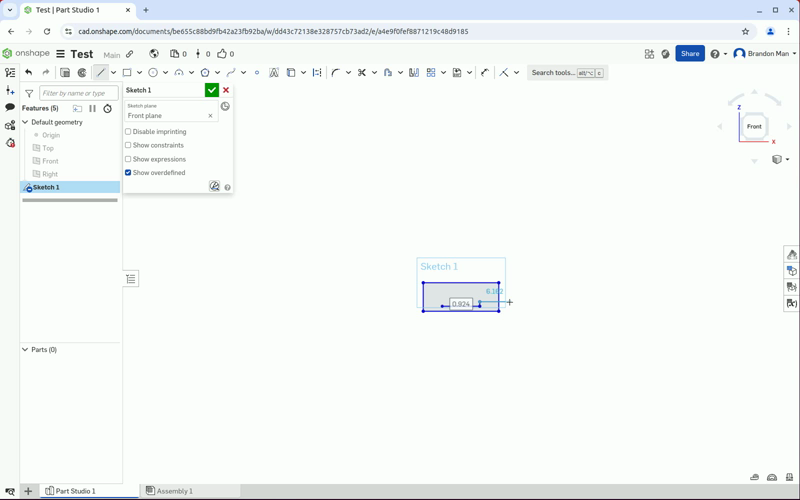
mouse_move(470, 301)
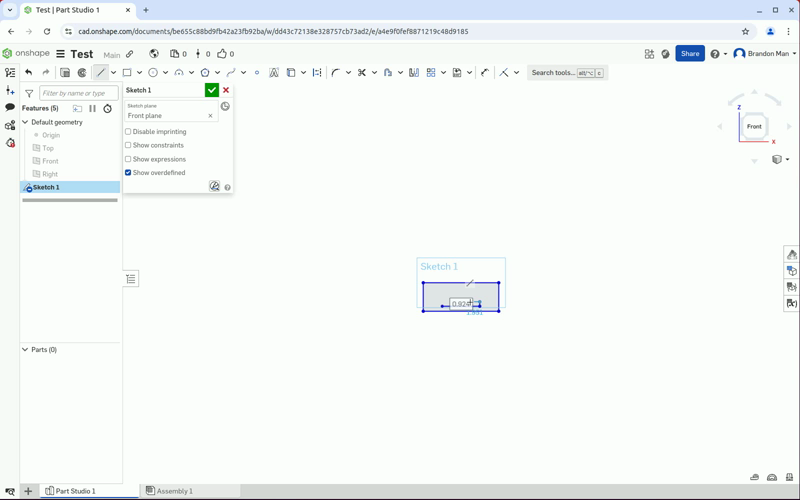
click(470, 301)
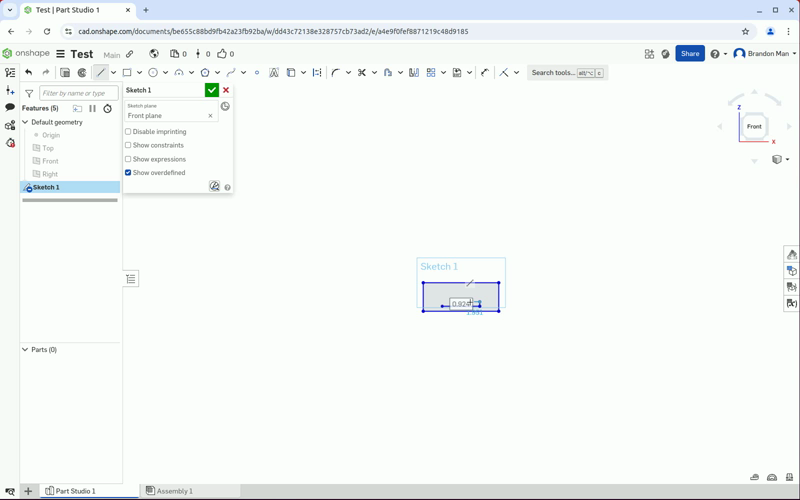
key_up(shift)
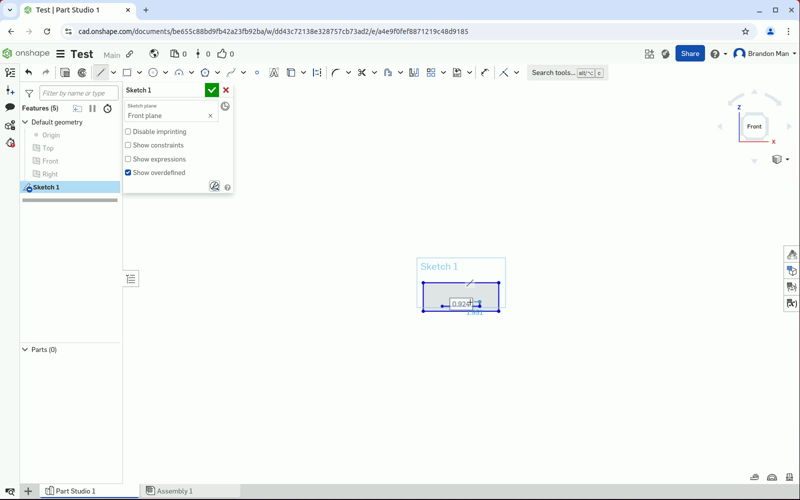
key_down(shift)
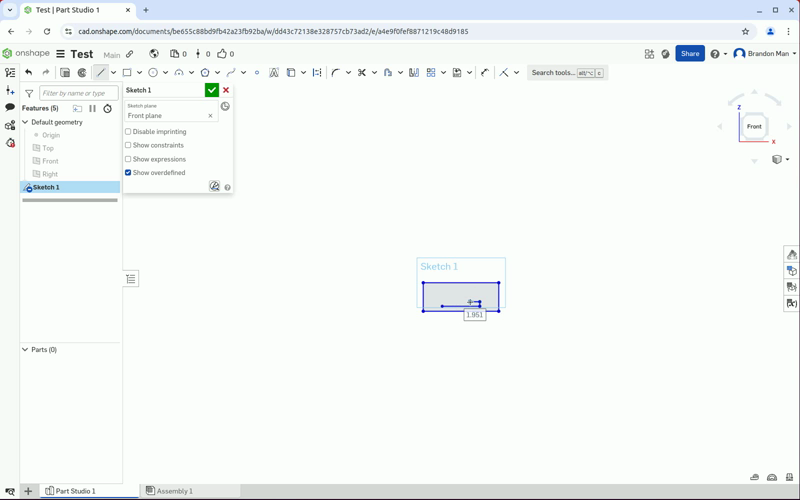
mouse_move(500, 301)
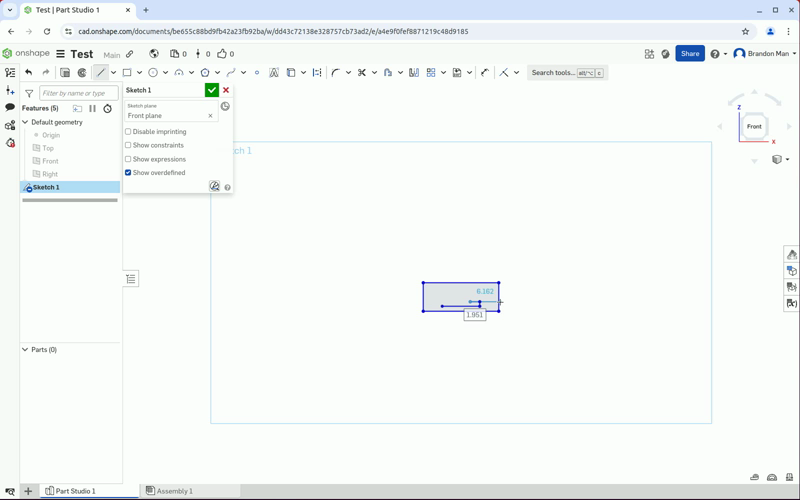
mouse_move(470, 287)
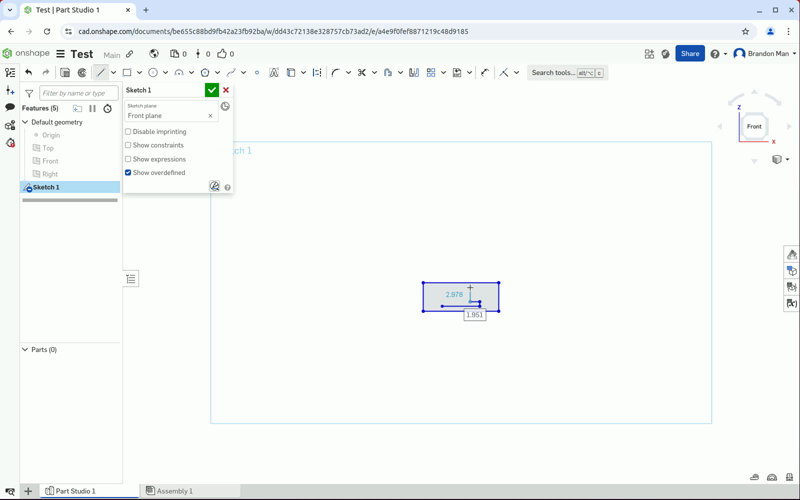
click(470, 287)
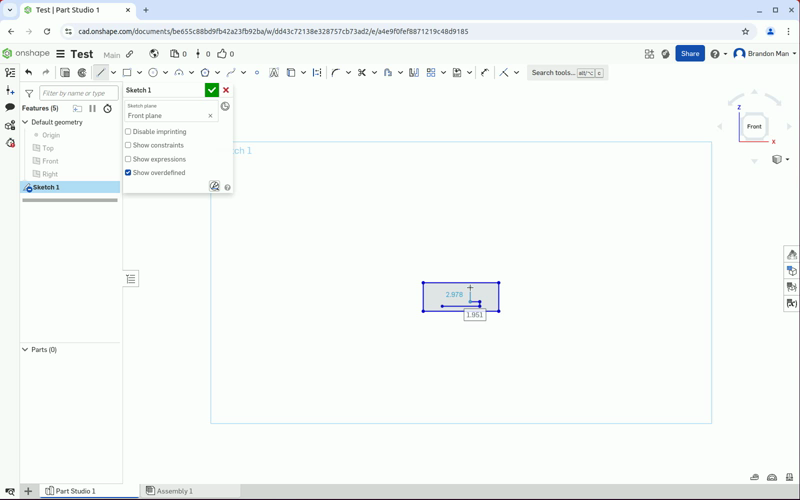
key_up(shift)
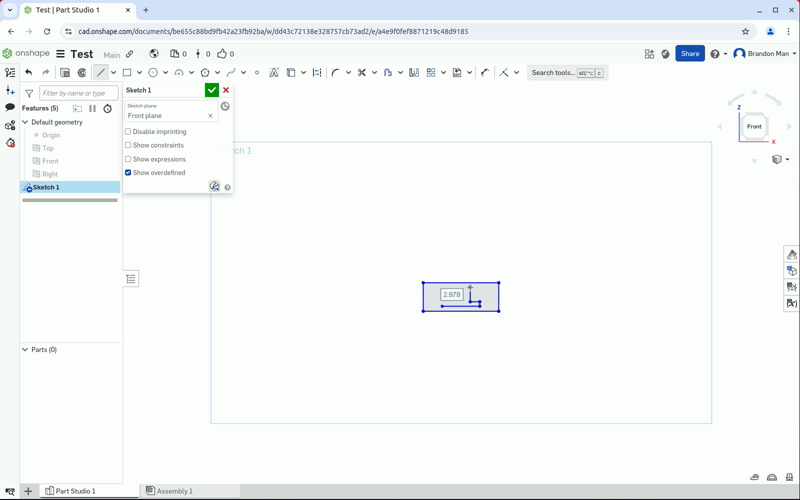
key_down(shift)
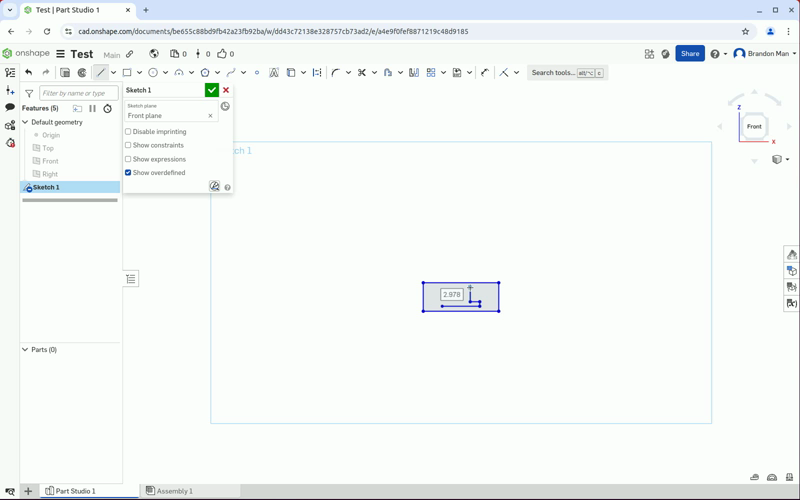
mouse_move(500, 287)
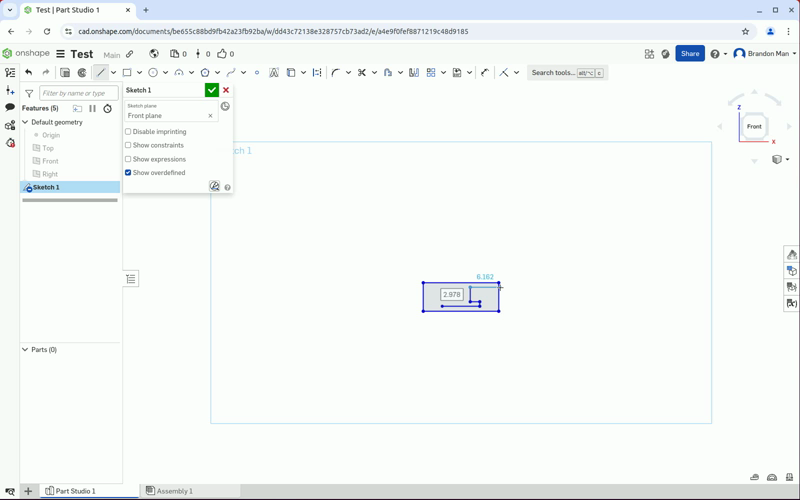
mouse_move(451, 287)
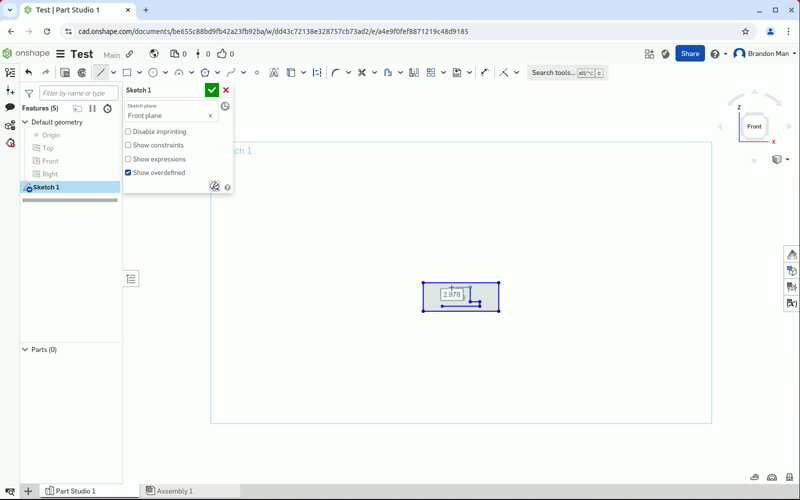
click(451, 287)
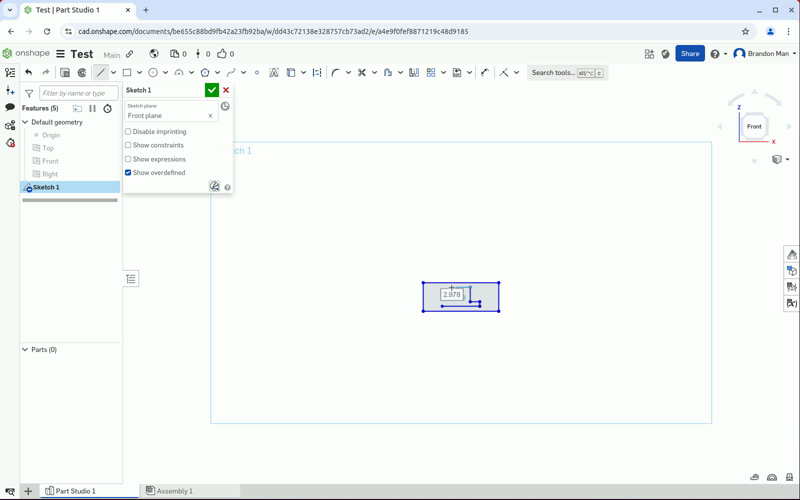
key_up(shift)
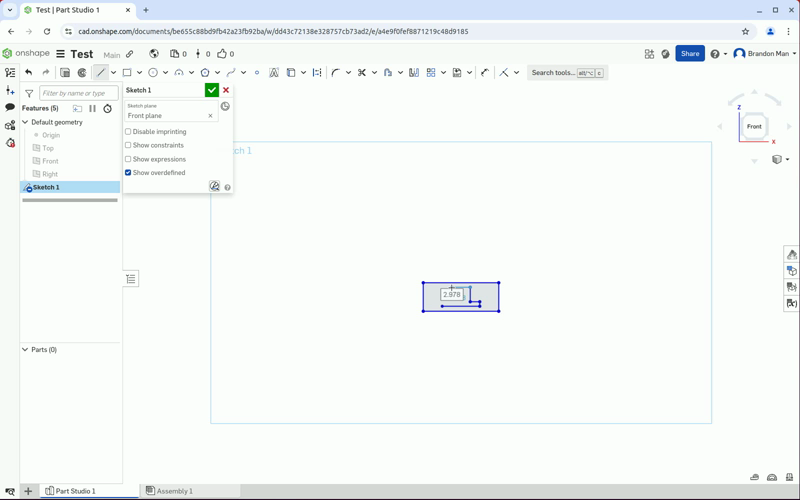
key_down(shift)
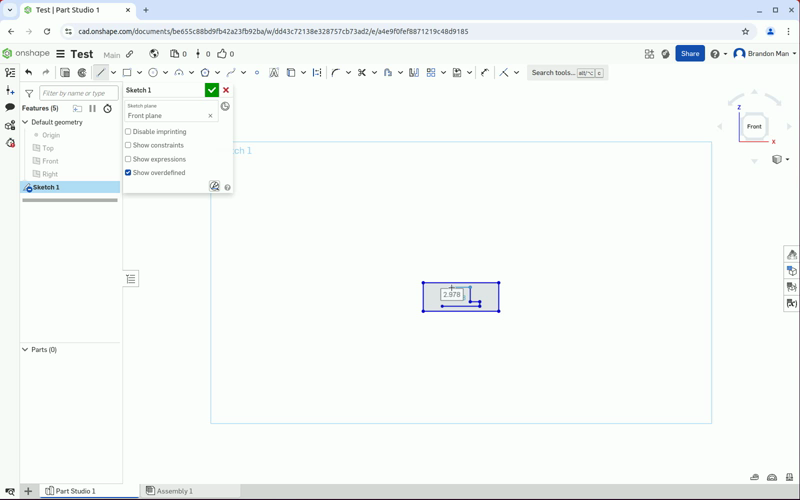
mouse_move(481, 287)
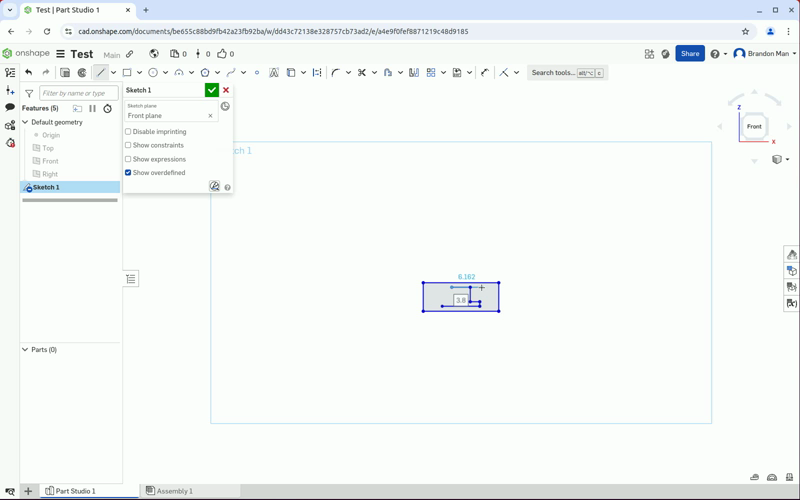
mouse_move(451, 301)
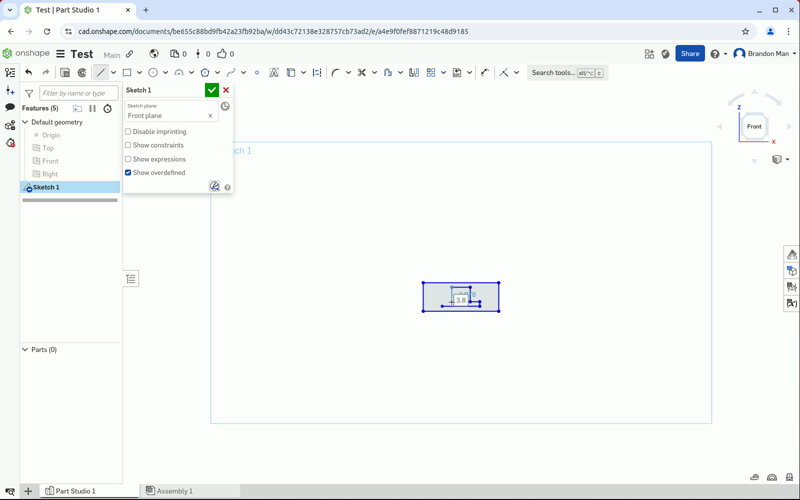
click(451, 301)
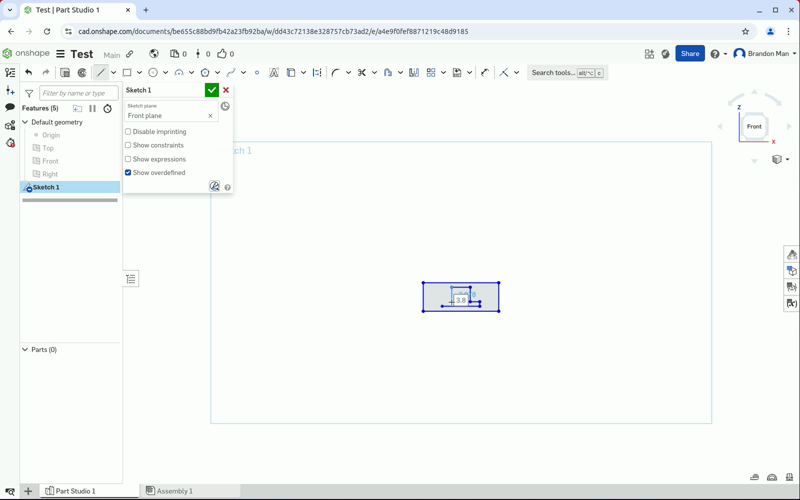
key_up(shift)
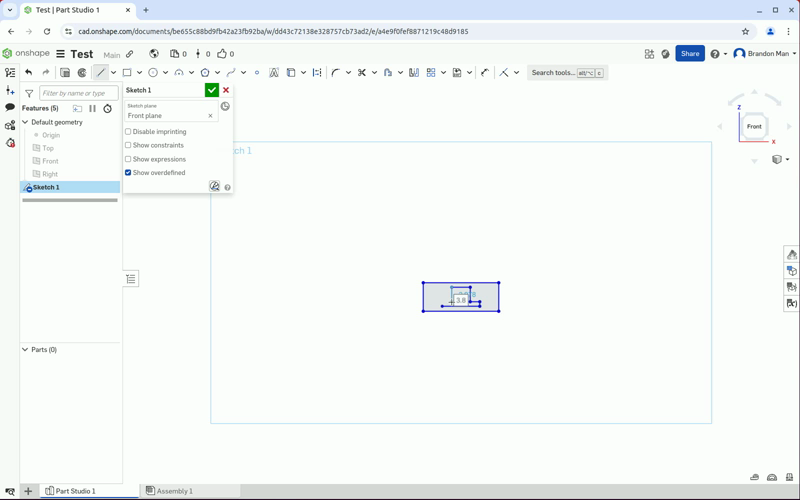
key_down(shift)
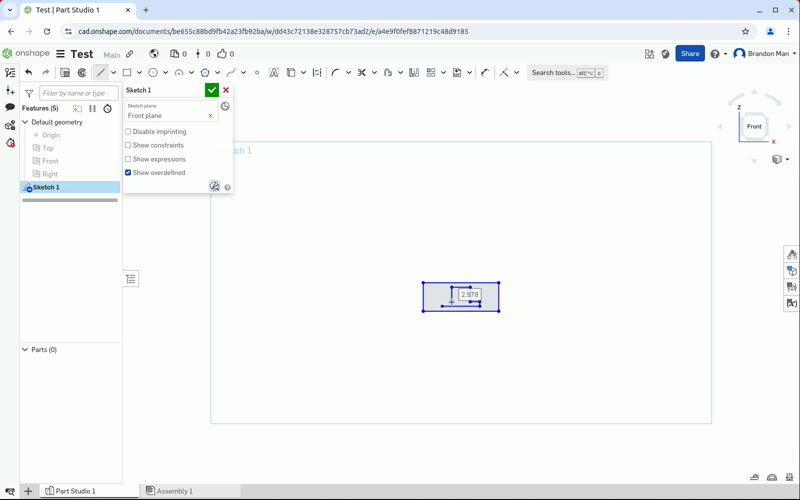
mouse_move(481, 301)
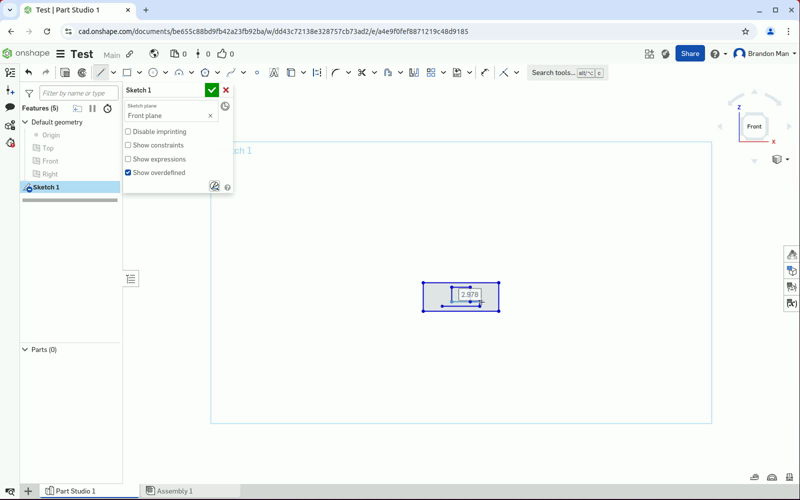
mouse_move(442, 301)
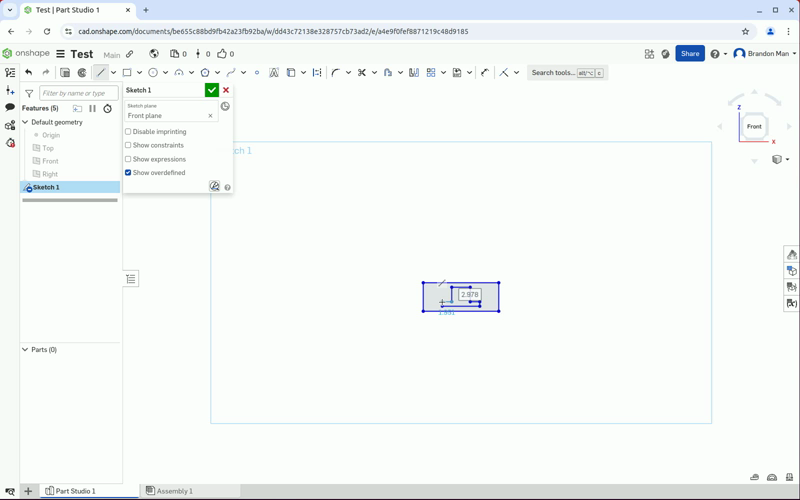
click(442, 301)
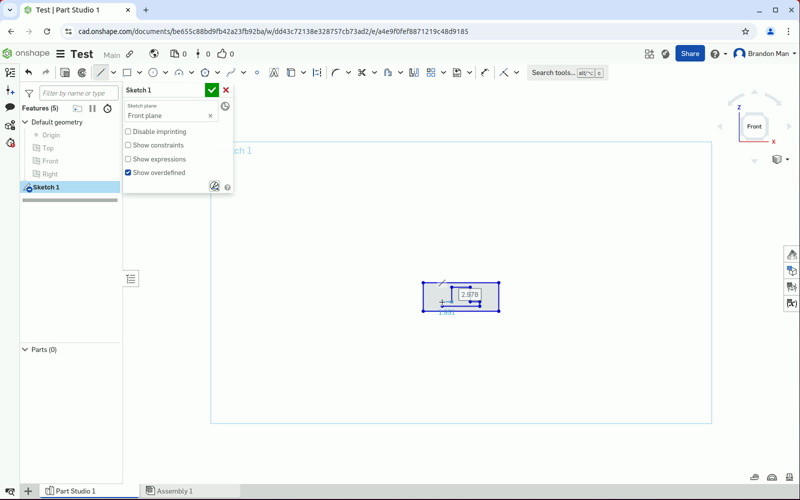
key_up(shift)
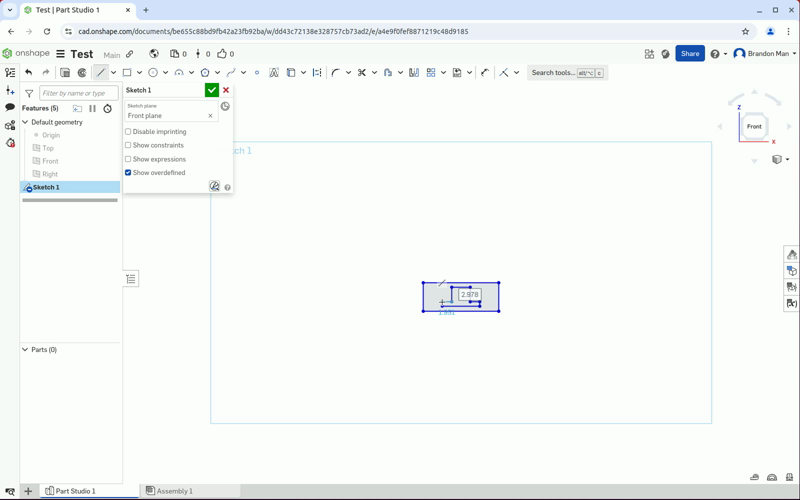
mouse_move(472, 301)
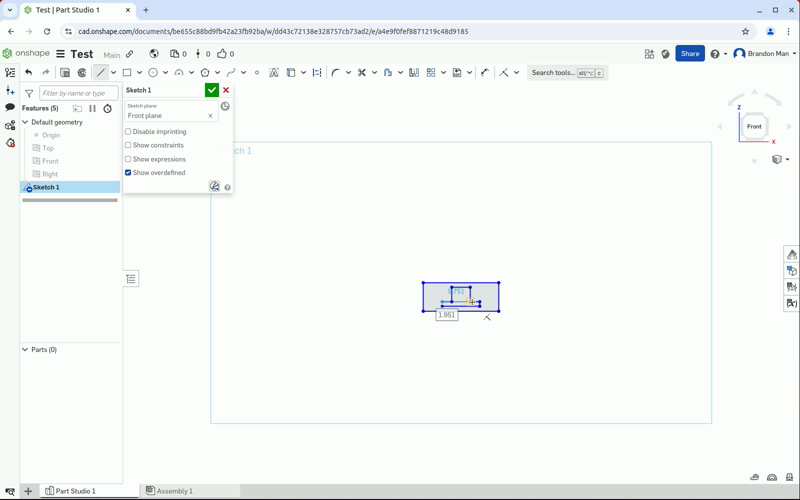
key_down(shift)
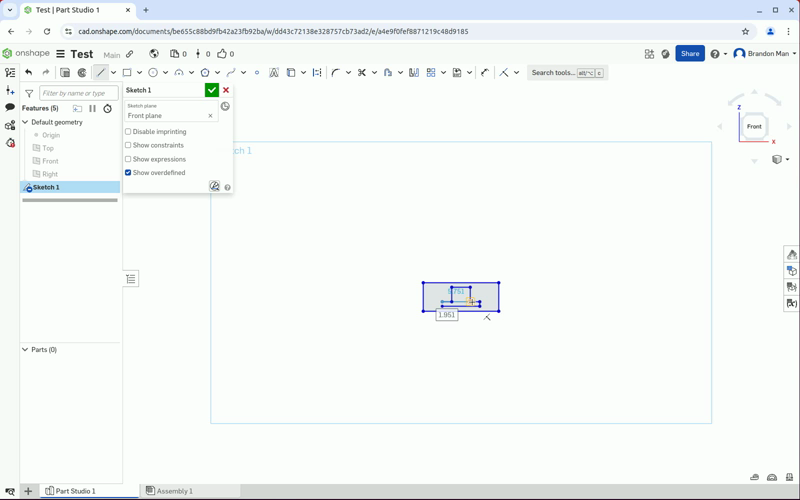
mouse_move(442, 306)
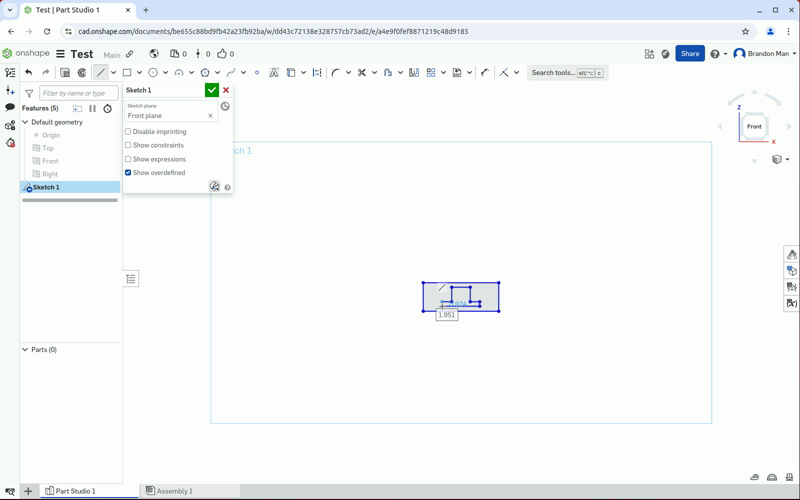
scroll(6)
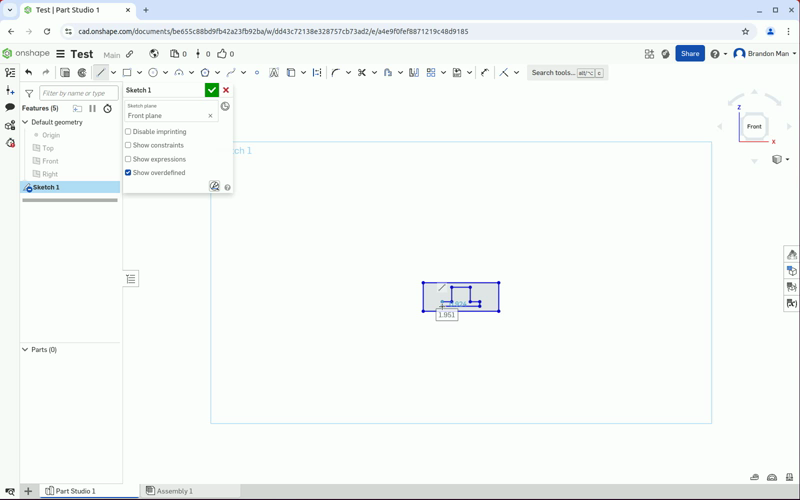
scroll(6)
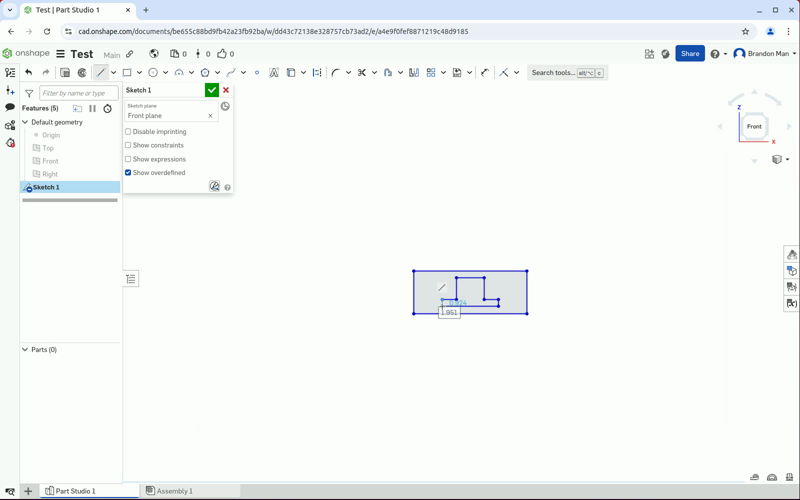
scroll(6)
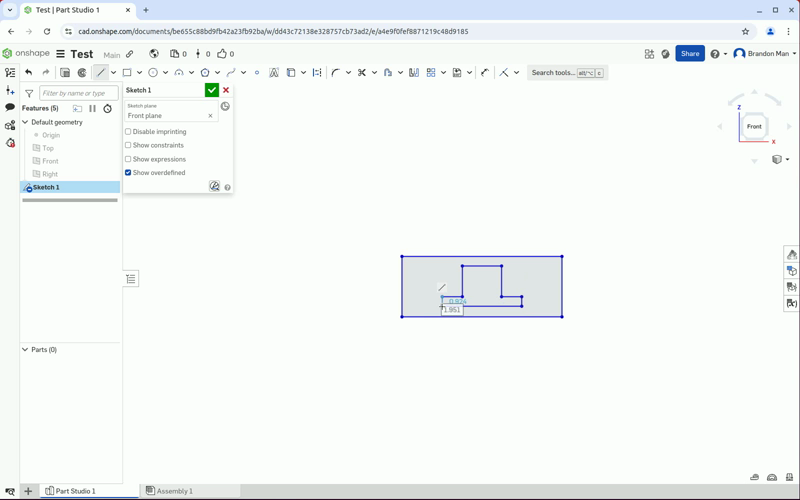
scroll(6)
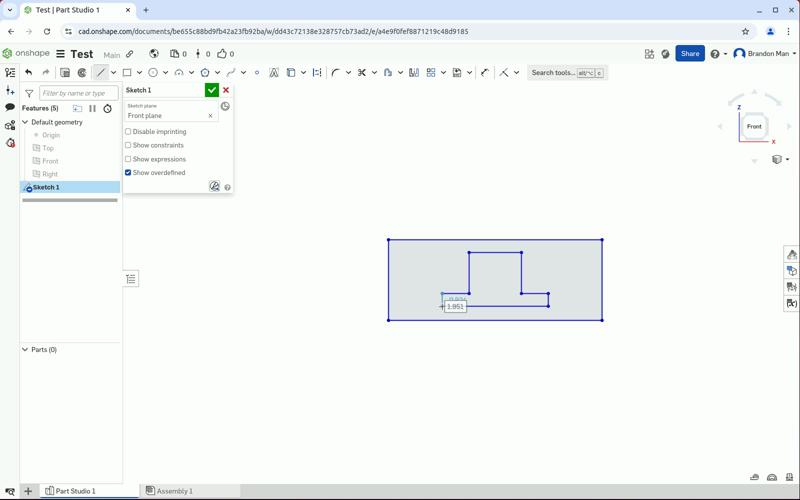
scroll(6)
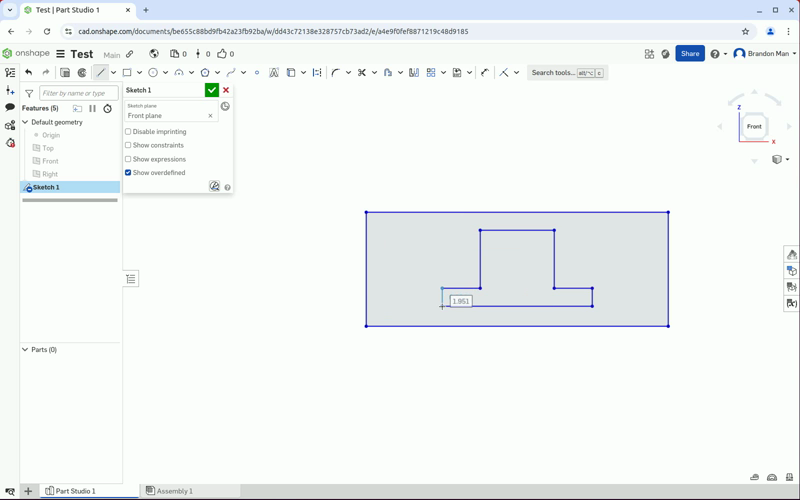
scroll(6)
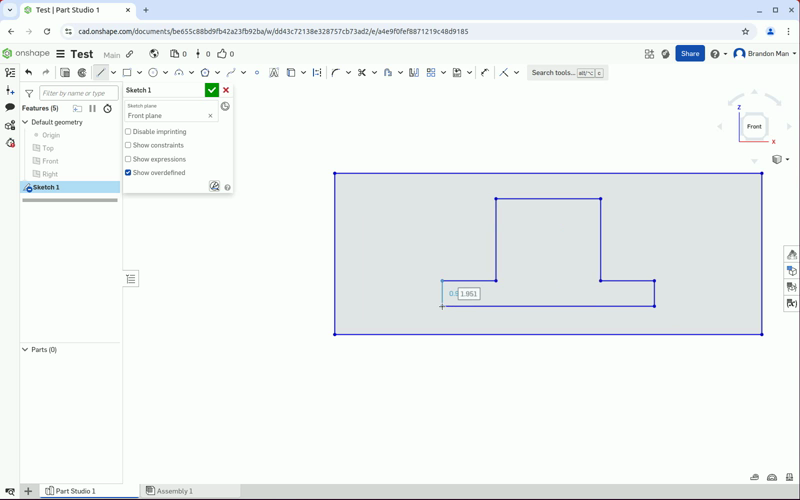
scroll(6)
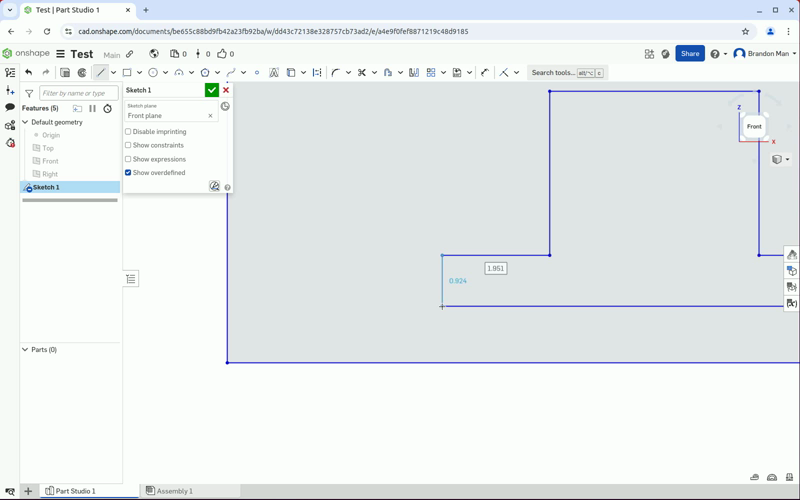
key_up(shift)
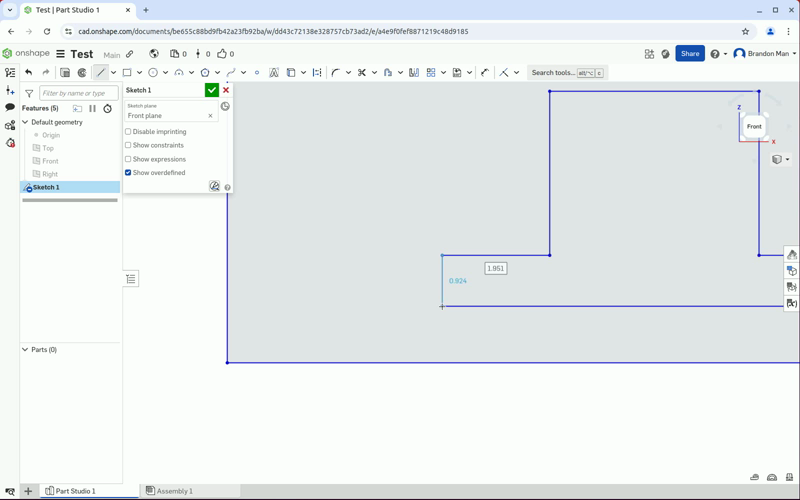
click(442, 306)
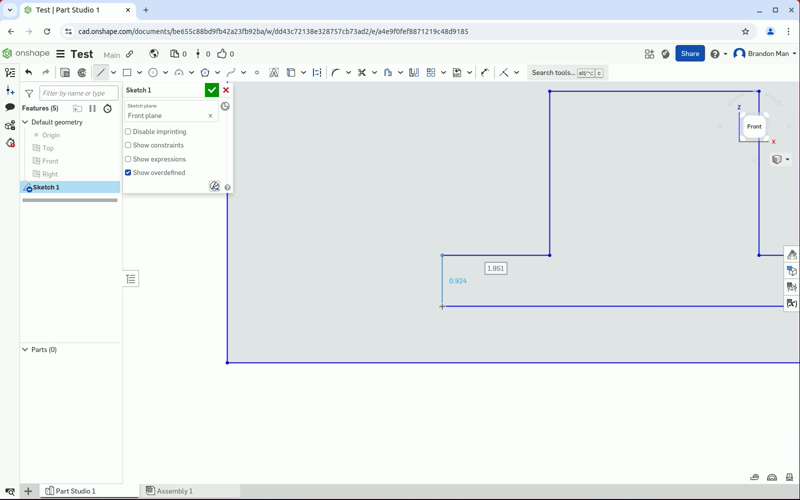
scroll(-6)
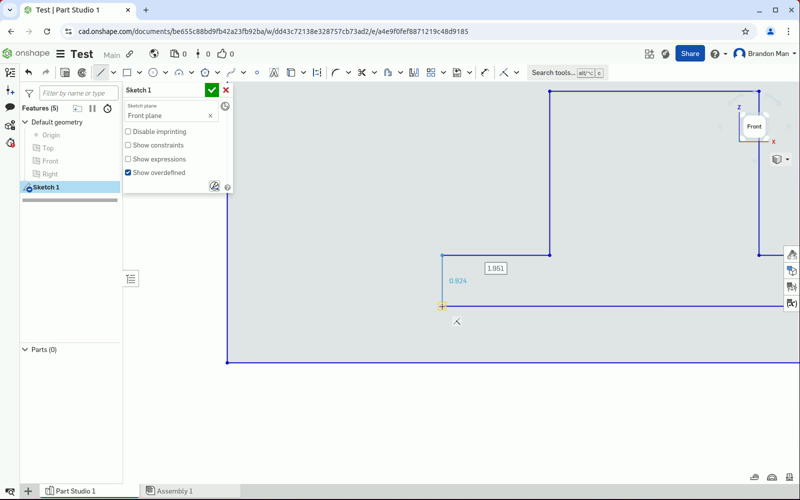
scroll(-6)
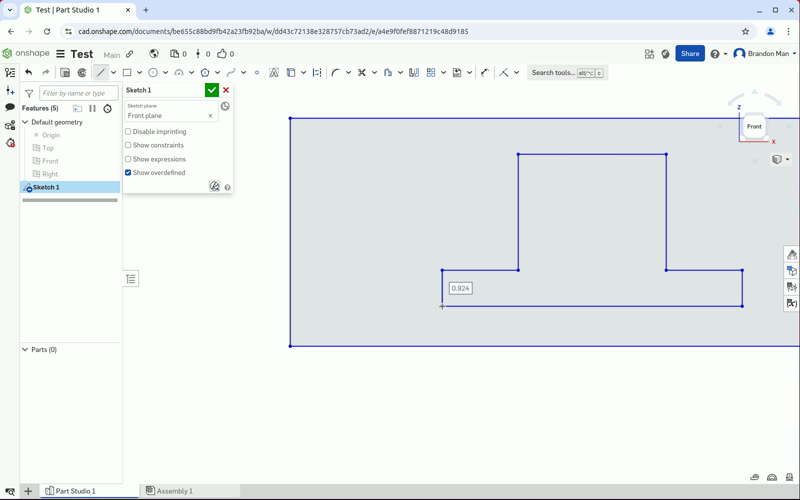
scroll(-6)
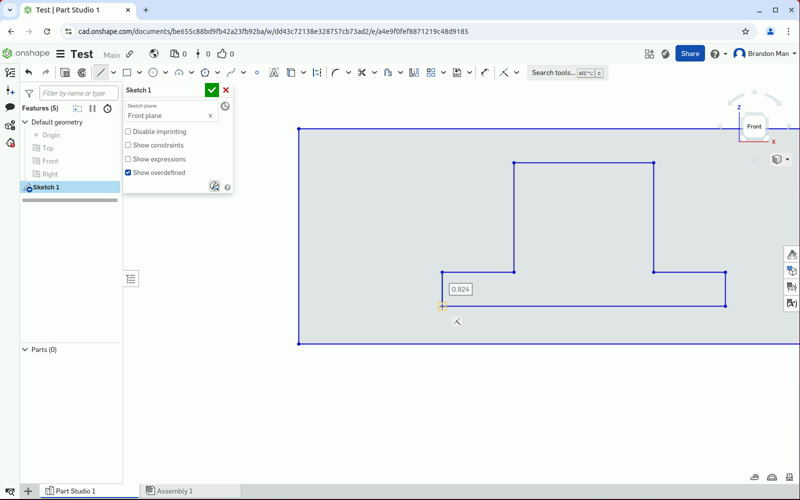
scroll(-6)
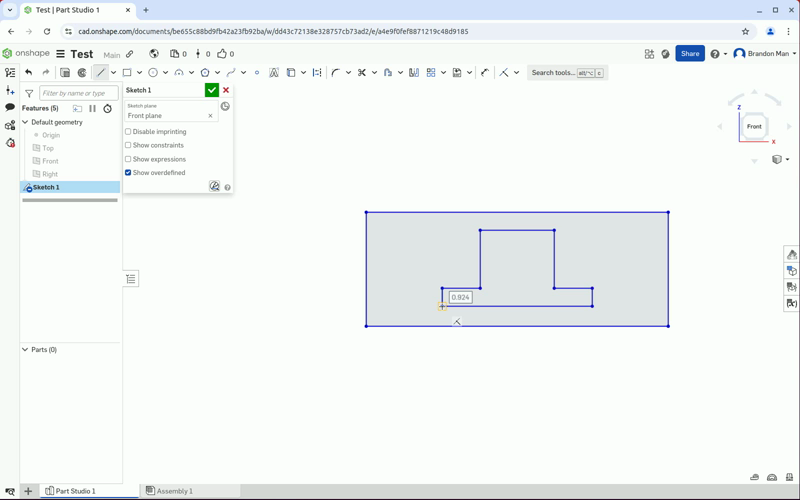
scroll(-6)
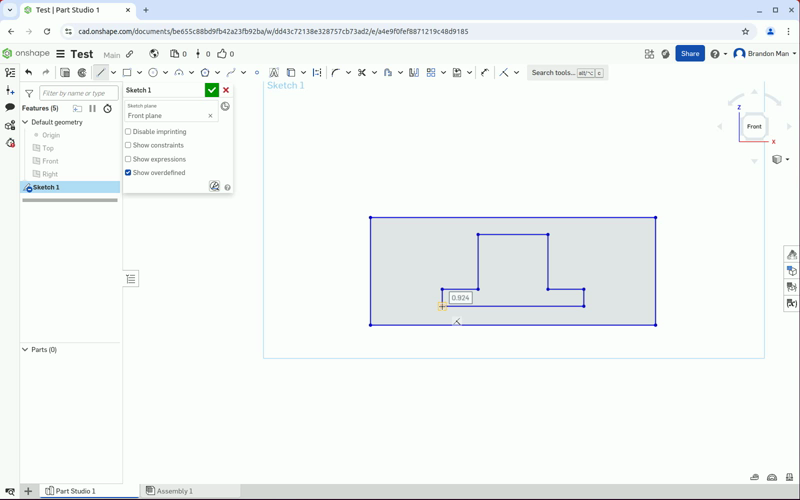
scroll(-6)
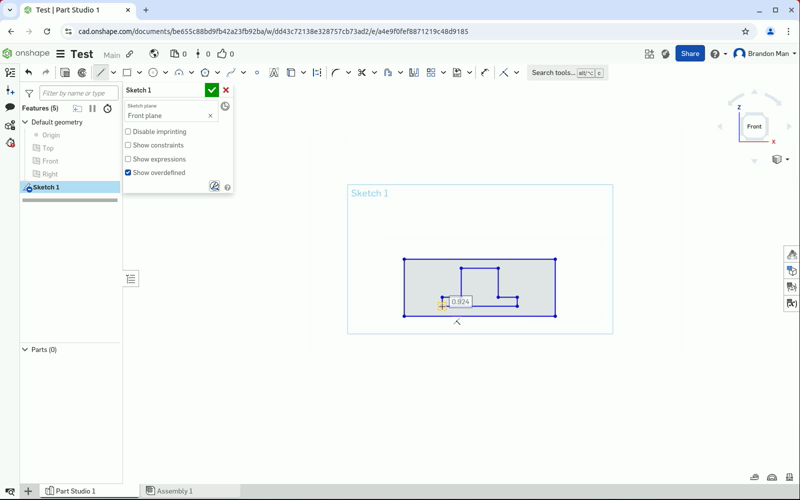
scroll(-6)
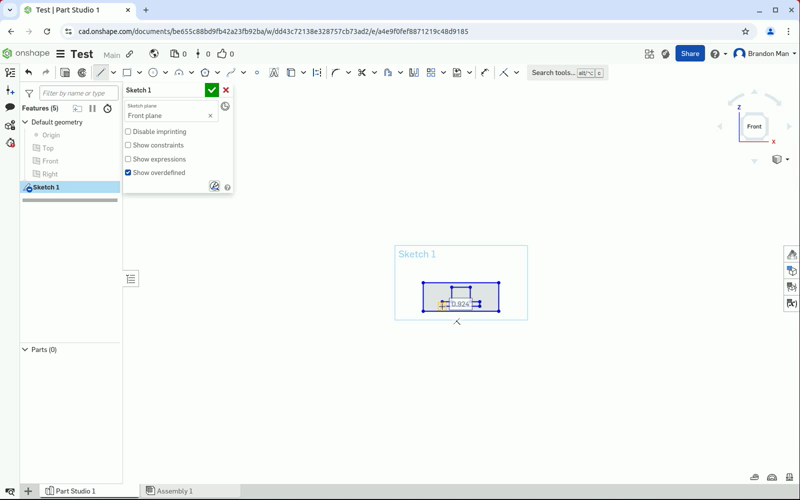
key(esc)
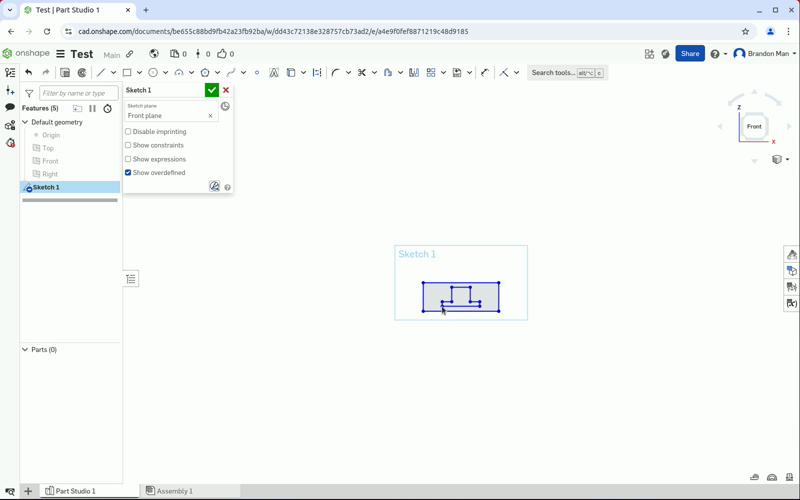
mouse_move(471, 285)
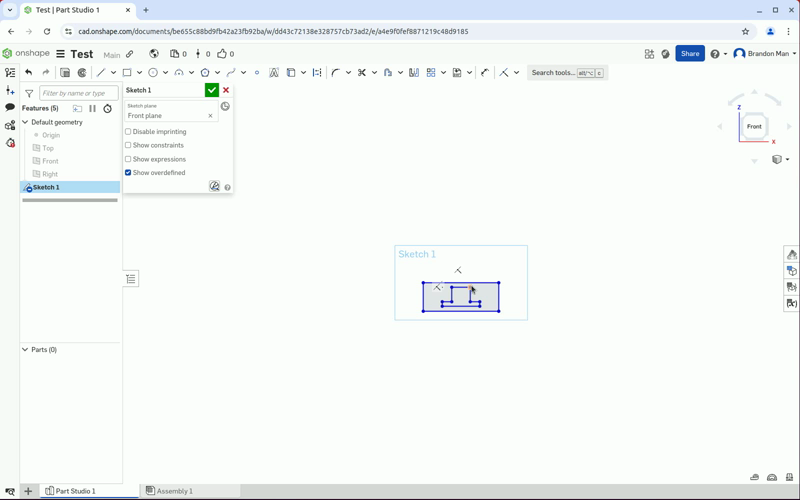
scroll(6)
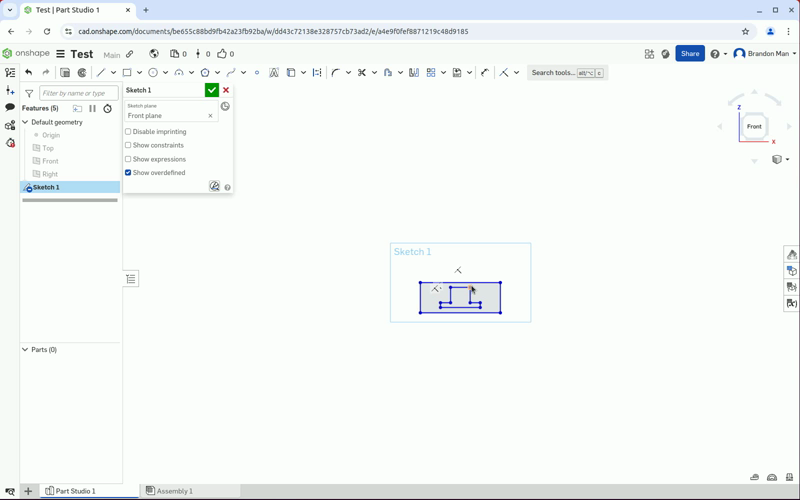
scroll(6)
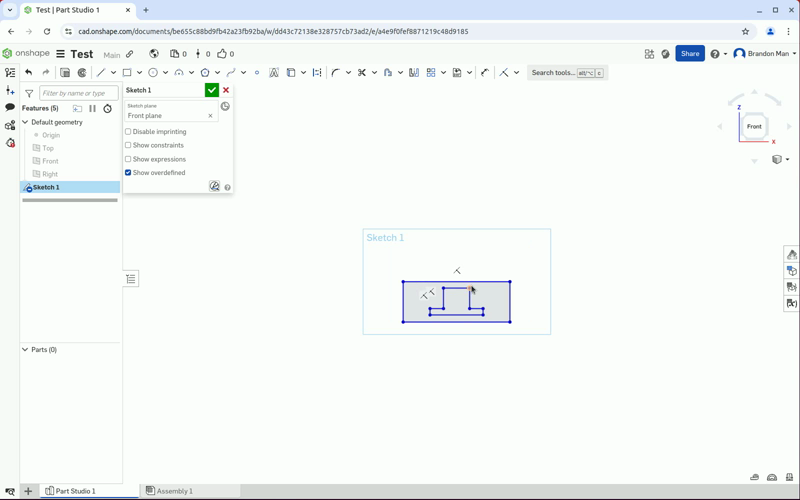
scroll(6)
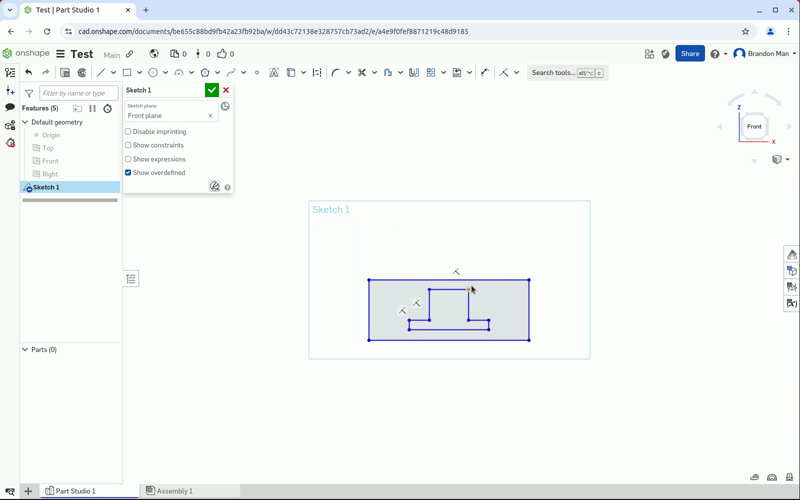
scroll(6)
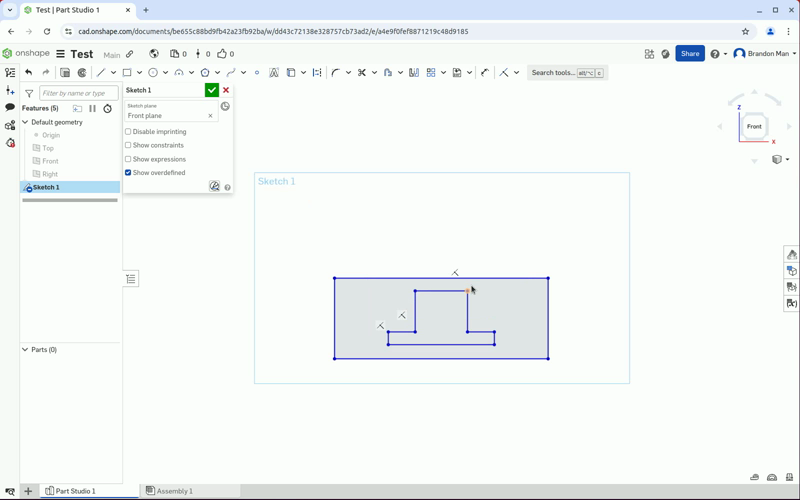
scroll(6)
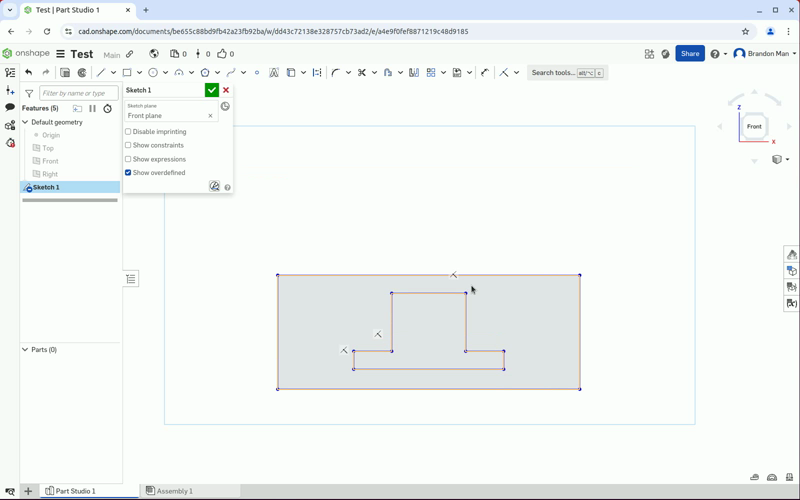
scroll(6)
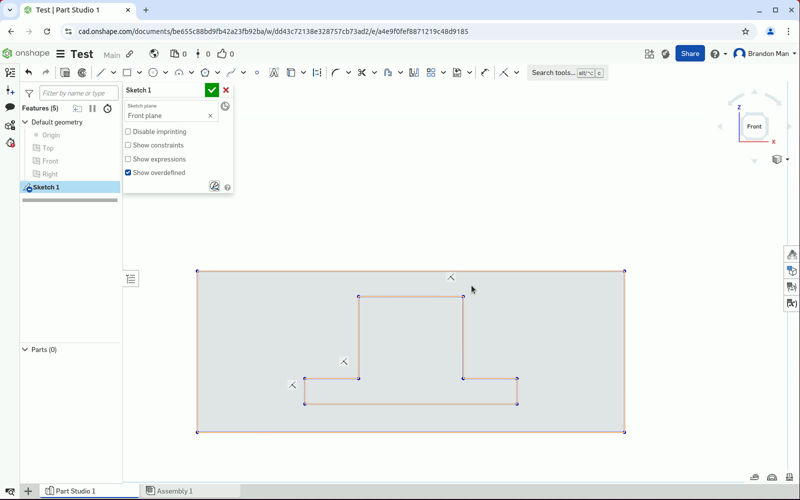
scroll(6)
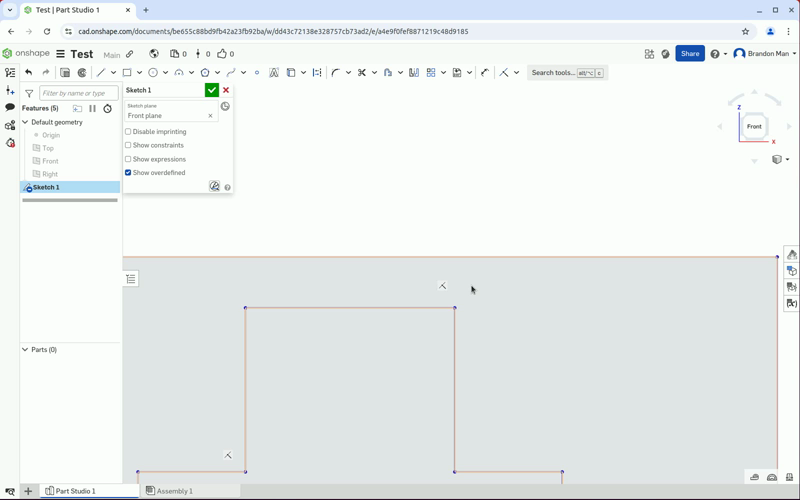
click(471, 285)
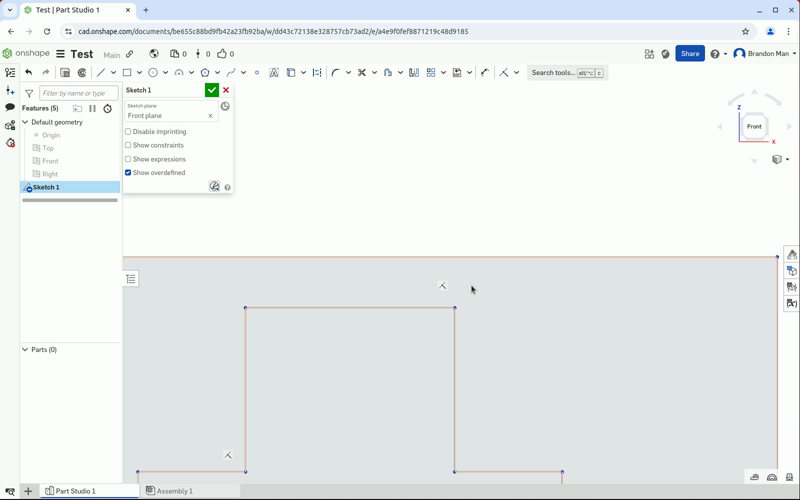
scroll(-6)
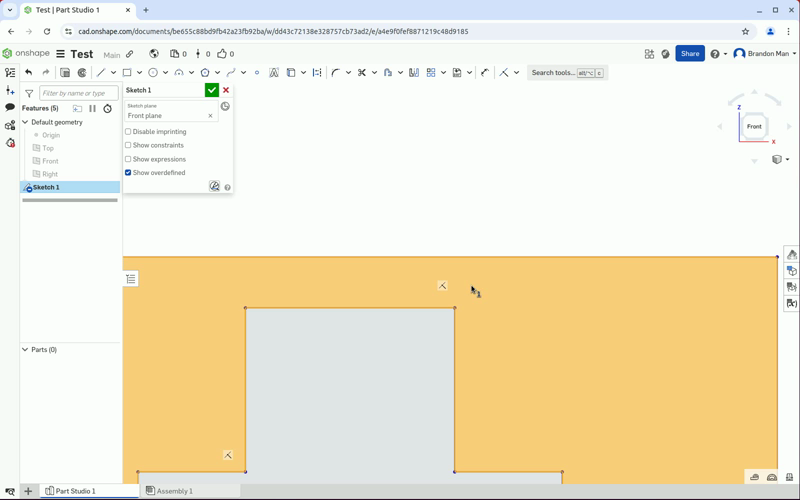
scroll(-6)
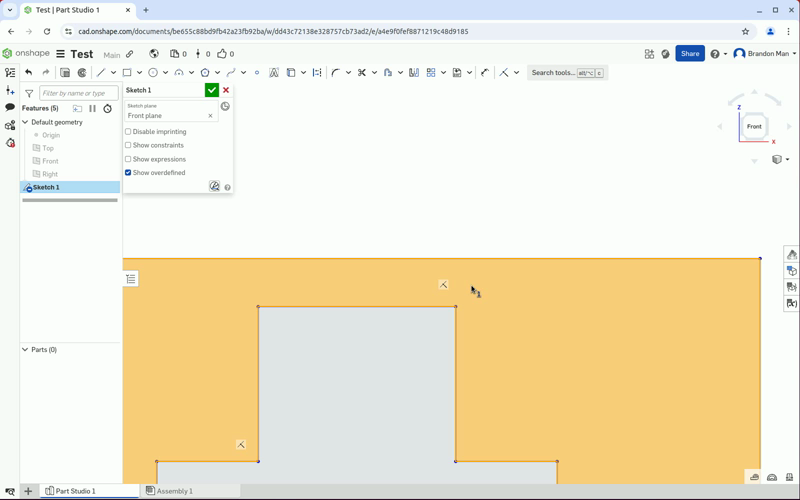
scroll(-6)
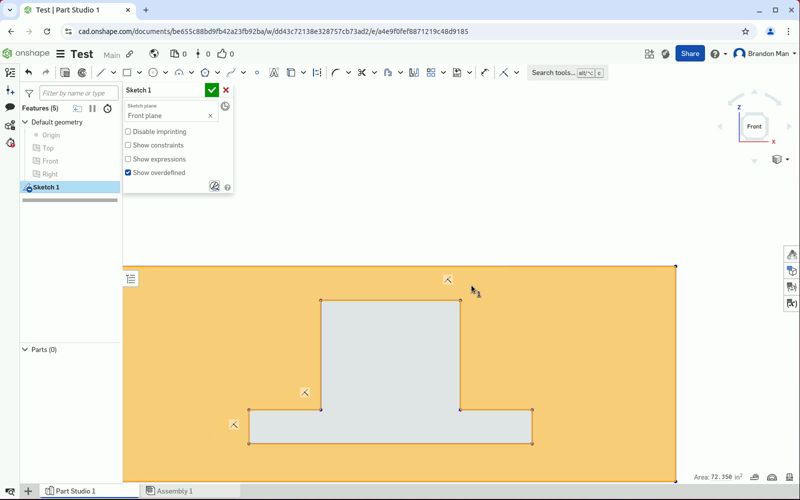
scroll(-6)
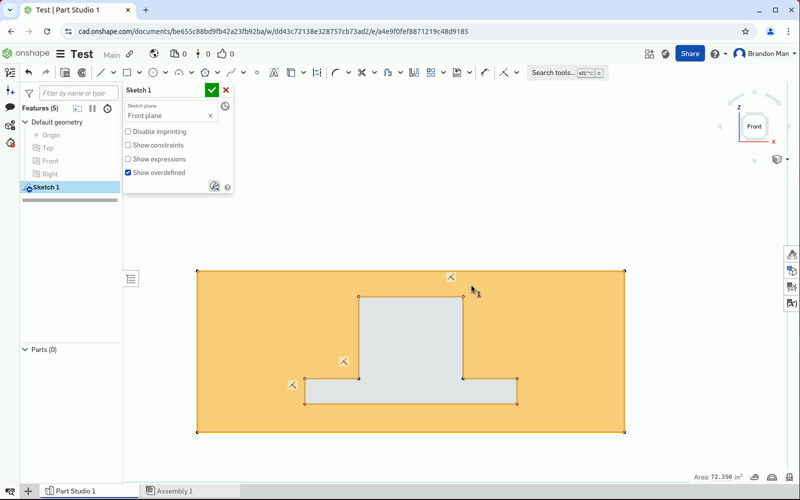
scroll(-6)
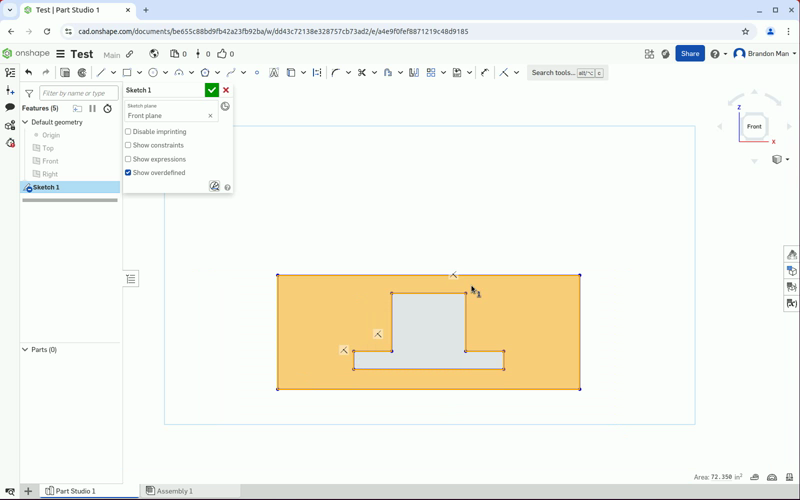
scroll(-6)
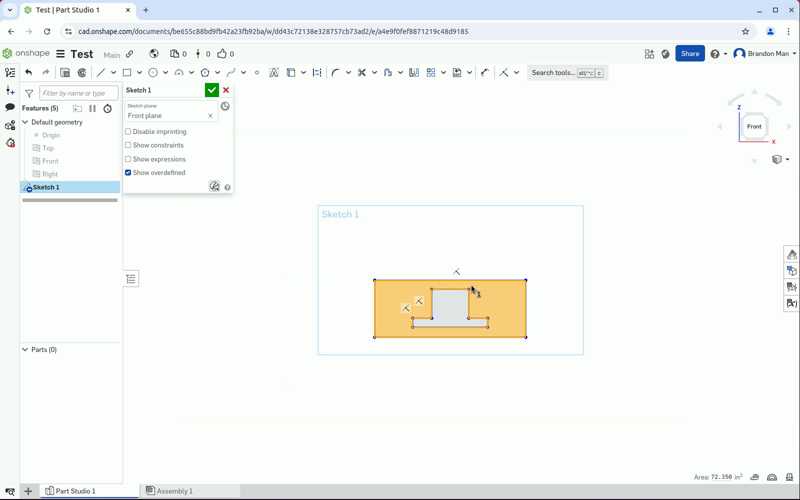
scroll(-6)
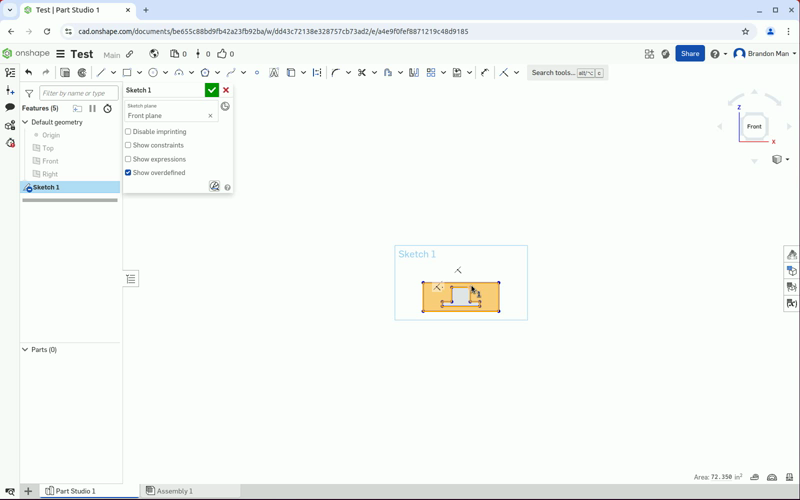
mouse_move(73, 352)
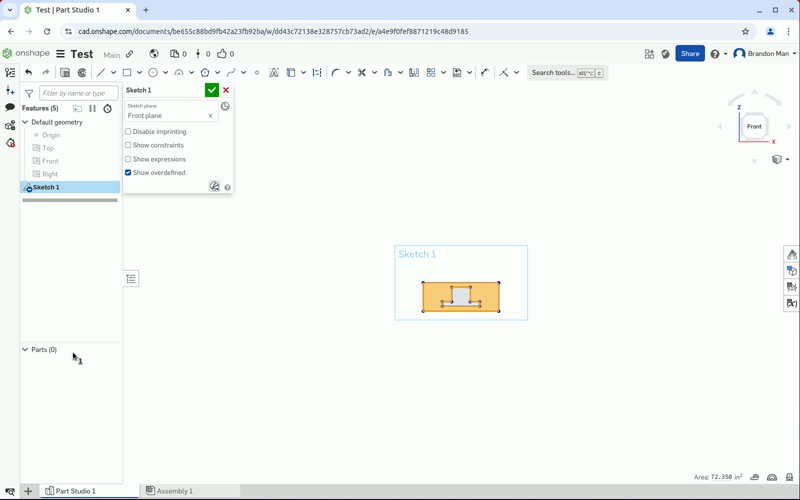
key(shift+y)
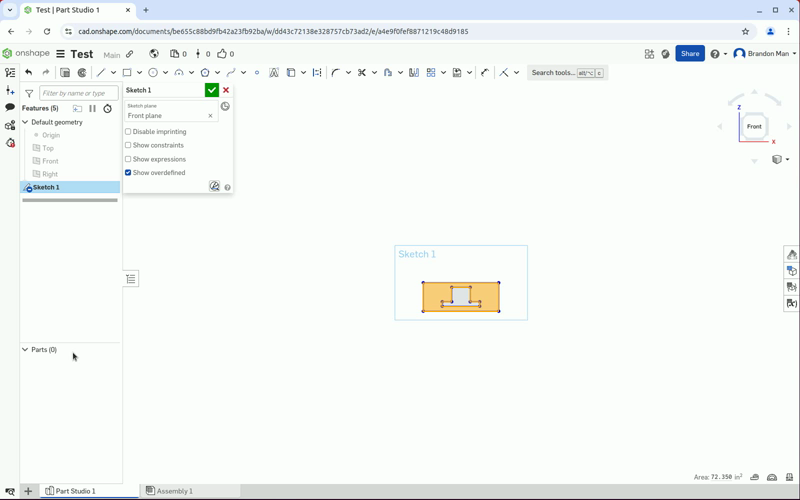
key(shift+e)
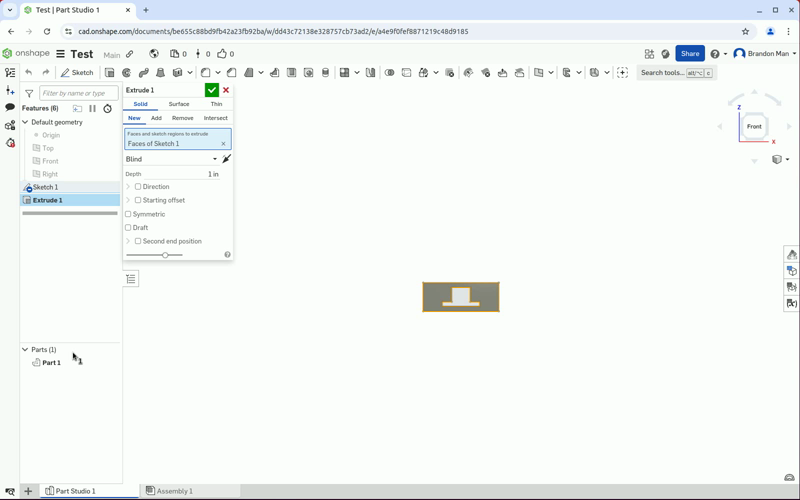
mouse_move(143, 106)
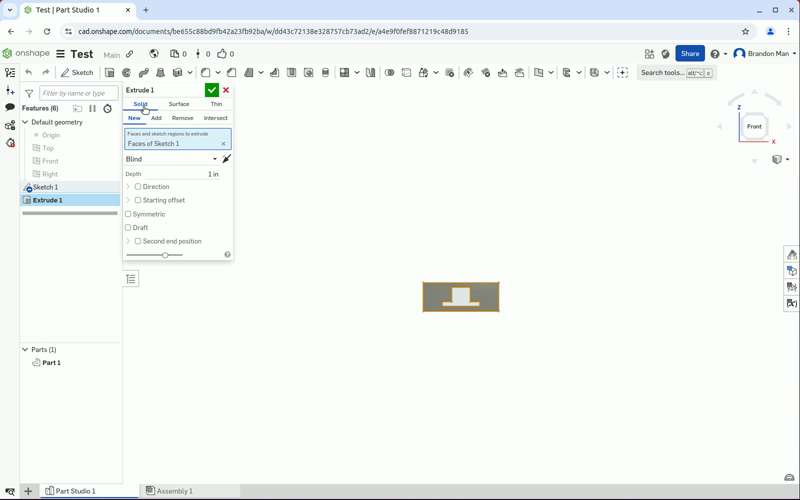
click(143, 106)
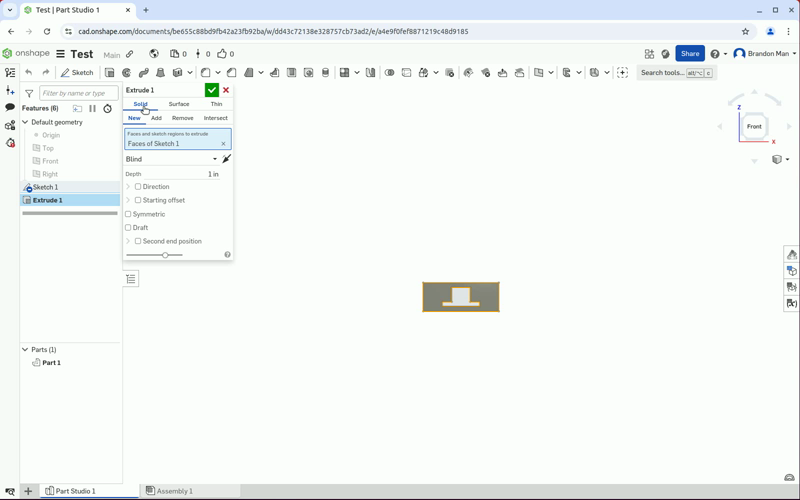
mouse_move(137, 120)
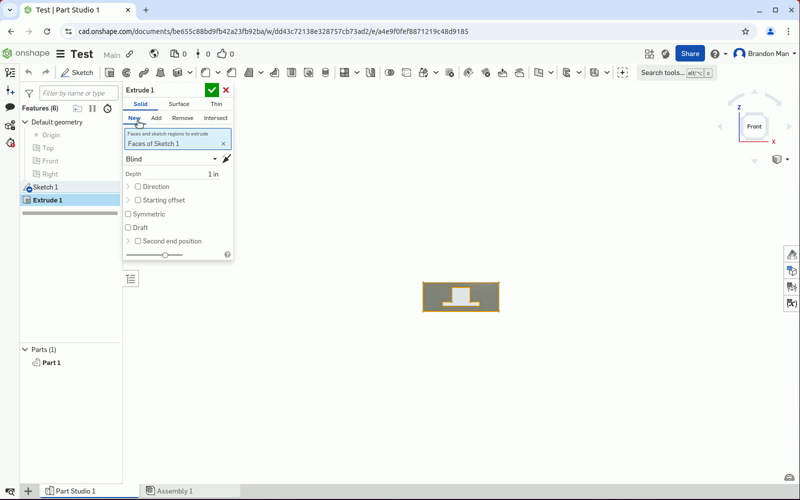
click(137, 120)
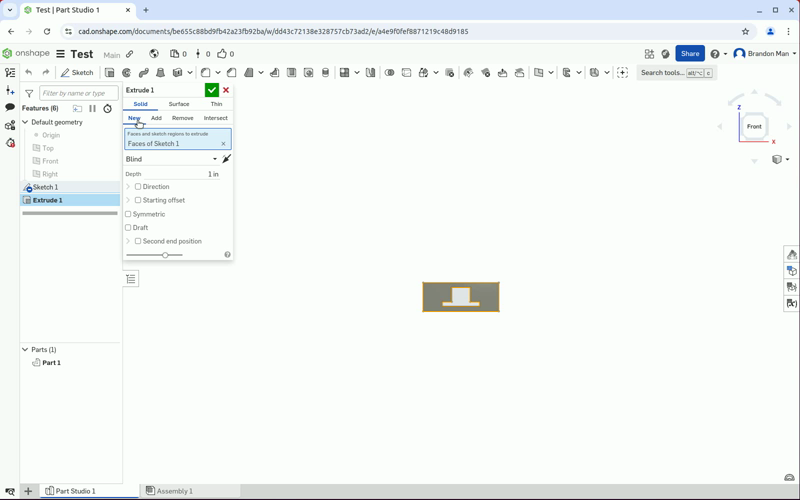
key(tab, 4)
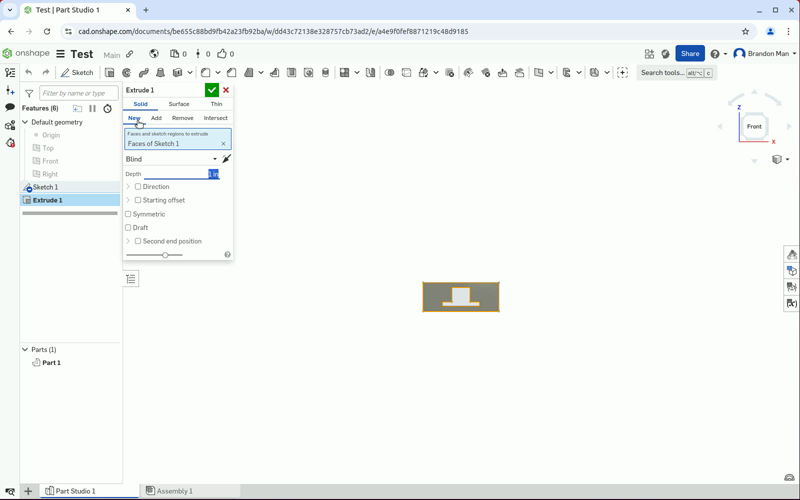
text(23.108)
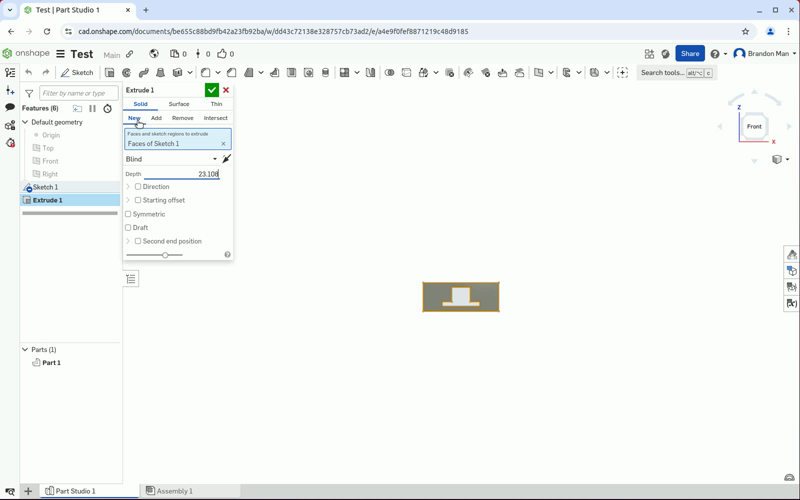
key(enter)
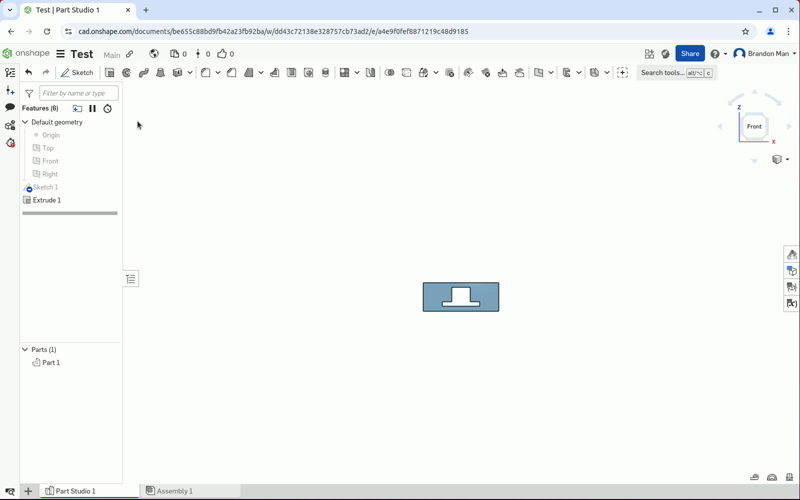
key(shift+h)
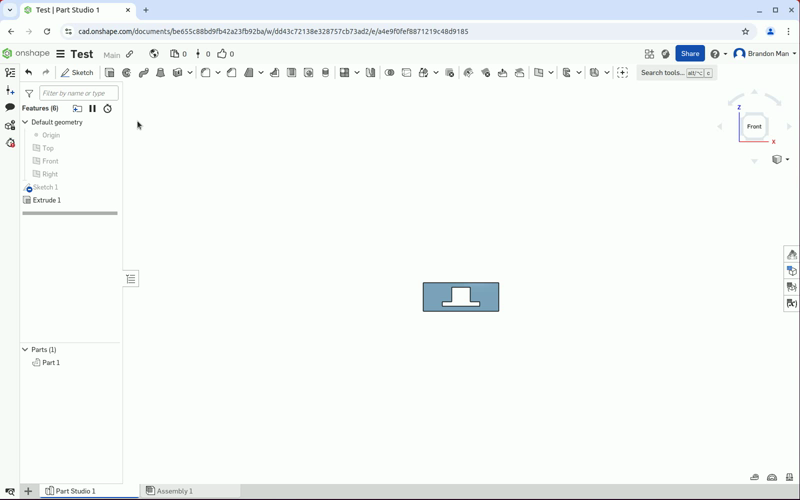
key(shift+h)
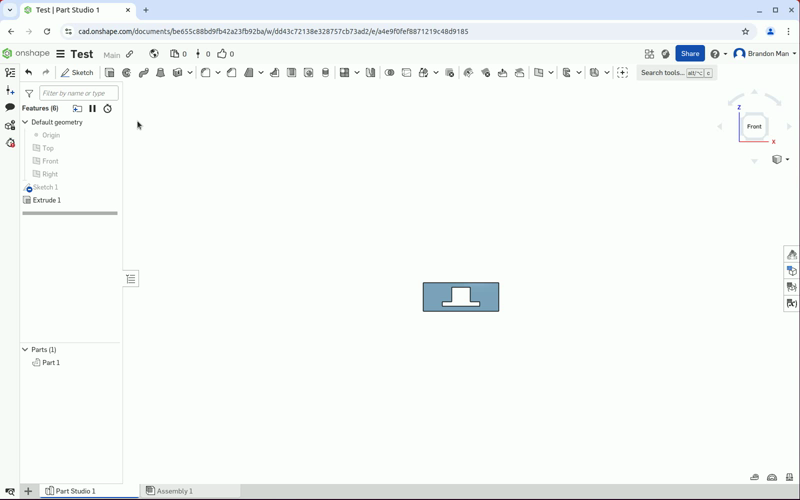
mouse_move(73, 189)
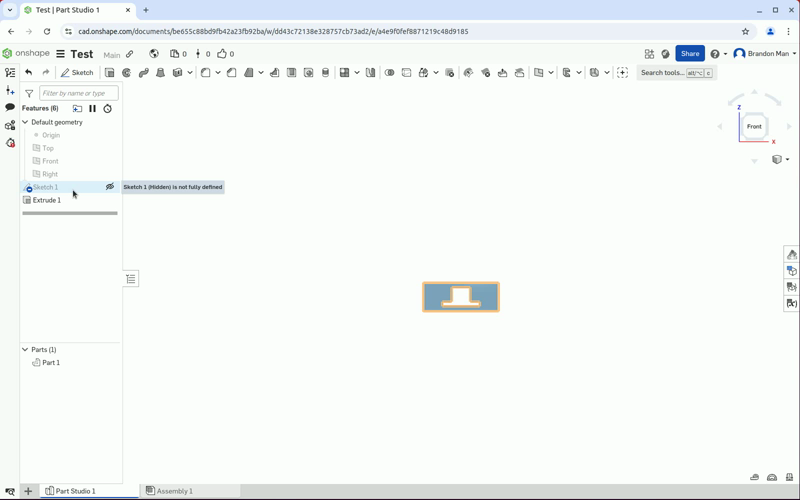
click(73, 189)
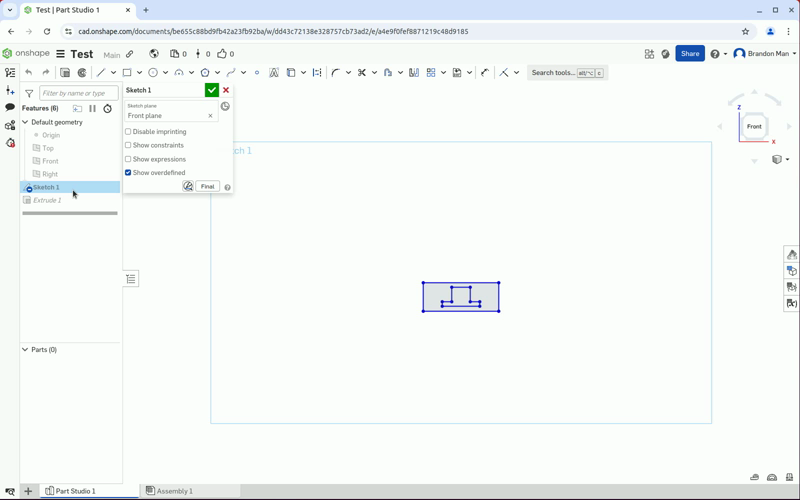
mouse_move(229, 92)
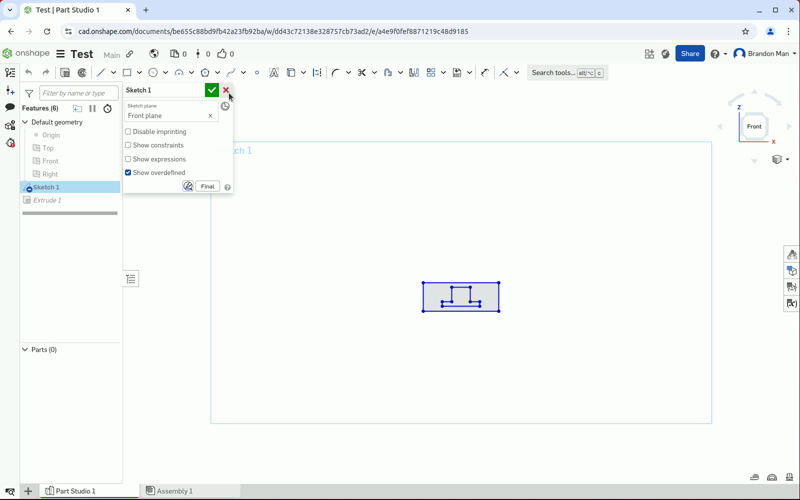
click(229, 92)
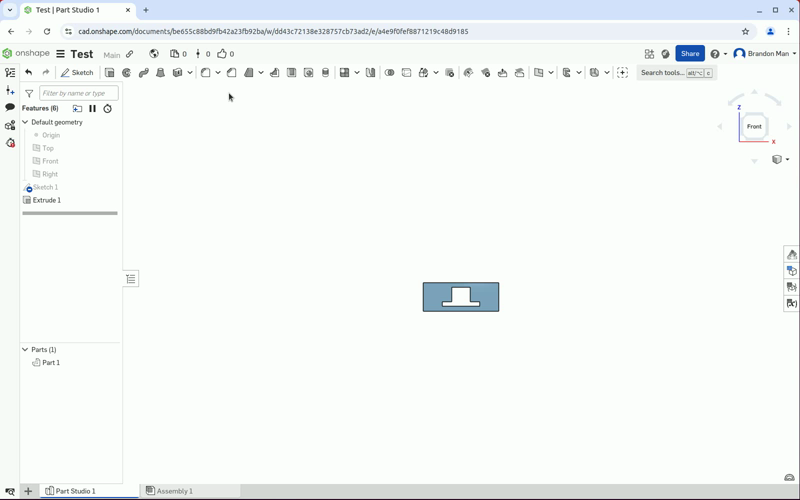
mouse_move(73, 352)
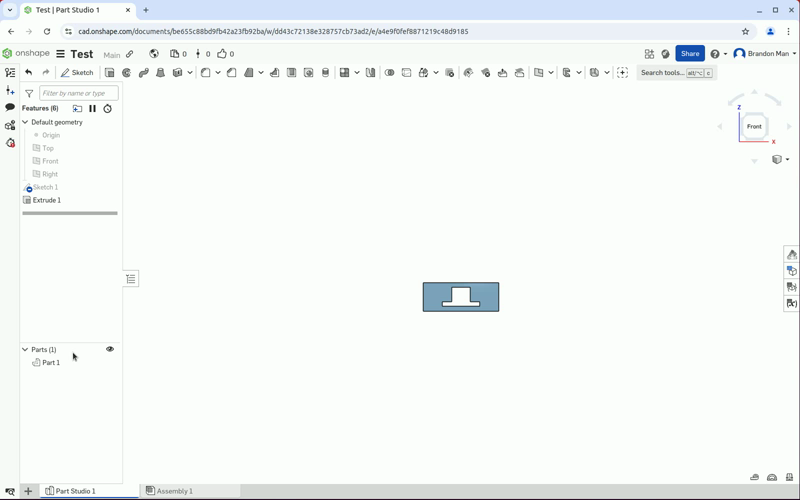
key(y)
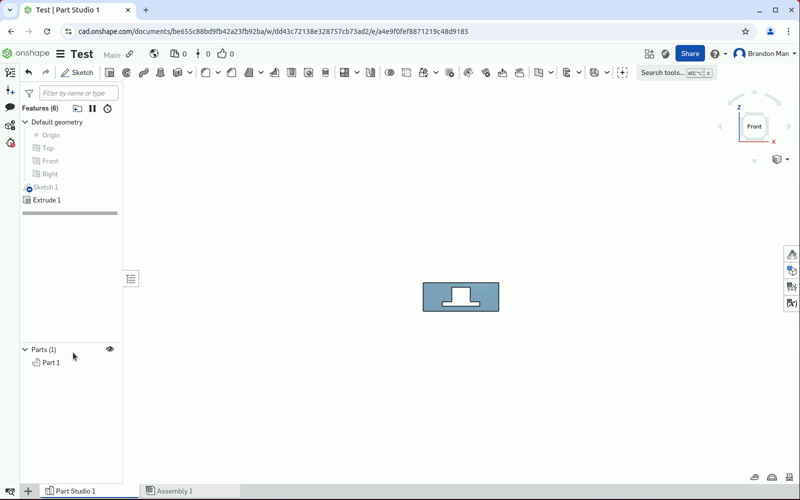
key(shift+p)
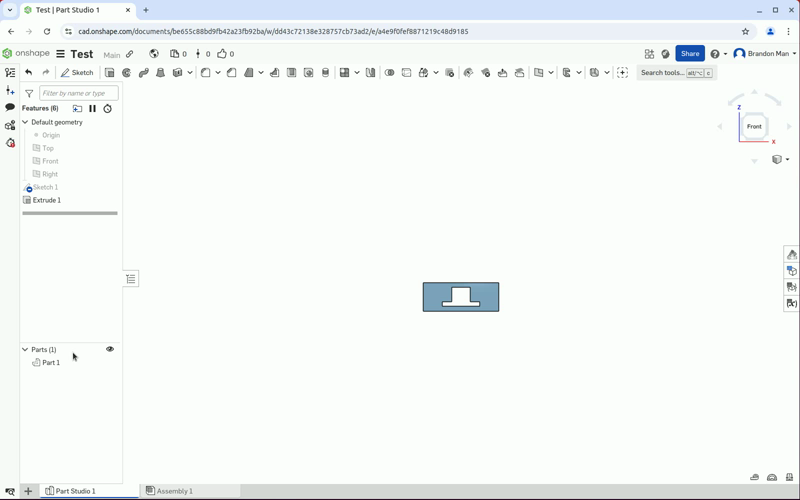
key(space)
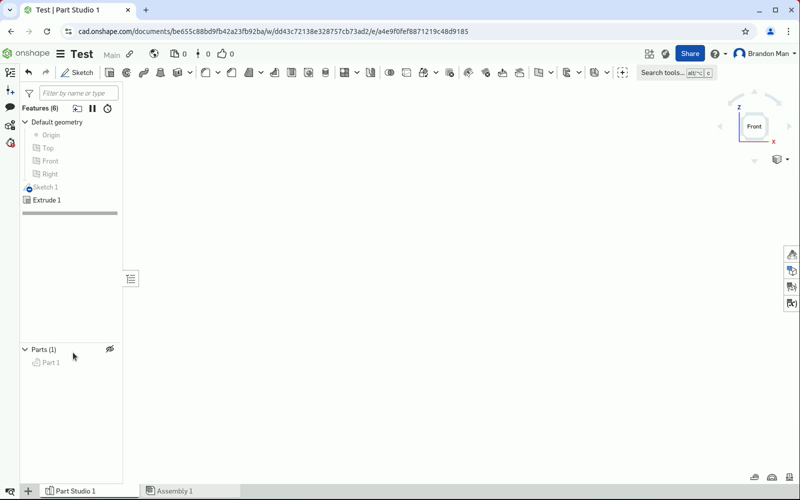
key_down(shift)
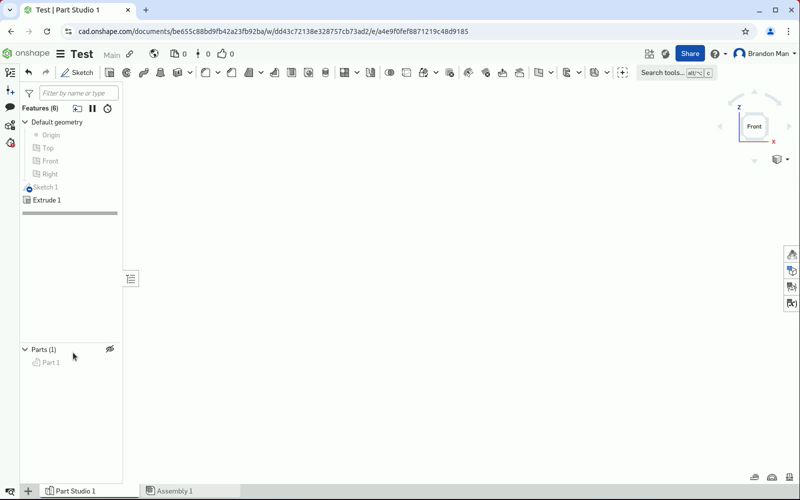
key(down)
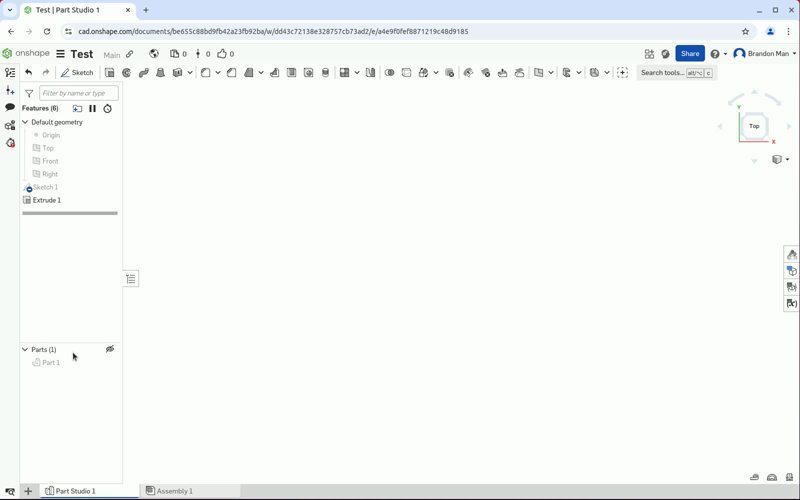
key_up(shift)
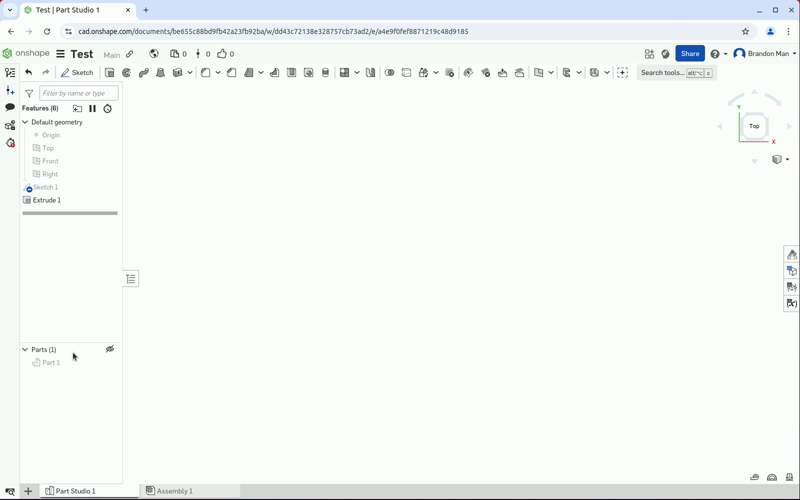
mouse_move(73, 352)
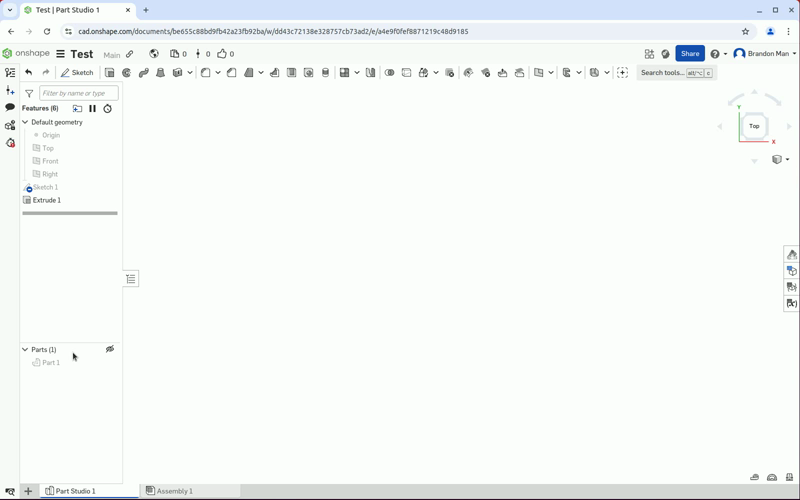
key(shift+y)
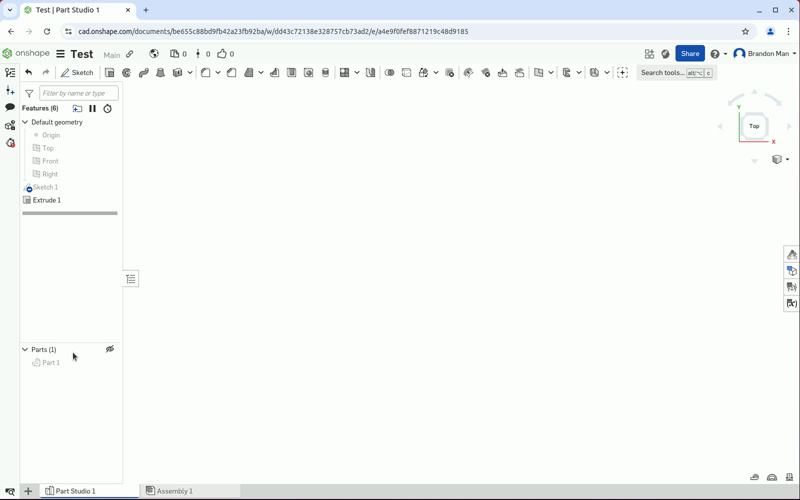
key(shift+s)
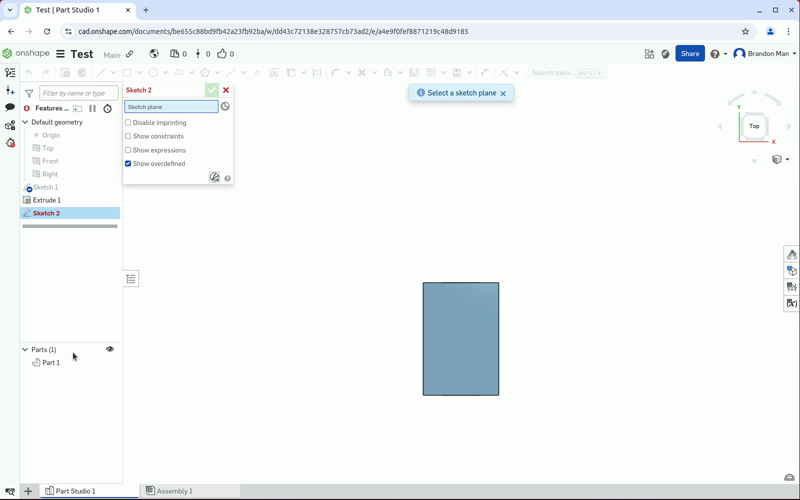
mouse_move(73, 150)
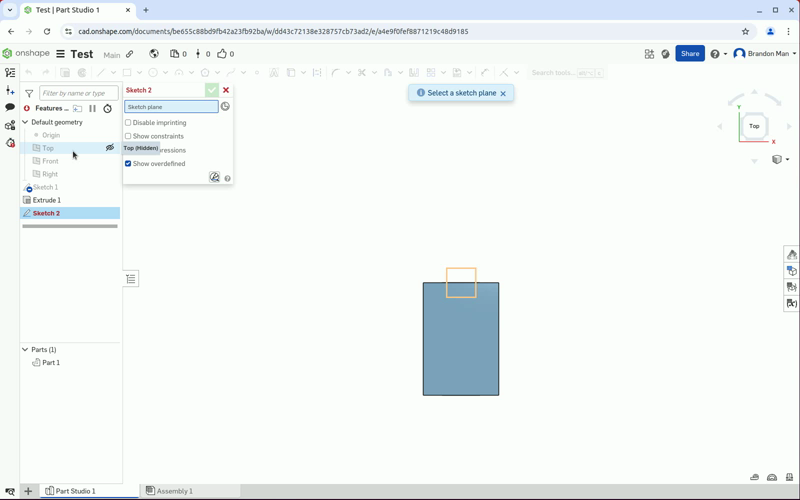
click(73, 150)
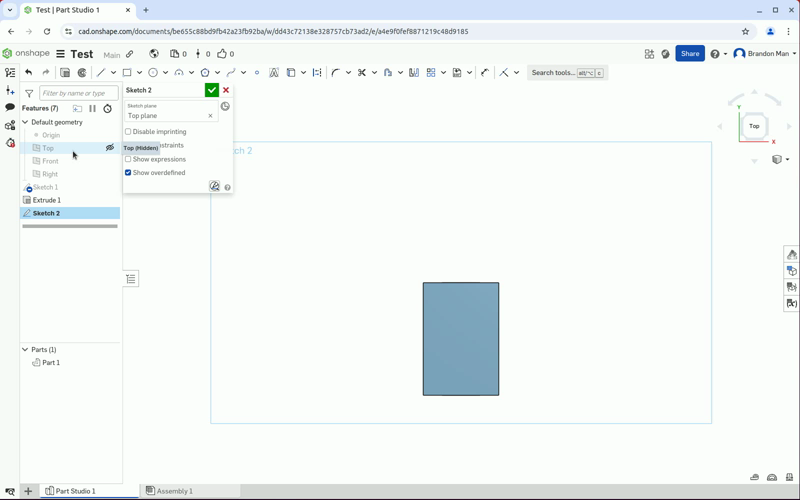
mouse_move(73, 352)
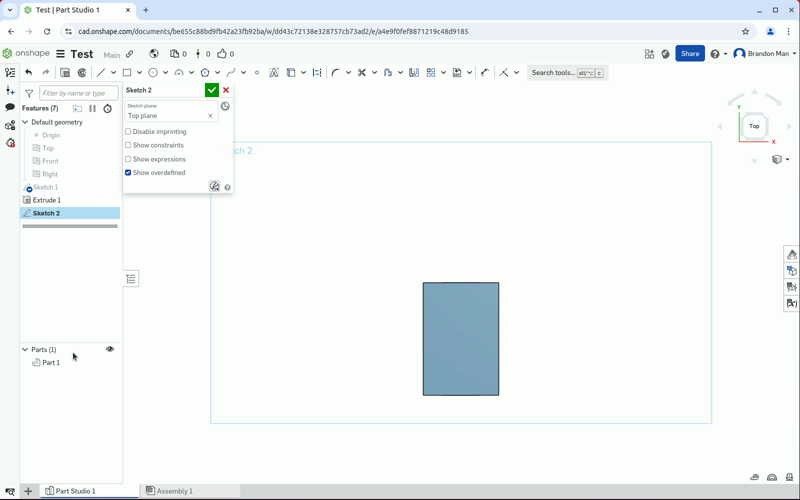
key(y)
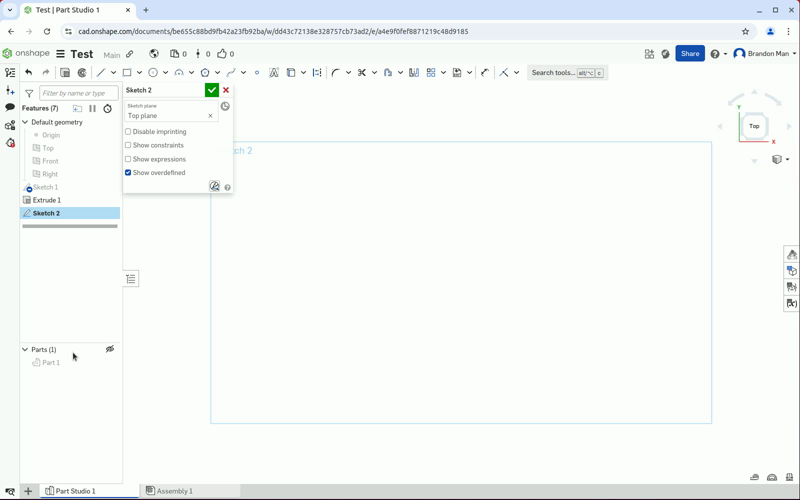
key(l)
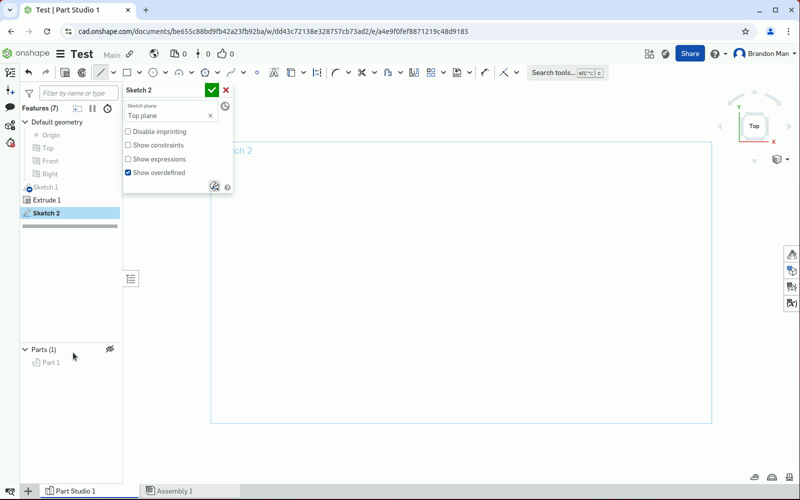
key_down(shift)
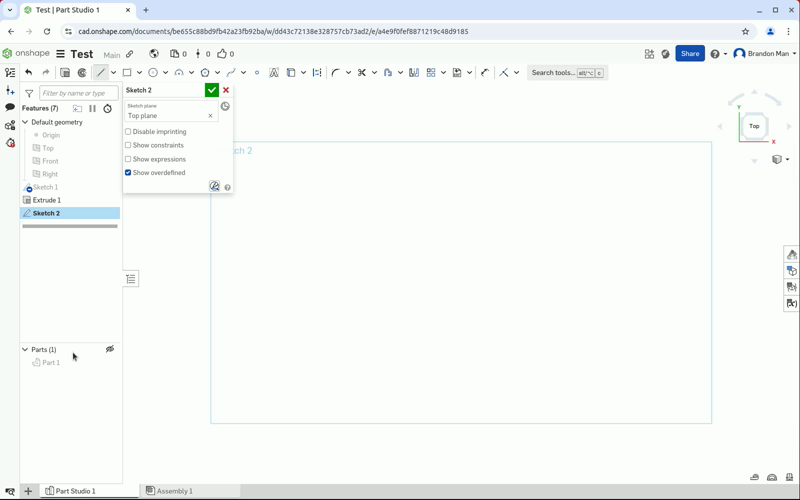
mouse_move(423, 292)
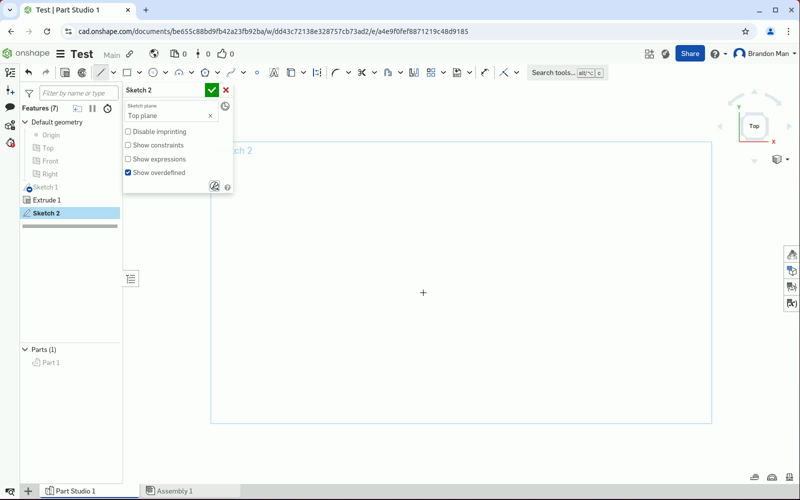
click(423, 292)
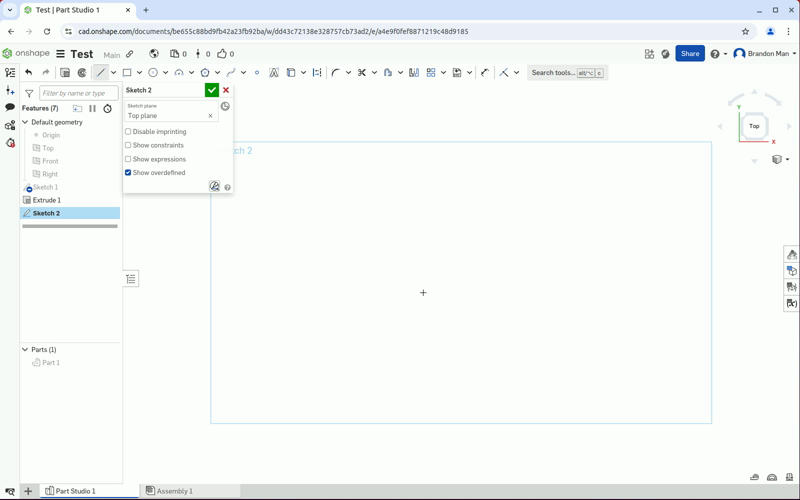
key_up(shift)
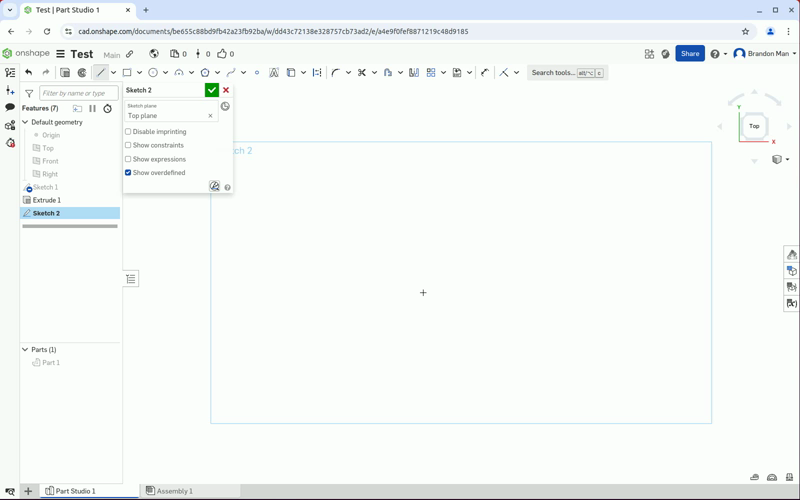
key_down(shift)
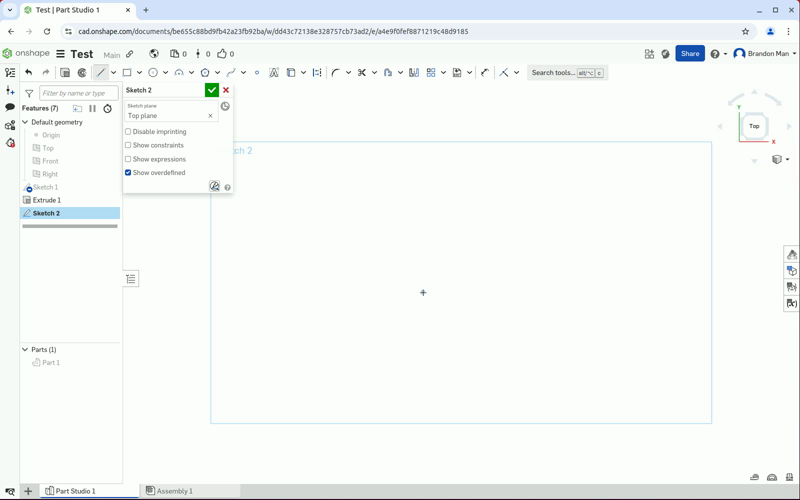
mouse_move(498, 292)
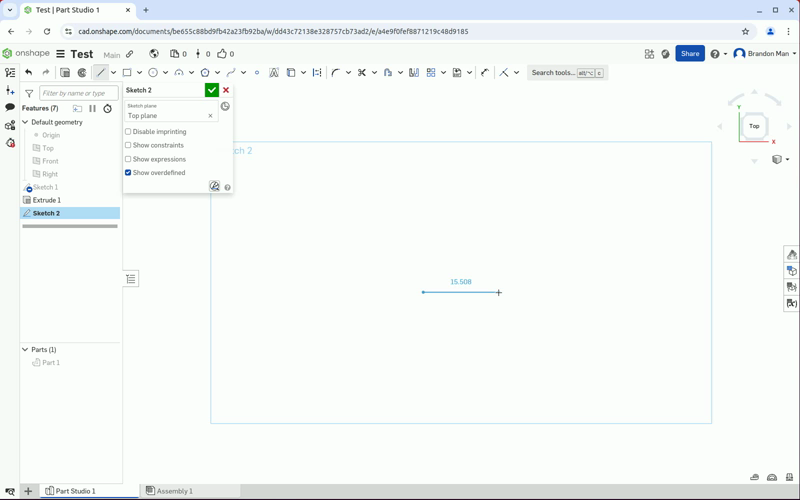
click(498, 292)
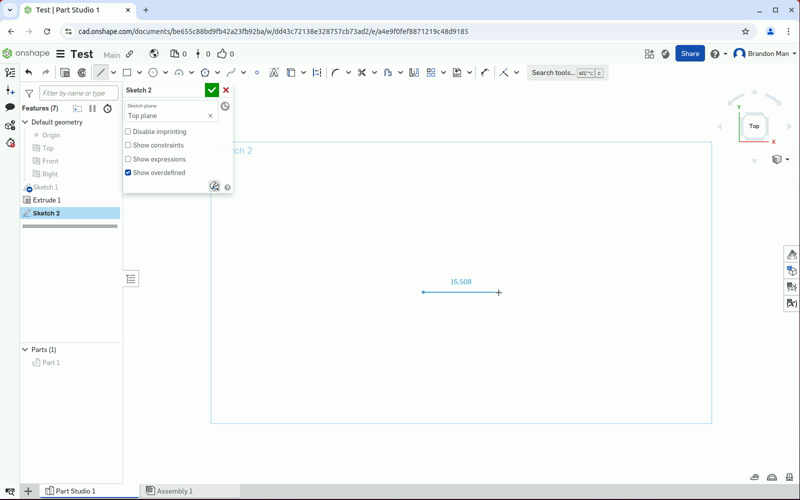
key_up(shift)
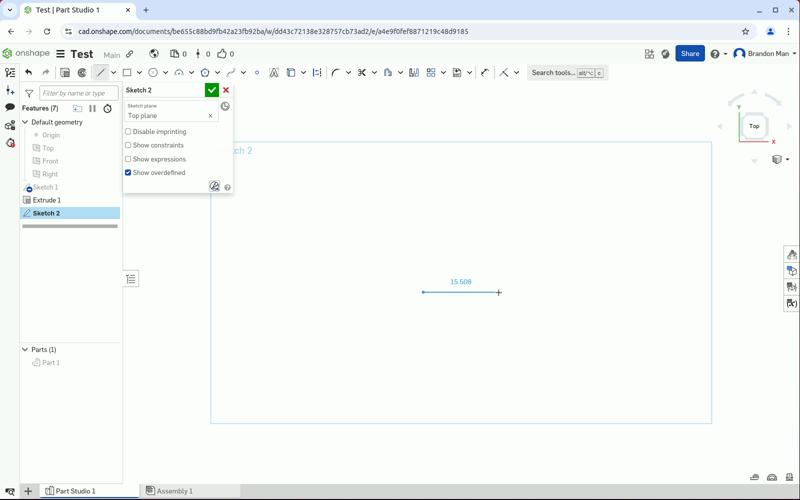
key_down(shift)
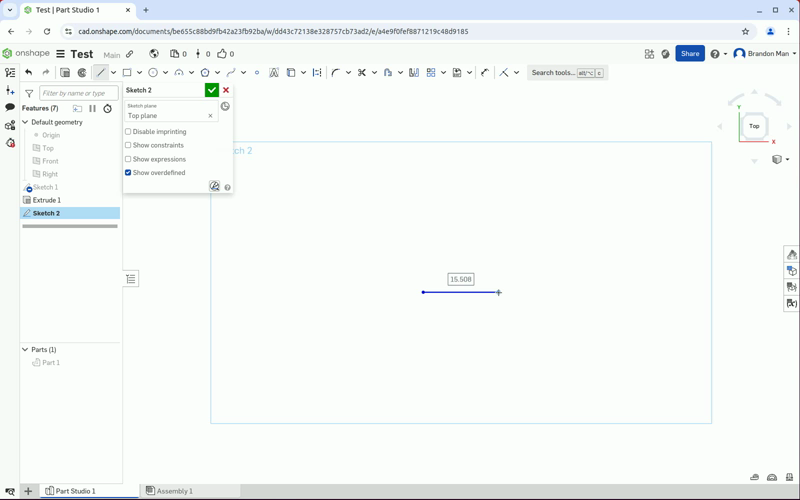
mouse_move(528, 292)
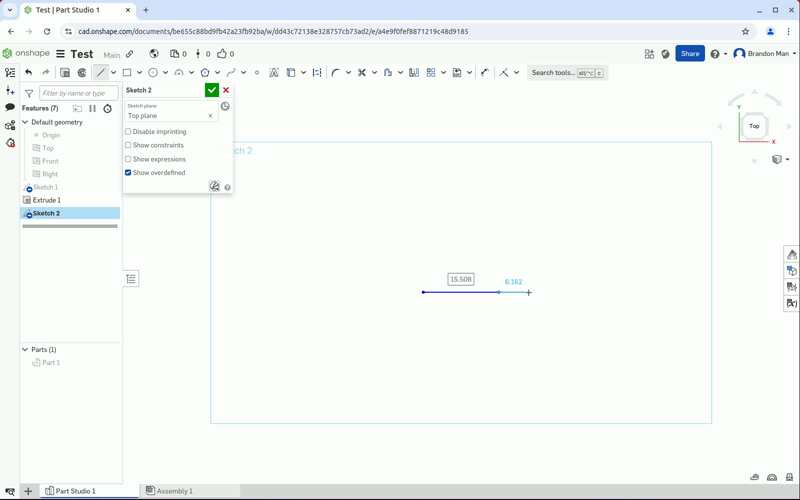
mouse_move(498, 282)
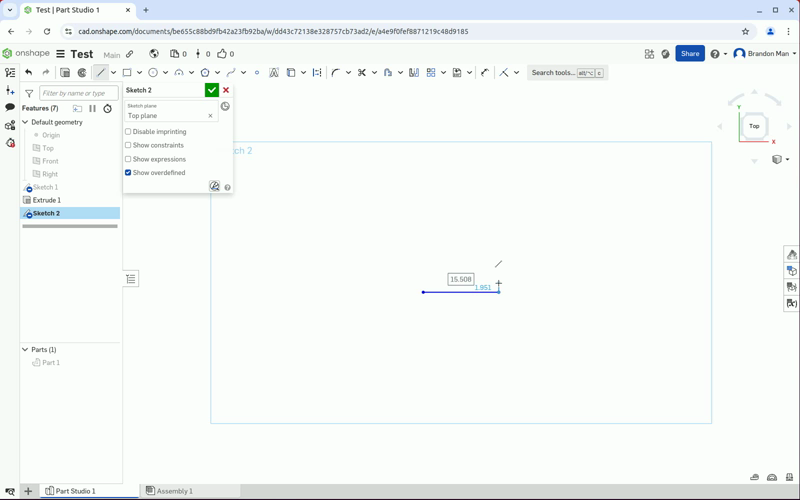
click(498, 282)
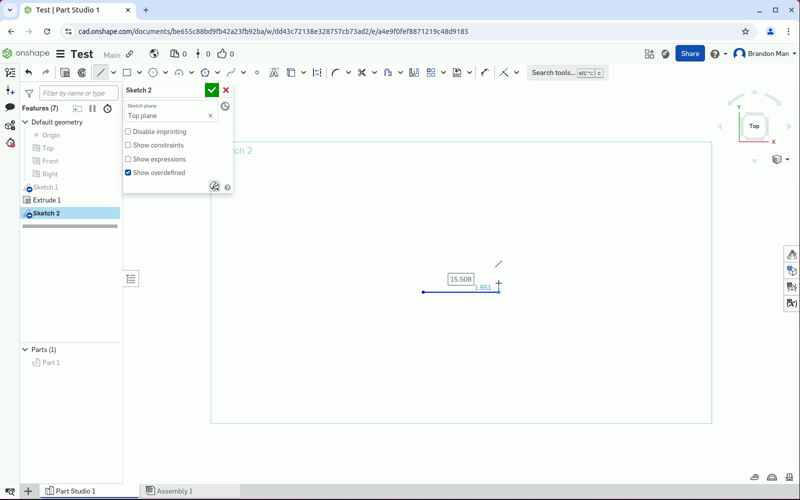
key_up(shift)
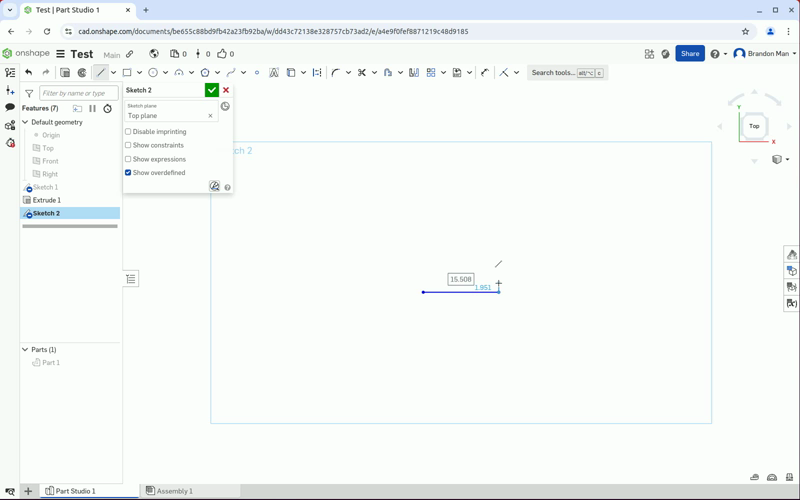
key_down(shift)
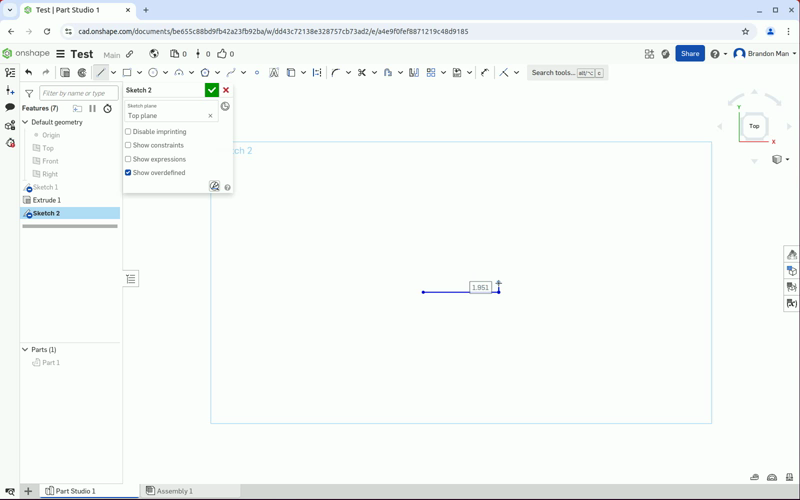
mouse_move(423, 282)
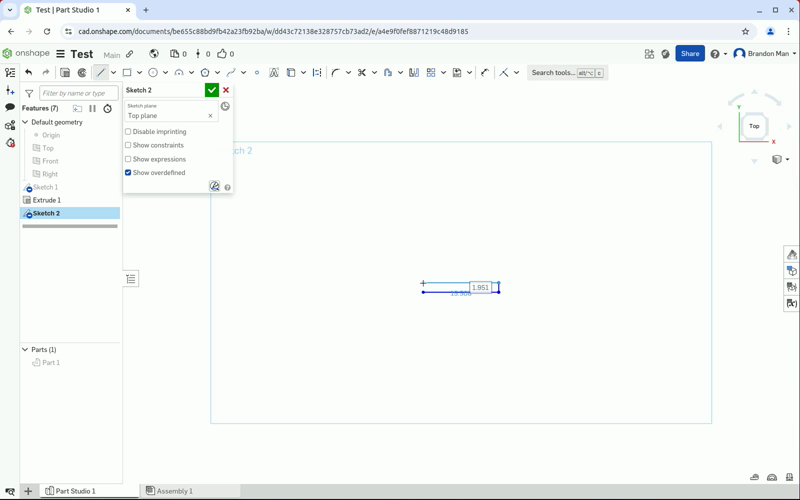
click(423, 282)
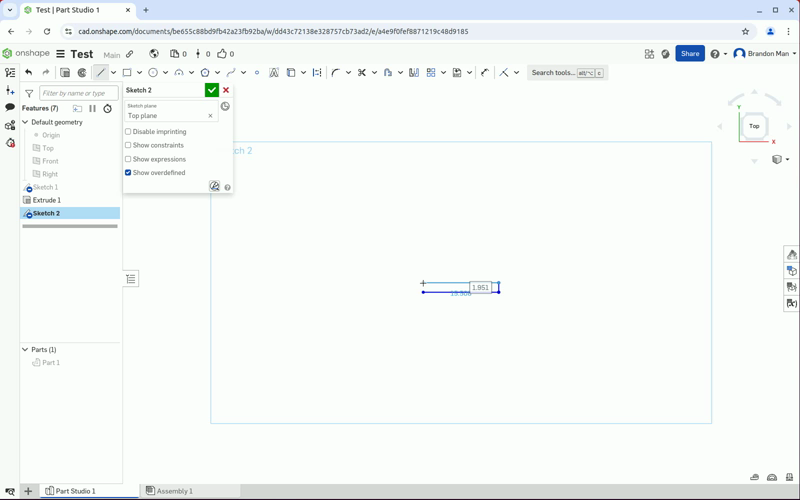
key_up(shift)
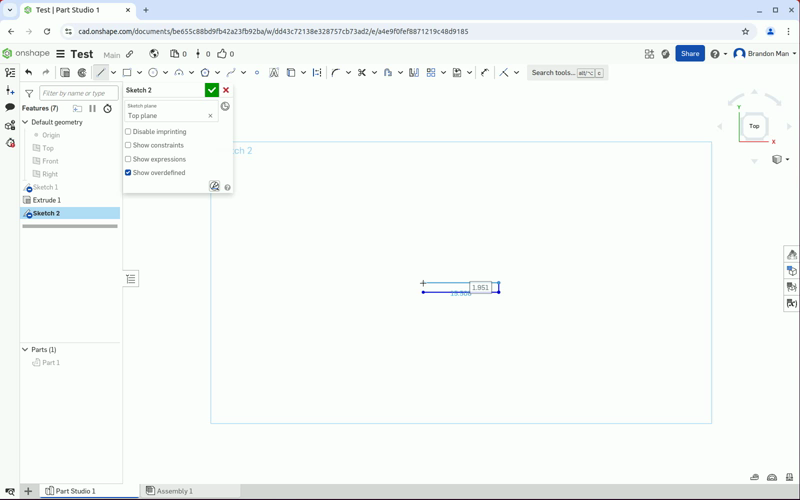
mouse_move(453, 282)
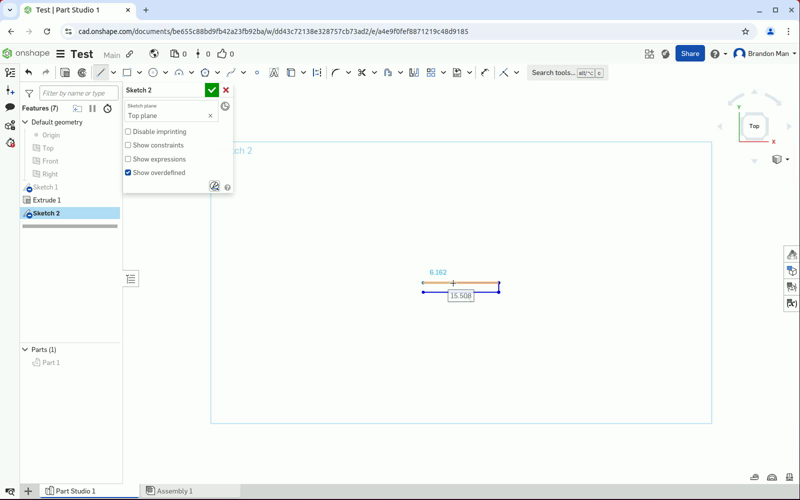
key_down(shift)
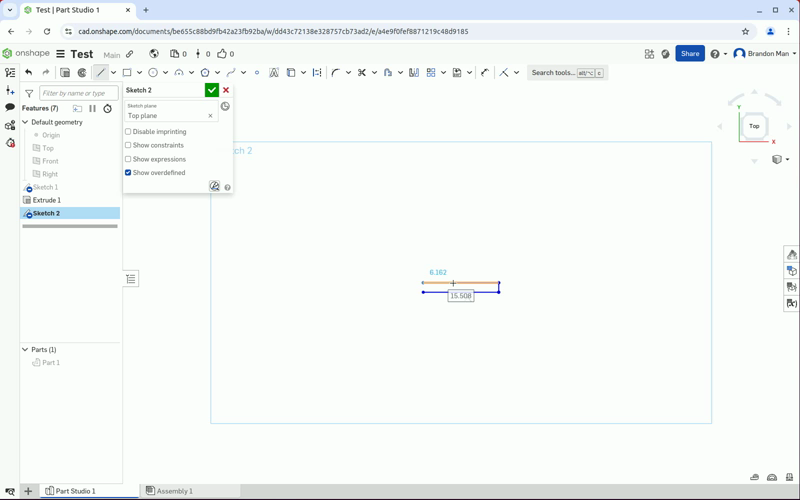
mouse_move(423, 292)
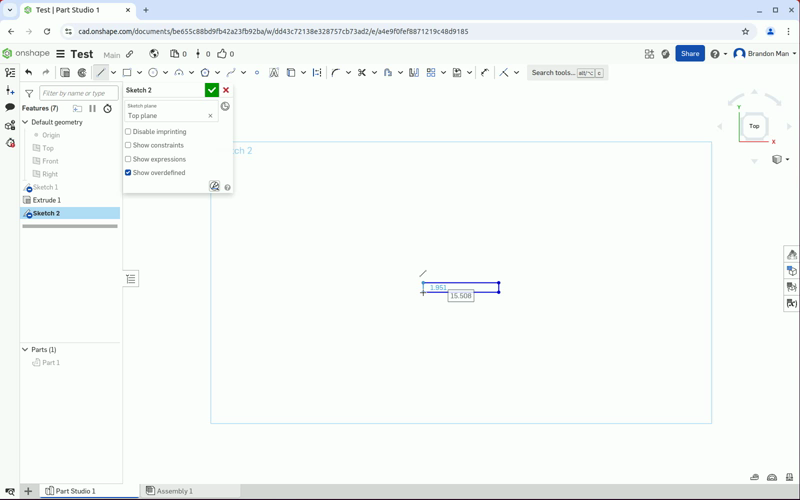
key_up(shift)
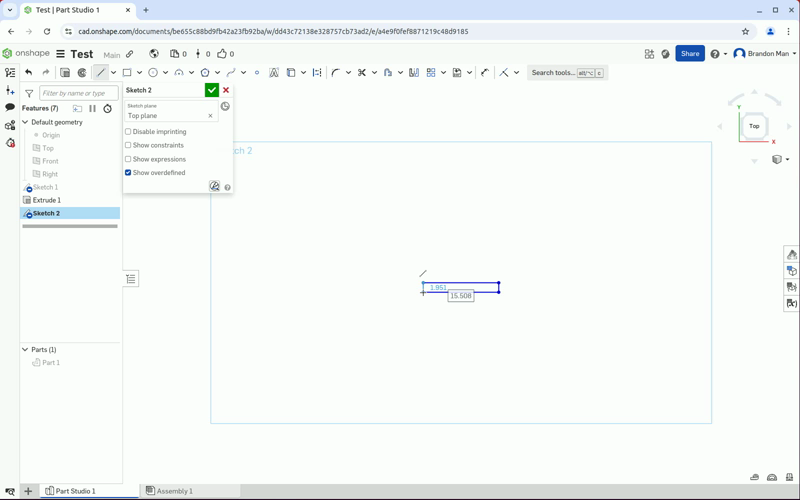
click(423, 292)
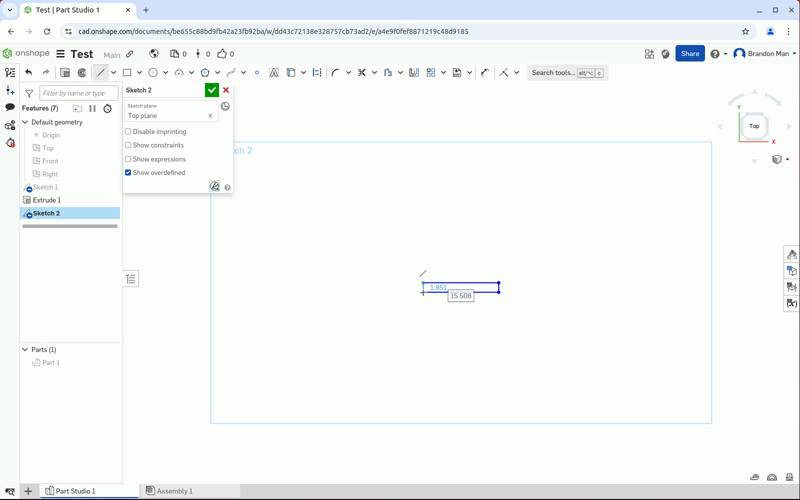
key(esc)
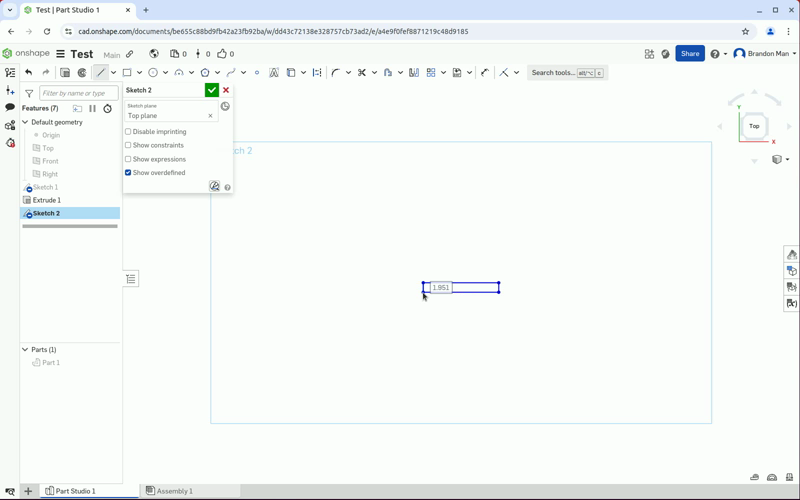
mouse_move(437, 285)
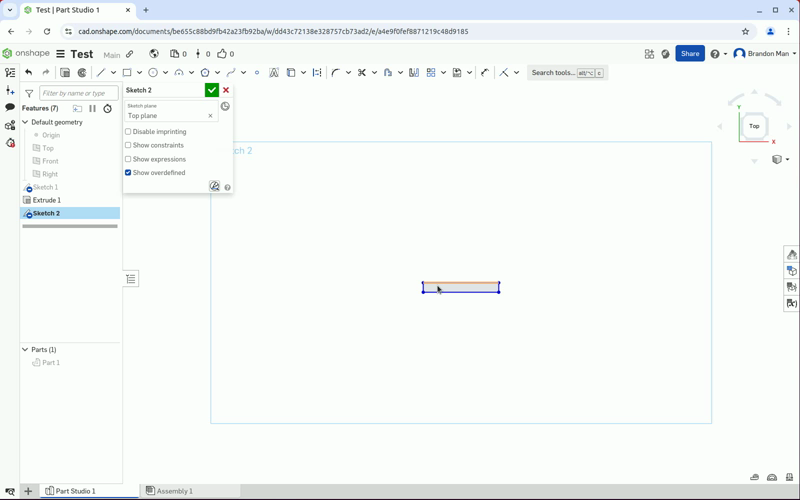
scroll(6)
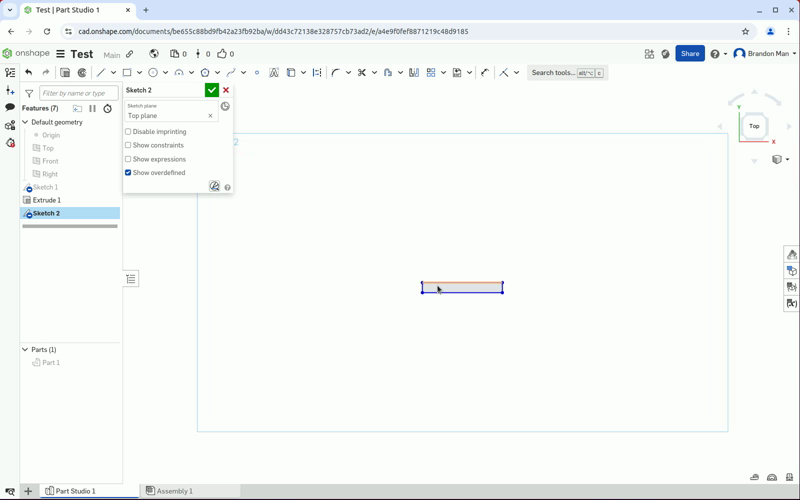
scroll(6)
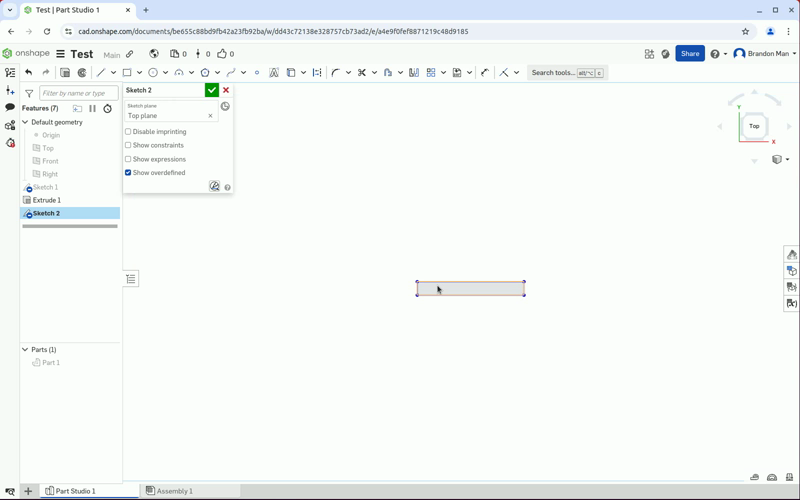
scroll(6)
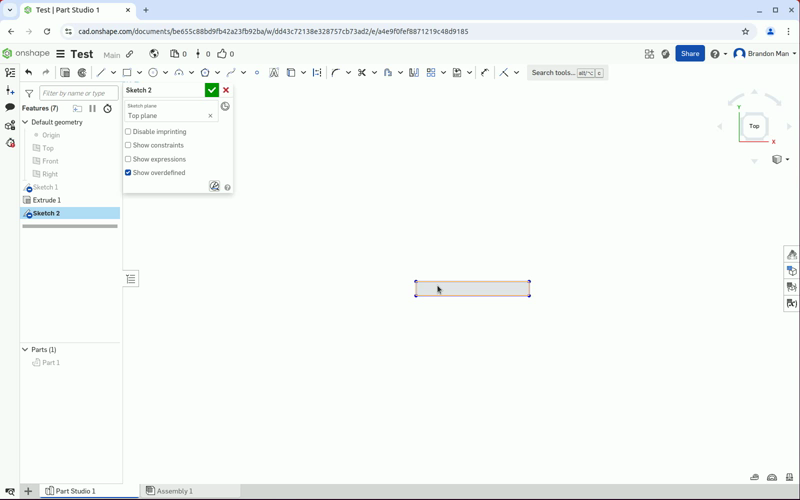
scroll(6)
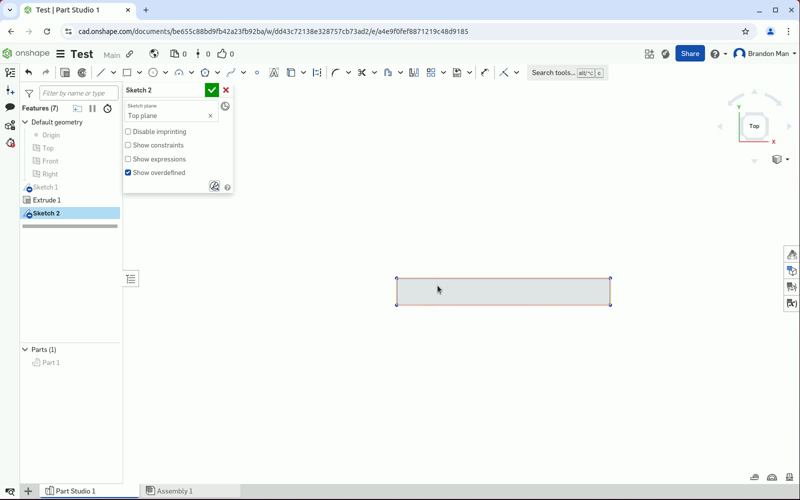
scroll(6)
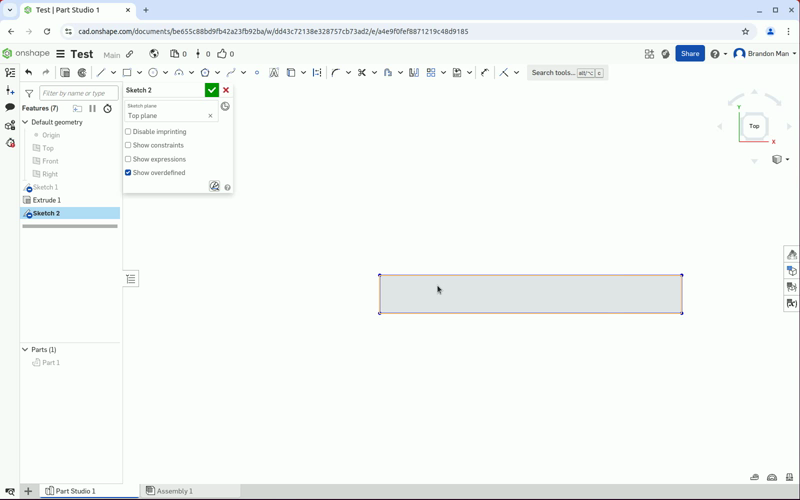
scroll(6)
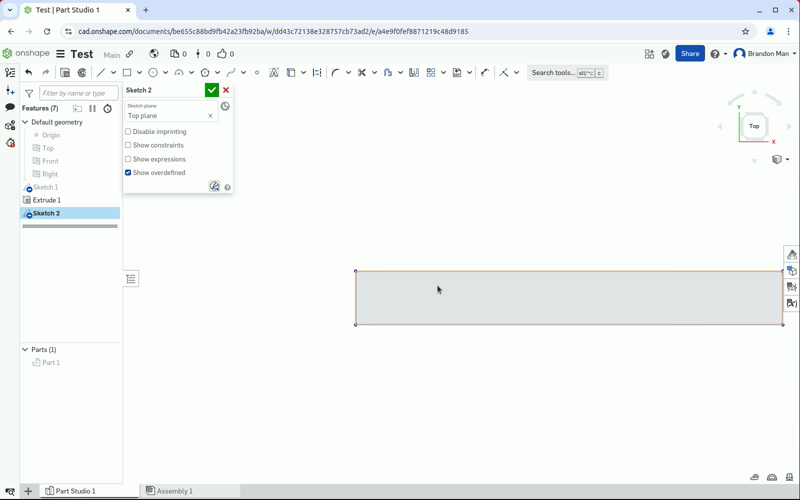
scroll(6)
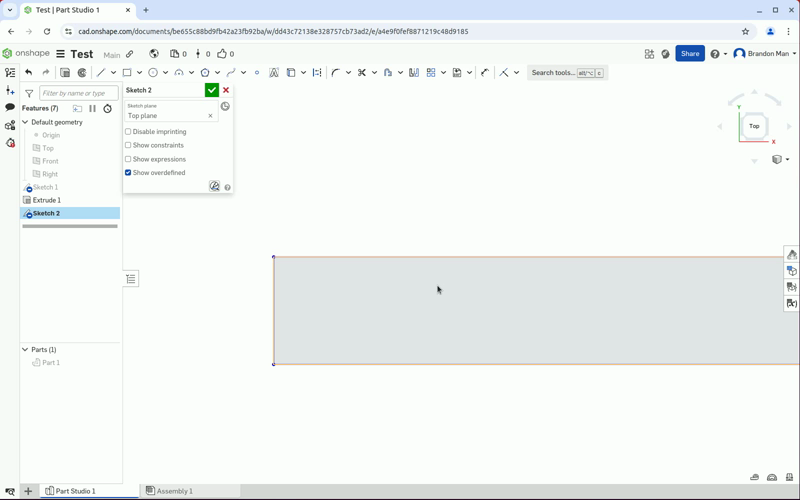
click(437, 285)
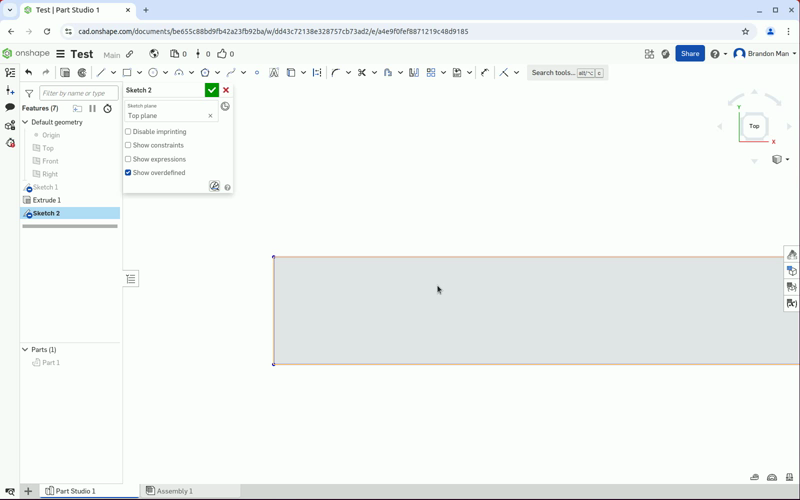
scroll(-6)
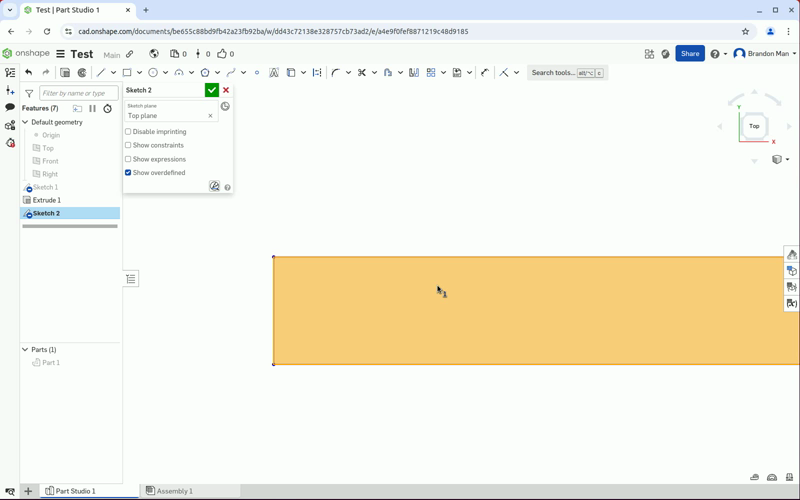
scroll(-6)
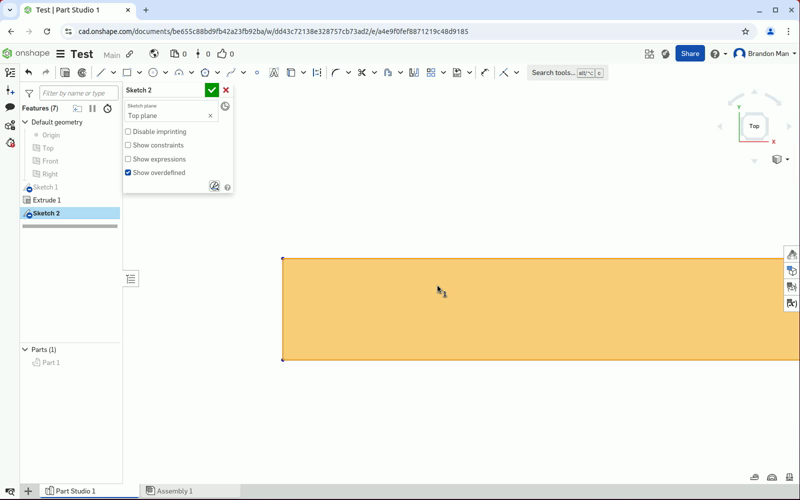
scroll(-6)
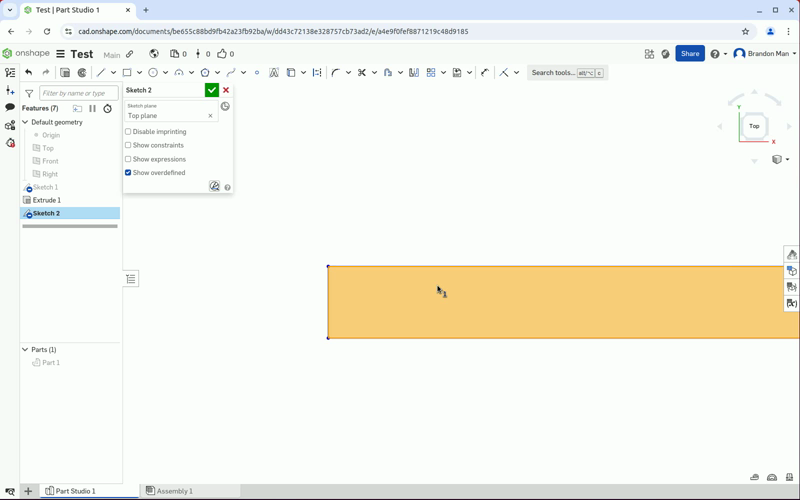
scroll(-6)
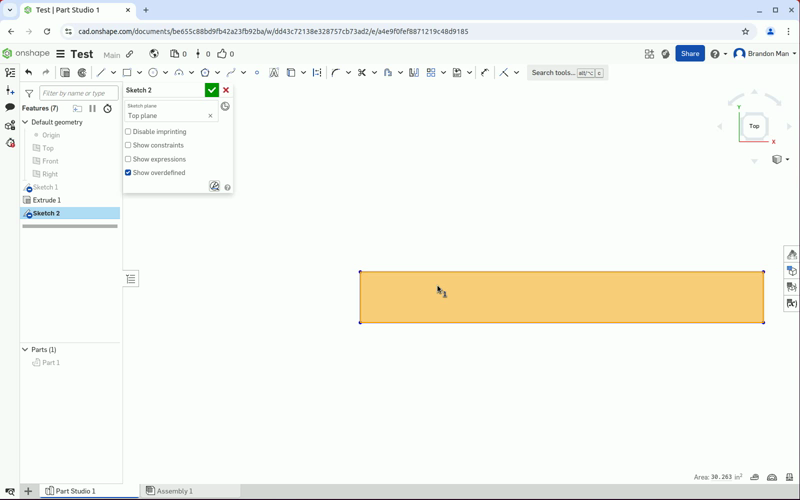
scroll(-6)
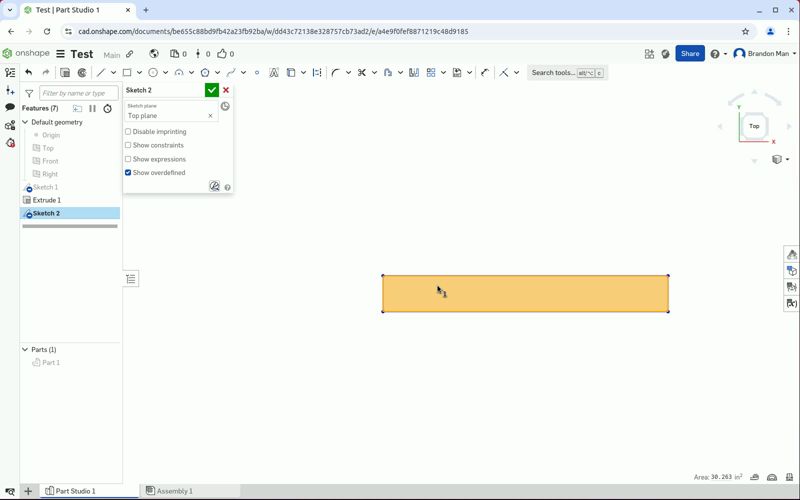
scroll(-6)
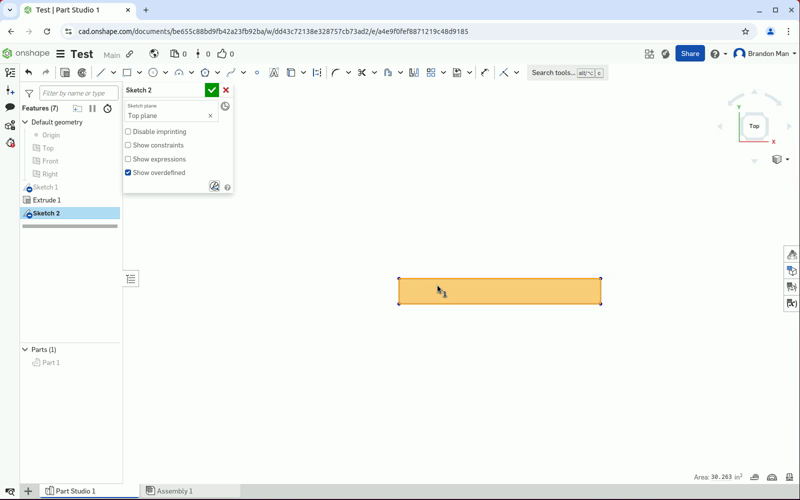
scroll(-6)
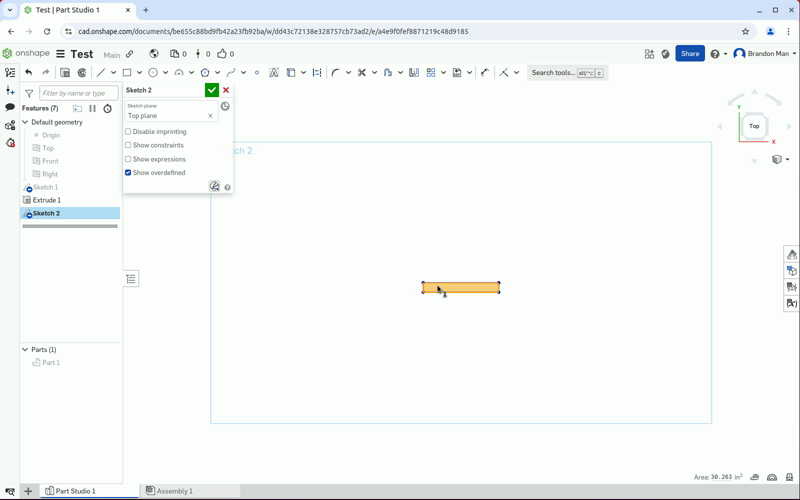
mouse_move(73, 352)
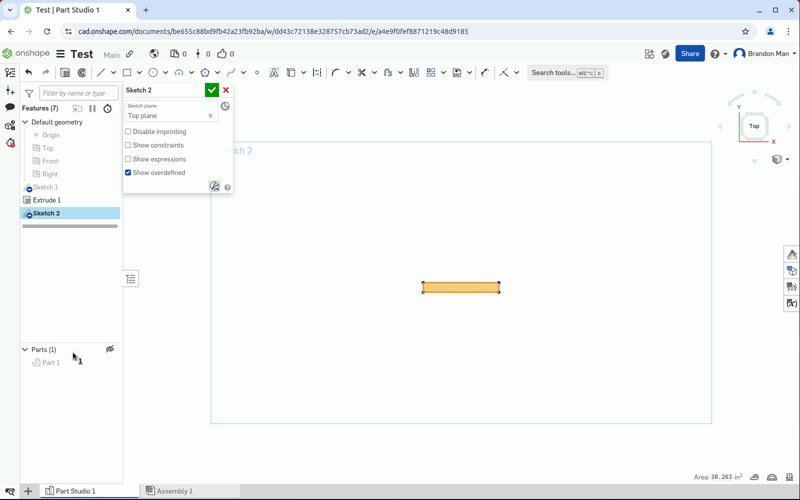
key(shift+y)
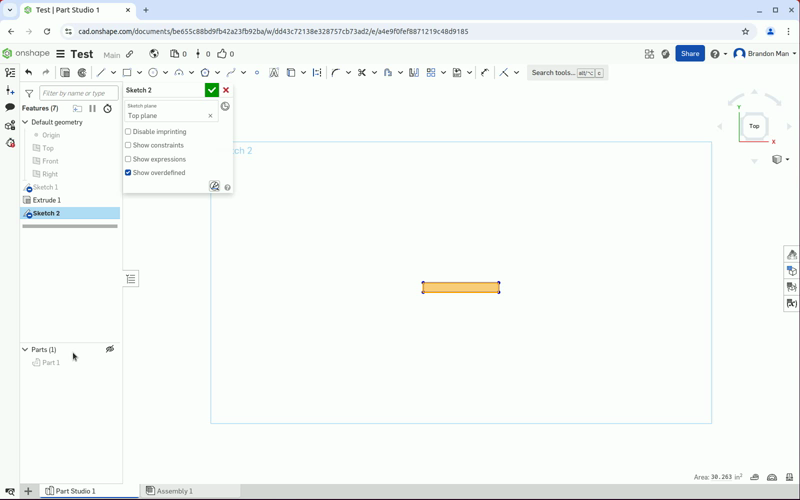
key(shift+e)
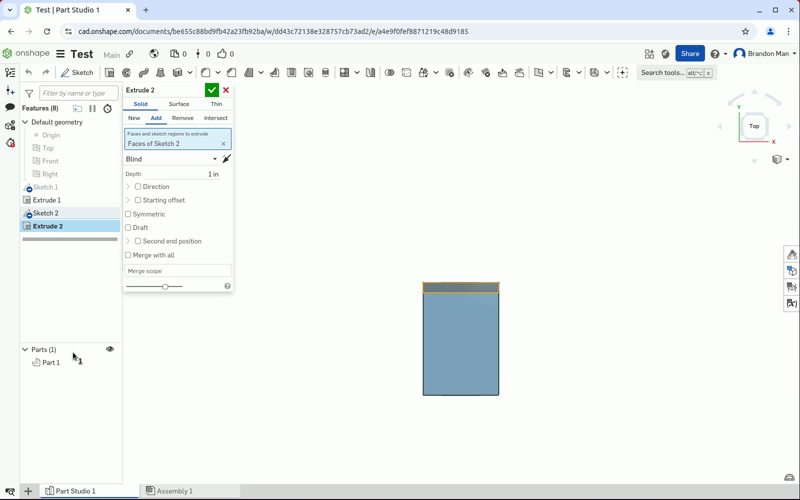
mouse_move(143, 106)
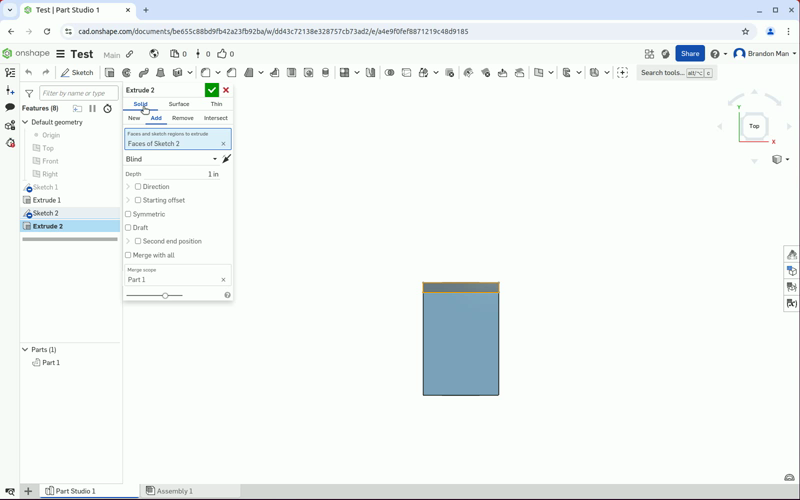
click(143, 106)
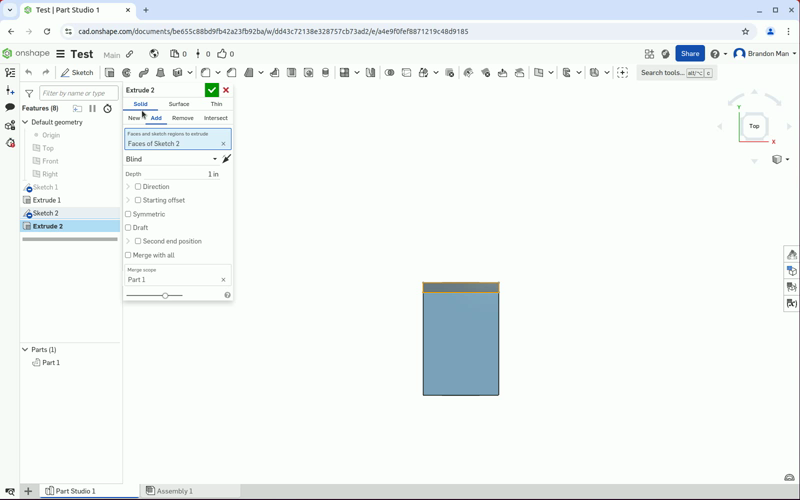
mouse_move(137, 120)
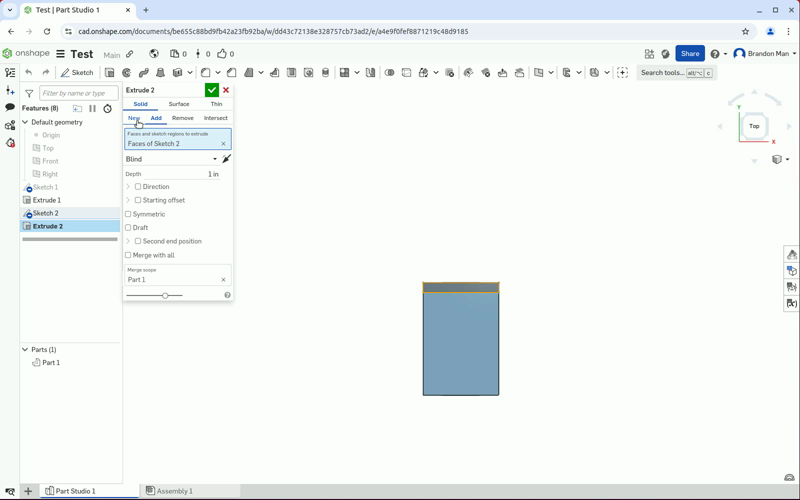
click(137, 120)
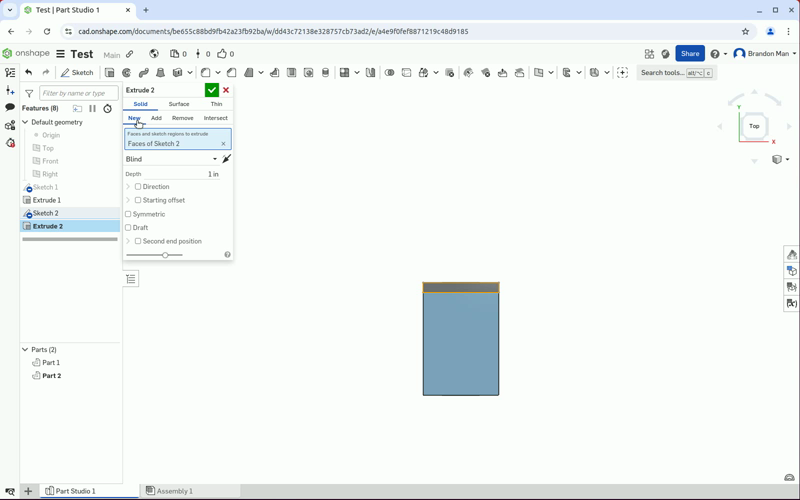
key(tab, 4)
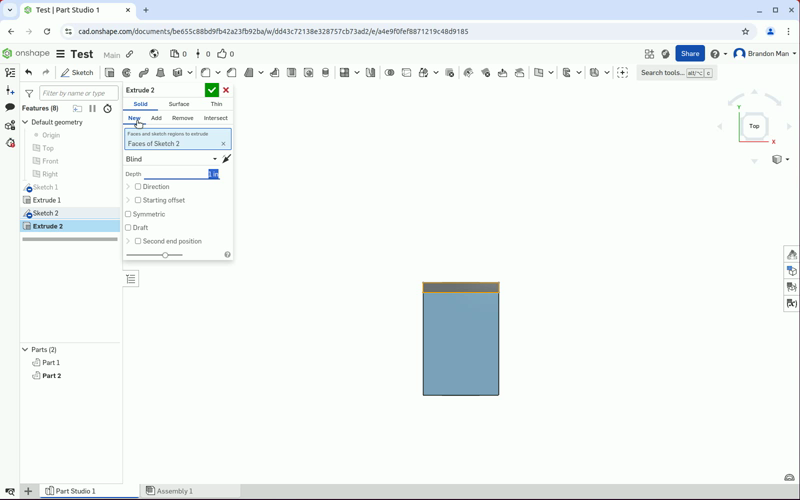
text(11.554)
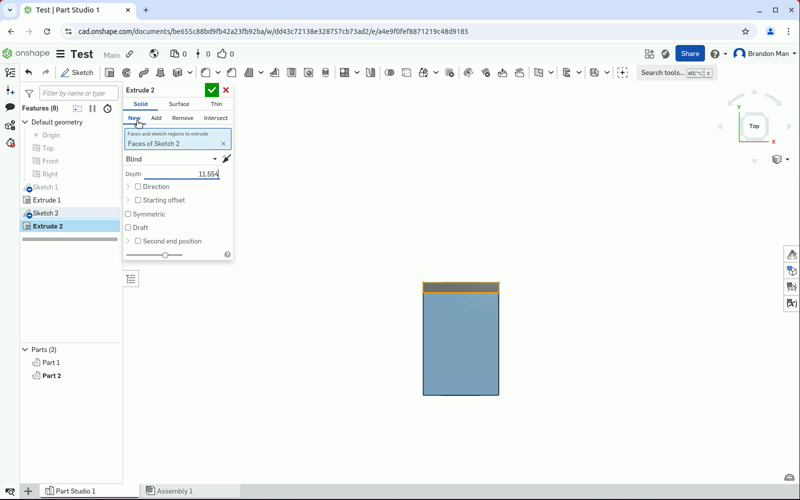
key(tab, 3)
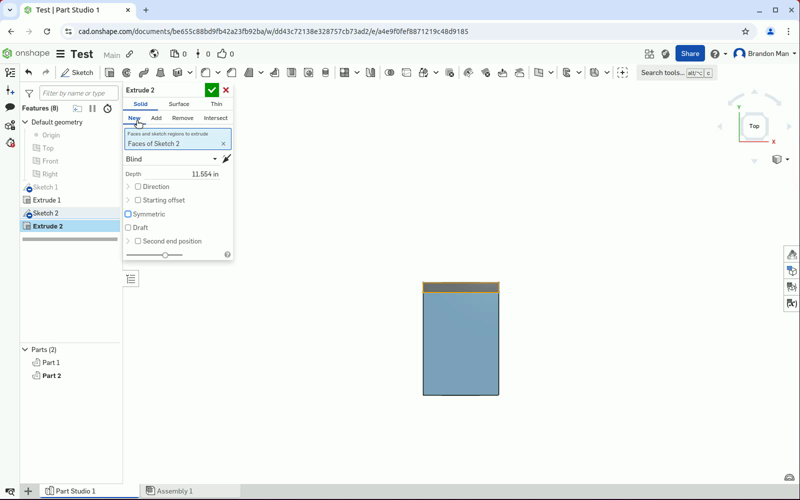
key(space)
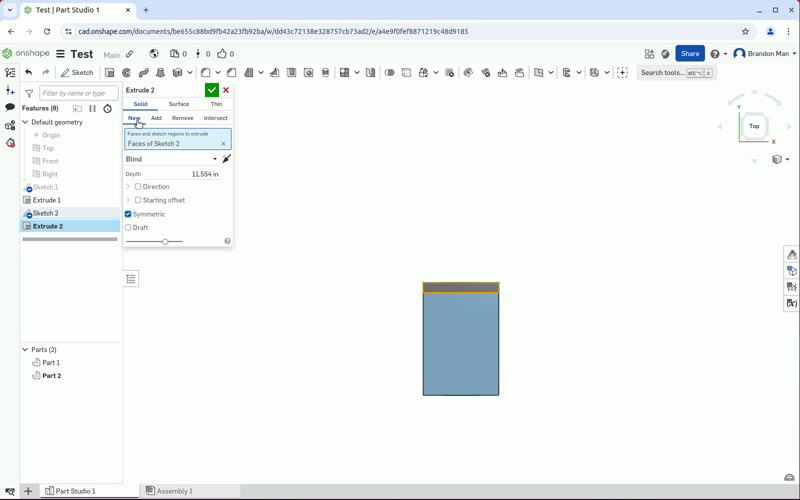
key(enter)
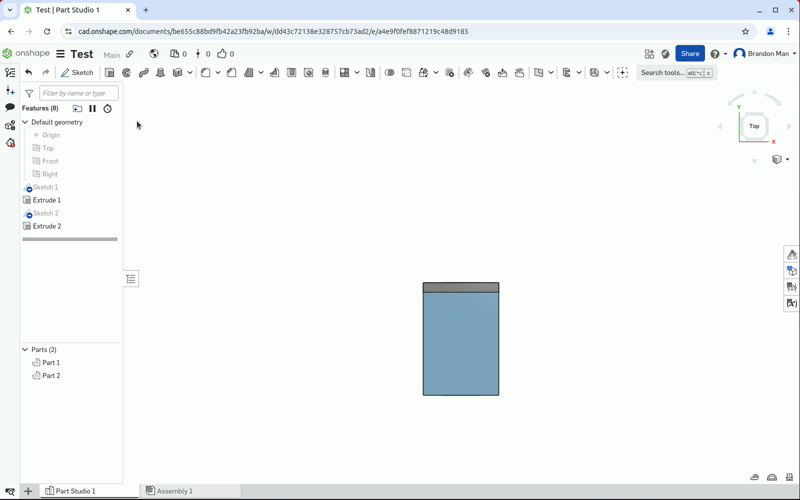
key(shift+h)
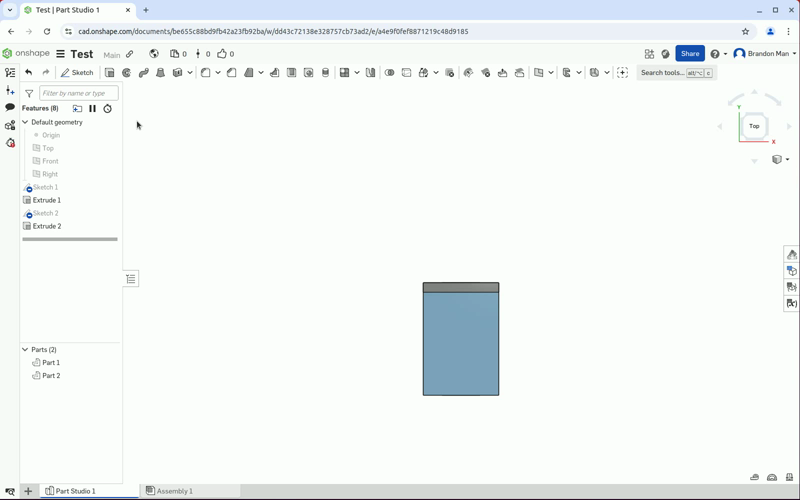
key(shift+h)
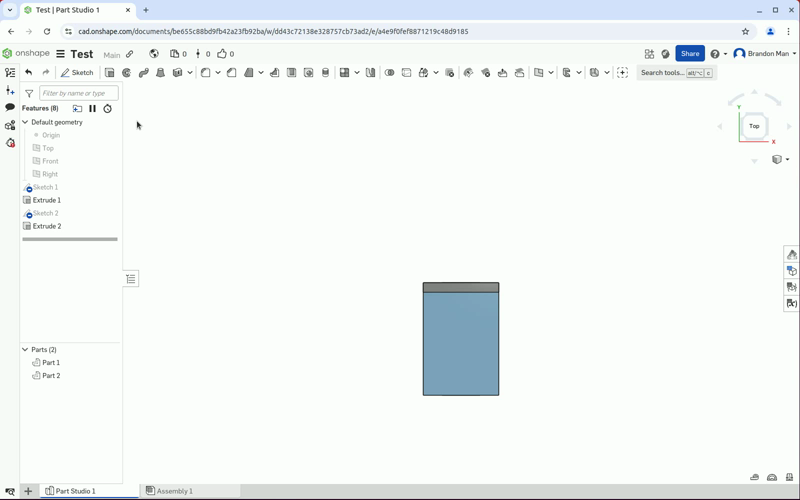
mouse_move(73, 189)
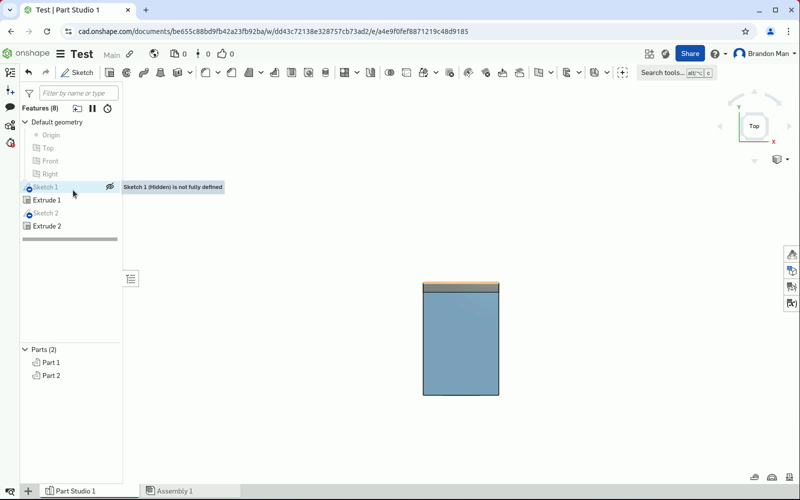
click(73, 189)
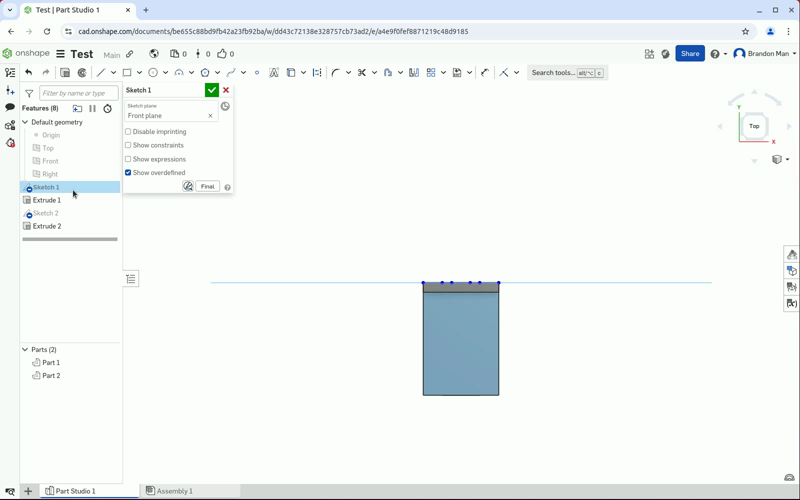
mouse_move(229, 92)
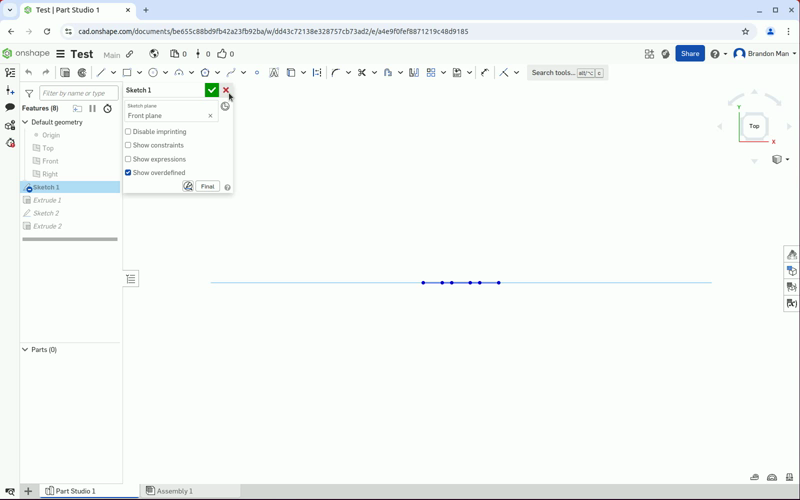
click(229, 92)
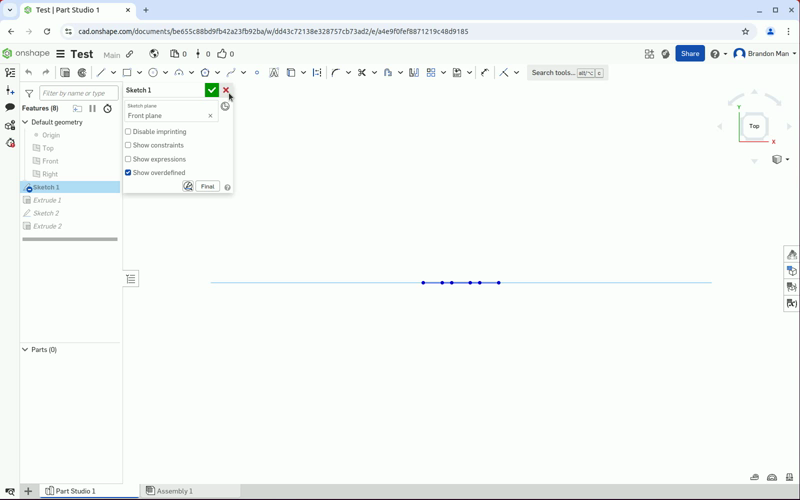
key(shift+s)
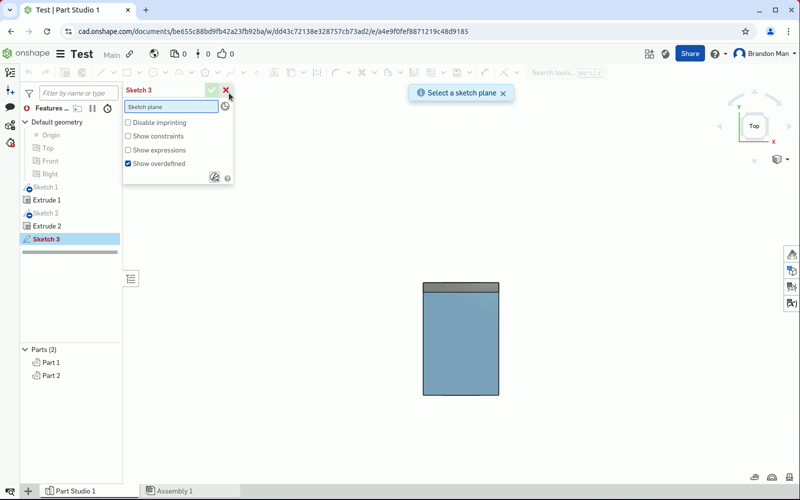
mouse_move(73, 150)
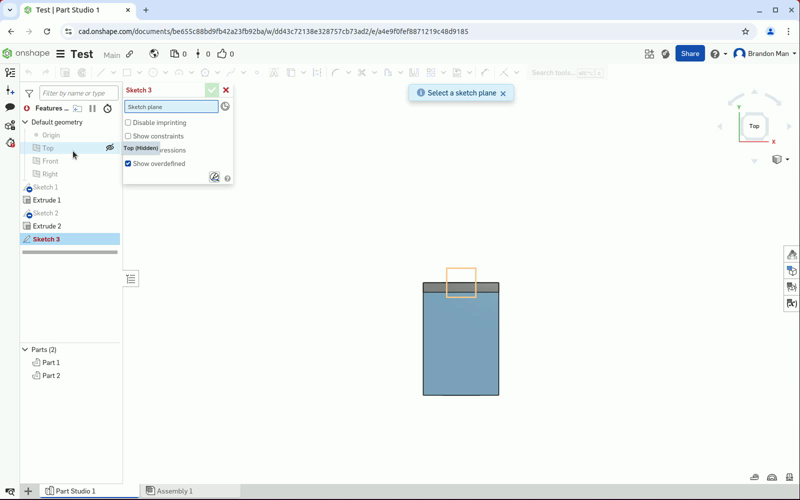
click(73, 150)
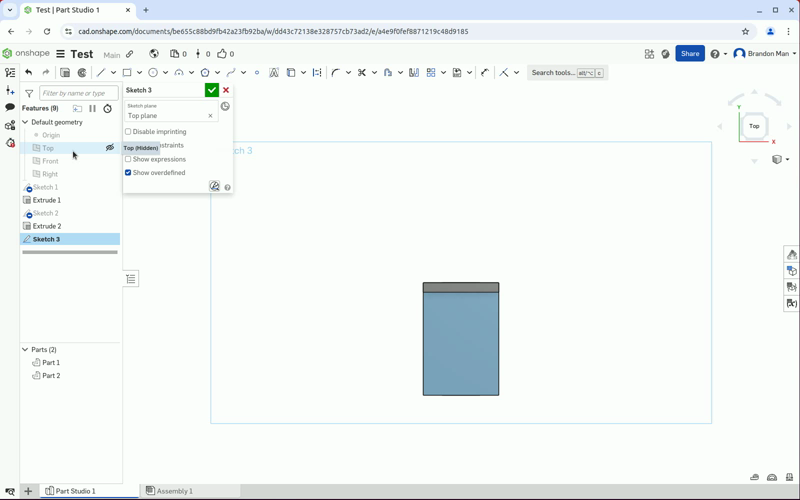
mouse_move(73, 352)
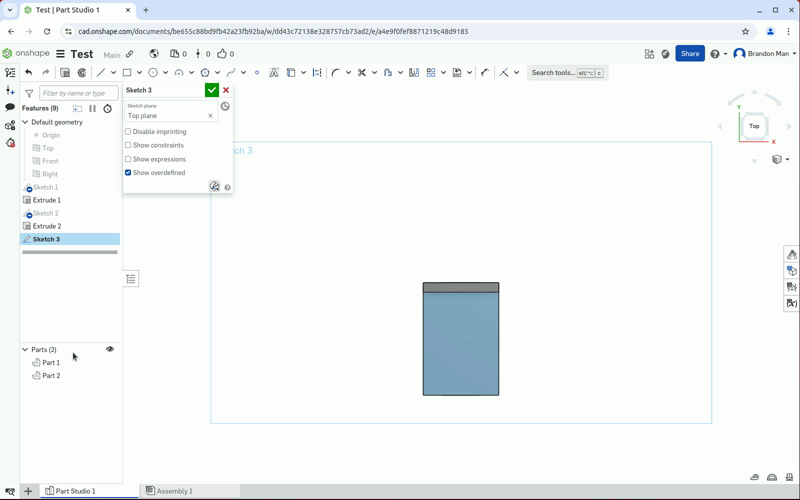
key(y)
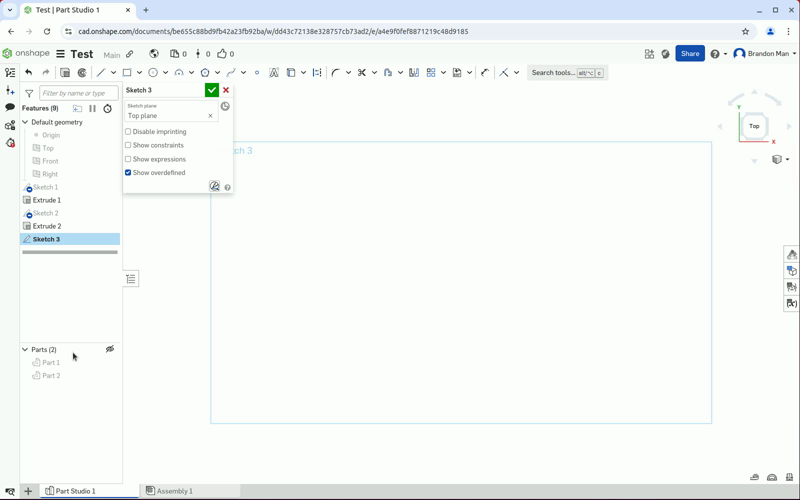
key(c)
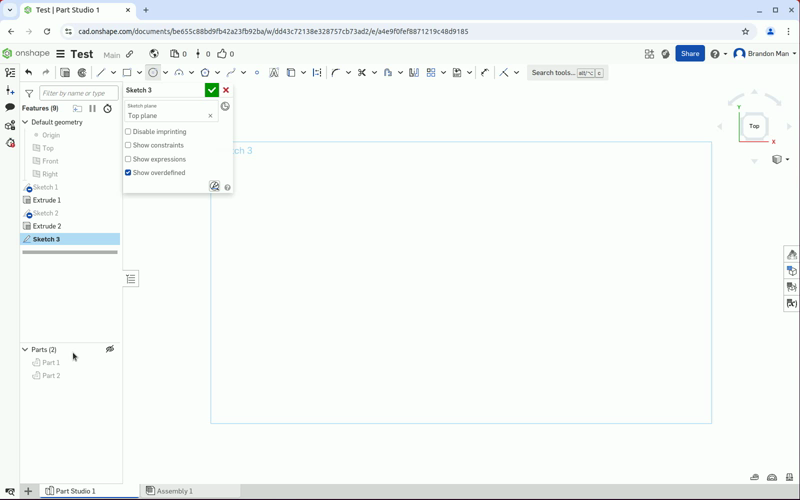
key_down(shift)
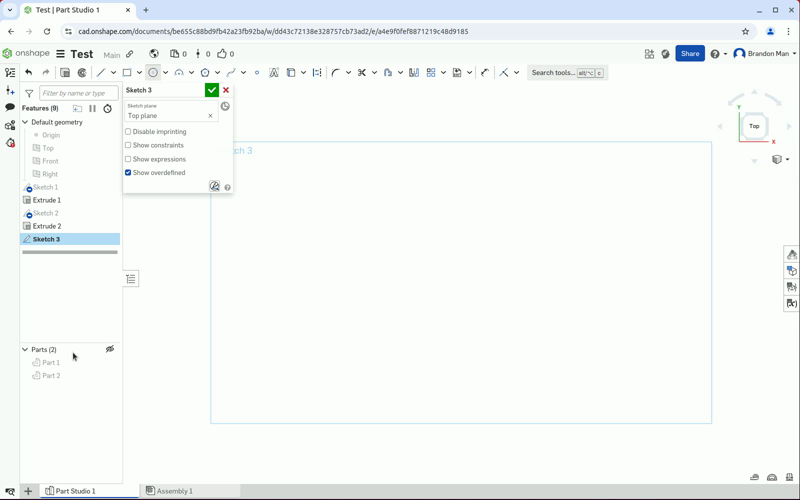
mouse_move(436, 305)
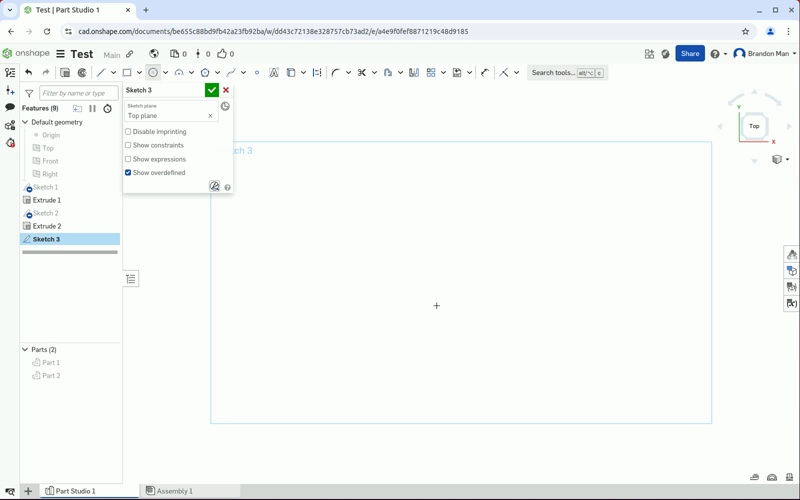
click(436, 305)
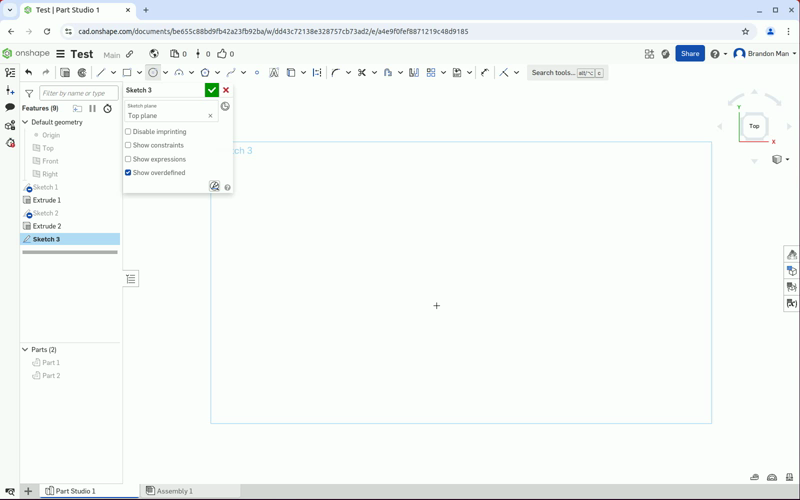
key_up(shift)
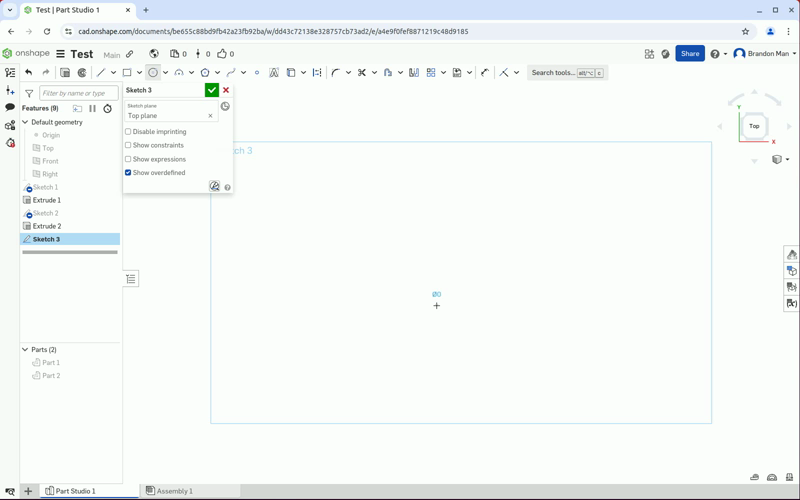
mouse_move(440, 305)
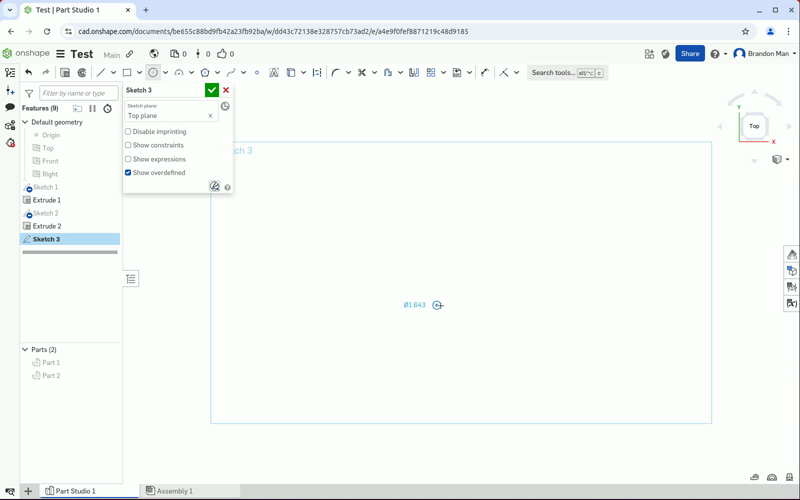
click(440, 305)
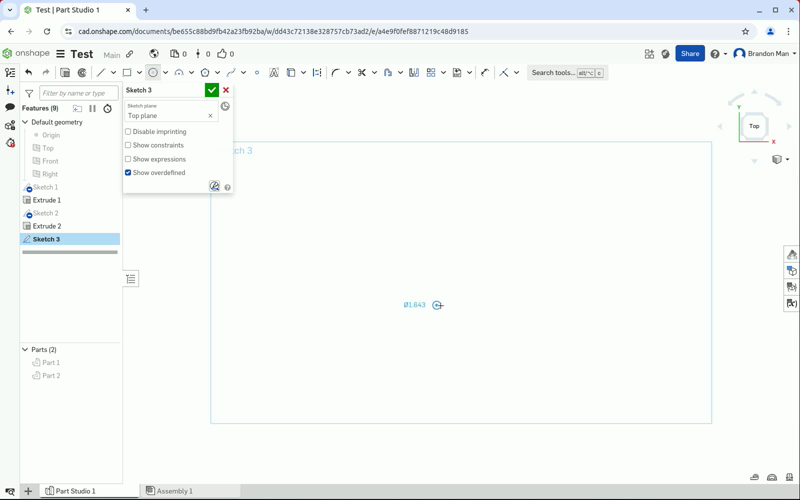
key(esc)
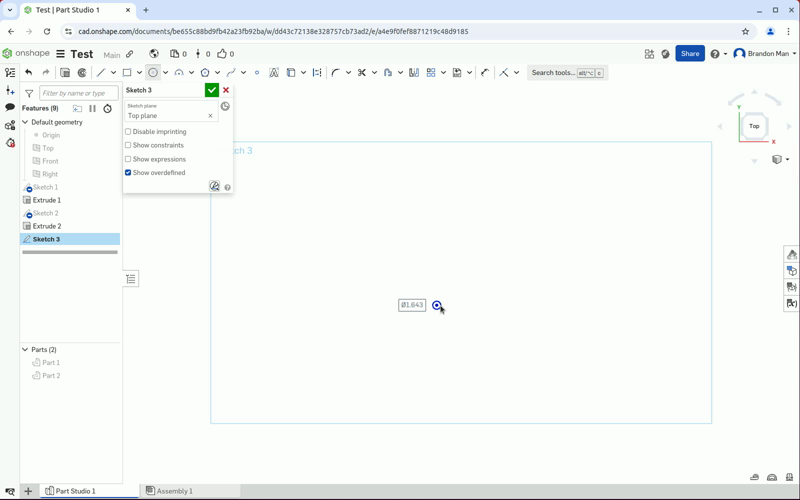
key(c)
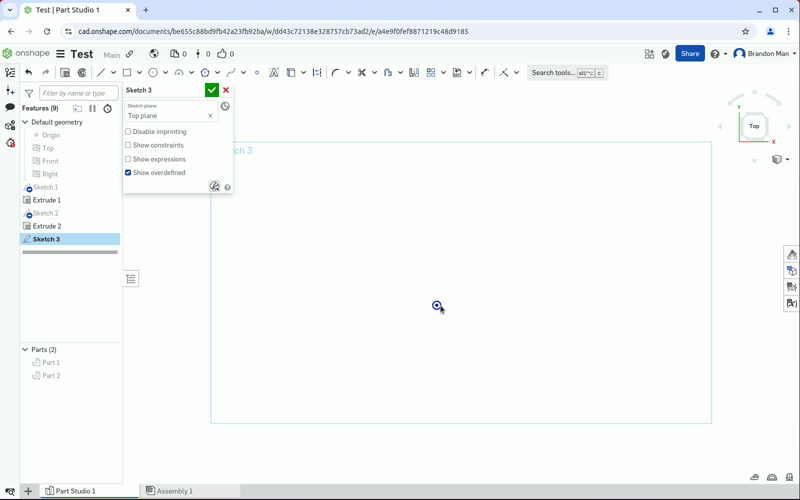
key_down(shift)
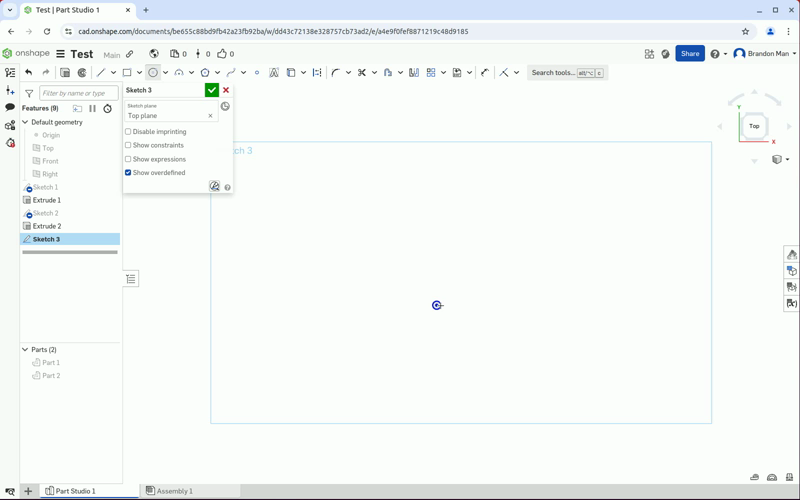
mouse_move(436, 305)
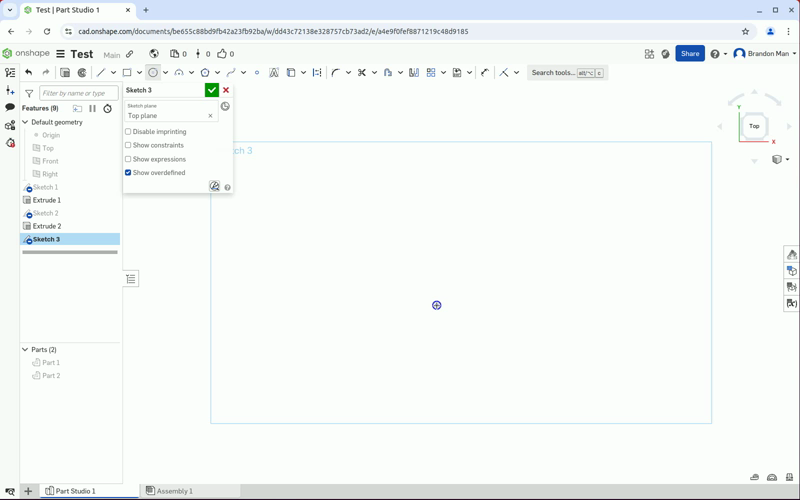
scroll(6)
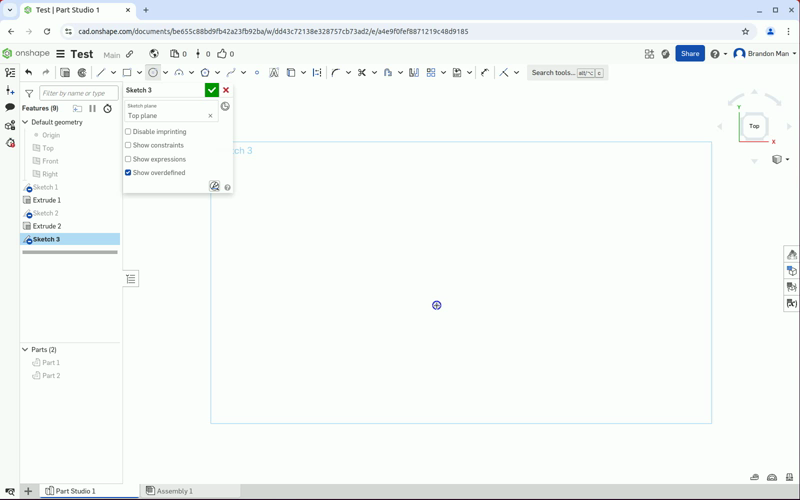
scroll(6)
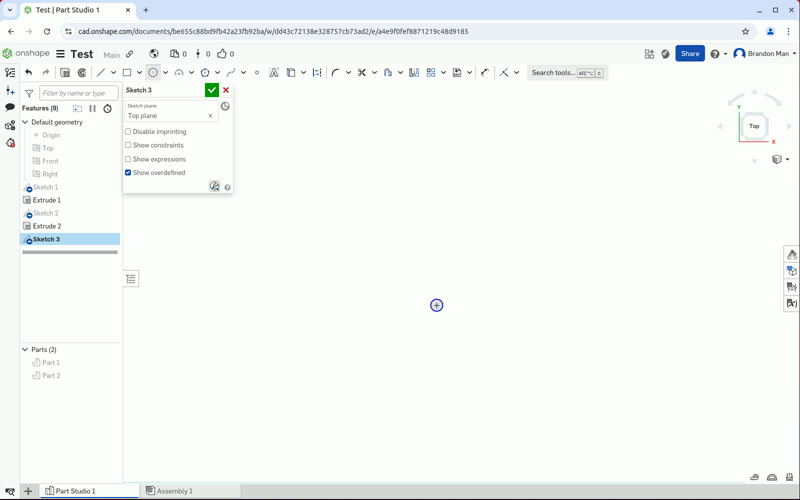
scroll(6)
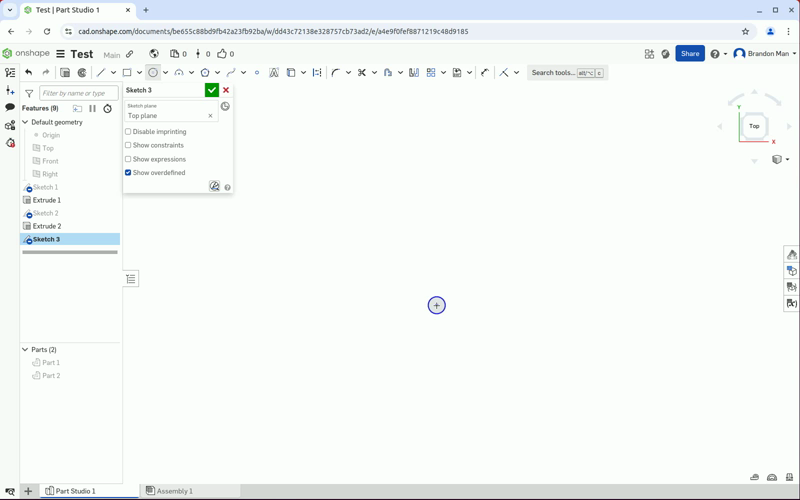
scroll(6)
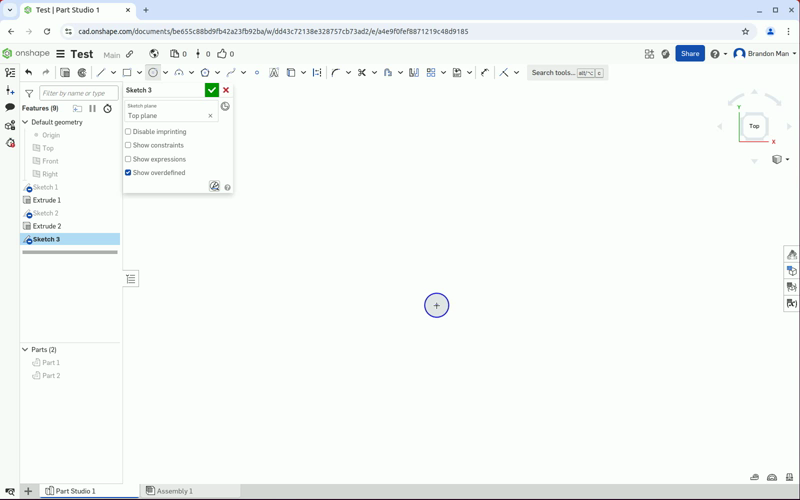
scroll(6)
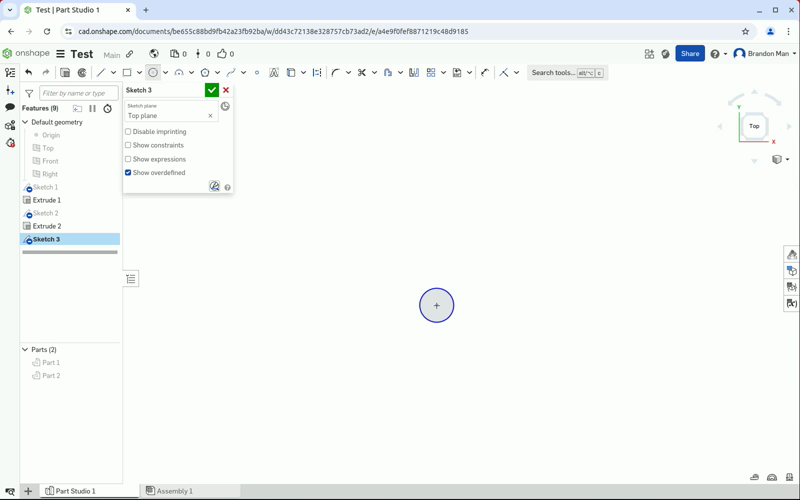
scroll(6)
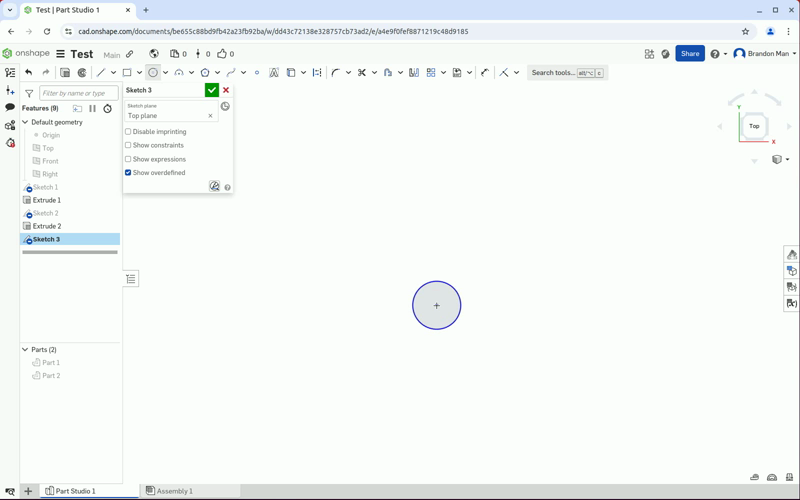
scroll(6)
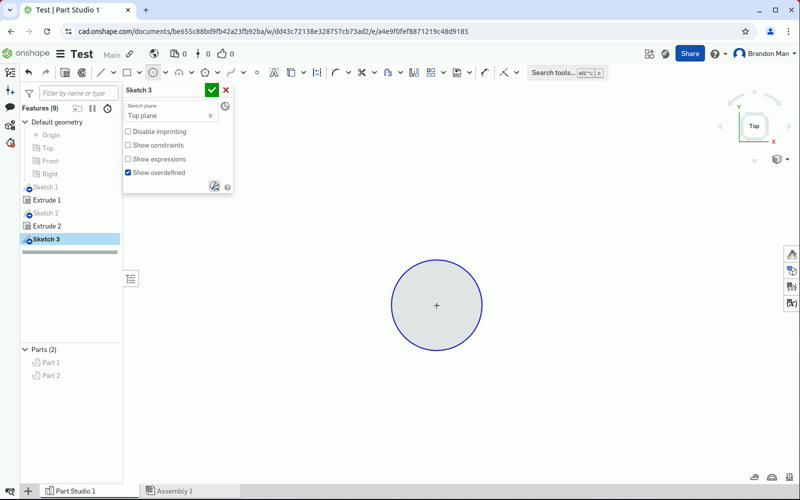
click(436, 305)
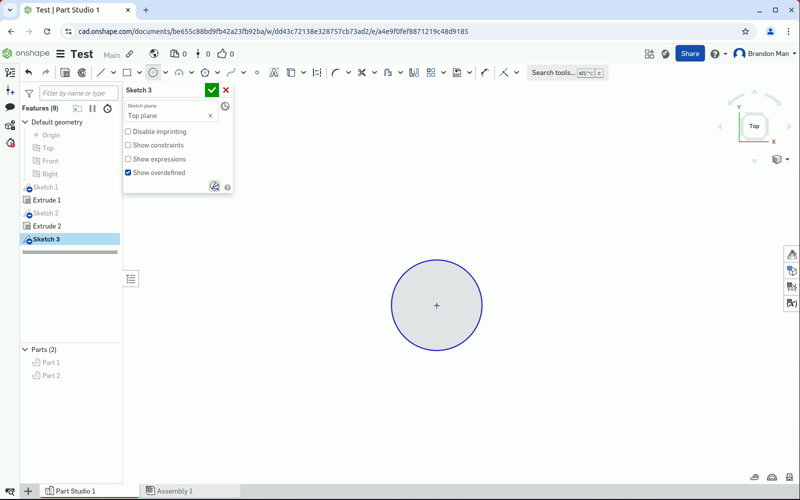
scroll(-6)
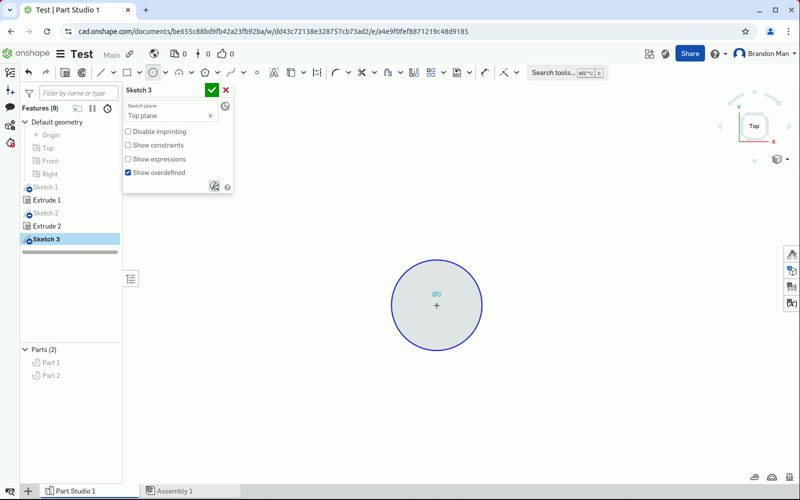
scroll(-6)
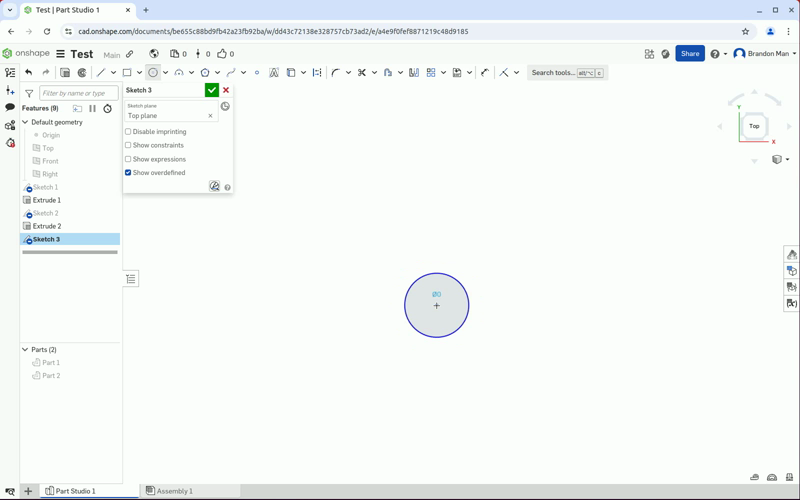
scroll(-6)
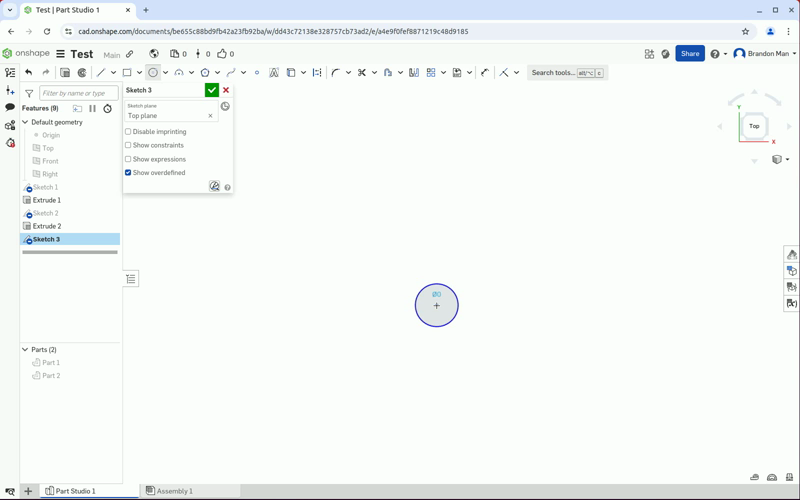
scroll(-6)
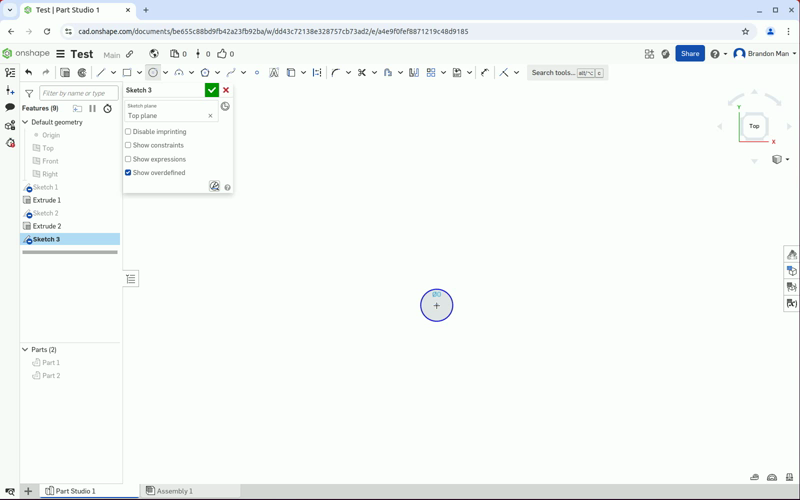
scroll(-6)
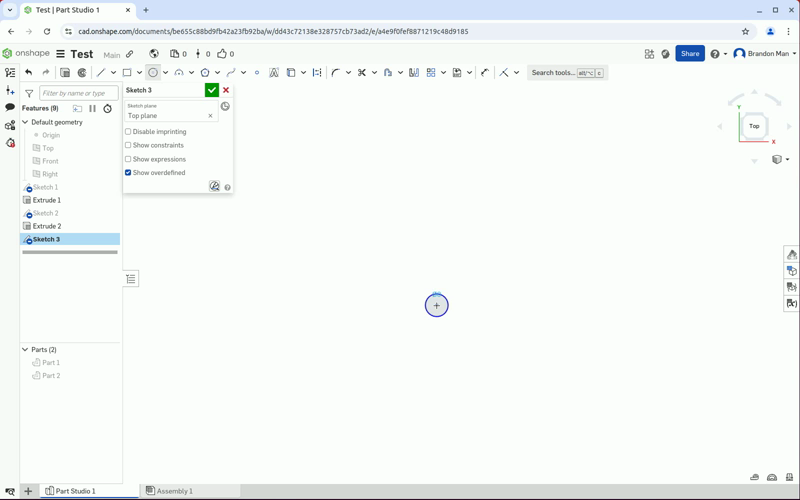
scroll(-6)
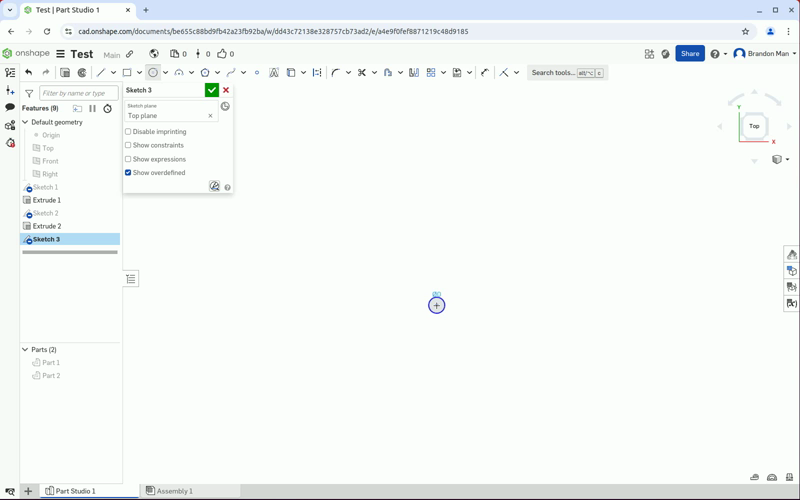
scroll(-6)
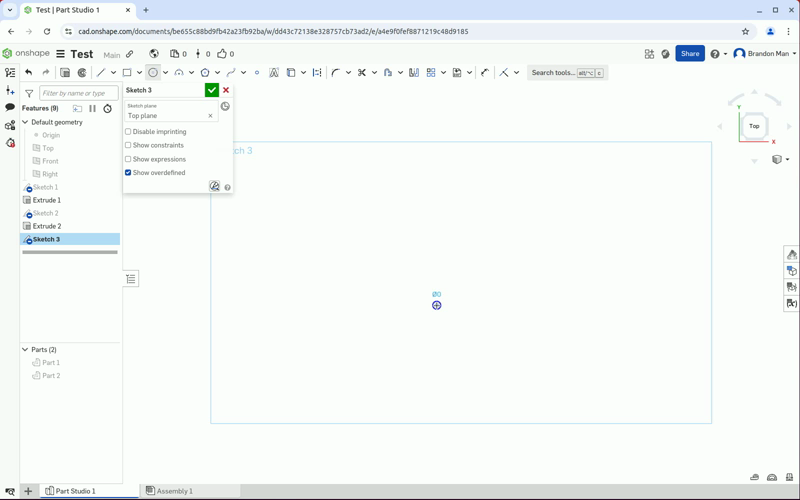
key_up(shift)
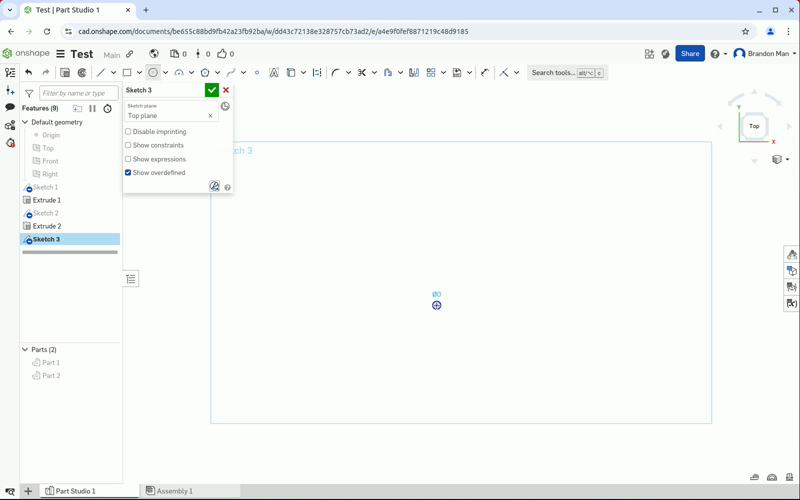
mouse_move(439, 305)
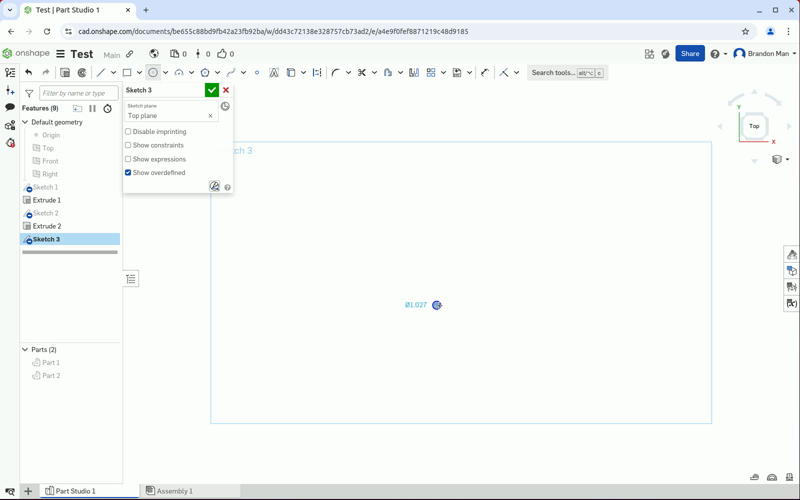
scroll(6)
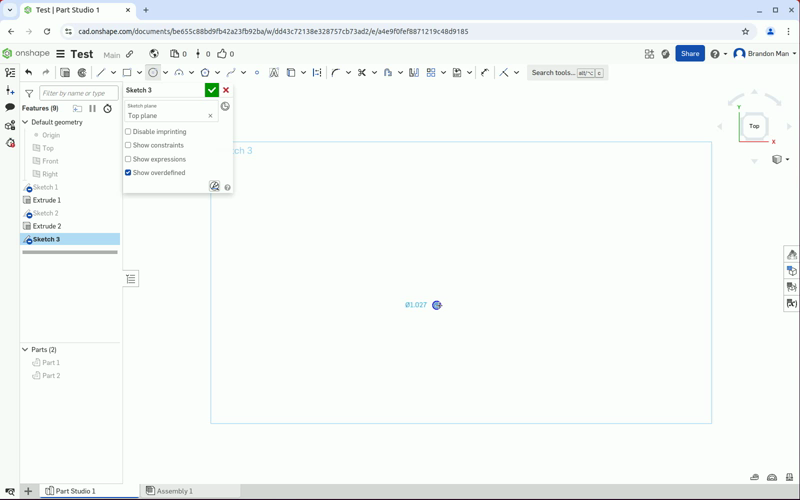
scroll(6)
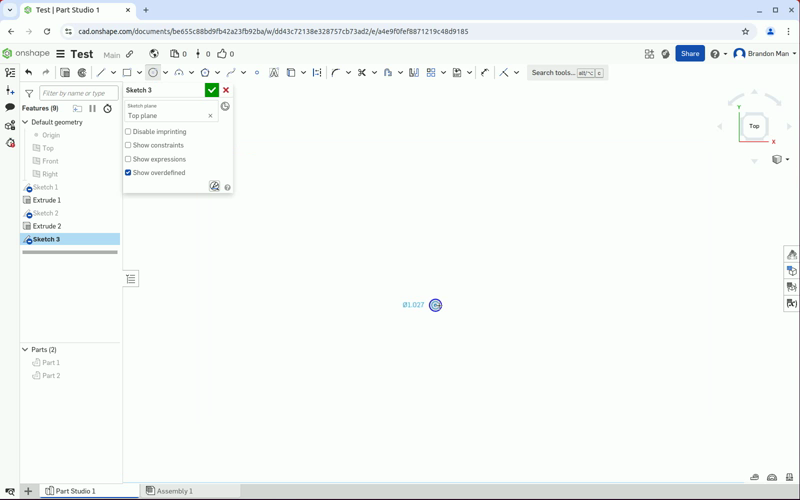
scroll(6)
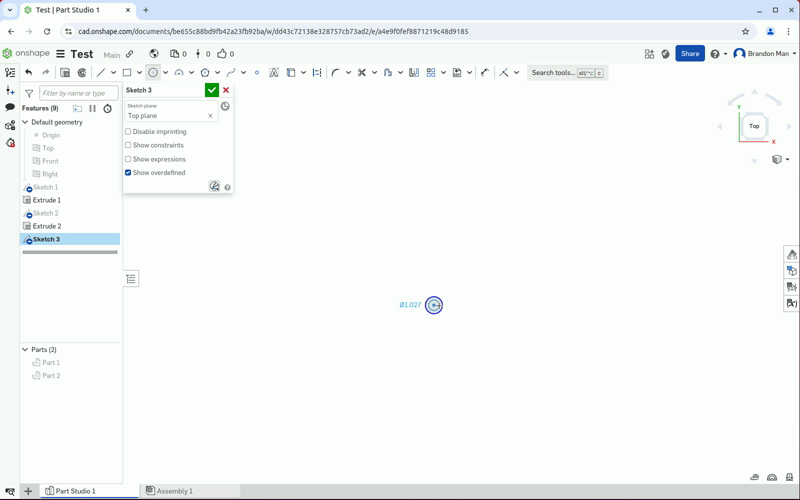
scroll(6)
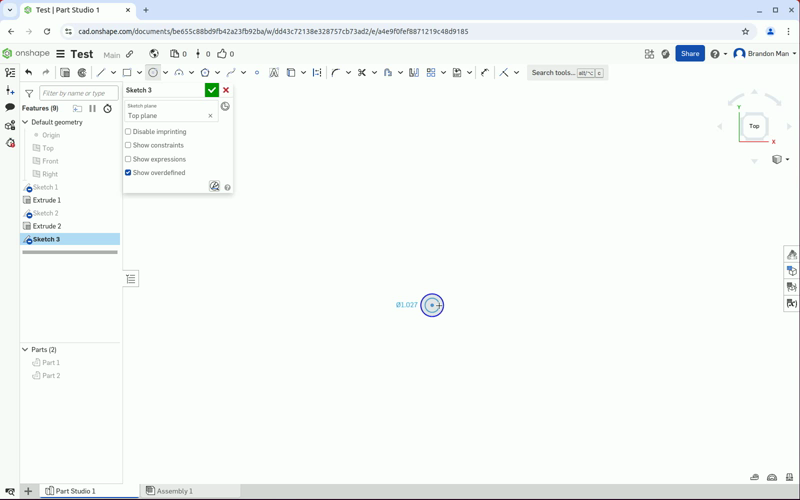
scroll(6)
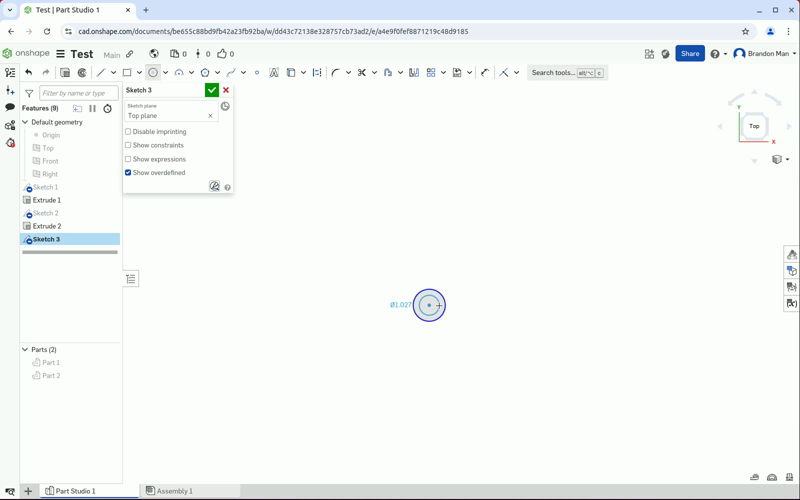
scroll(6)
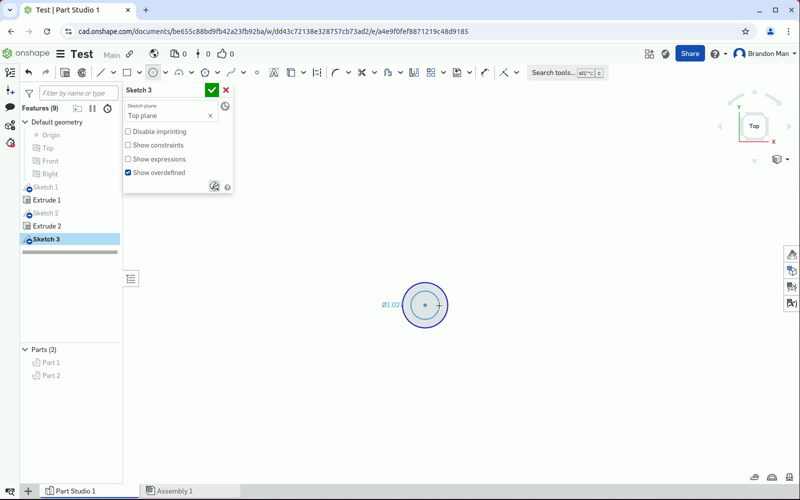
scroll(6)
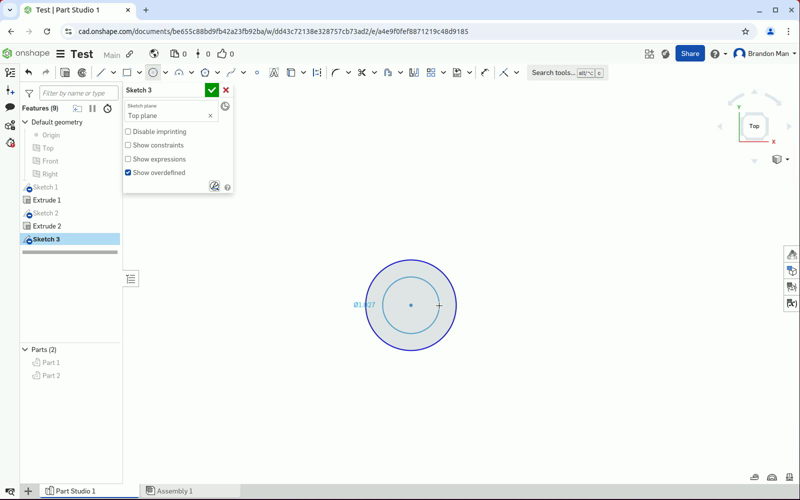
click(439, 305)
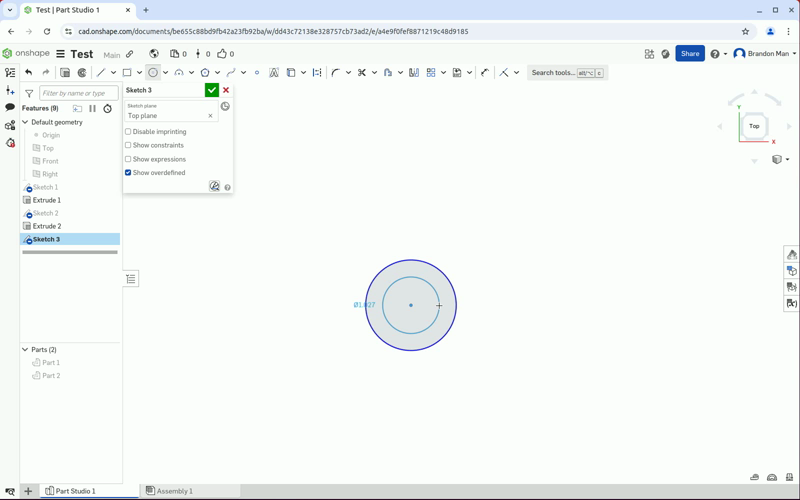
scroll(-6)
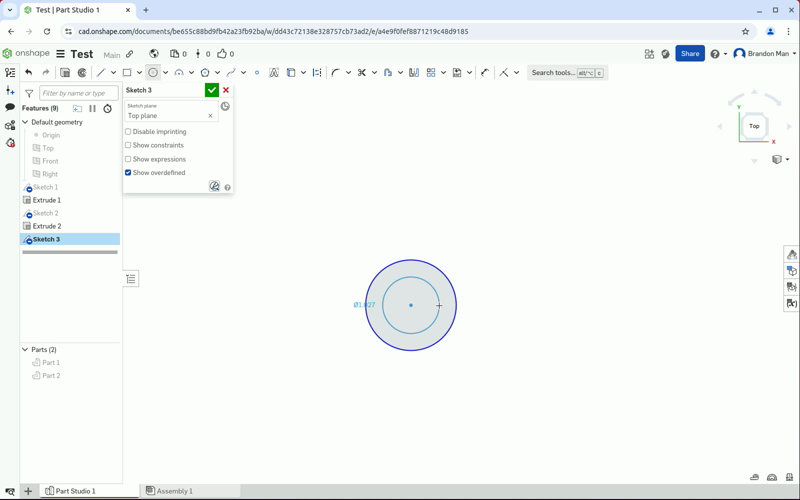
scroll(-6)
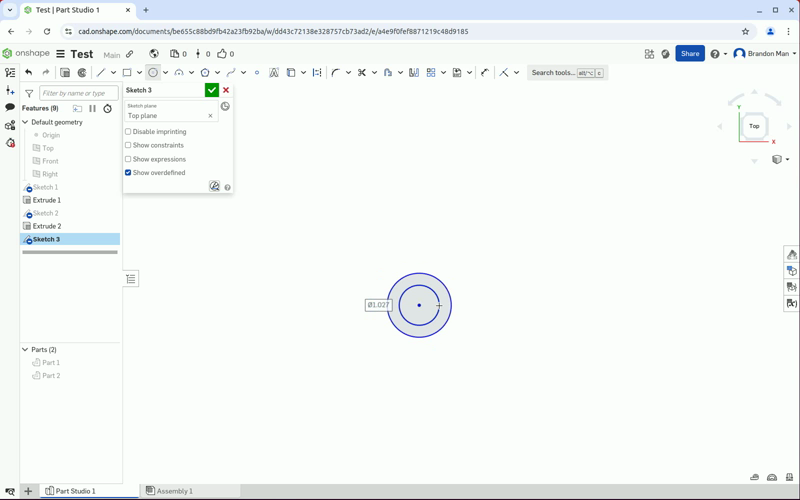
scroll(-6)
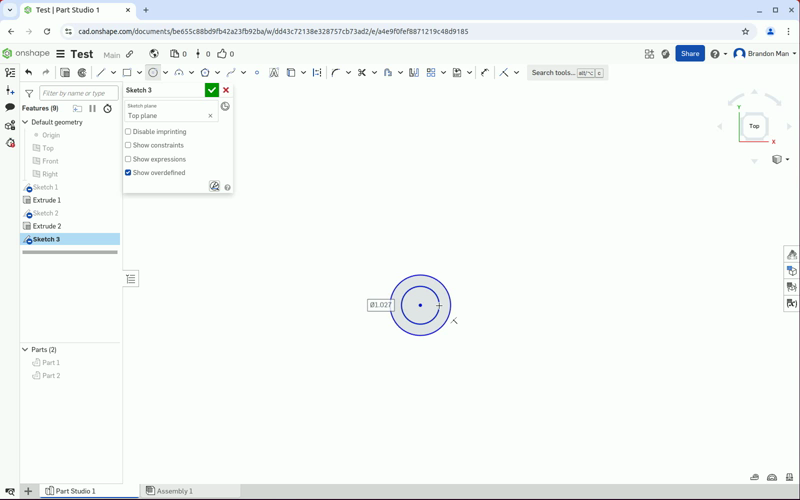
scroll(-6)
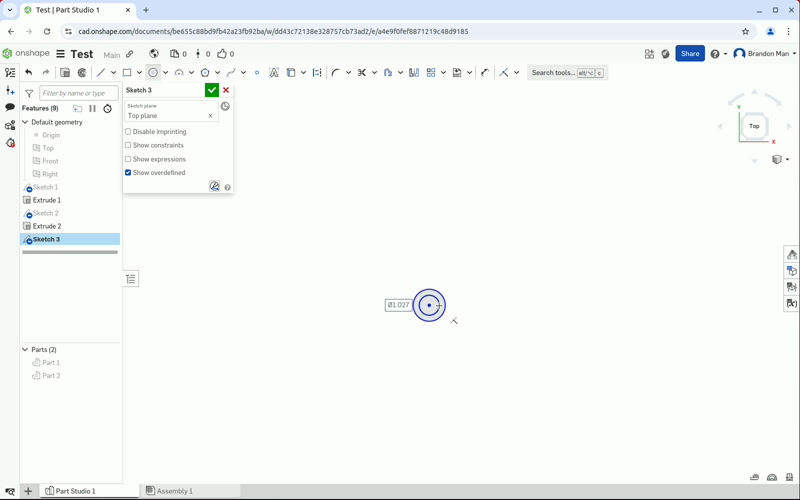
scroll(-6)
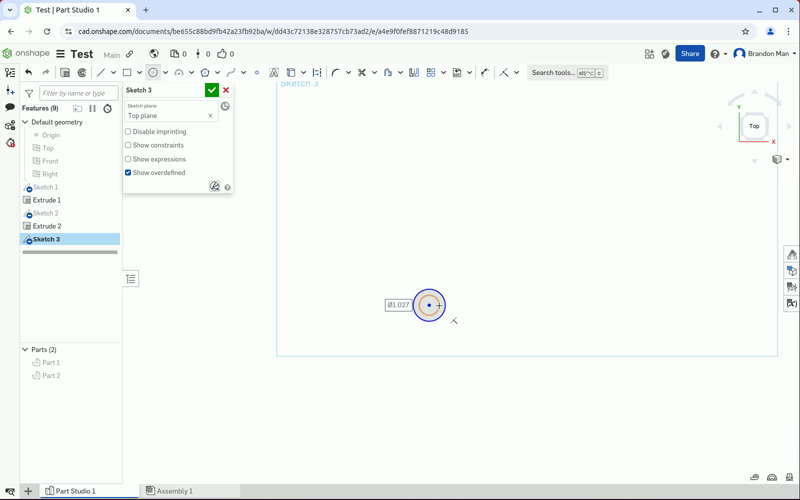
scroll(-6)
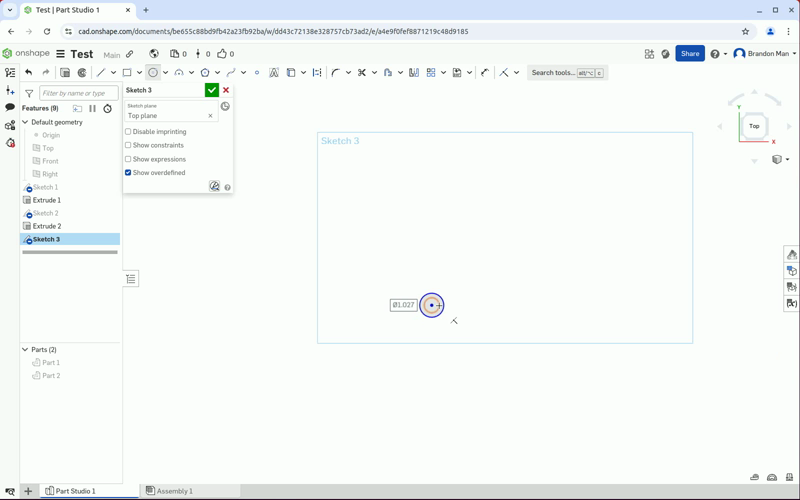
scroll(-6)
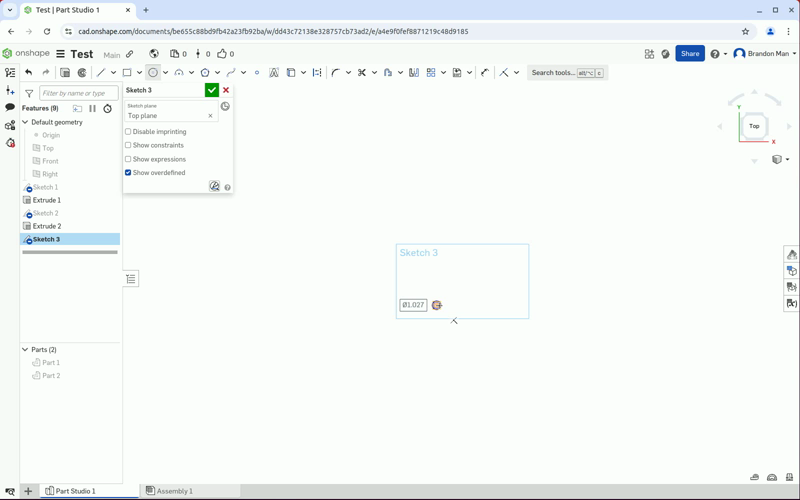
key(esc)
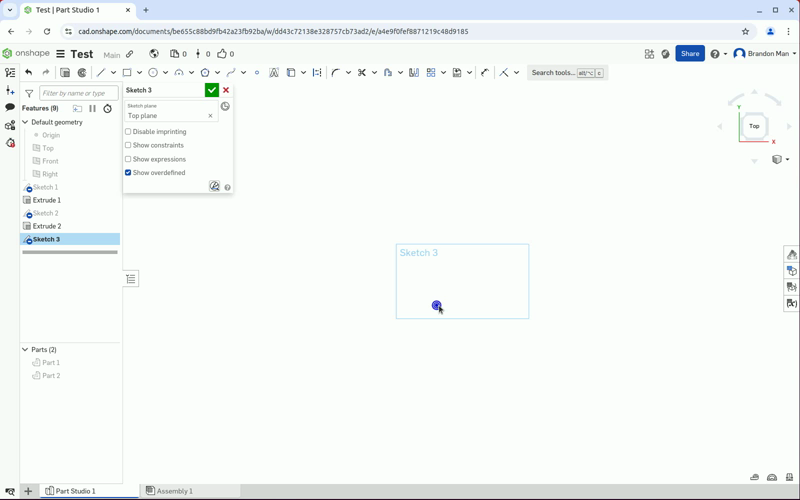
mouse_move(433, 304)
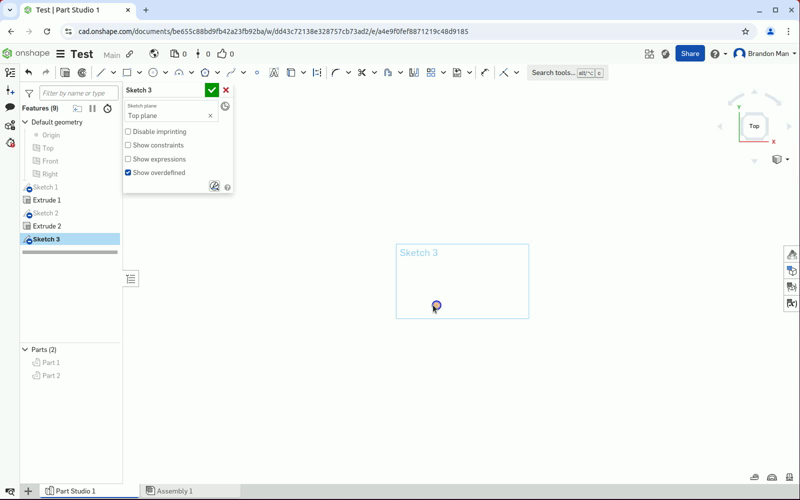
scroll(6)
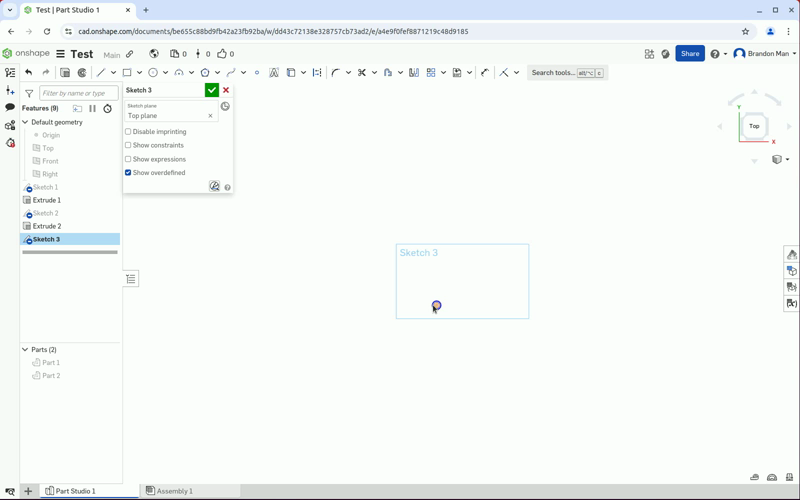
scroll(6)
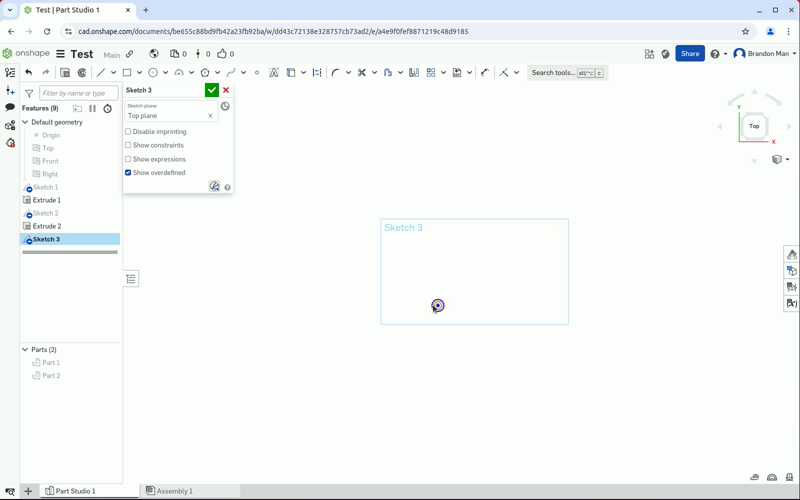
scroll(6)
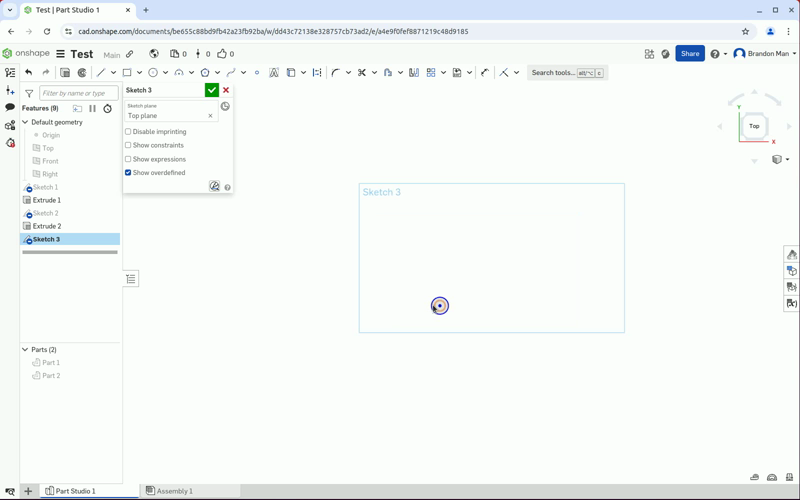
scroll(6)
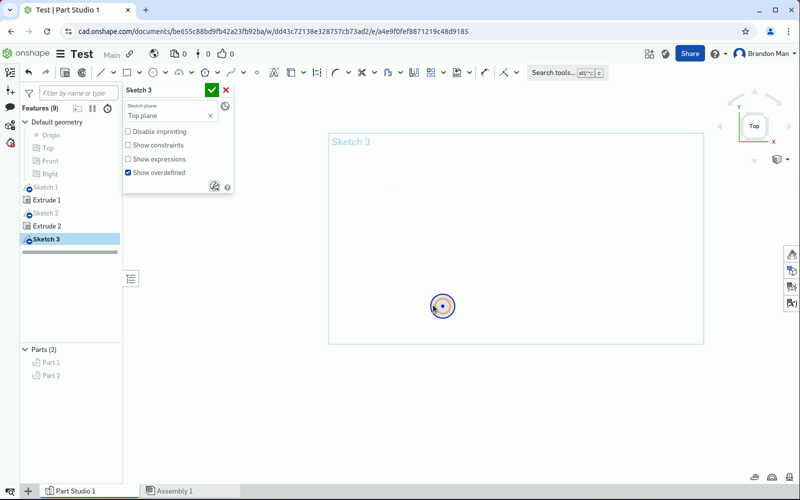
scroll(6)
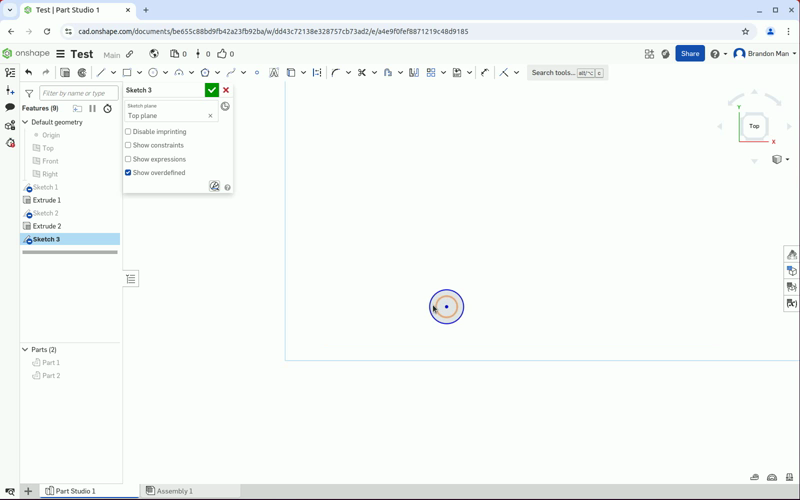
scroll(6)
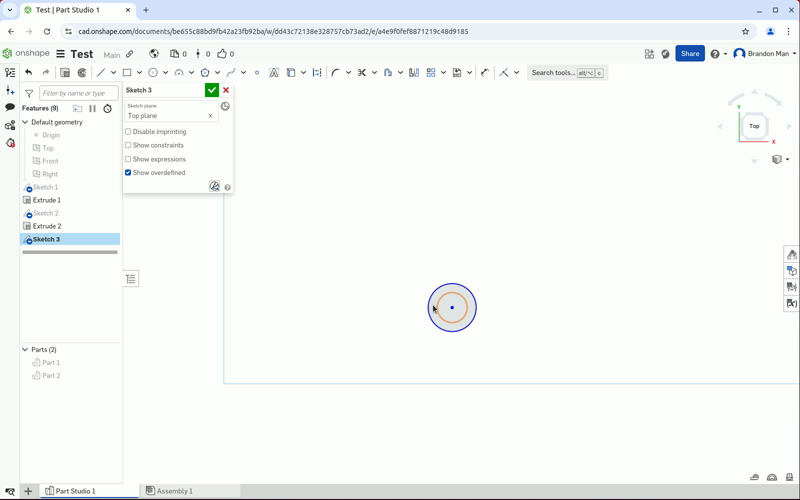
scroll(6)
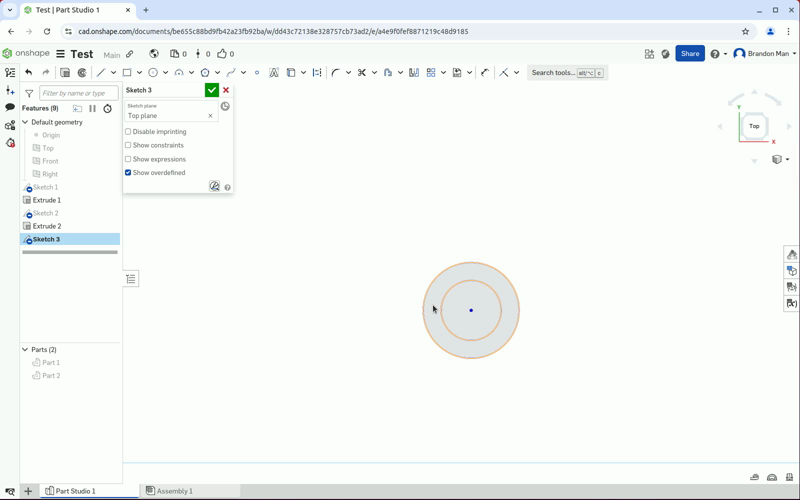
click(433, 304)
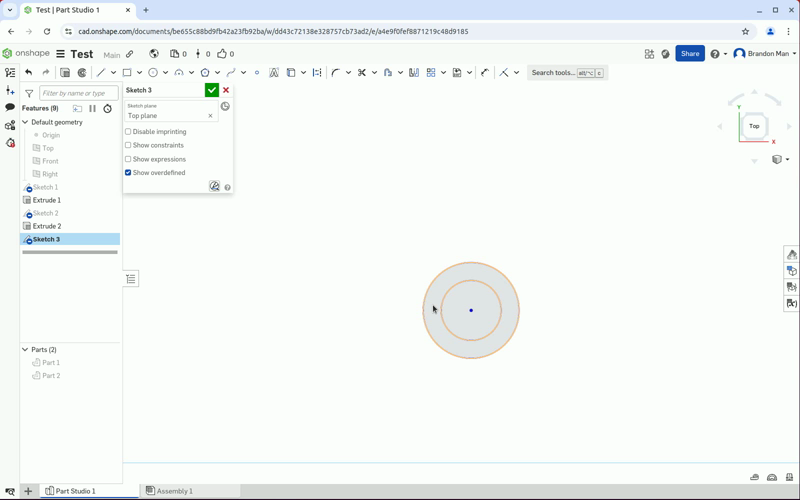
scroll(-6)
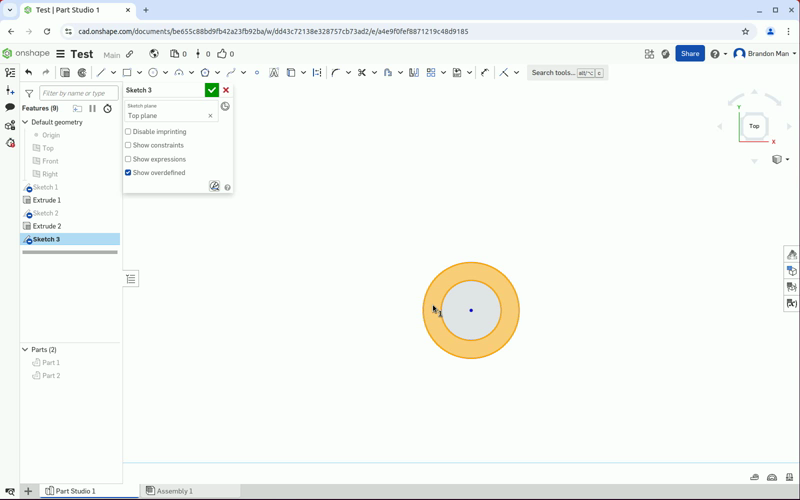
scroll(-6)
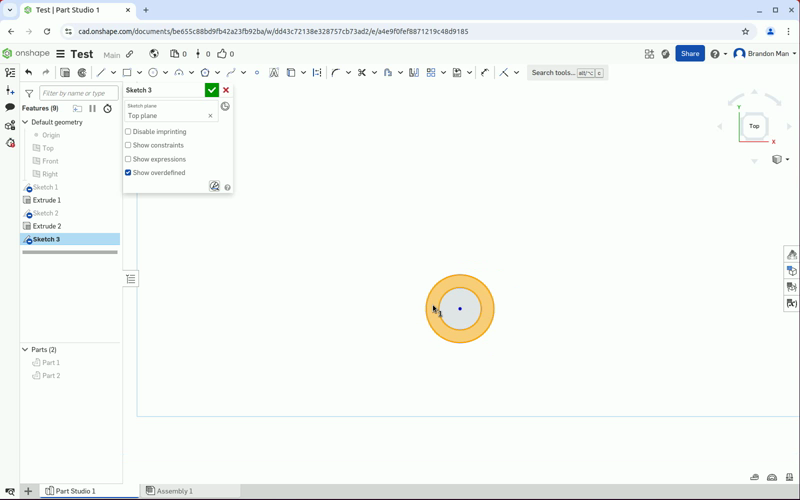
scroll(-6)
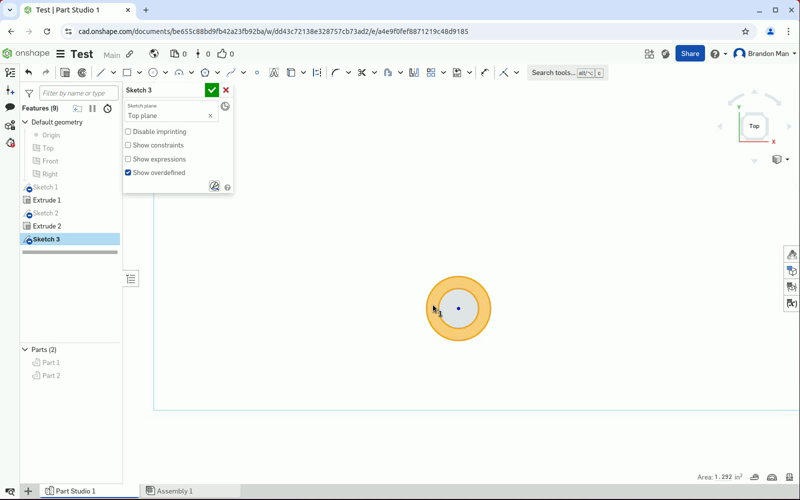
scroll(-6)
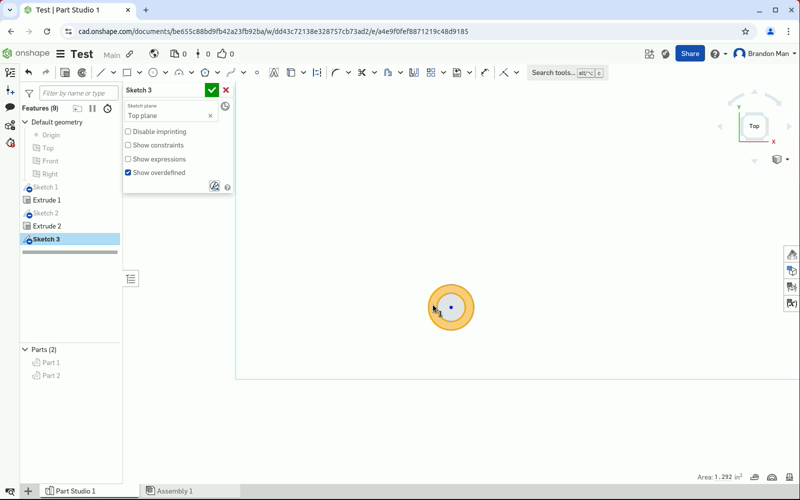
scroll(-6)
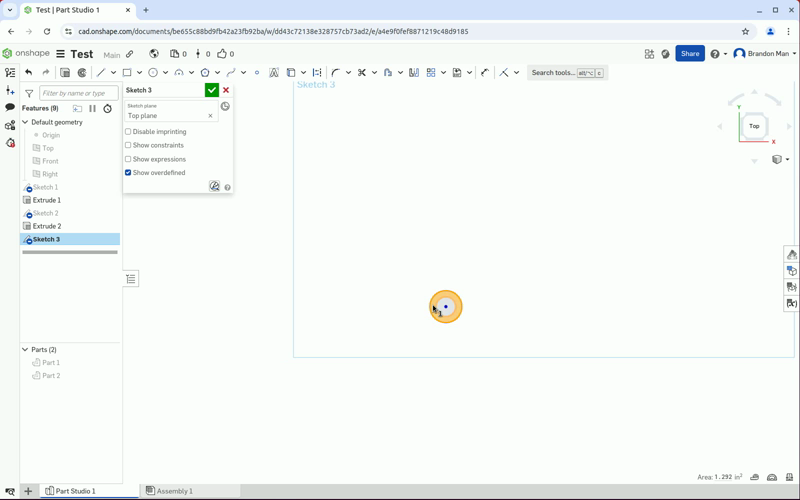
scroll(-6)
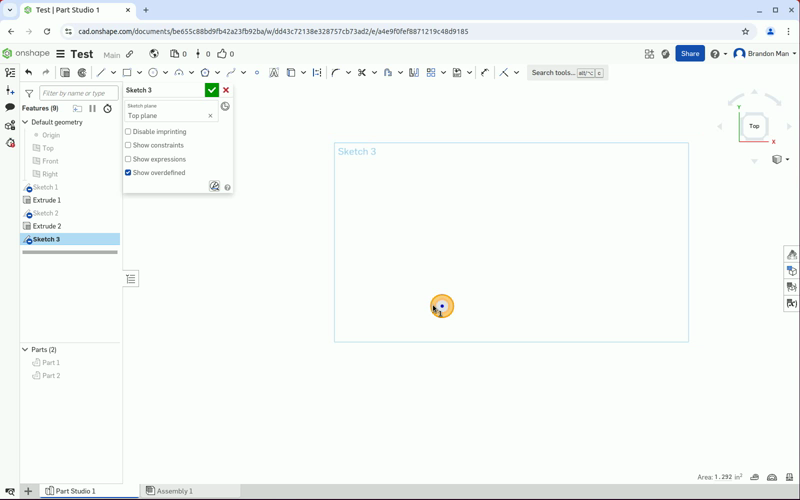
scroll(-6)
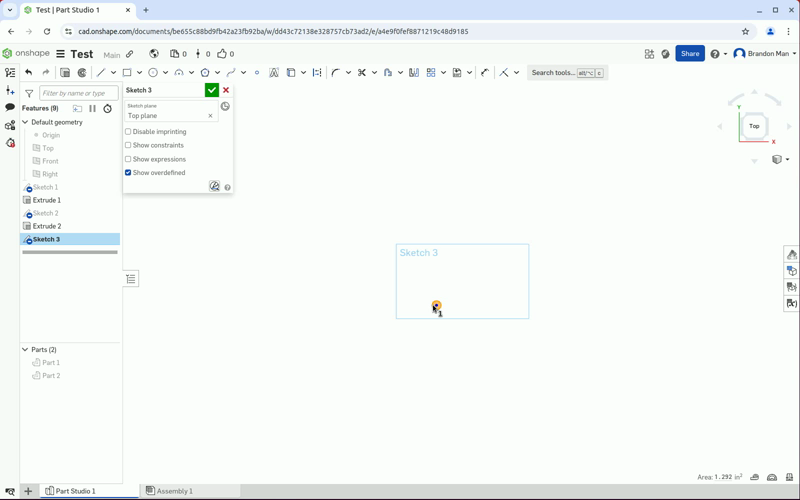
mouse_move(73, 352)
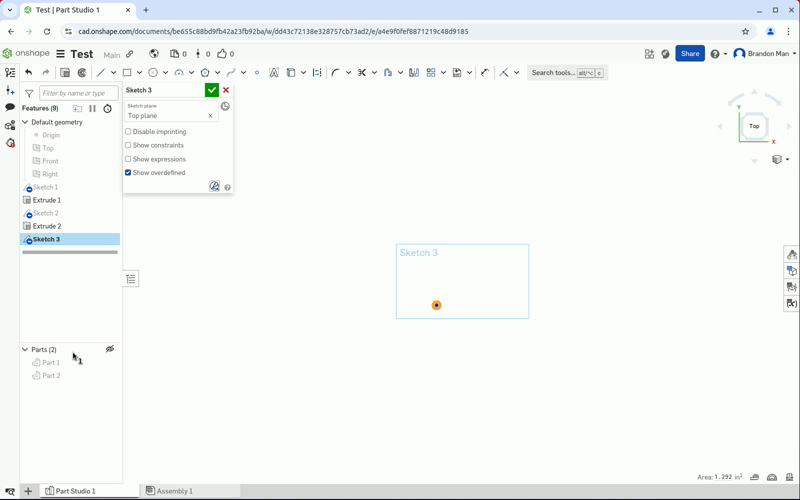
key(shift+y)
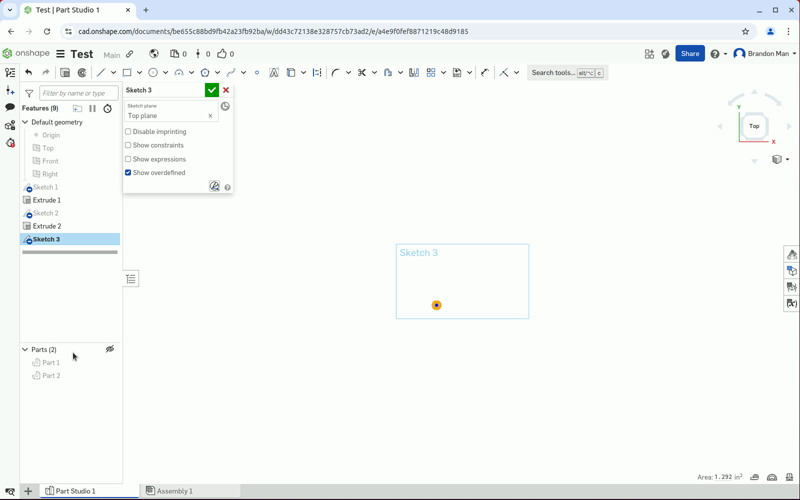
key(shift+e)
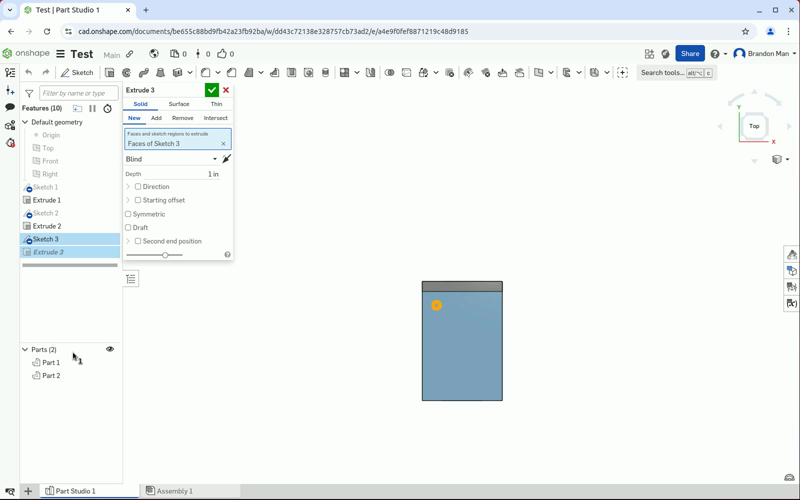
mouse_move(143, 106)
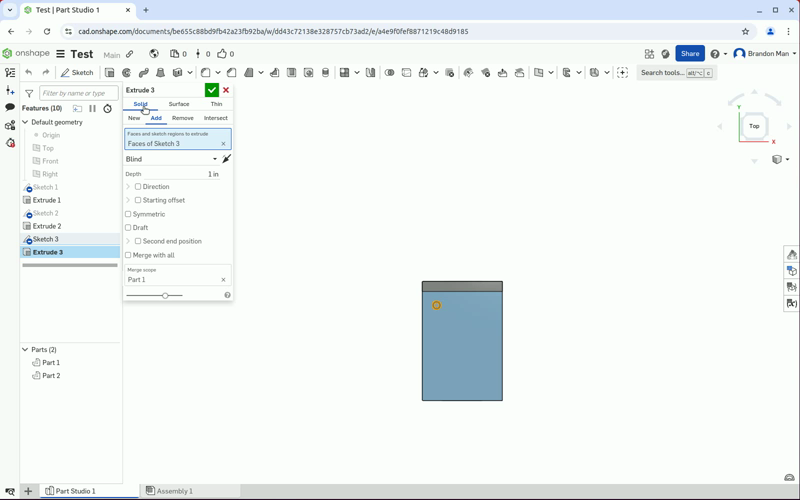
click(143, 106)
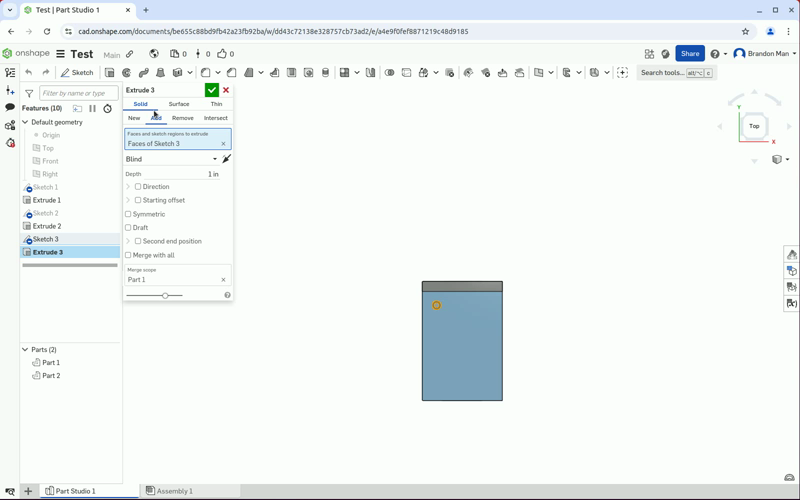
mouse_move(186, 120)
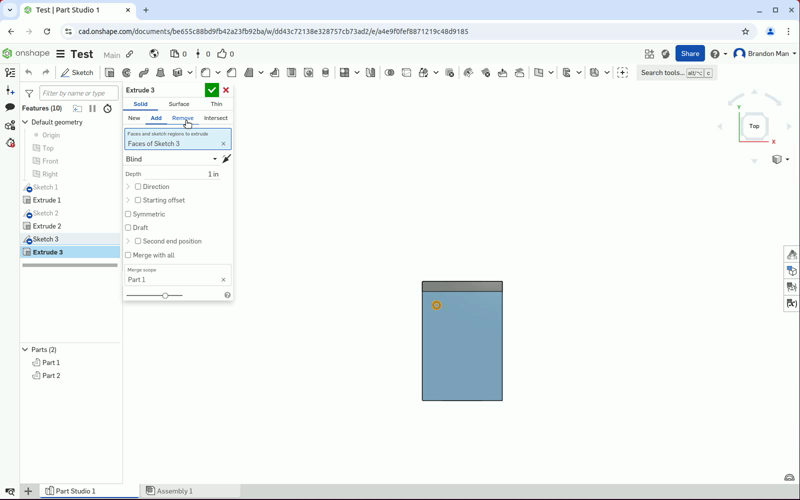
click(186, 120)
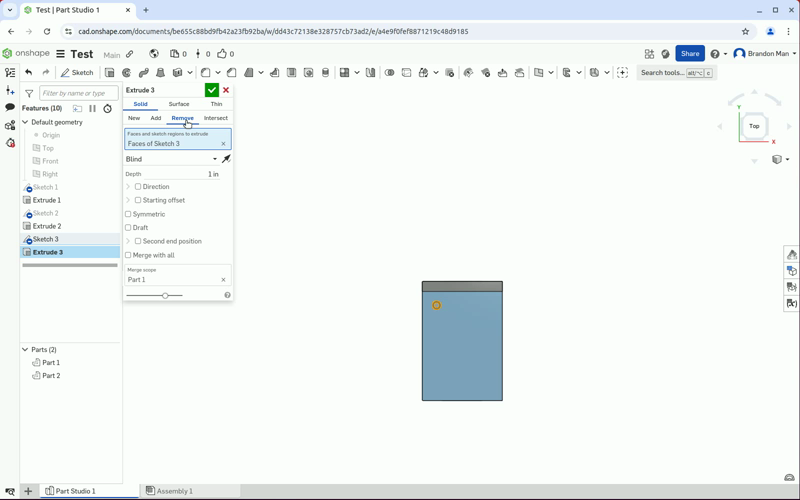
key(tab, 4)
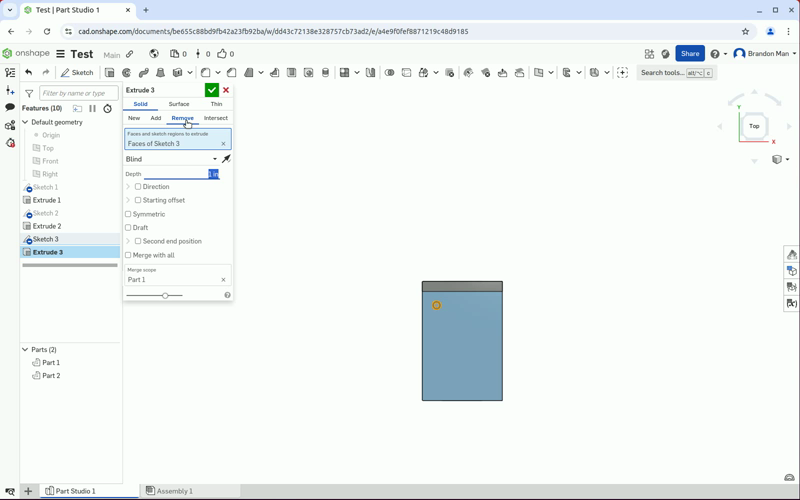
text(1.444)
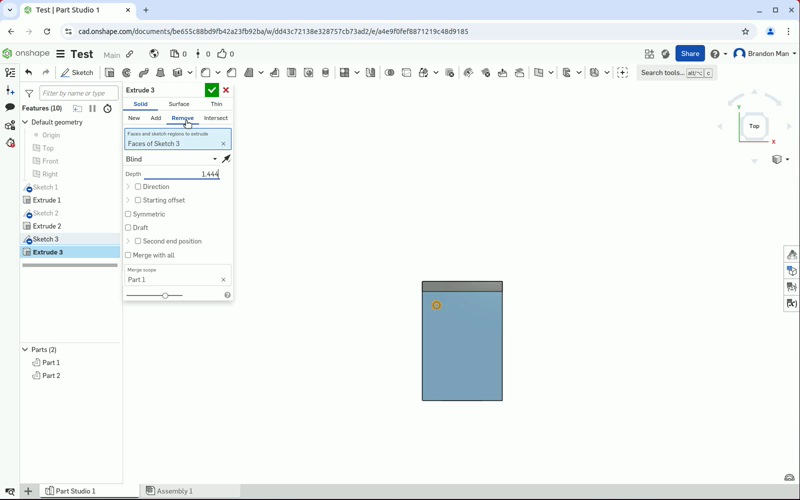
key(tab, 6)
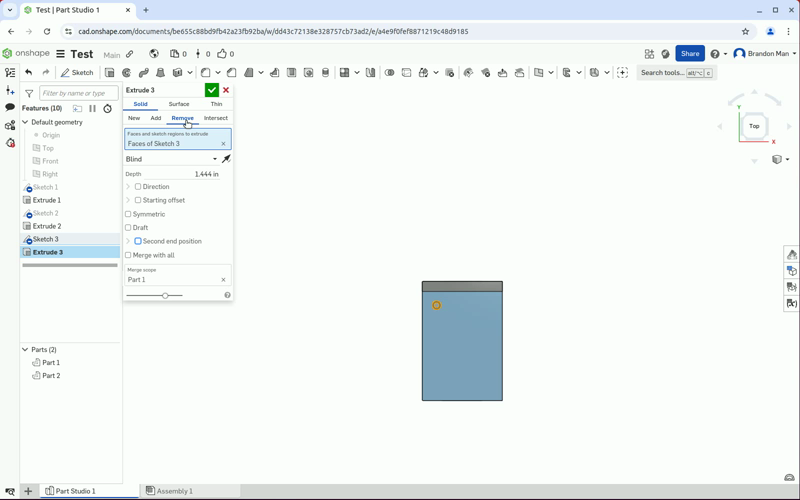
key(space)
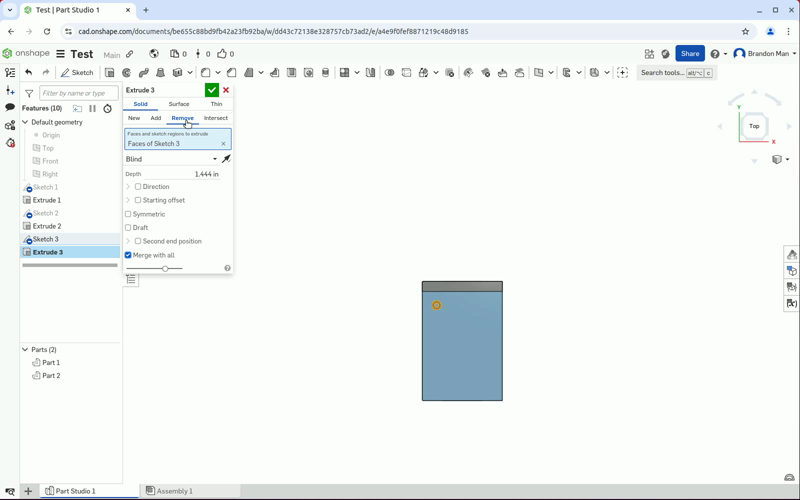
key(enter)
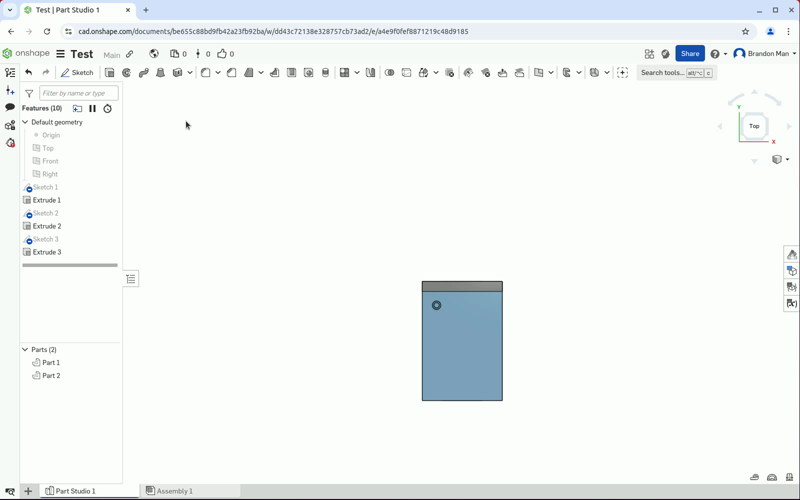
key(shift+h)
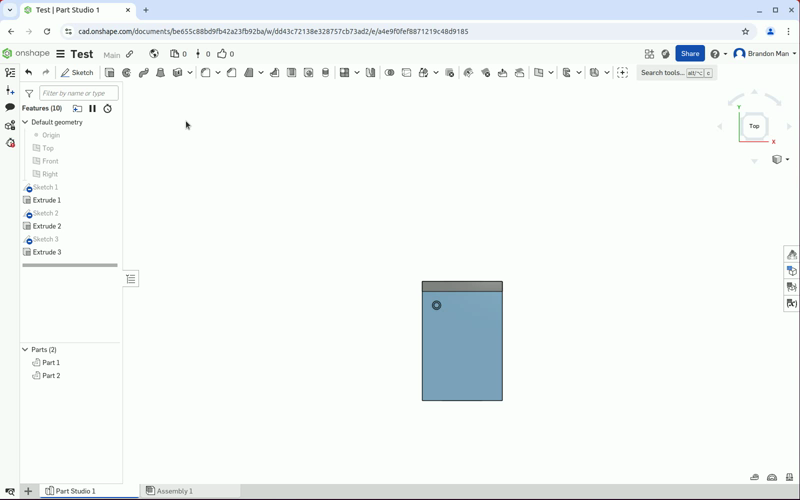
key(shift+h)
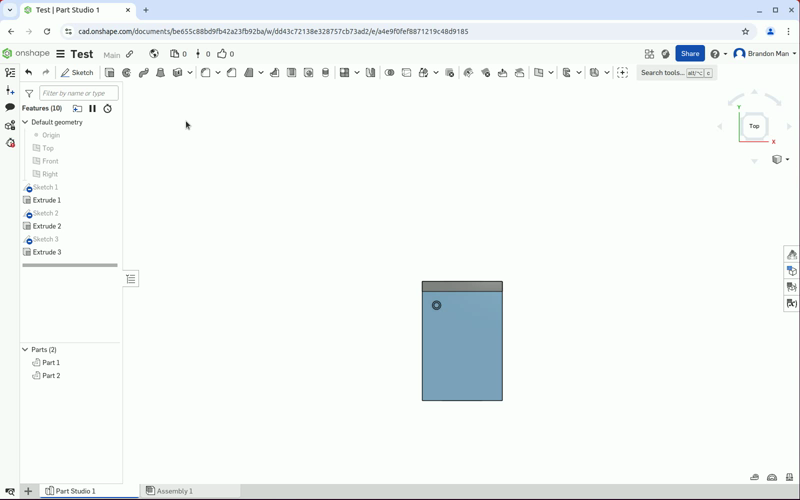
mouse_move(73, 189)
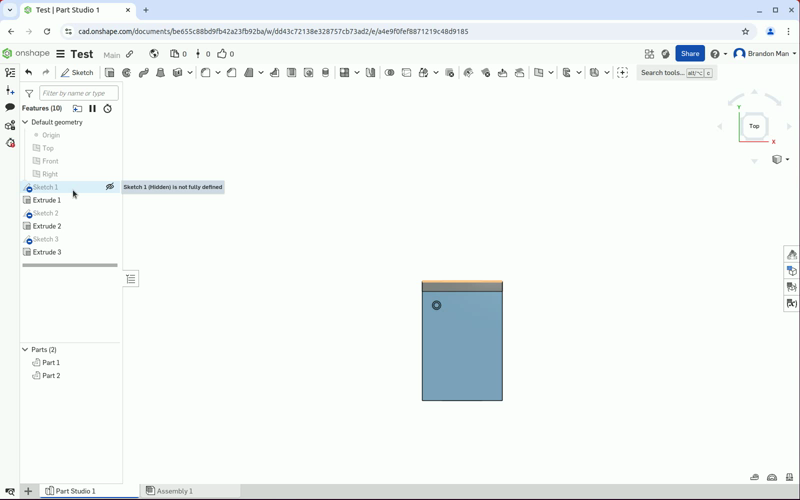
click(73, 189)
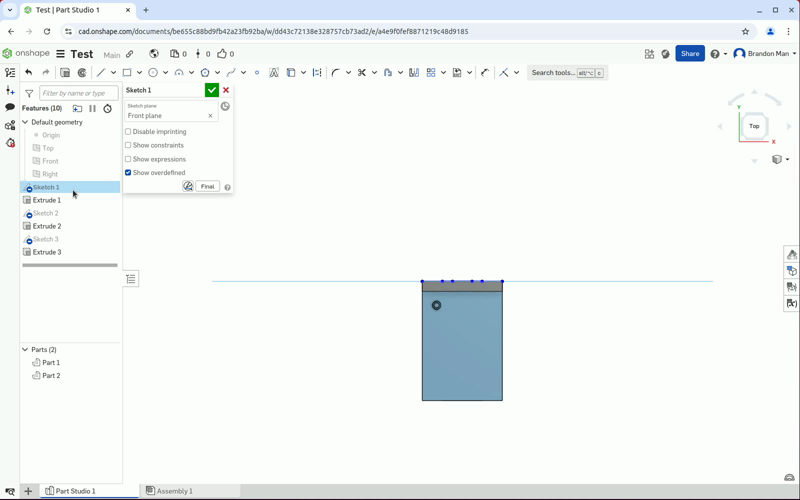
mouse_move(229, 92)
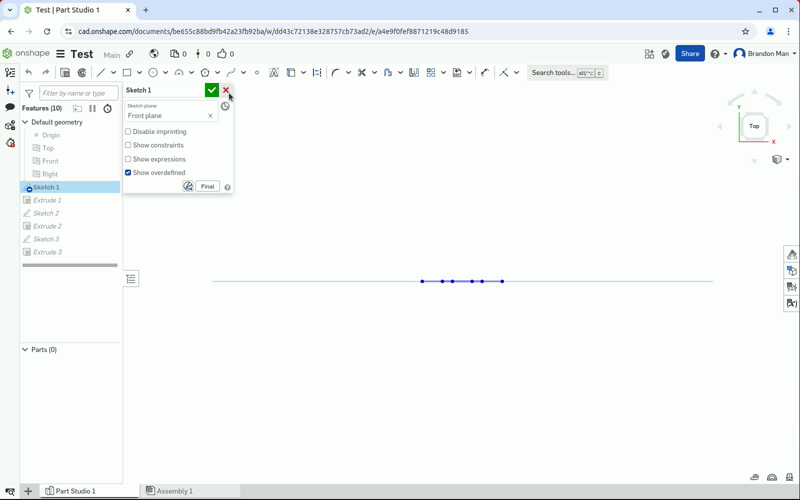
click(229, 92)
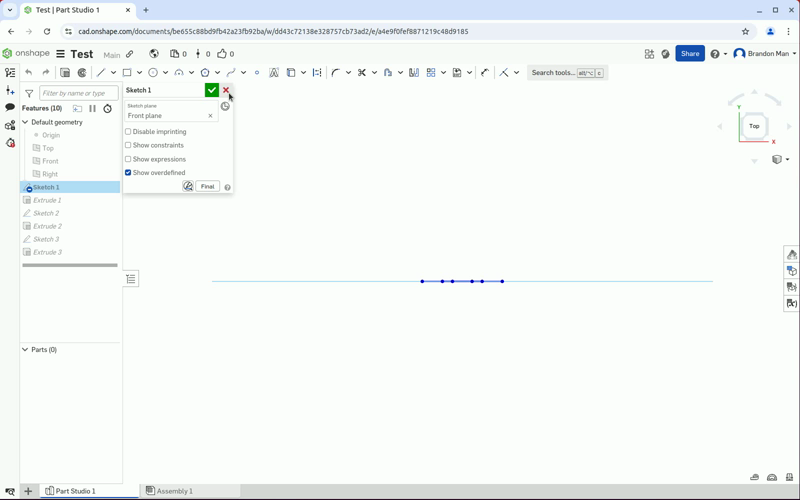
key(shift+s)
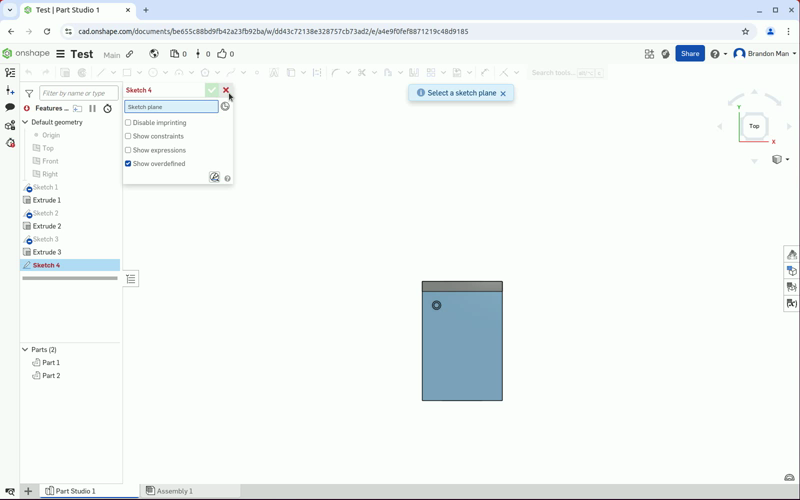
mouse_move(73, 150)
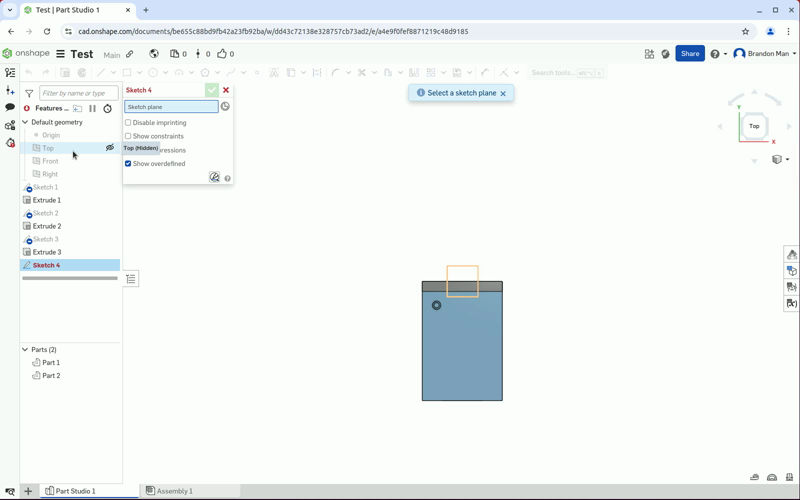
click(73, 150)
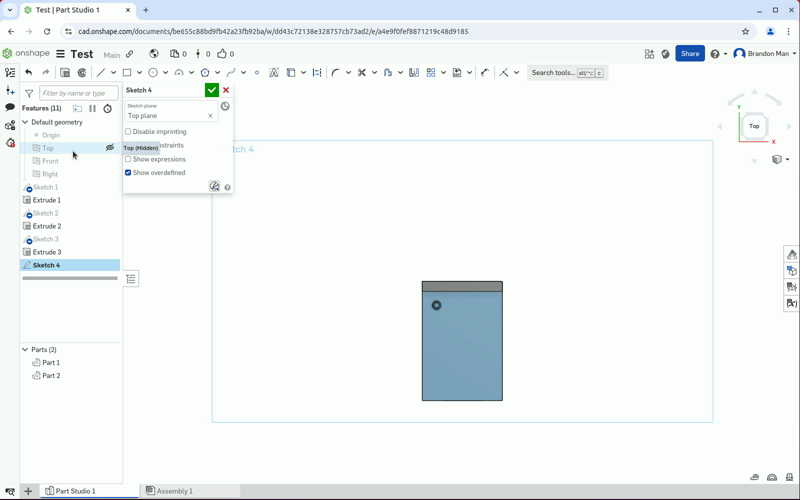
mouse_move(73, 352)
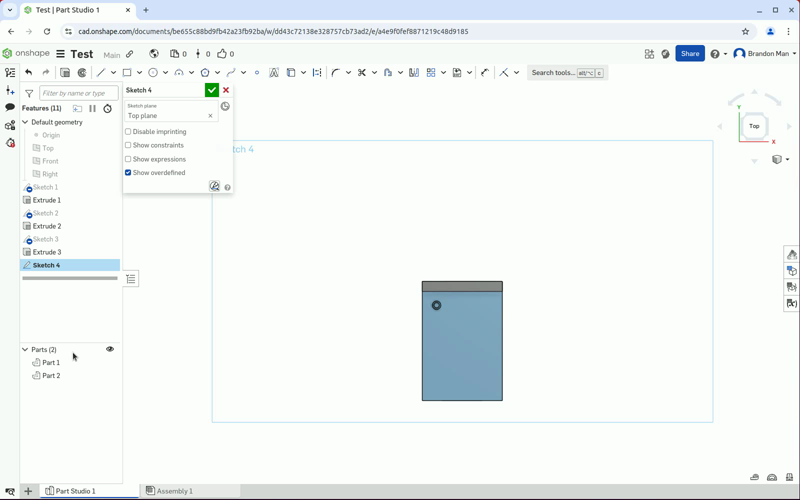
key(y)
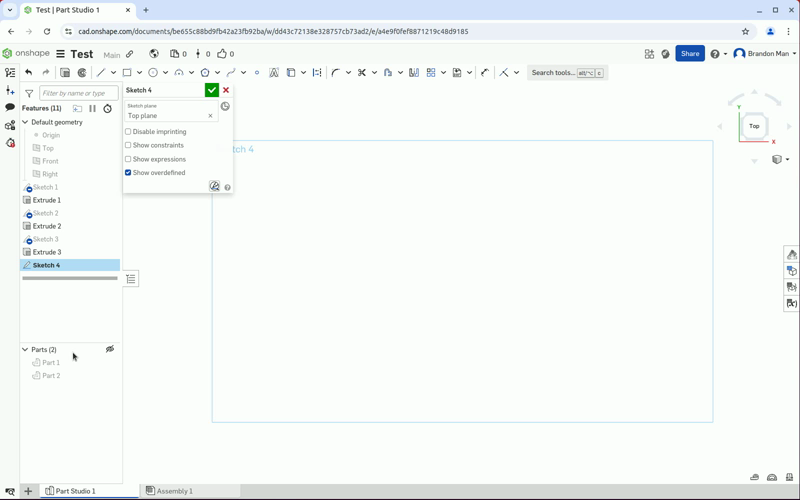
key(c)
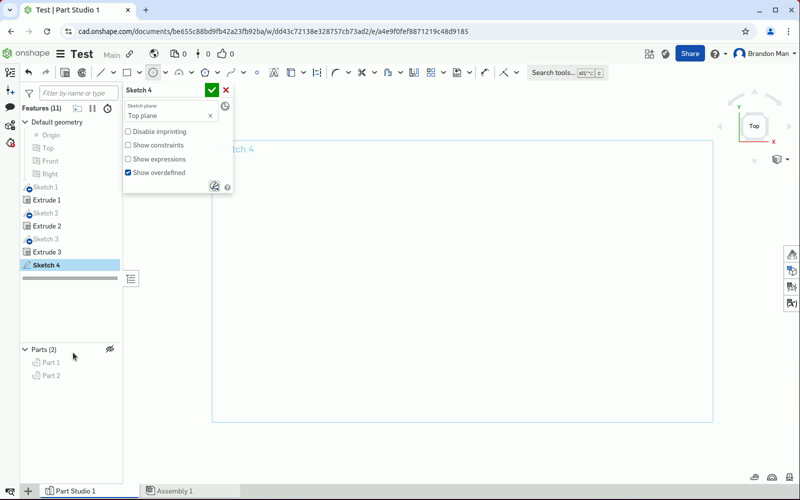
key_down(shift)
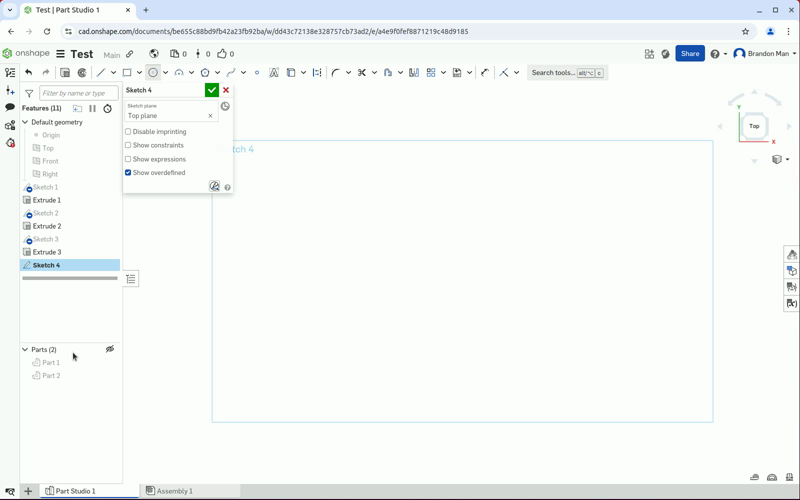
mouse_move(486, 305)
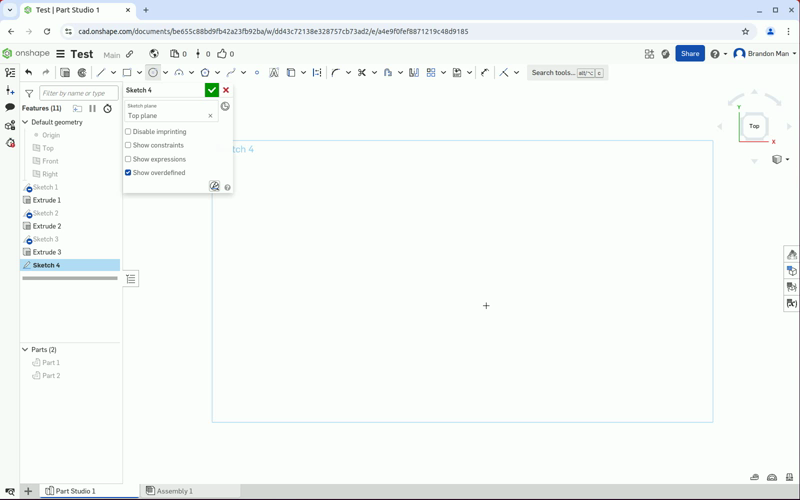
click(486, 305)
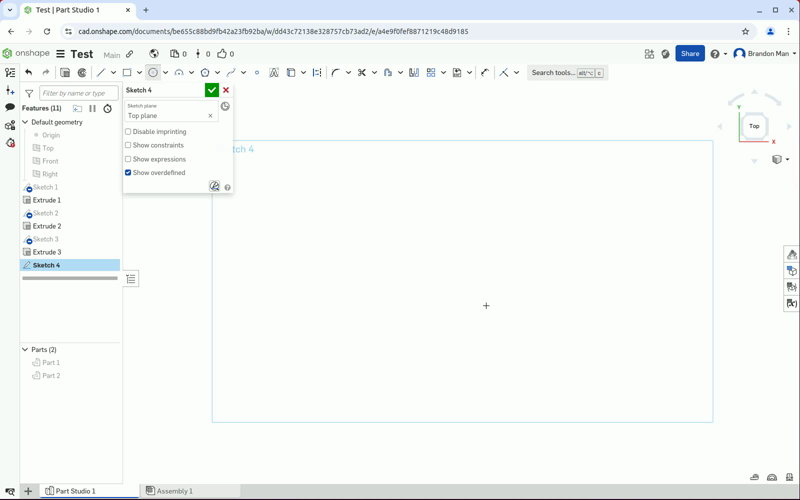
key_up(shift)
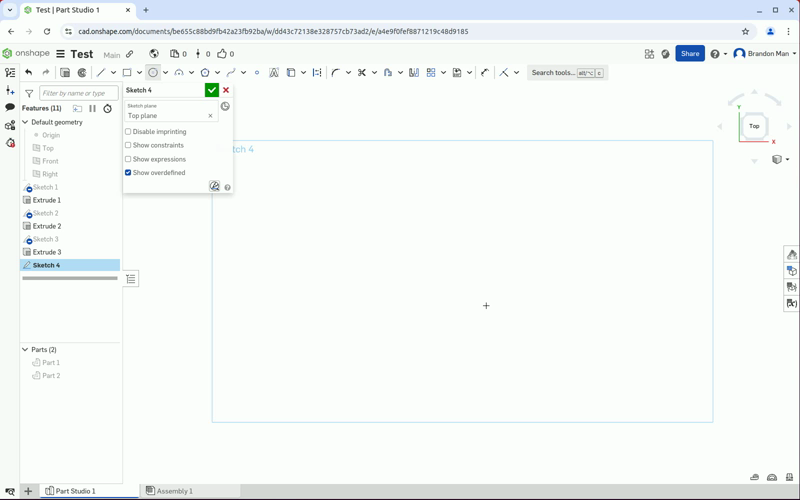
mouse_move(489, 305)
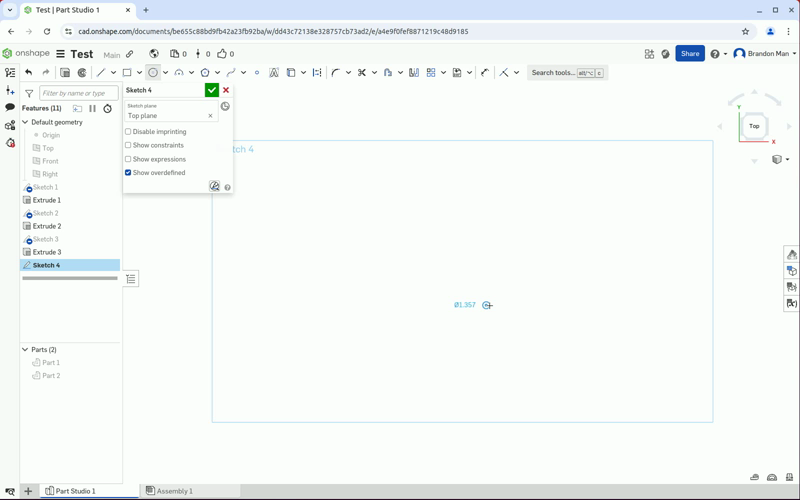
click(489, 305)
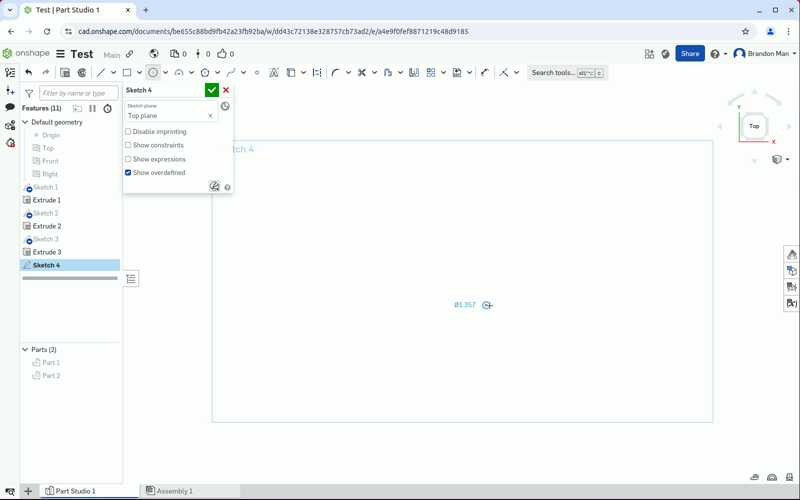
key(esc)
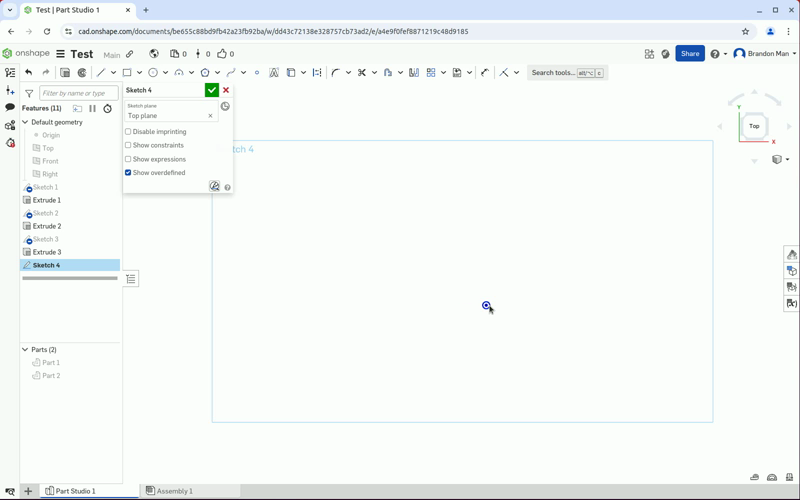
key(c)
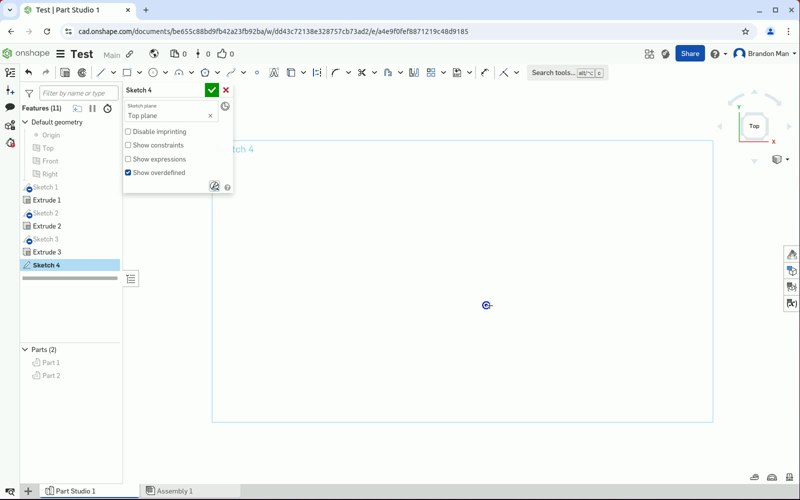
key_down(shift)
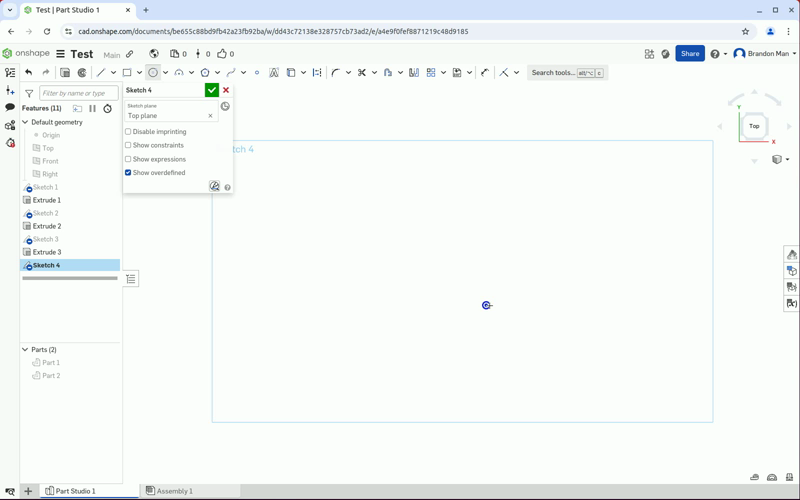
mouse_move(486, 305)
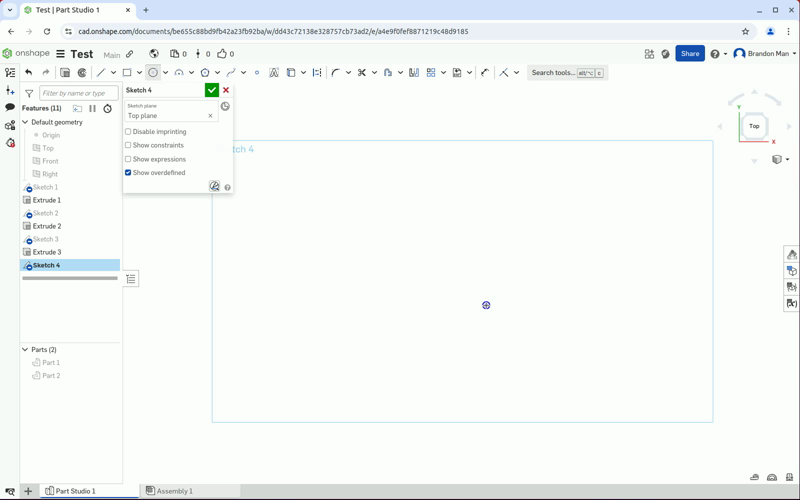
scroll(6)
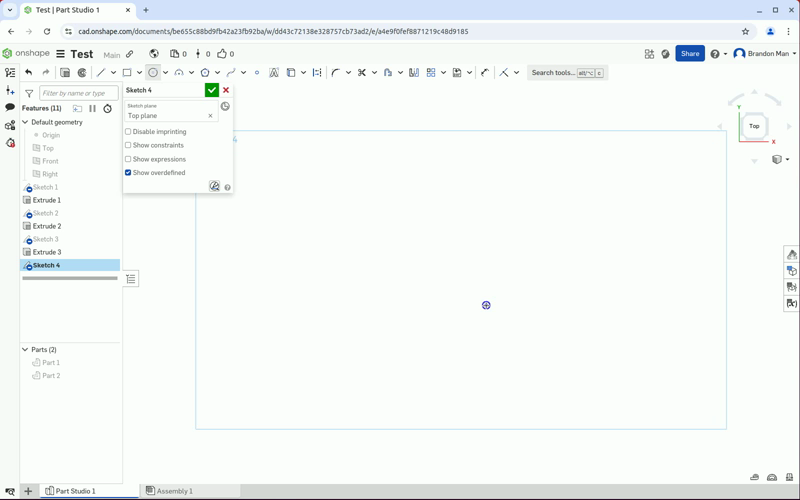
scroll(6)
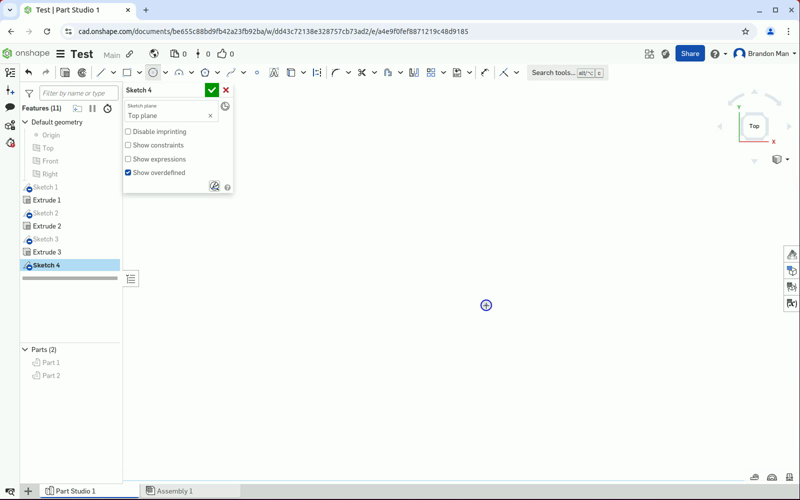
scroll(6)
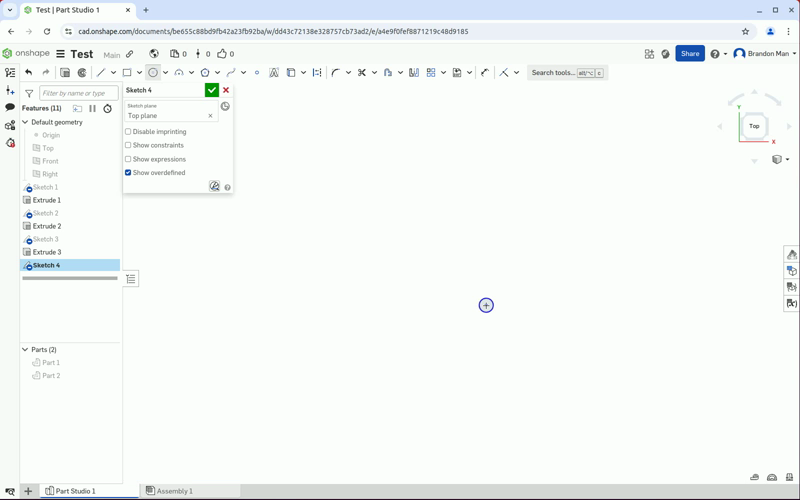
scroll(6)
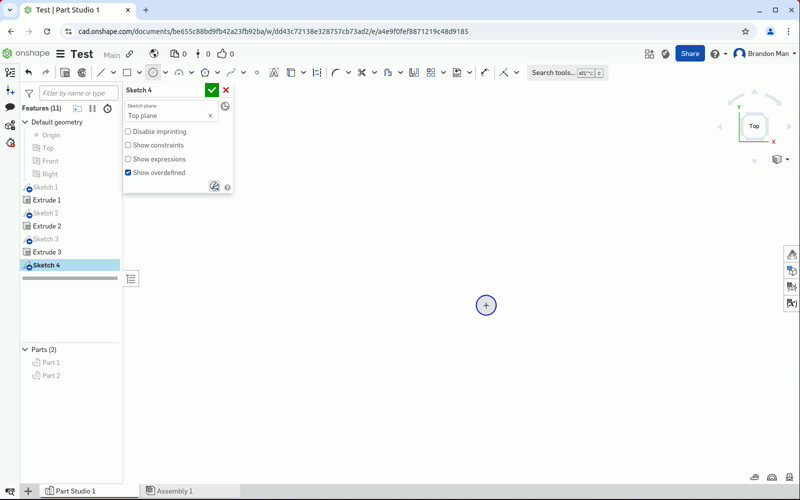
scroll(6)
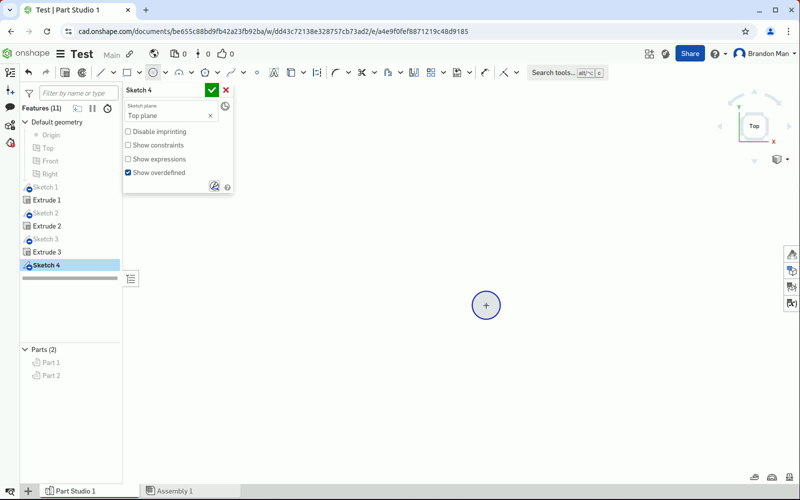
scroll(6)
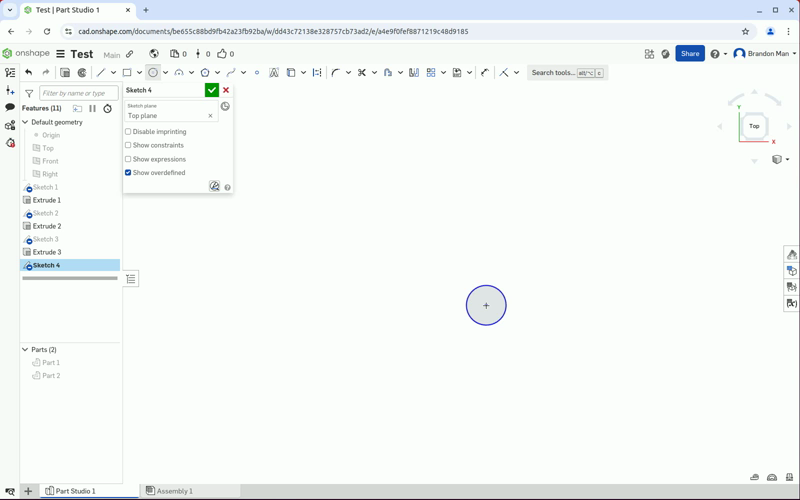
scroll(6)
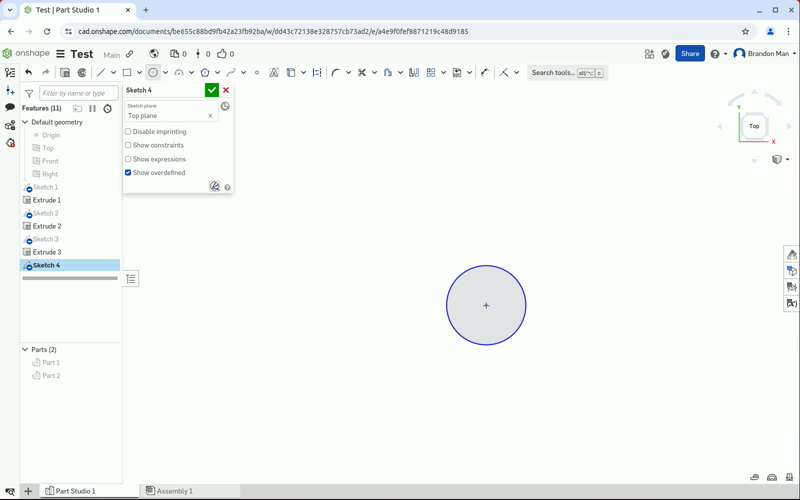
click(486, 305)
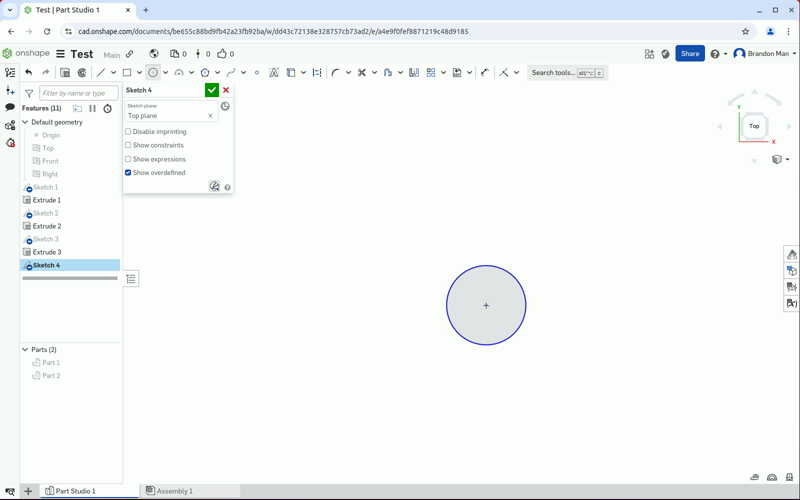
scroll(-6)
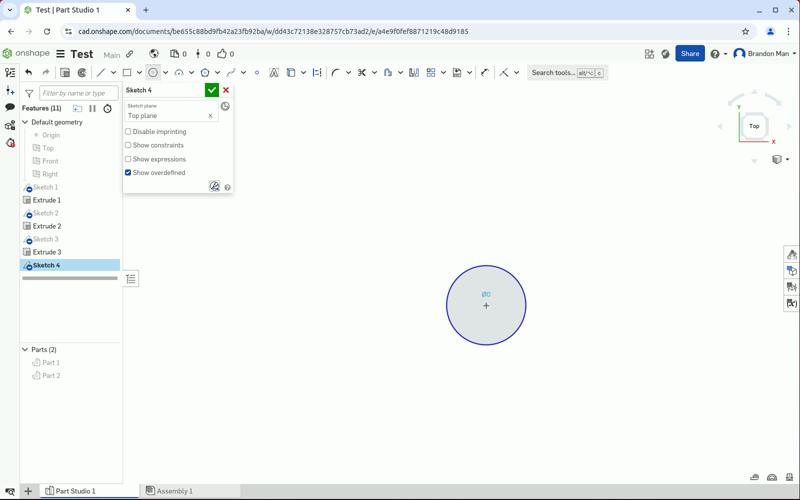
scroll(-6)
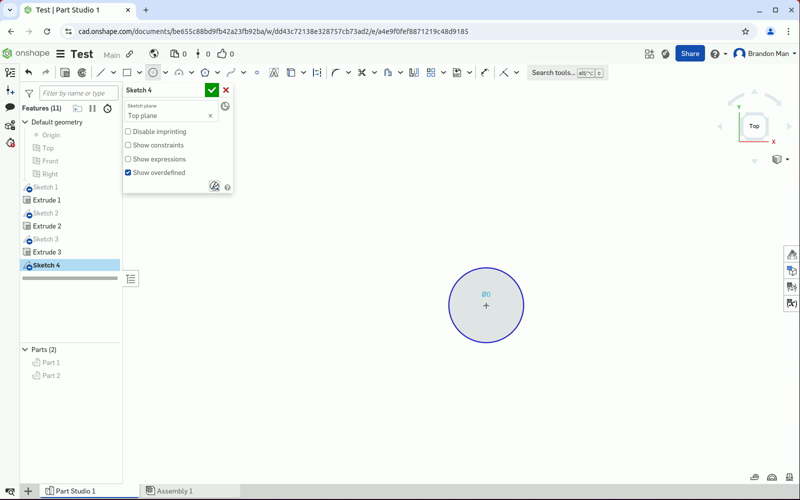
scroll(-6)
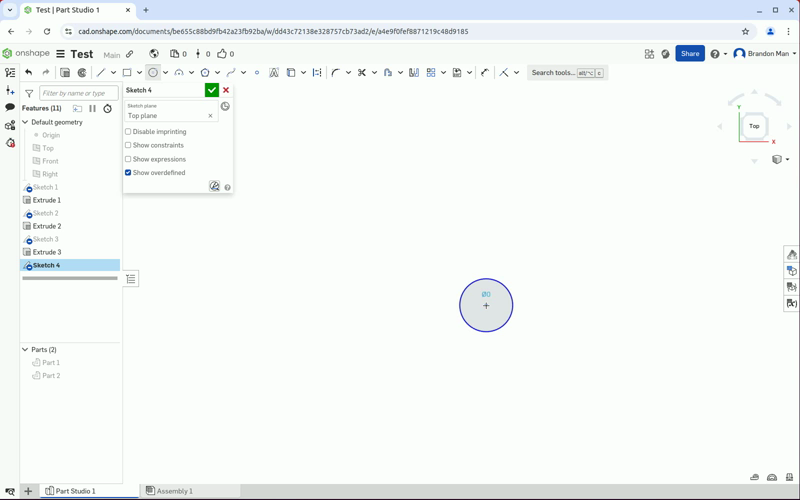
scroll(-6)
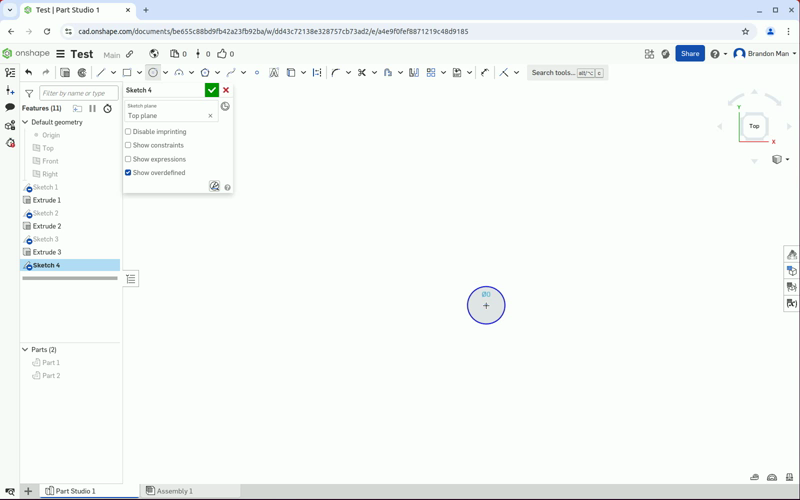
scroll(-6)
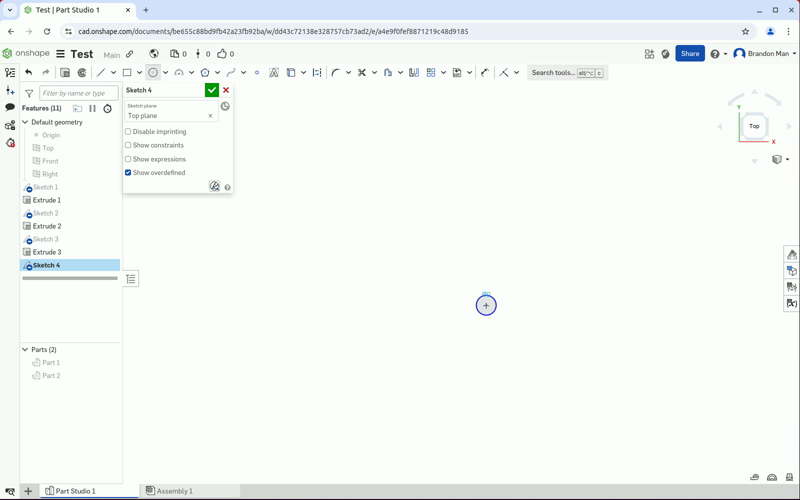
scroll(-6)
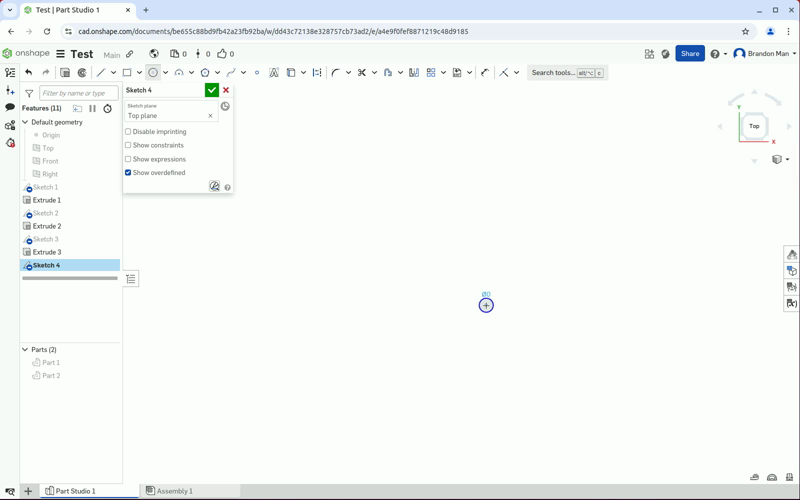
scroll(-6)
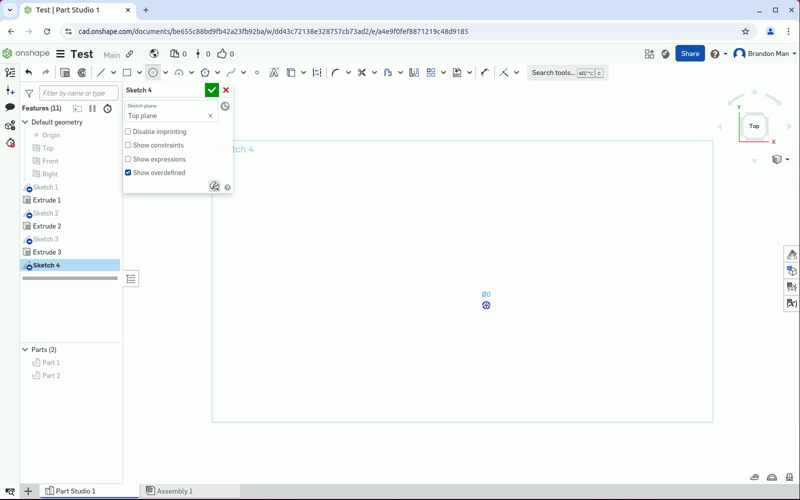
key_up(shift)
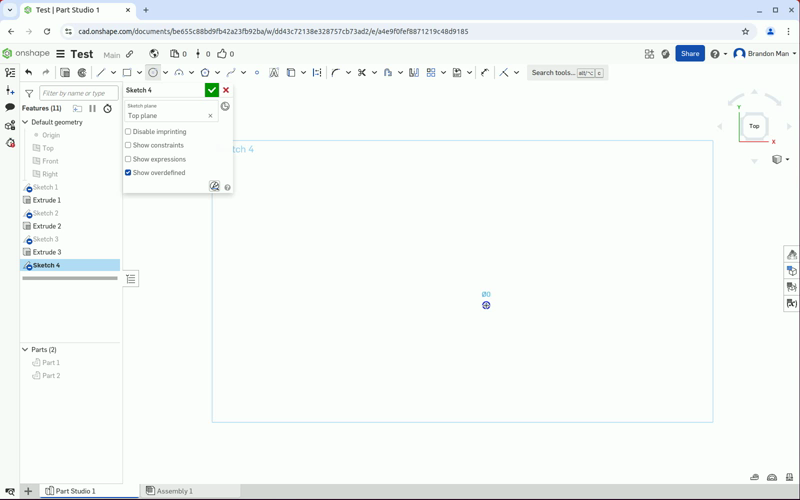
mouse_move(488, 305)
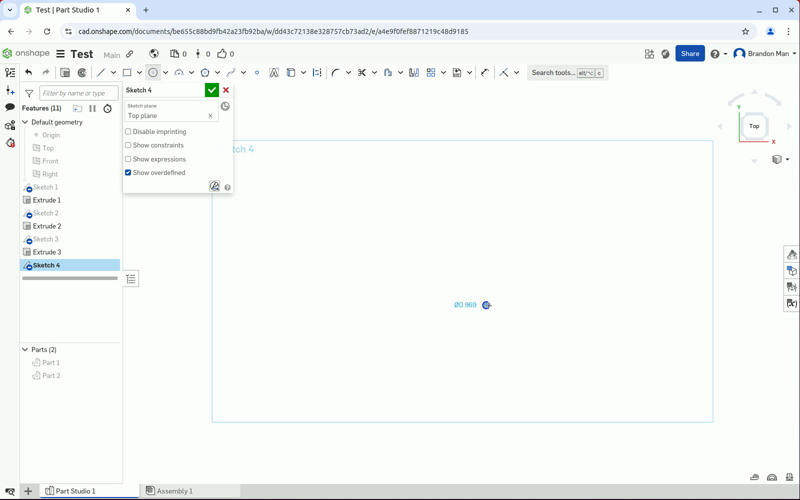
scroll(6)
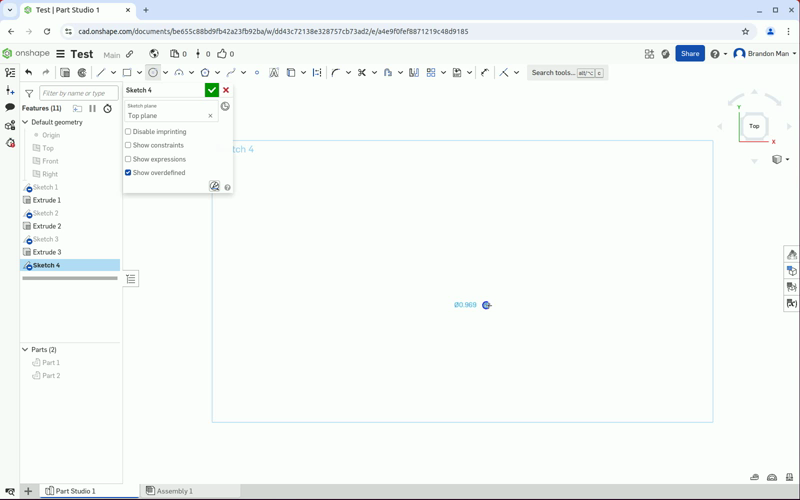
scroll(6)
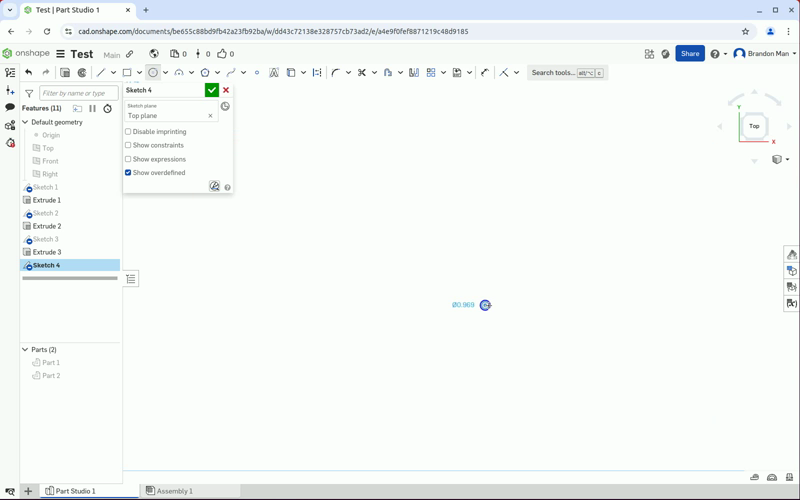
scroll(6)
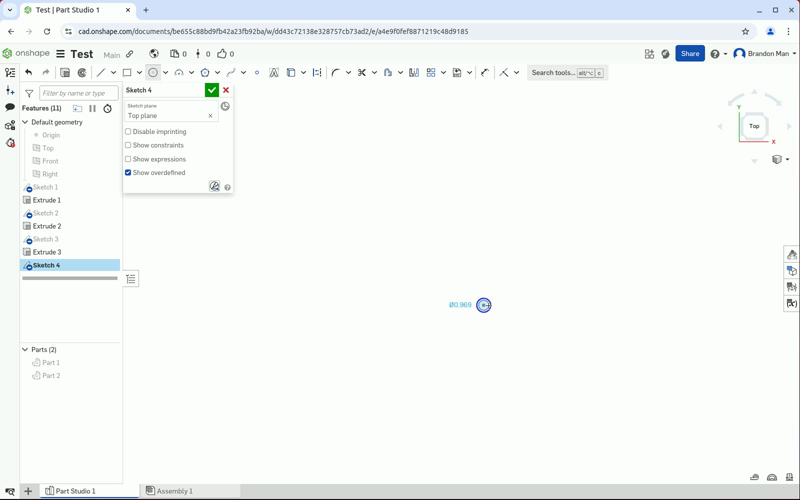
scroll(6)
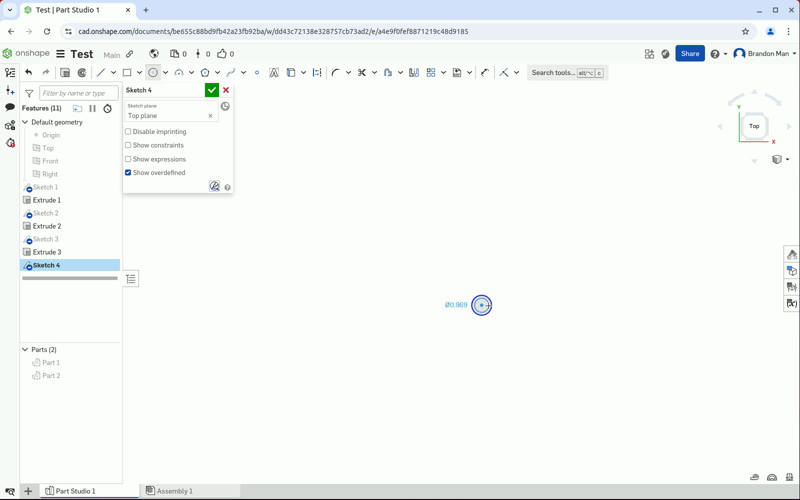
scroll(6)
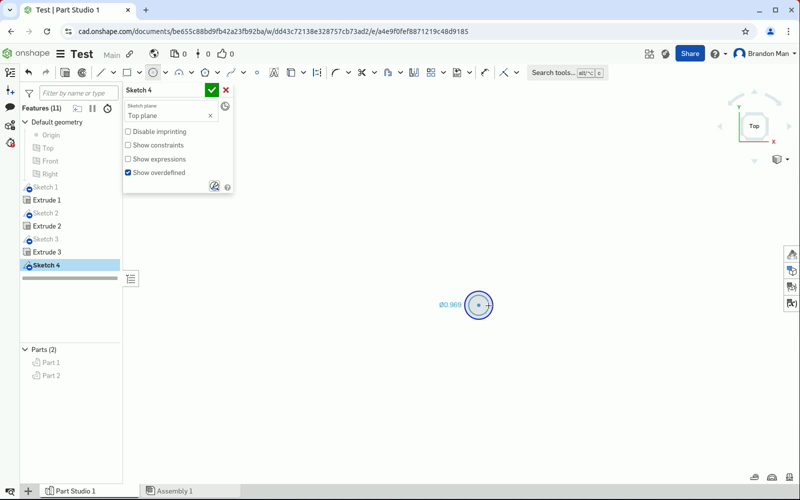
scroll(6)
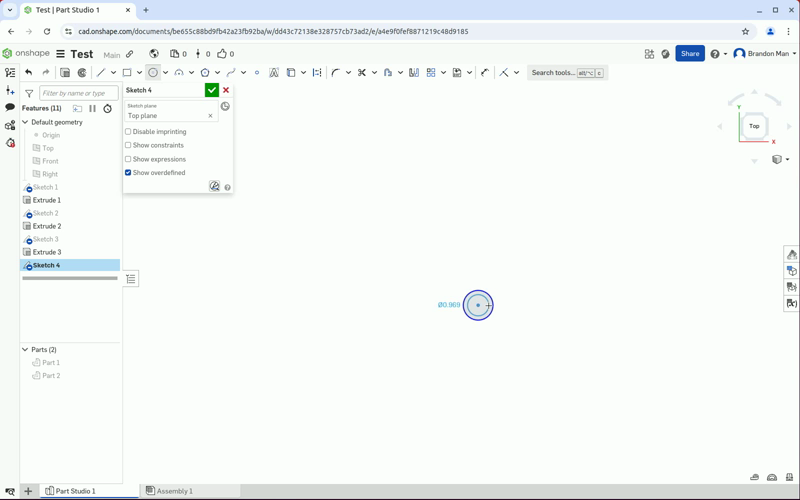
scroll(6)
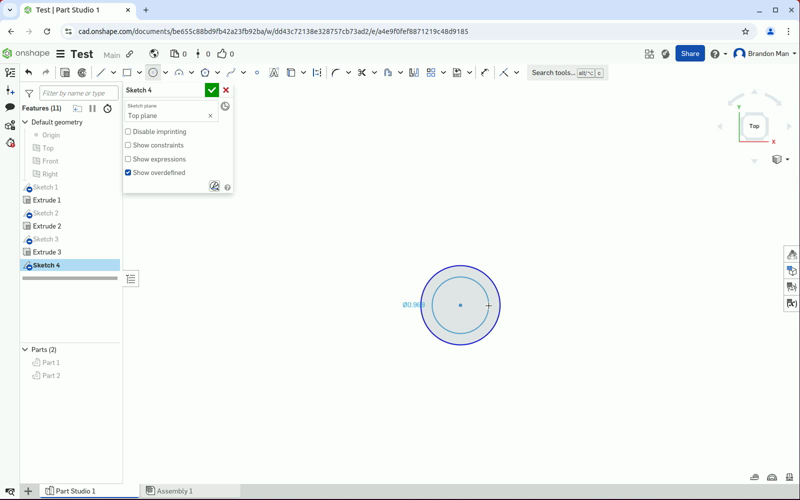
click(488, 305)
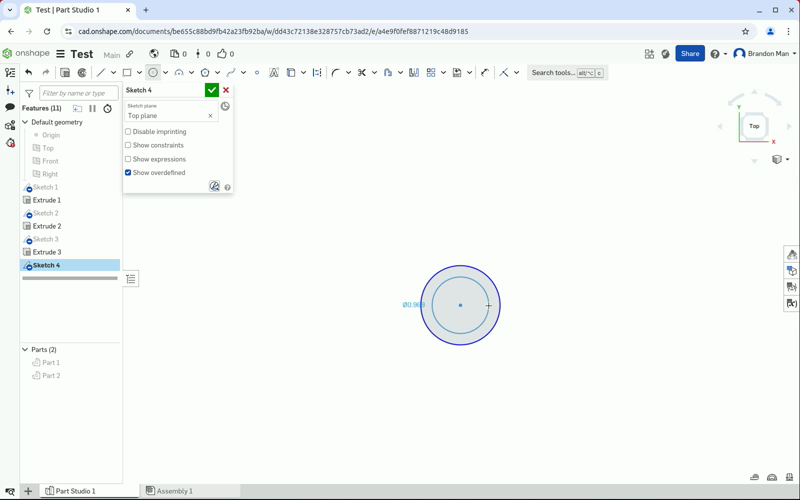
scroll(-6)
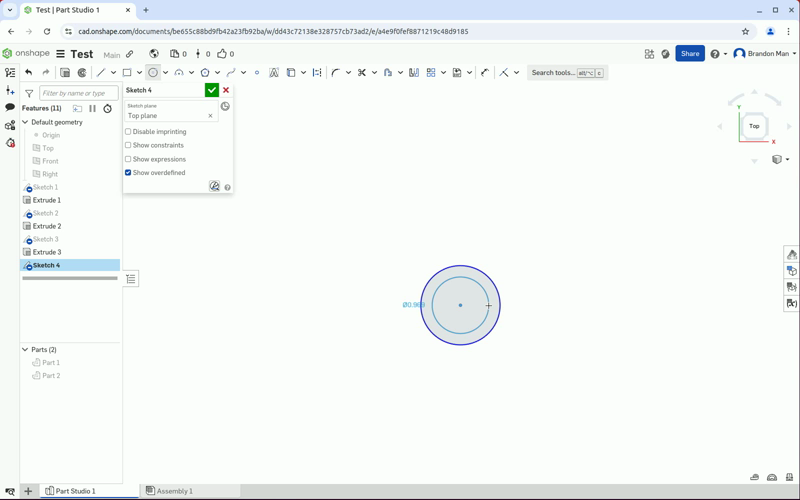
scroll(-6)
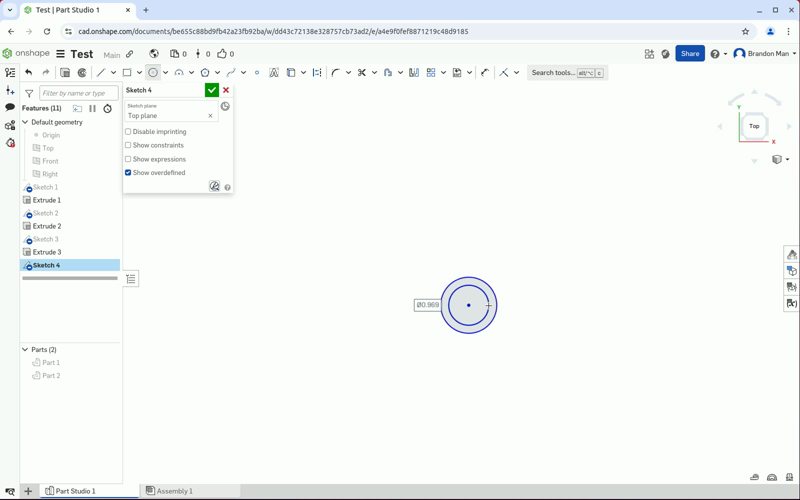
scroll(-6)
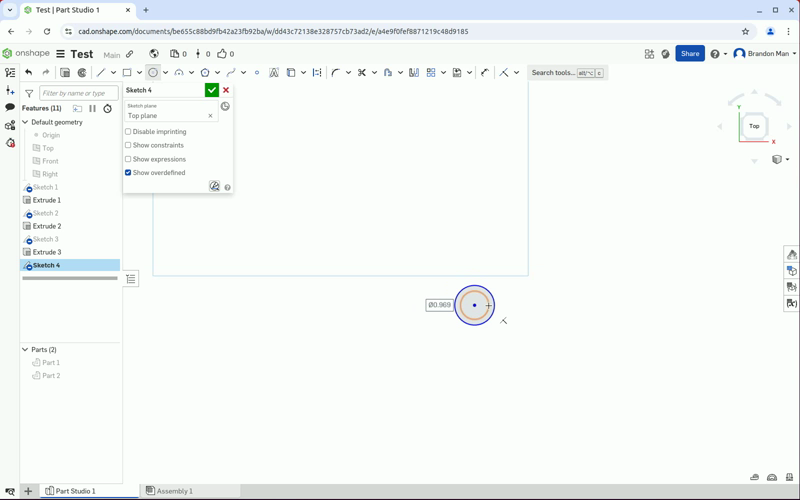
scroll(-6)
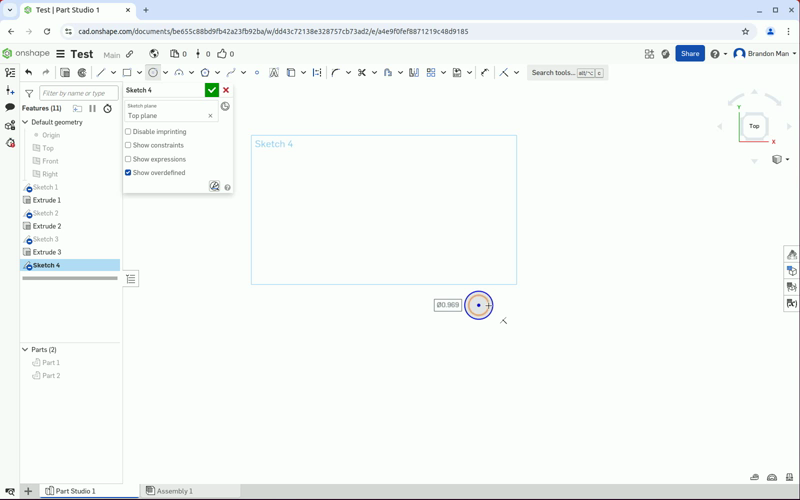
scroll(-6)
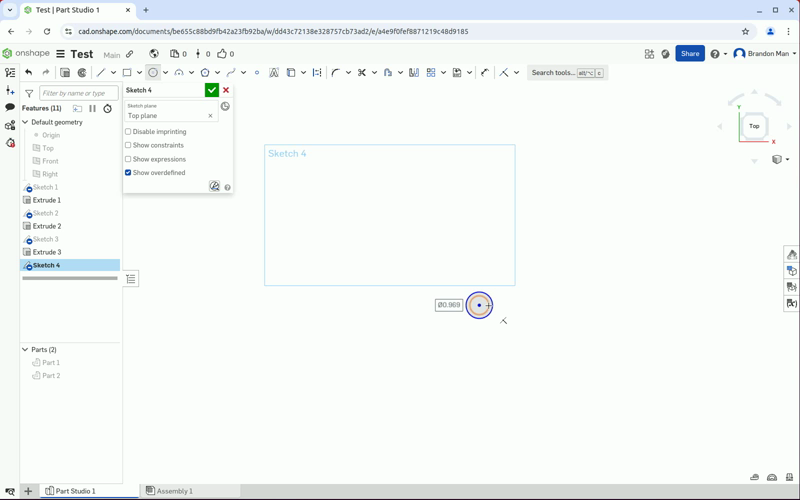
scroll(-6)
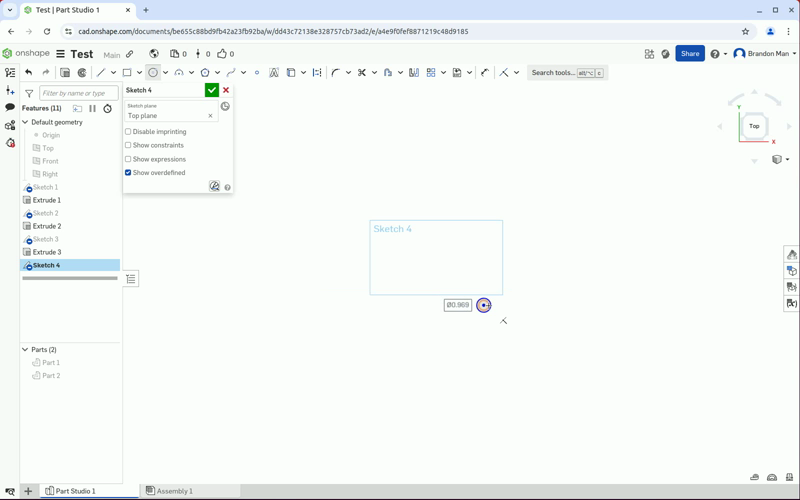
scroll(-6)
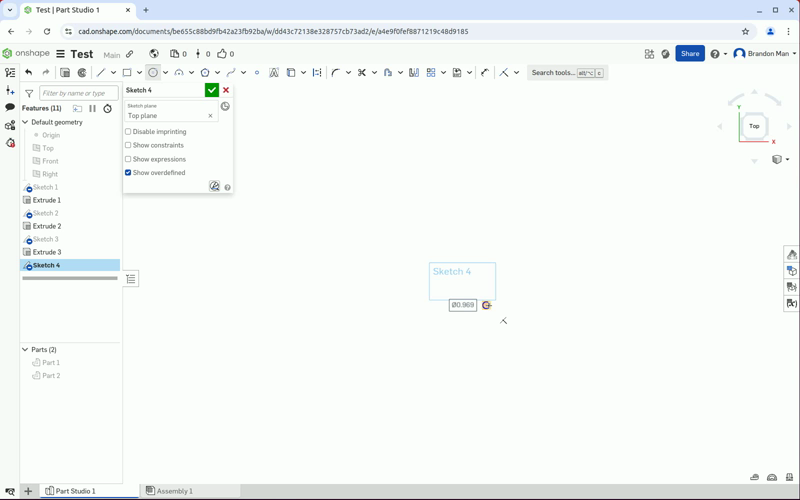
key(esc)
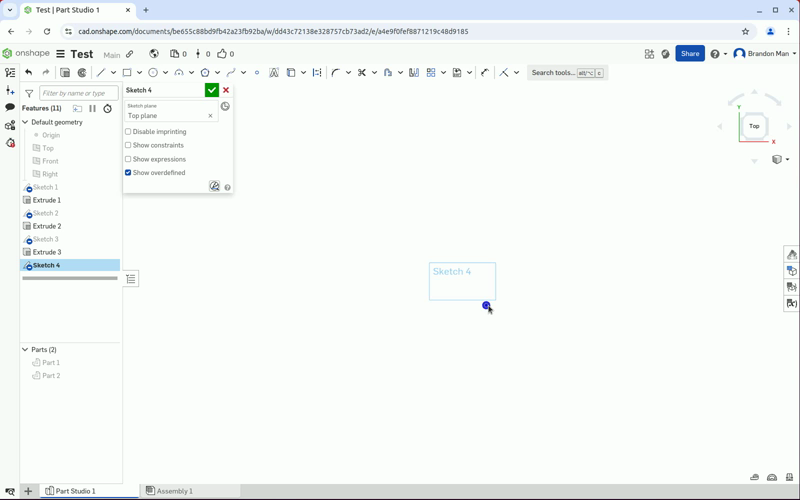
mouse_move(489, 306)
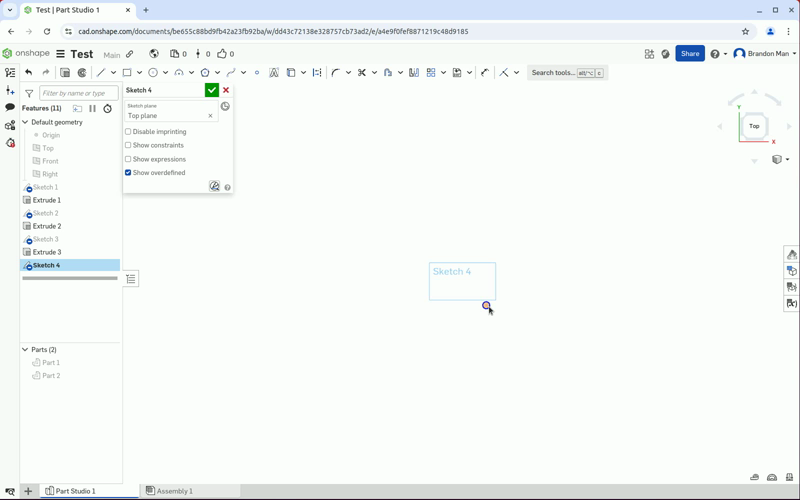
scroll(6)
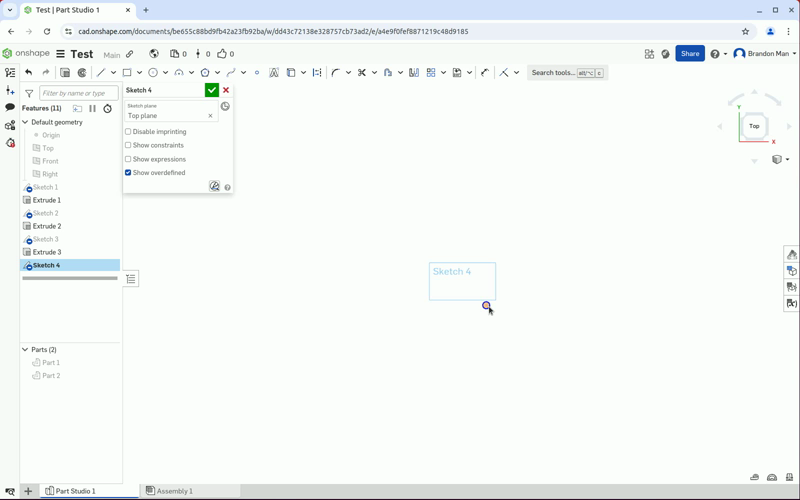
scroll(6)
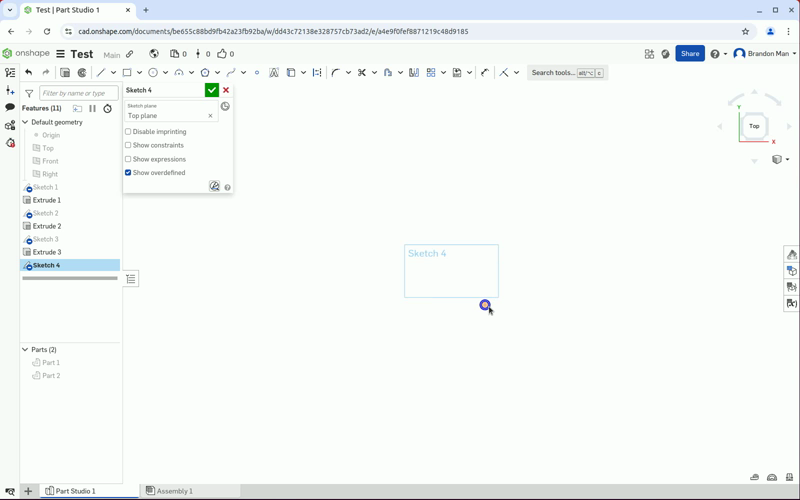
scroll(6)
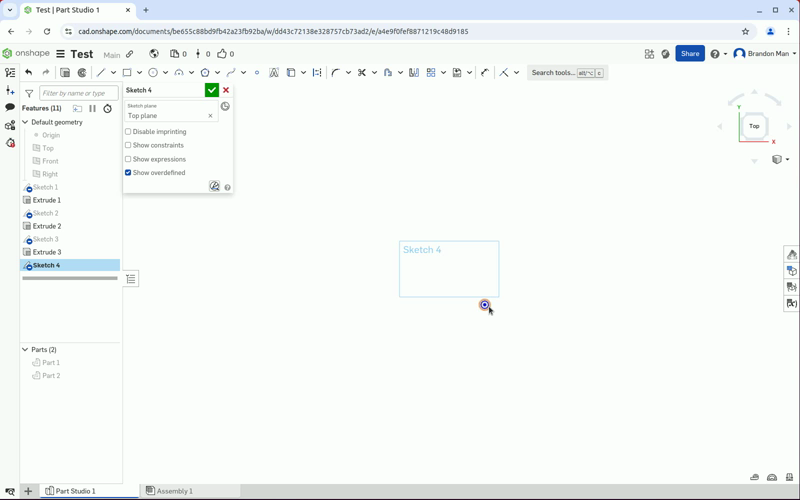
scroll(6)
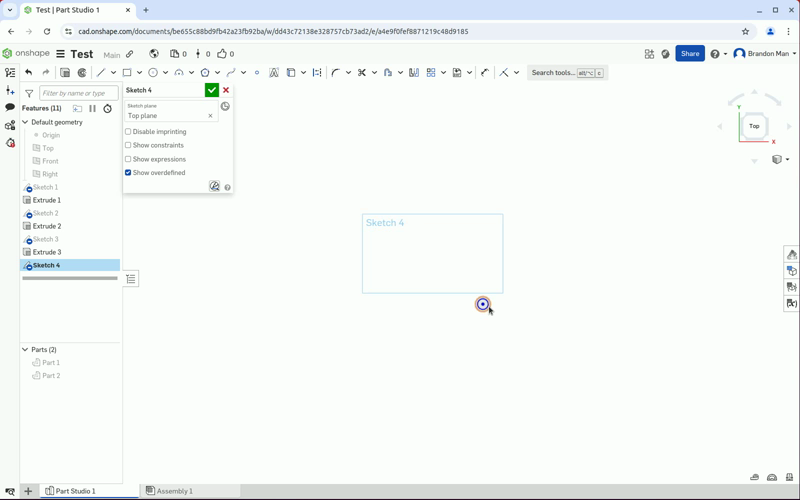
scroll(6)
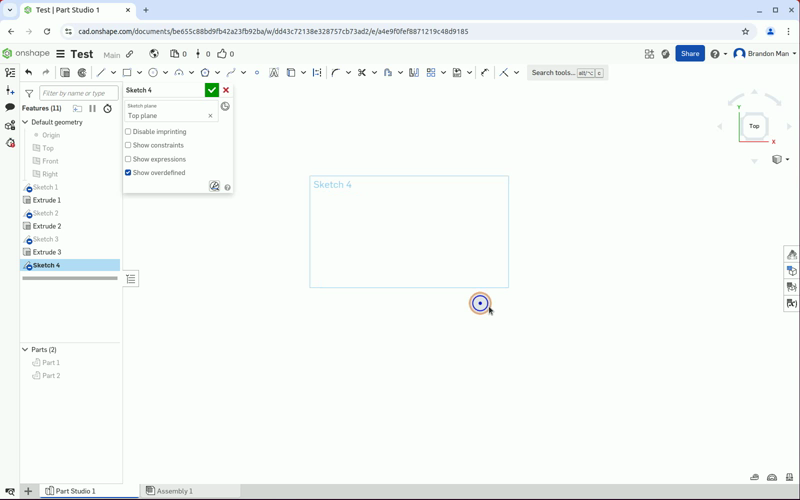
scroll(6)
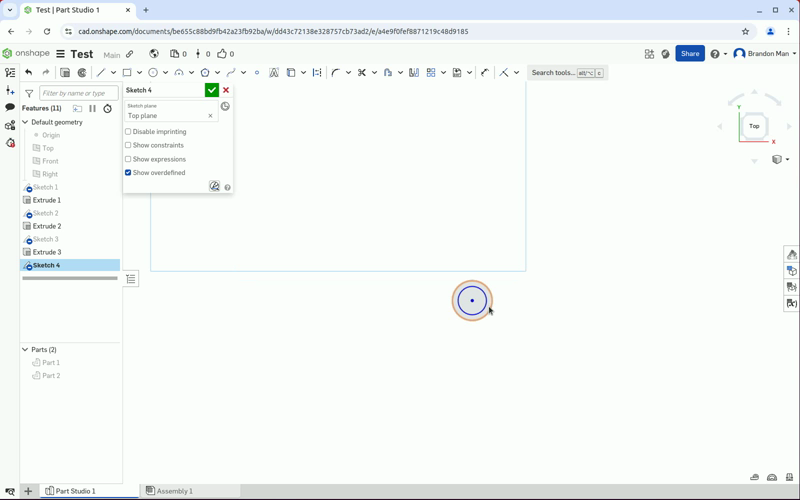
scroll(6)
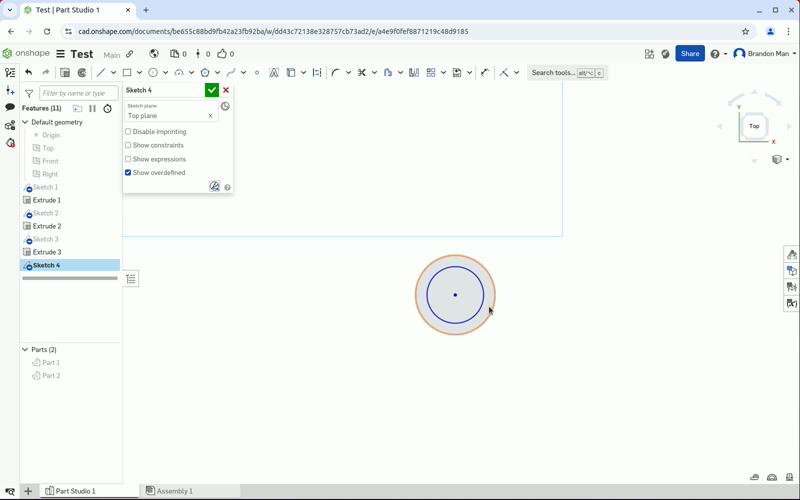
click(489, 306)
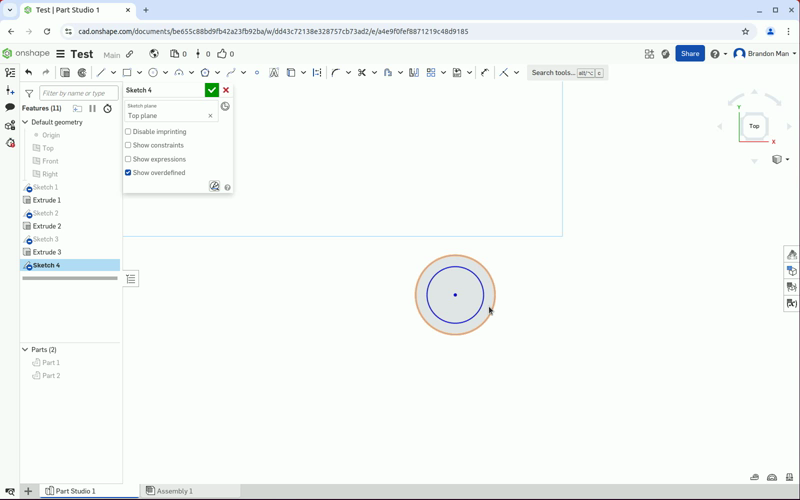
scroll(-6)
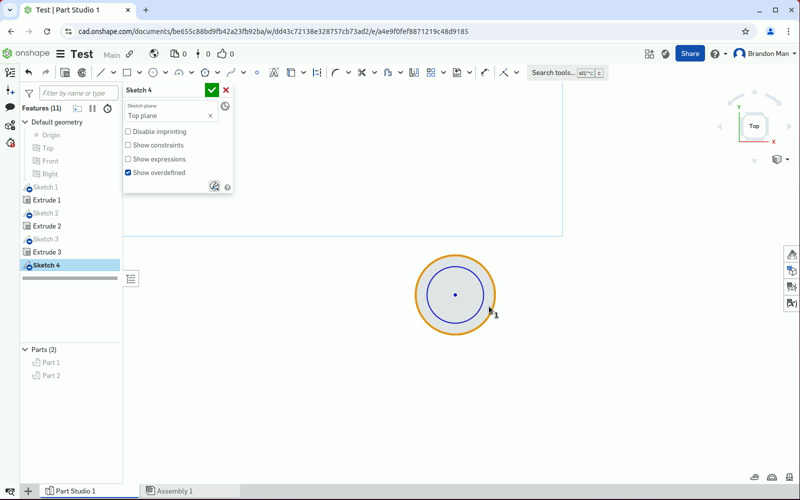
scroll(-6)
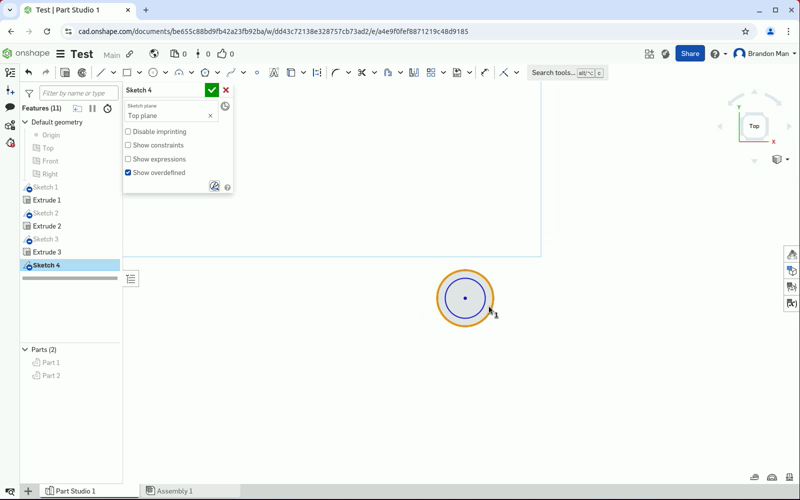
scroll(-6)
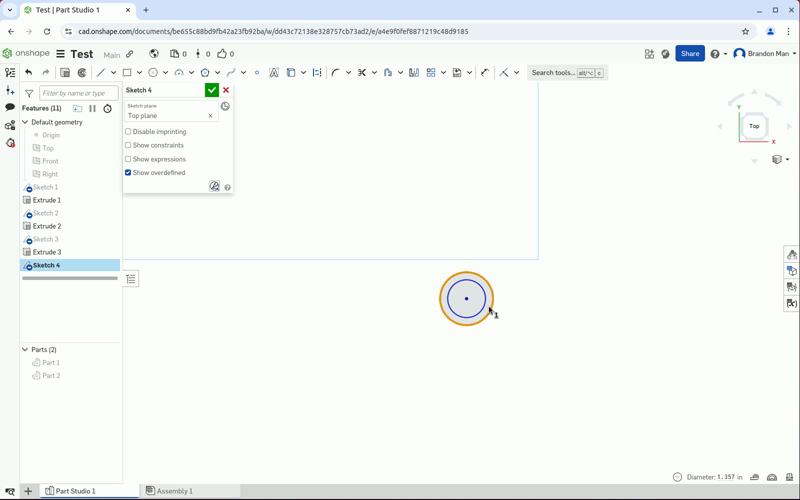
scroll(-6)
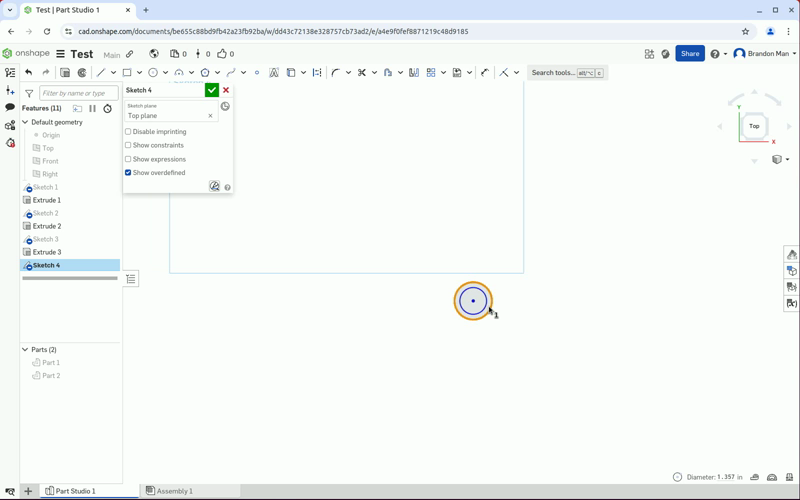
scroll(-6)
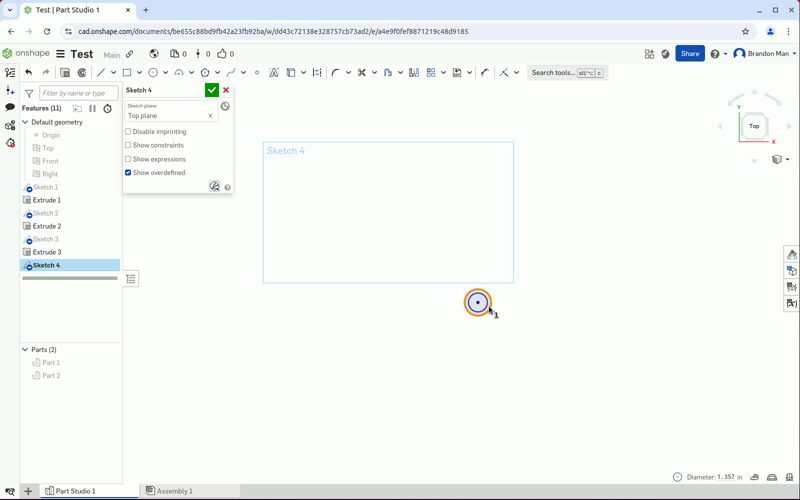
scroll(-6)
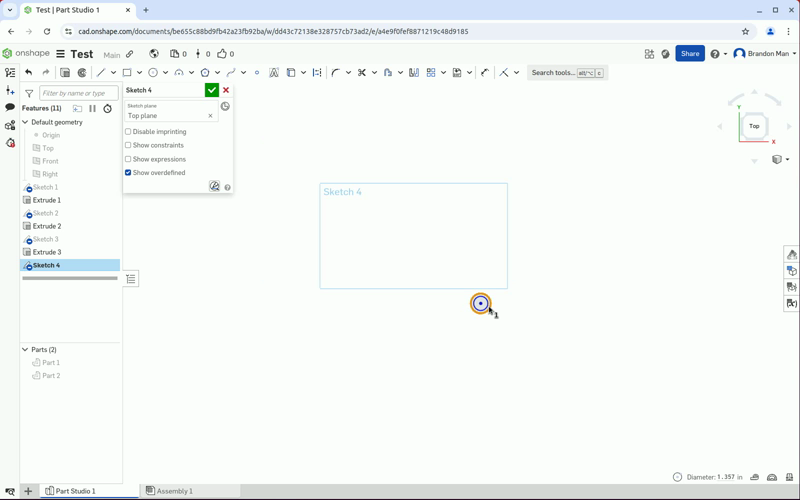
scroll(-6)
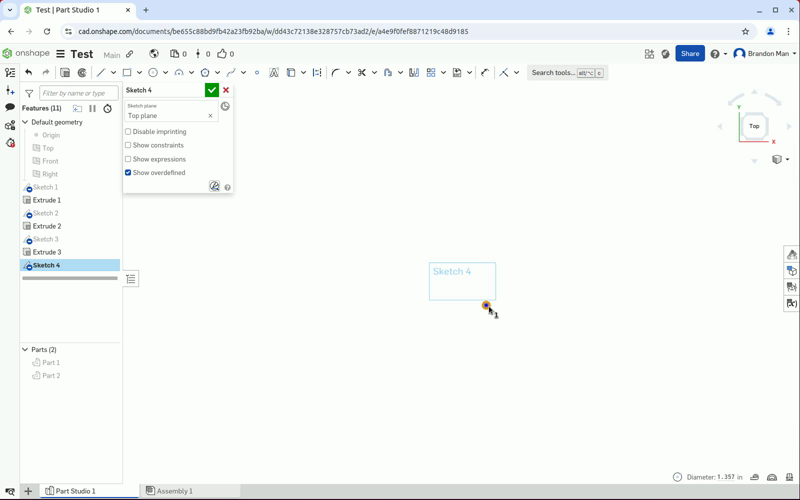
mouse_move(73, 352)
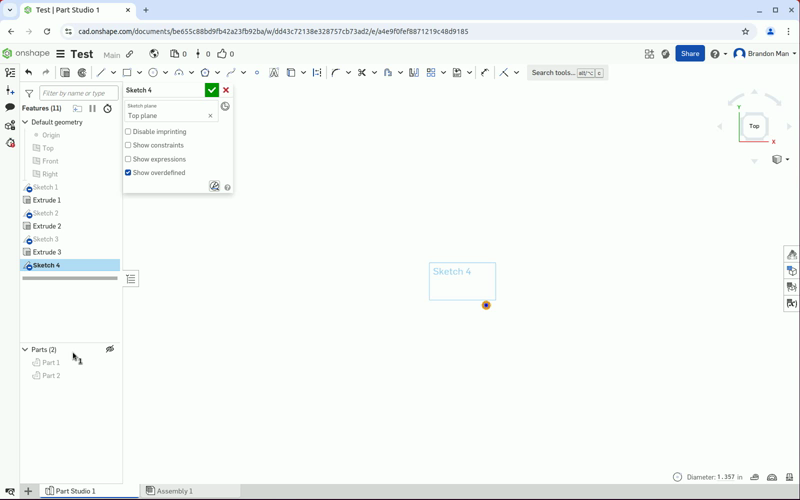
key(shift+y)
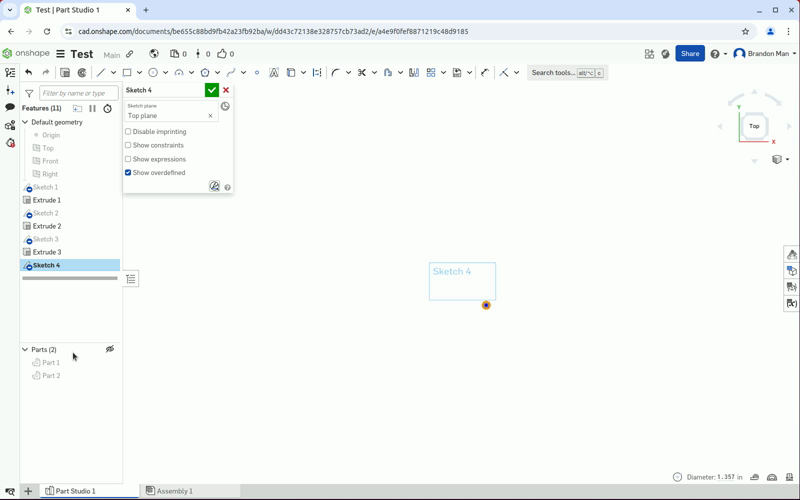
key(shift+e)
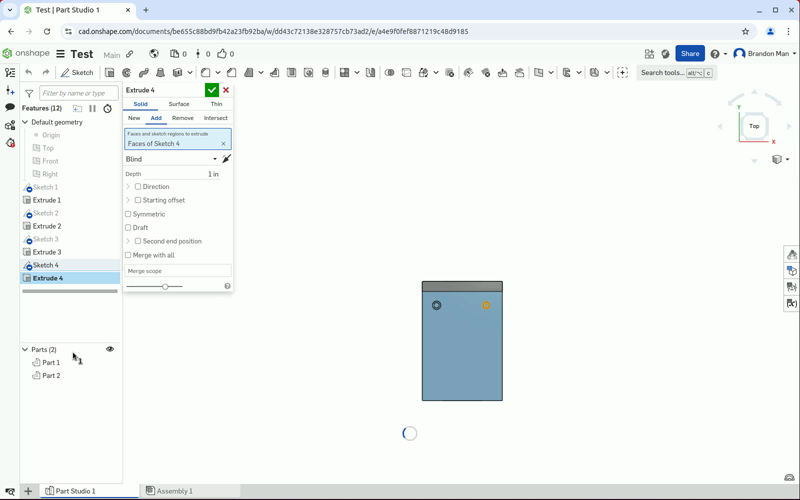
mouse_move(143, 106)
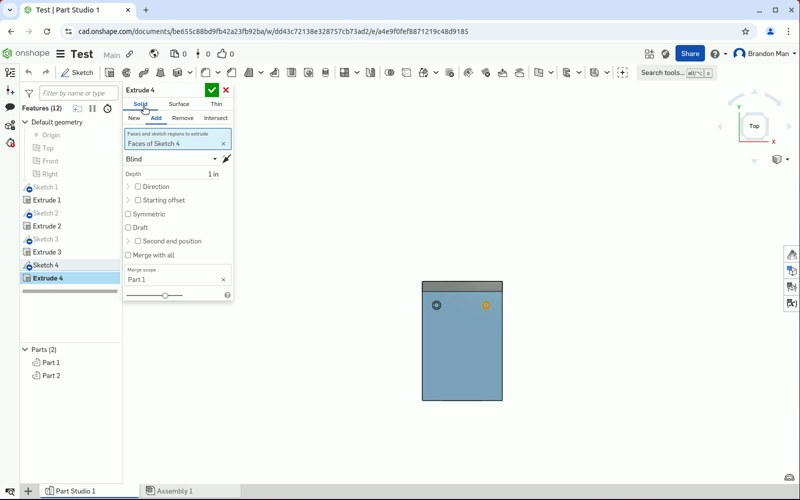
click(143, 106)
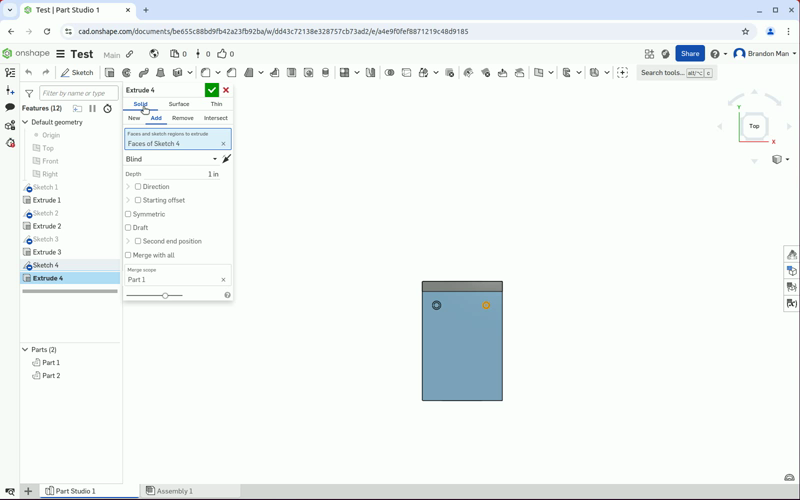
mouse_move(186, 120)
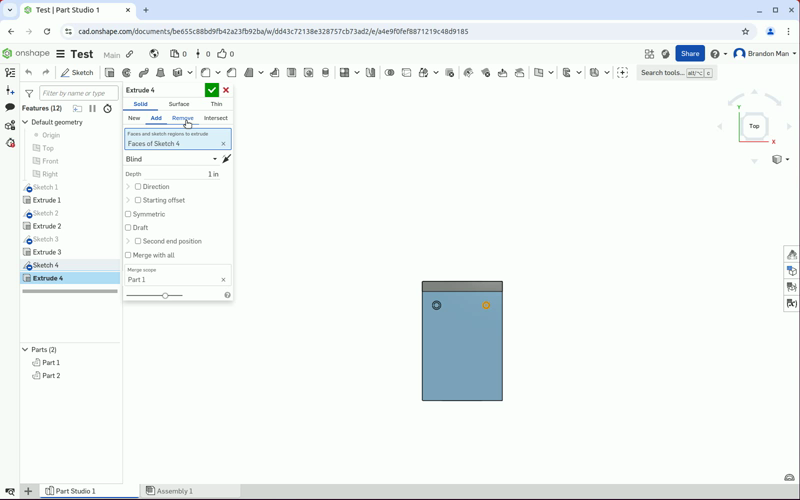
click(186, 120)
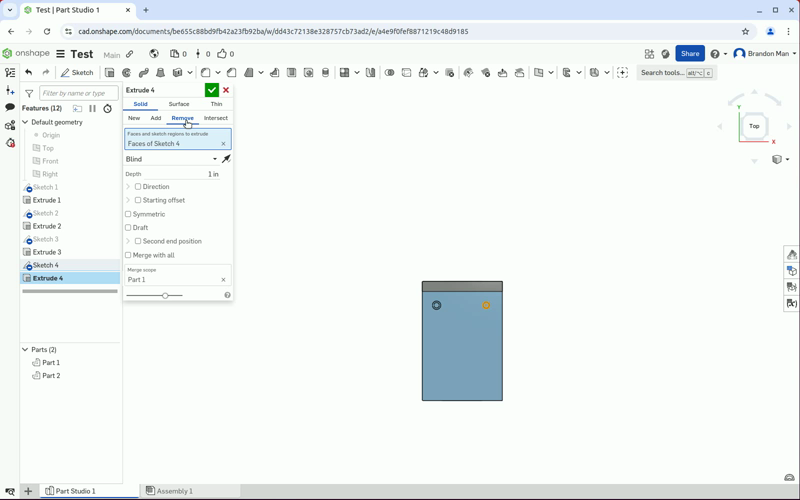
key(tab, 4)
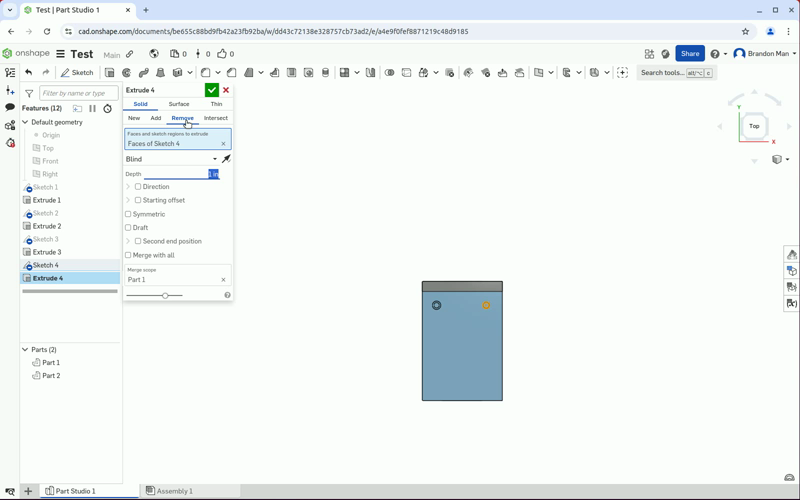
text(1.444)
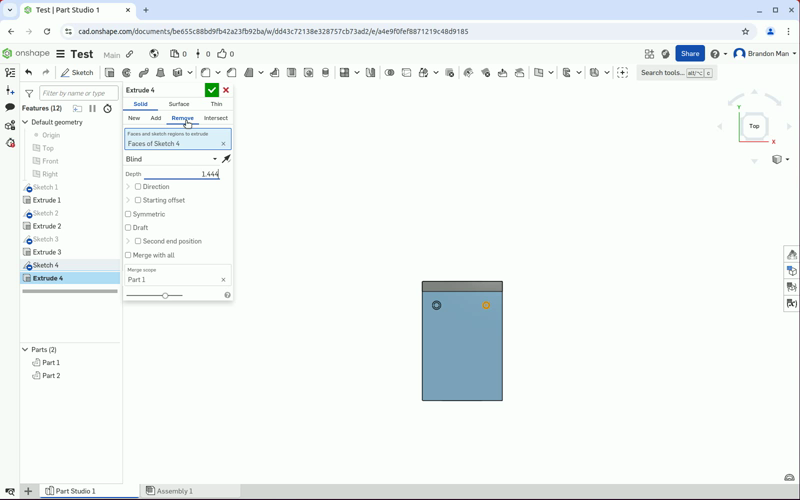
key(tab, 6)
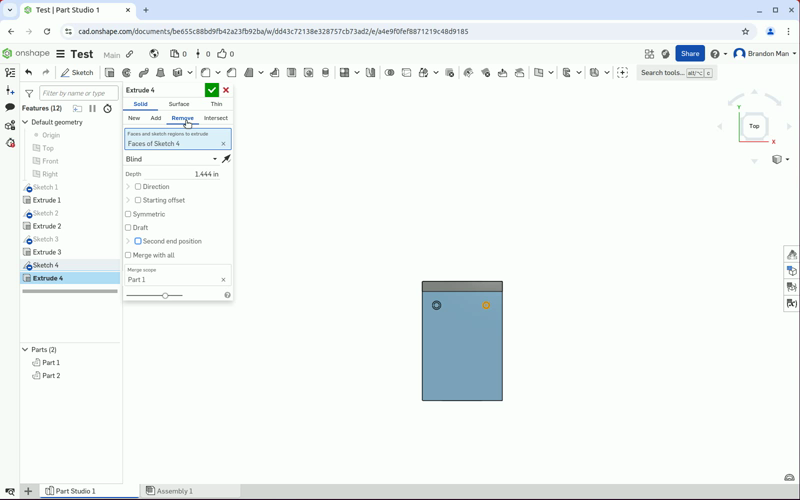
key(space)
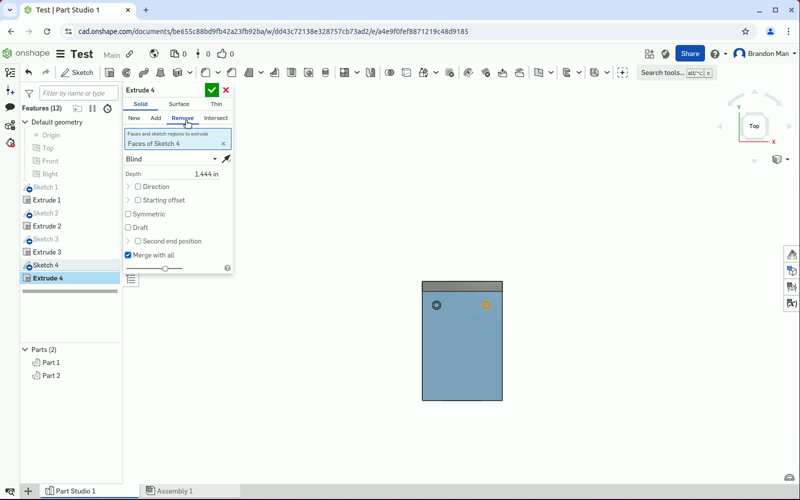
key(enter)
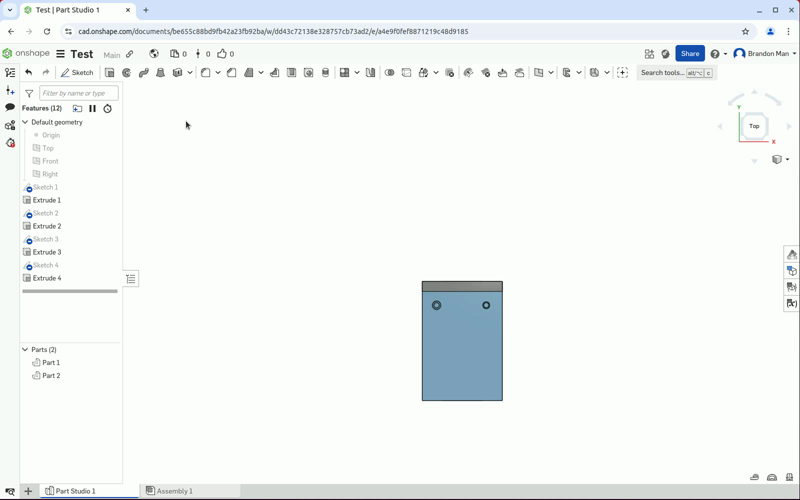
key(shift+h)
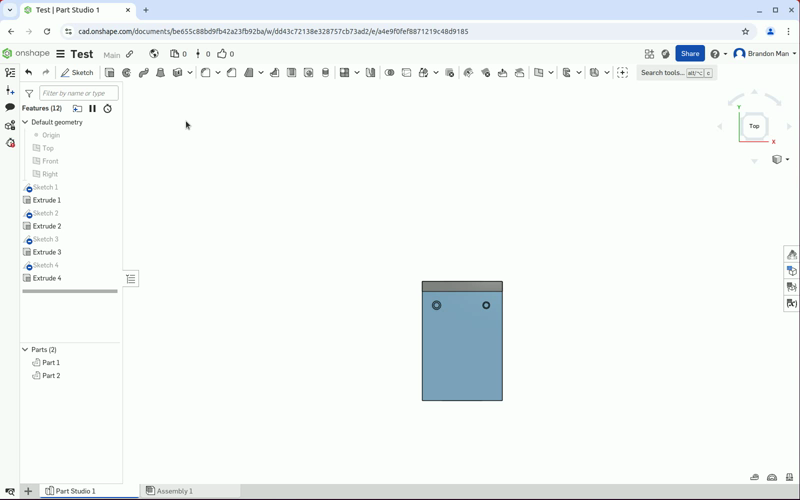
key(shift+h)
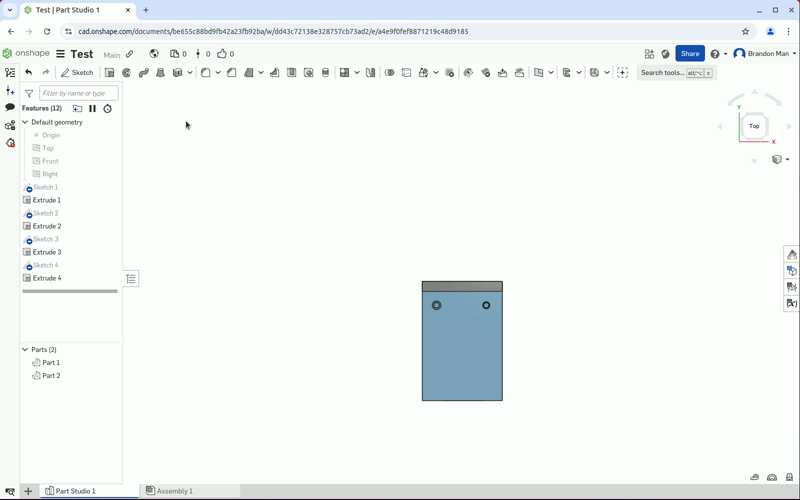
mouse_move(73, 189)
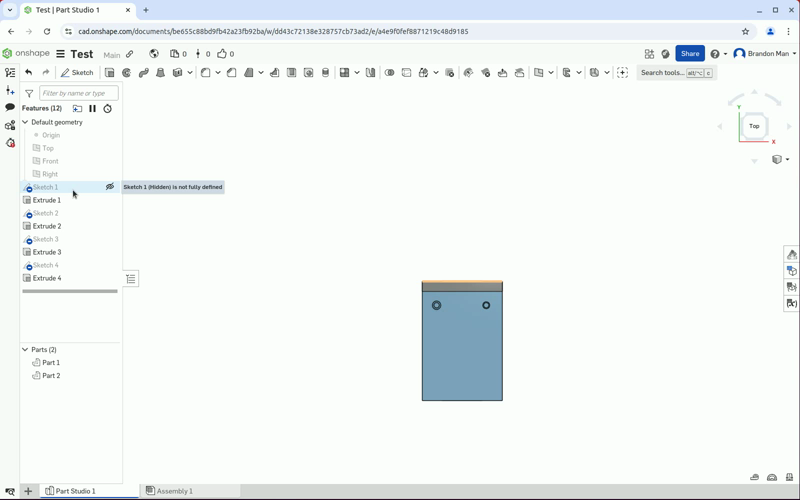
click(73, 189)
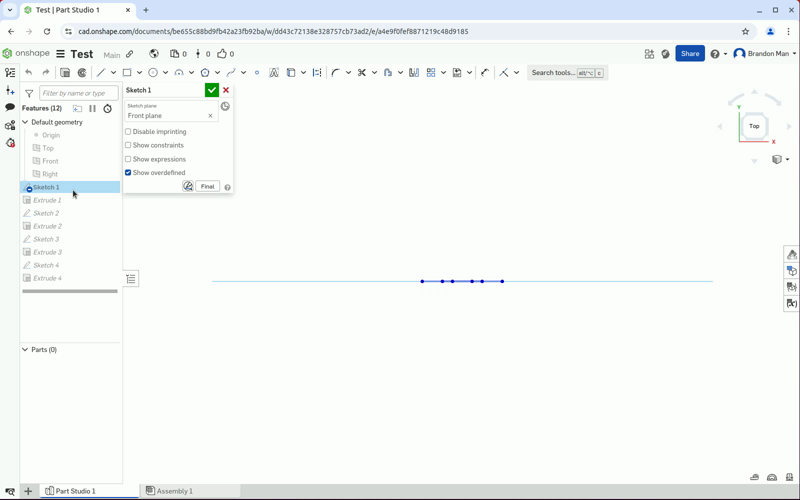
mouse_move(229, 92)
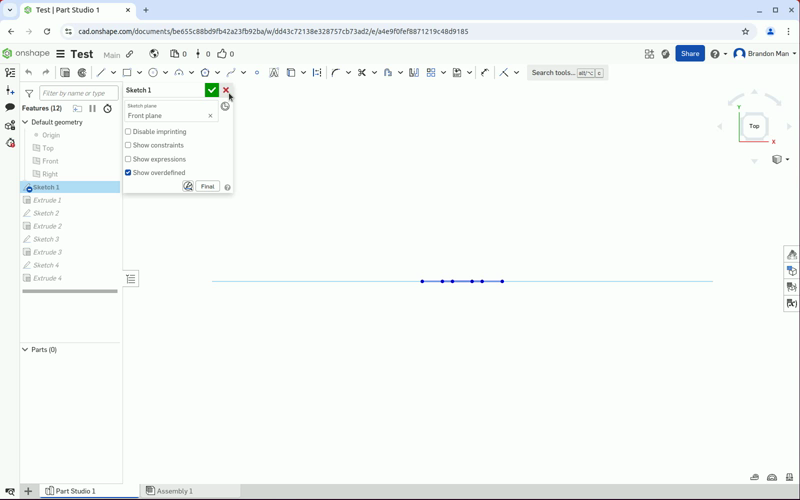
click(229, 92)
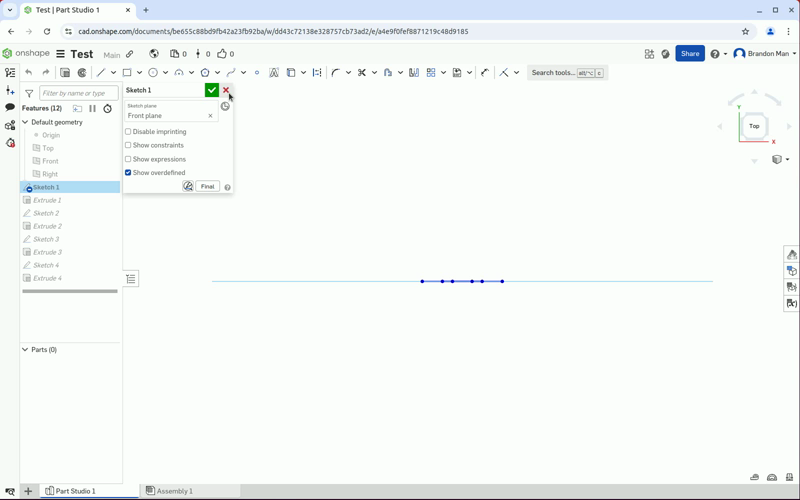
key(shift+s)
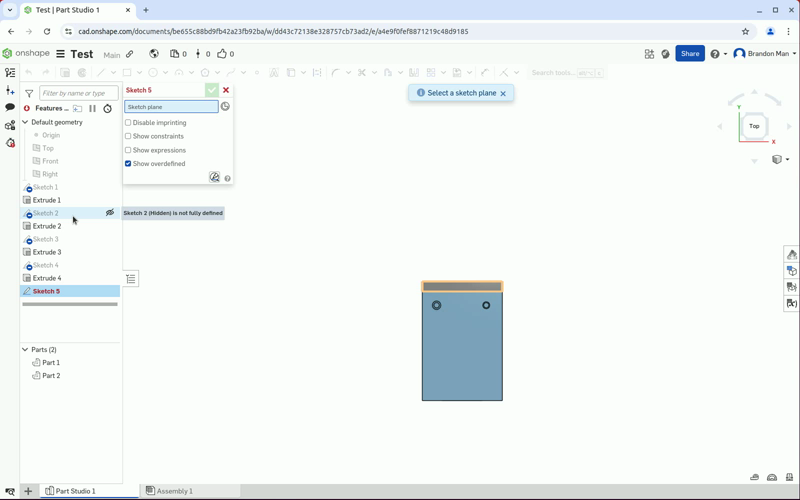
scroll(3)
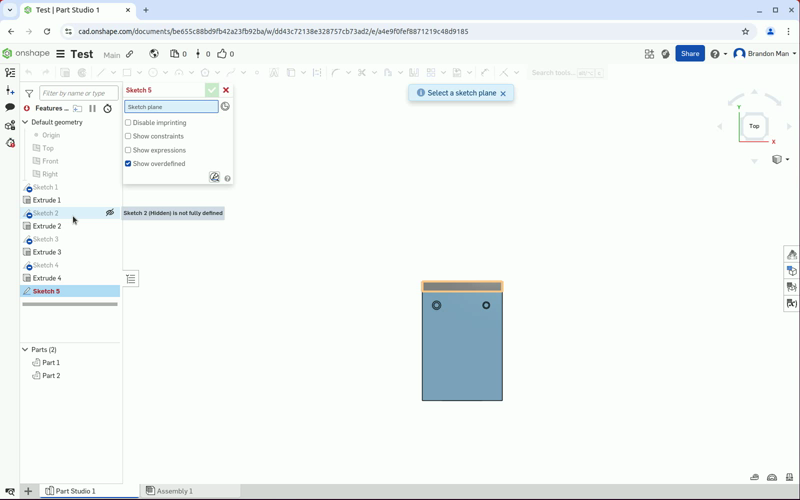
mouse_move(73, 150)
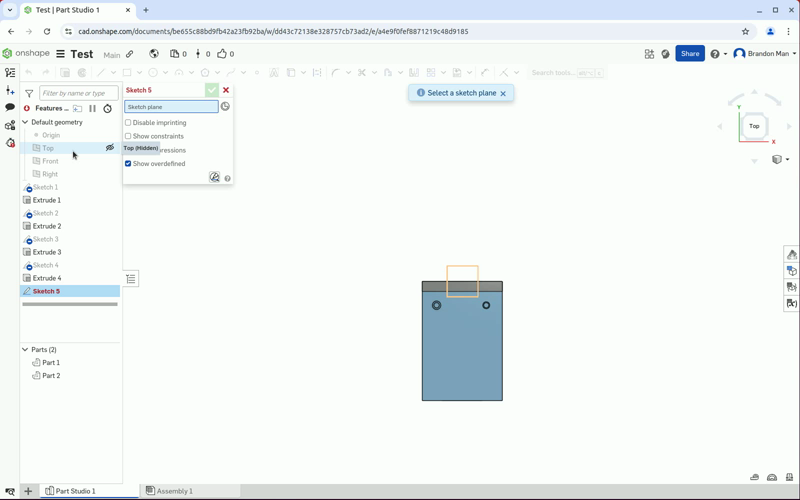
click(73, 150)
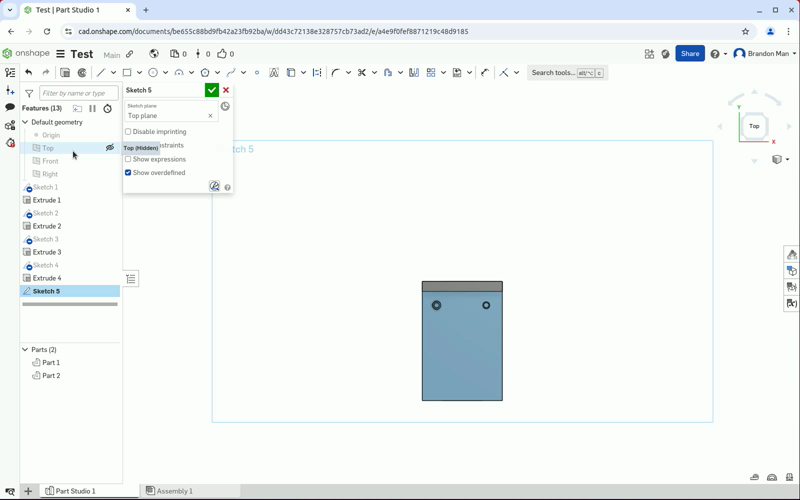
mouse_move(73, 352)
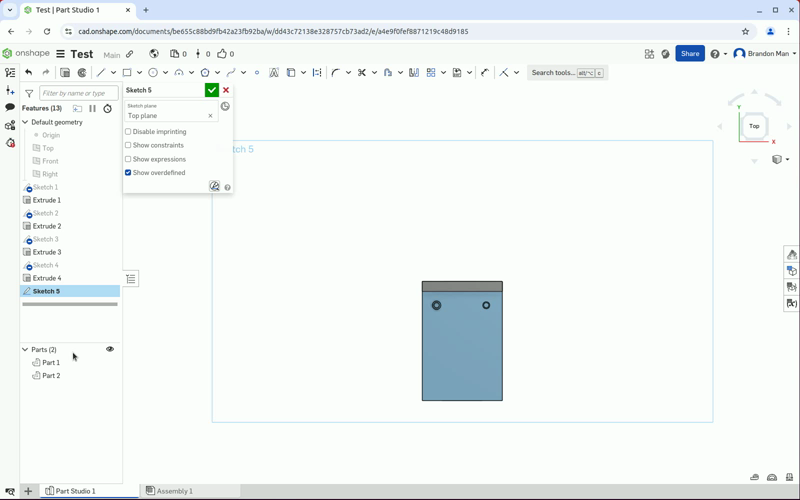
key(y)
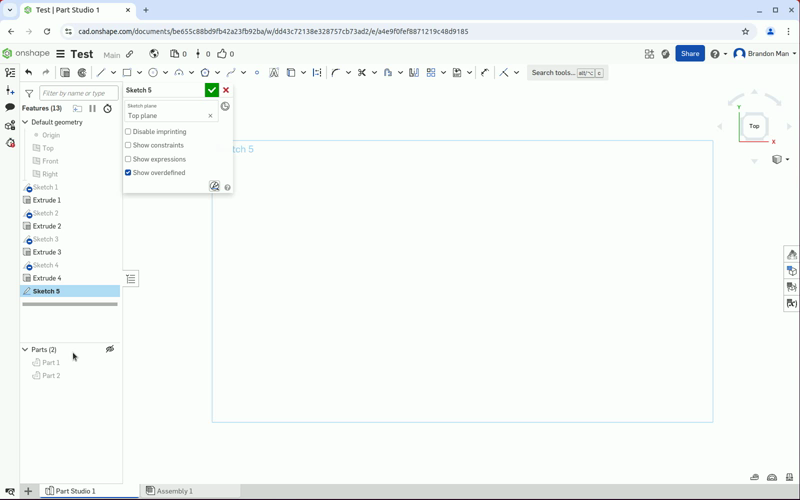
key(c)
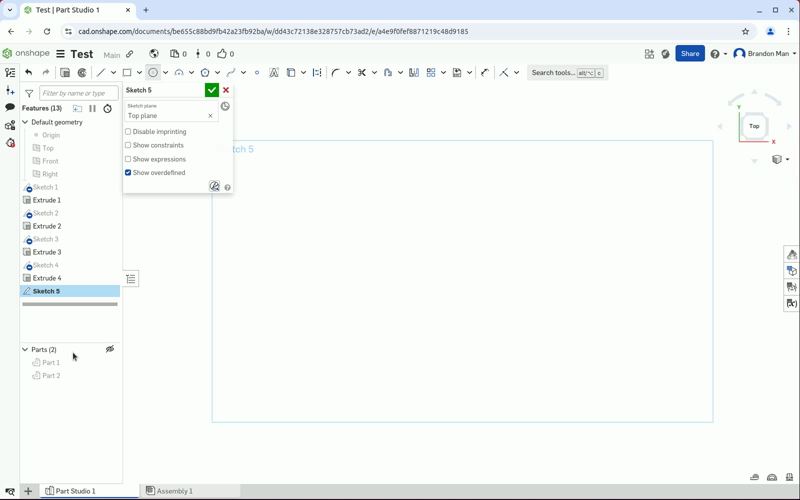
key_down(shift)
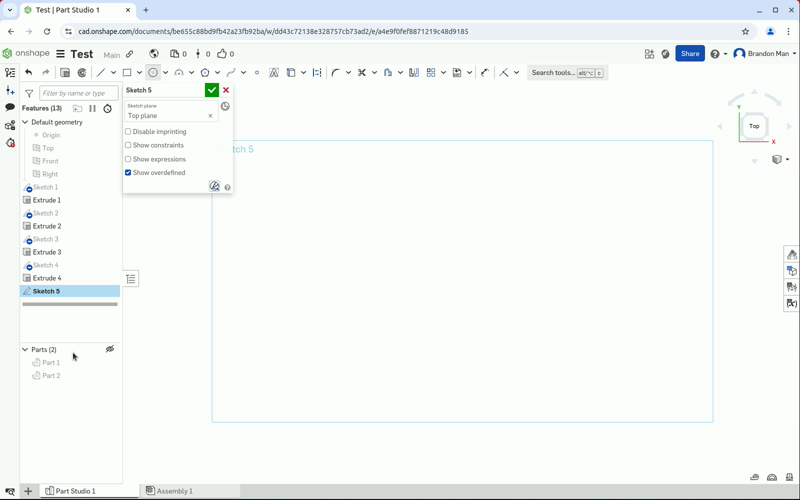
mouse_move(436, 373)
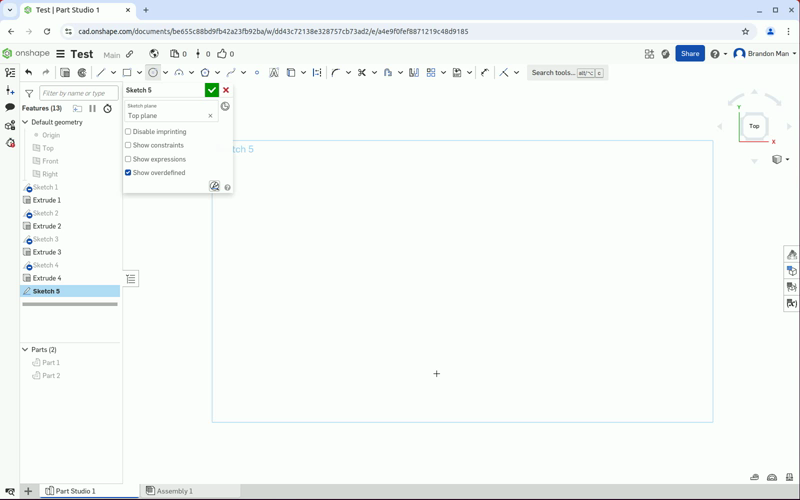
click(436, 373)
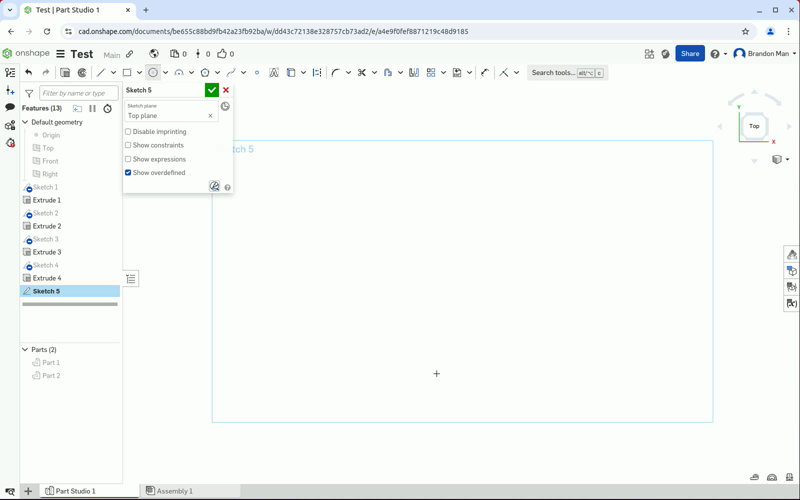
key_up(shift)
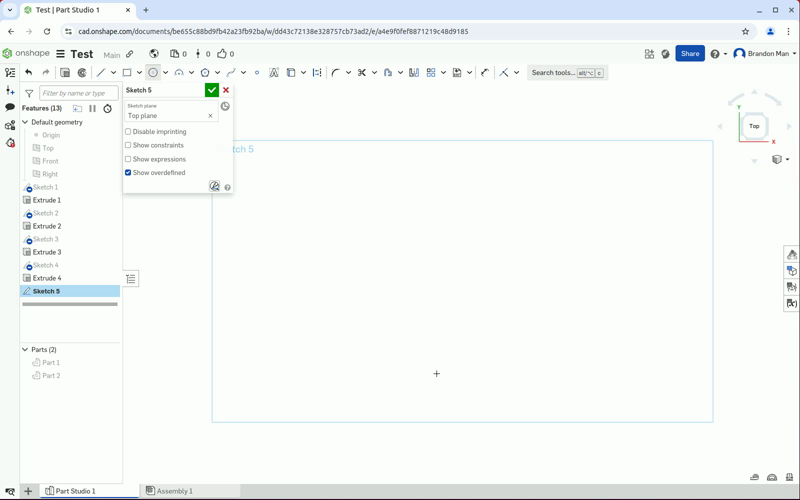
mouse_move(440, 373)
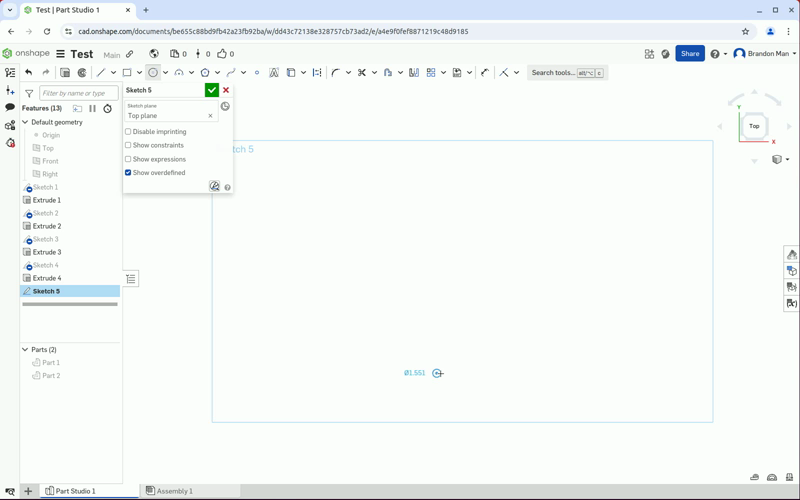
click(440, 373)
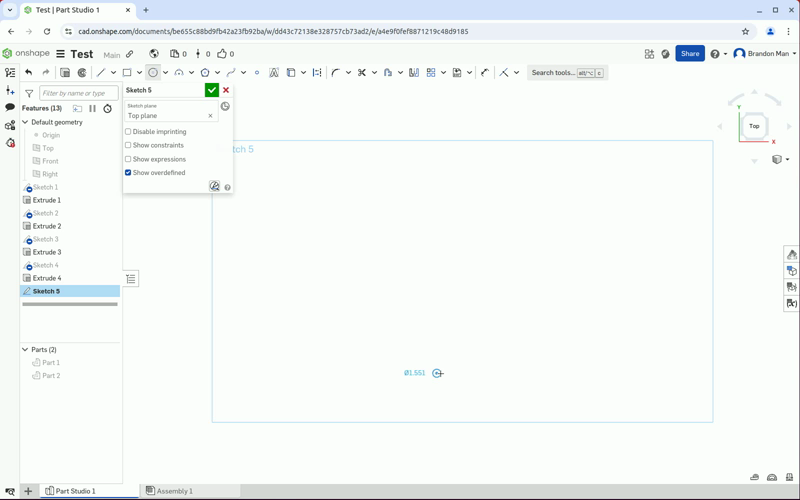
key(esc)
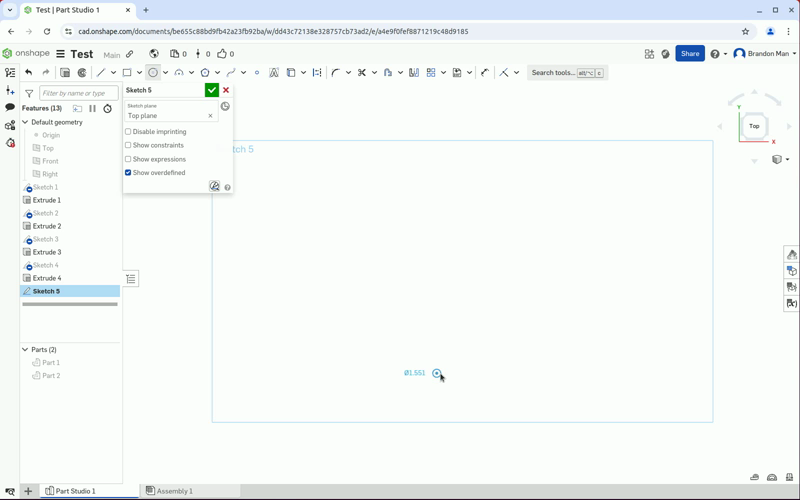
key(c)
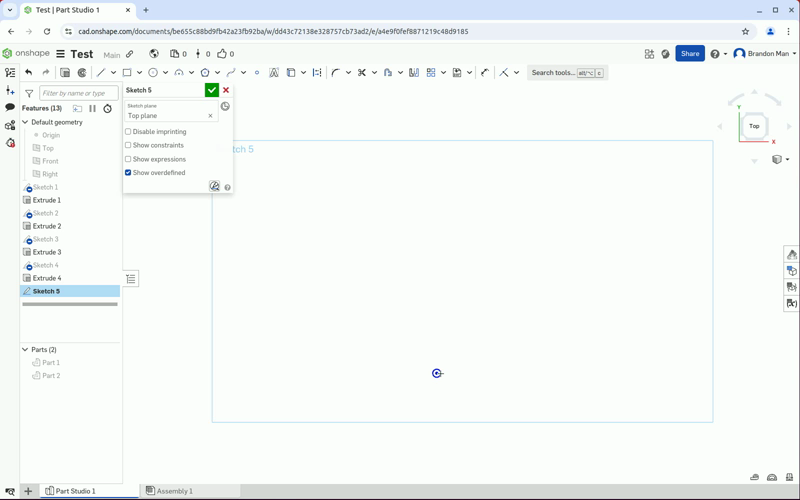
key_down(shift)
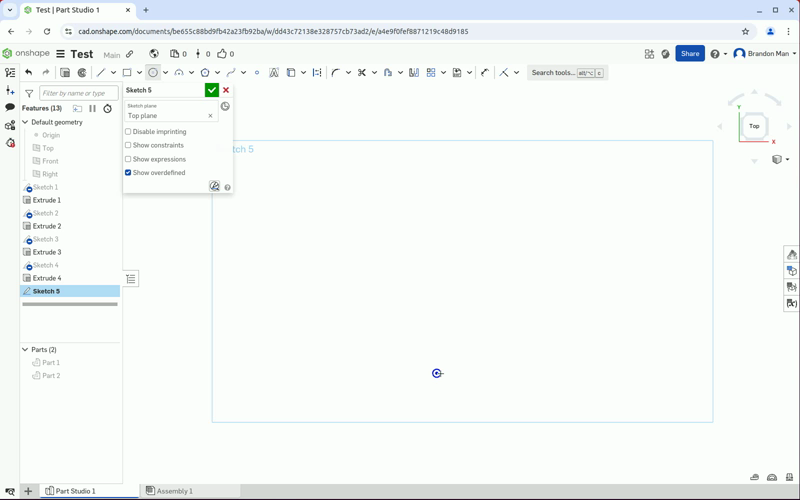
mouse_move(436, 373)
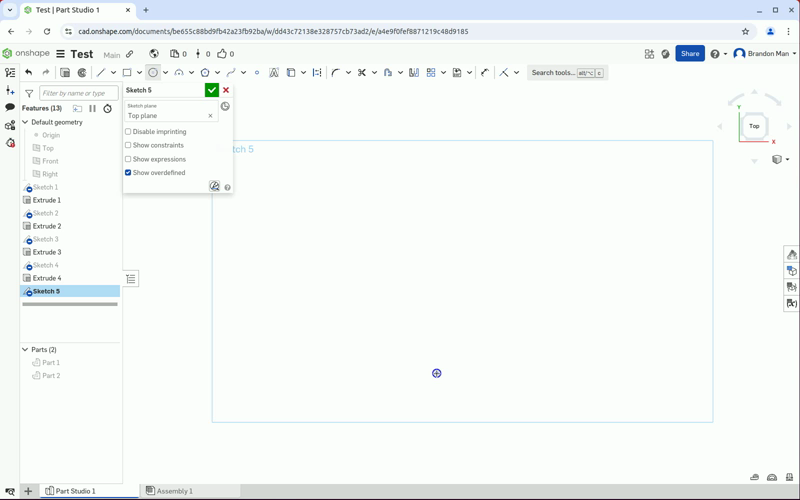
scroll(6)
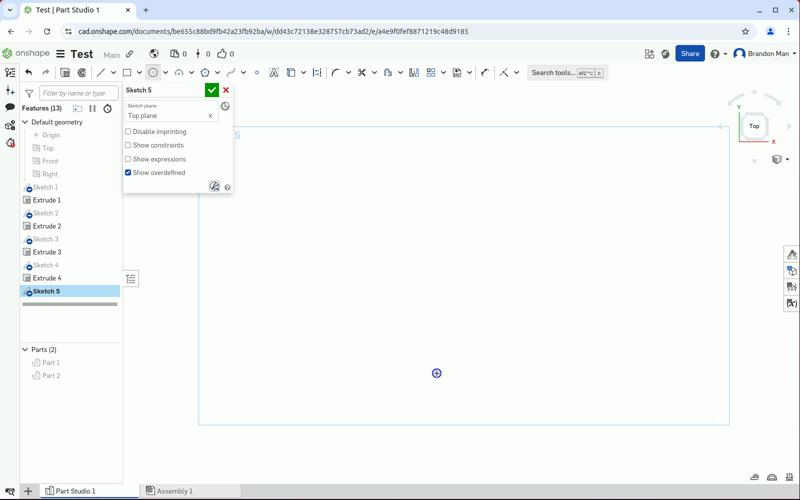
scroll(6)
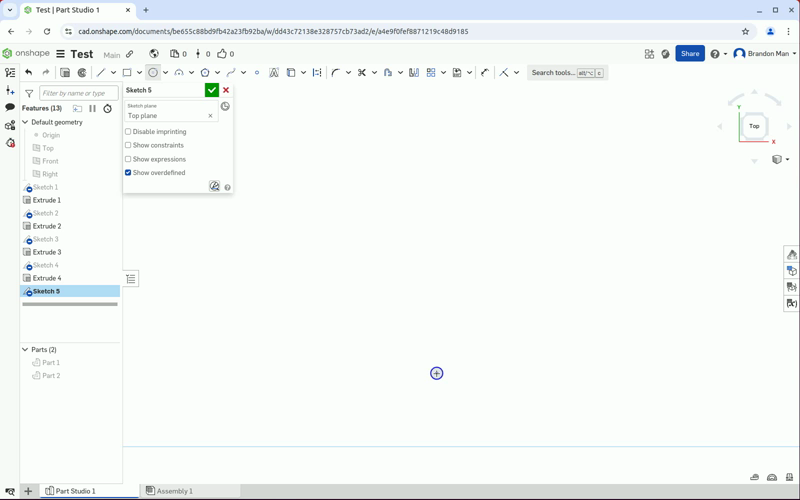
scroll(6)
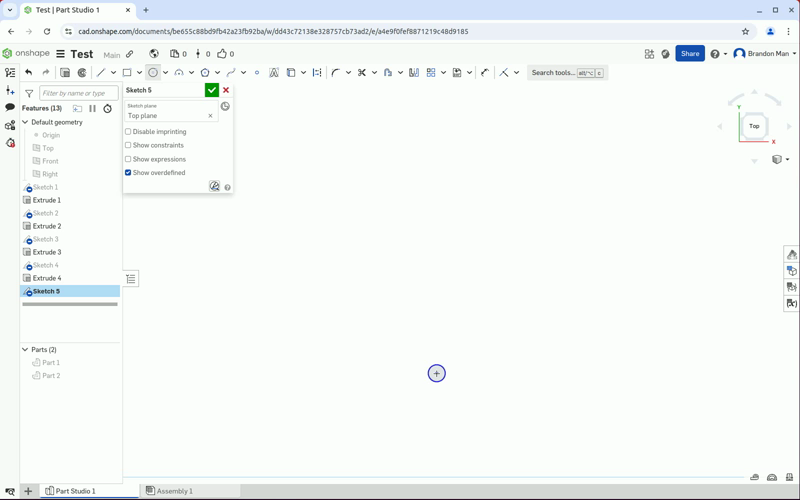
scroll(6)
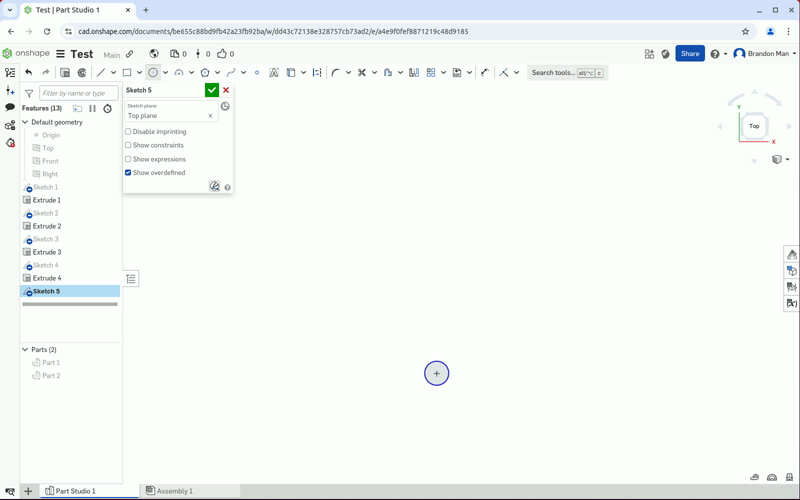
scroll(6)
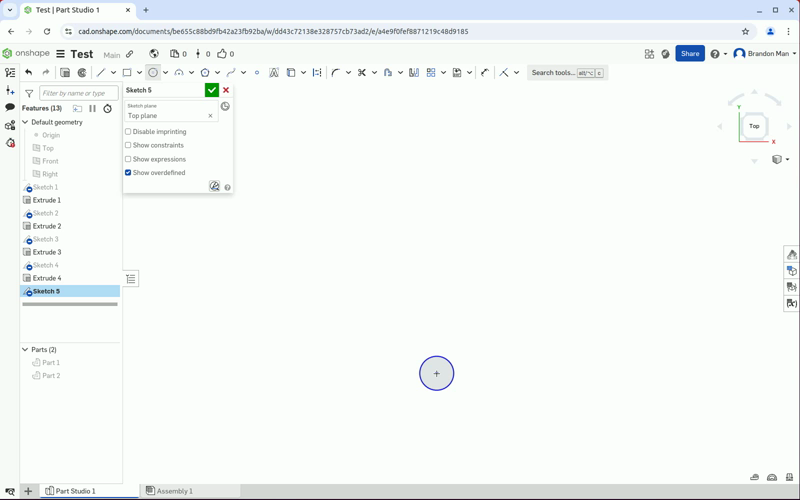
scroll(6)
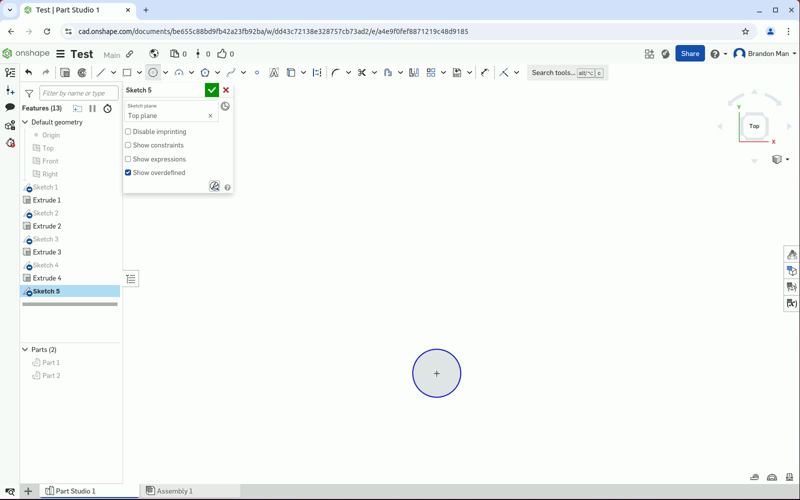
scroll(6)
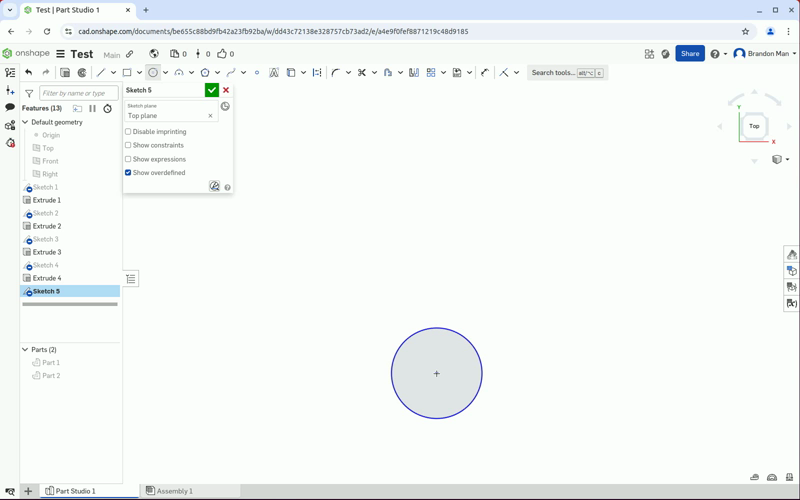
click(436, 373)
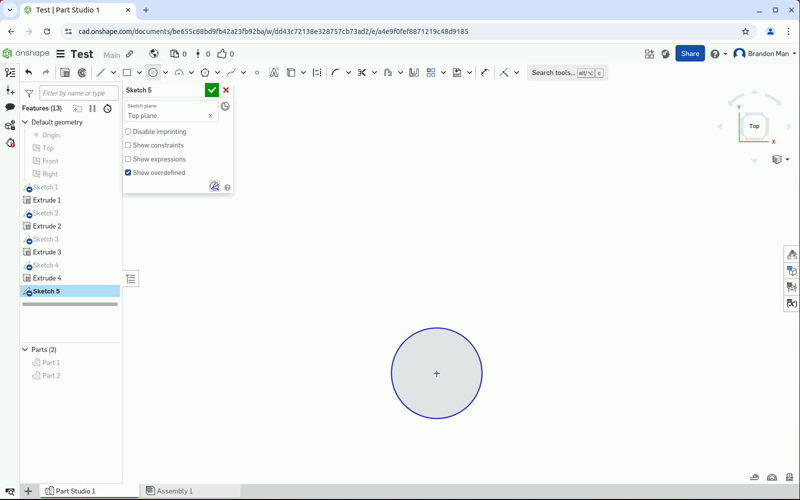
scroll(-6)
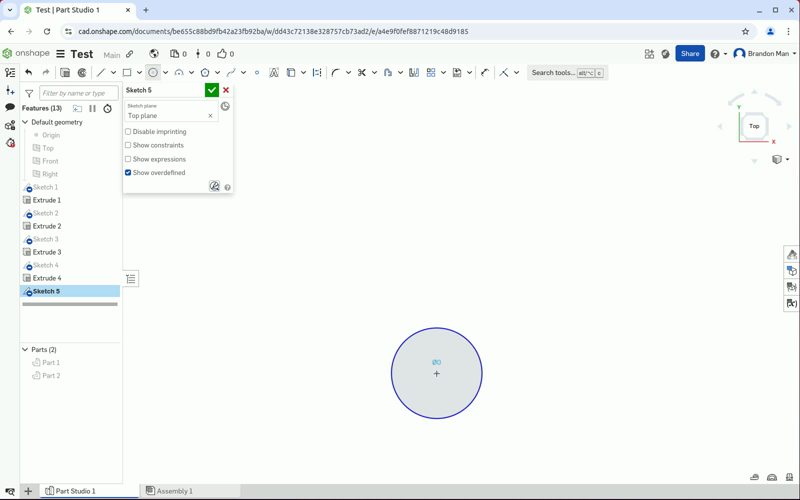
scroll(-6)
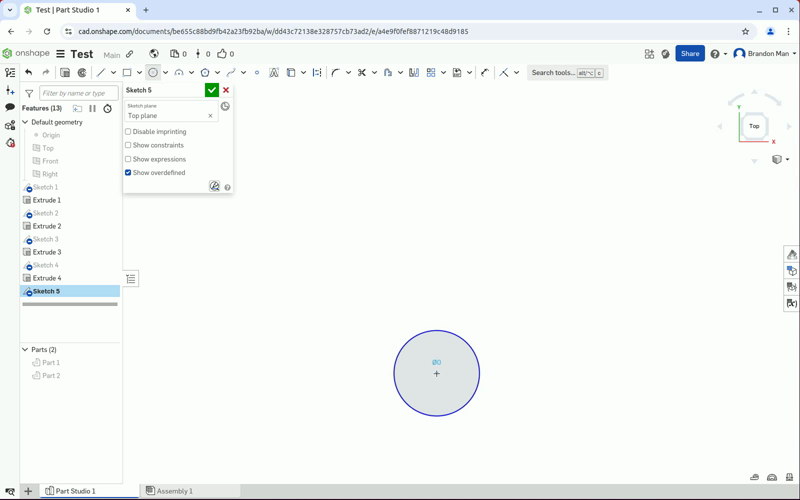
scroll(-6)
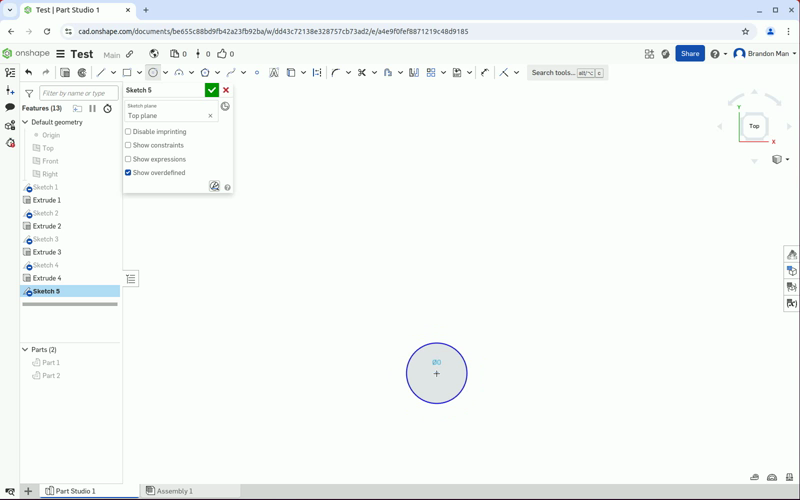
scroll(-6)
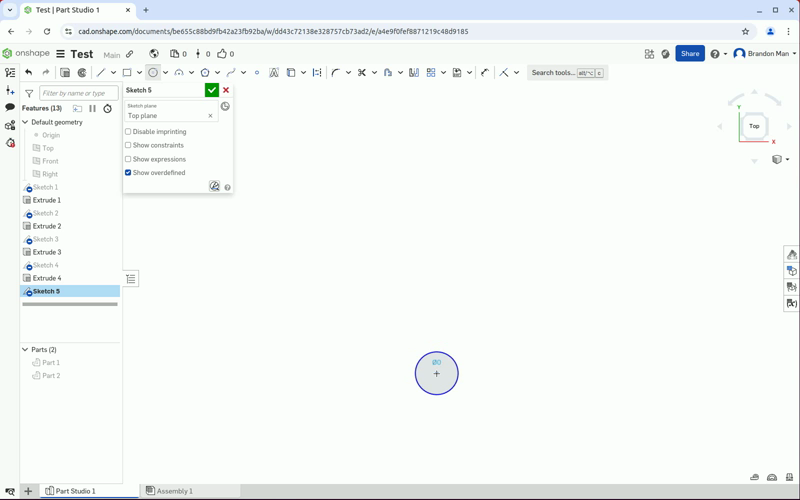
scroll(-6)
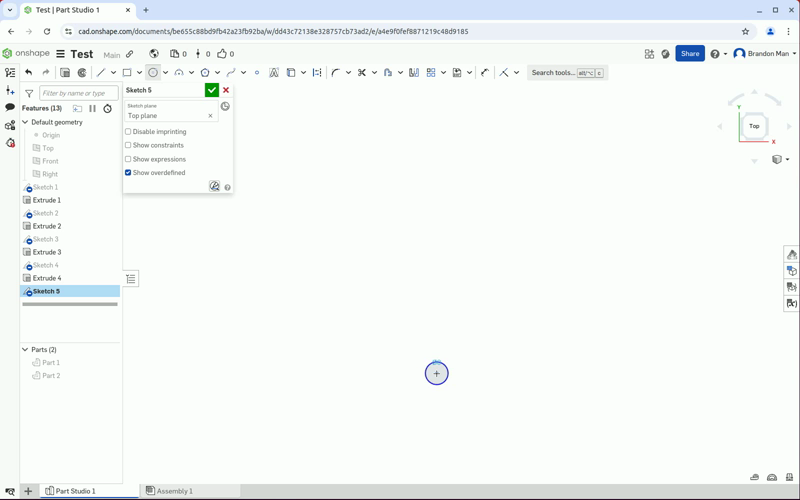
scroll(-6)
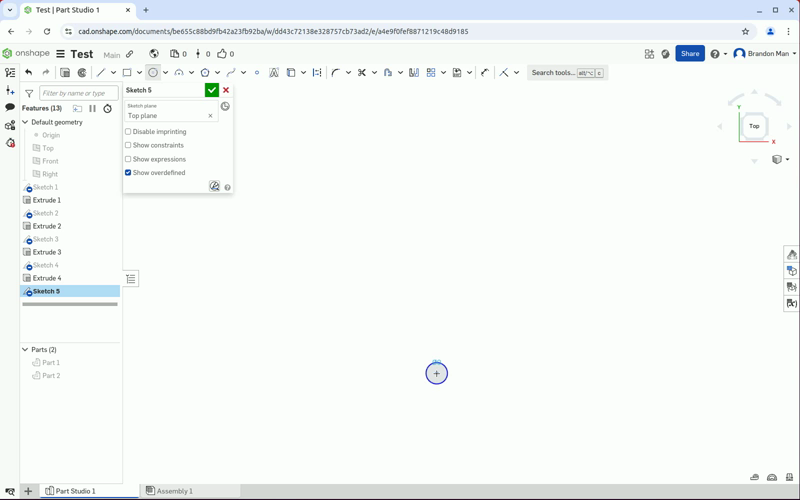
scroll(-6)
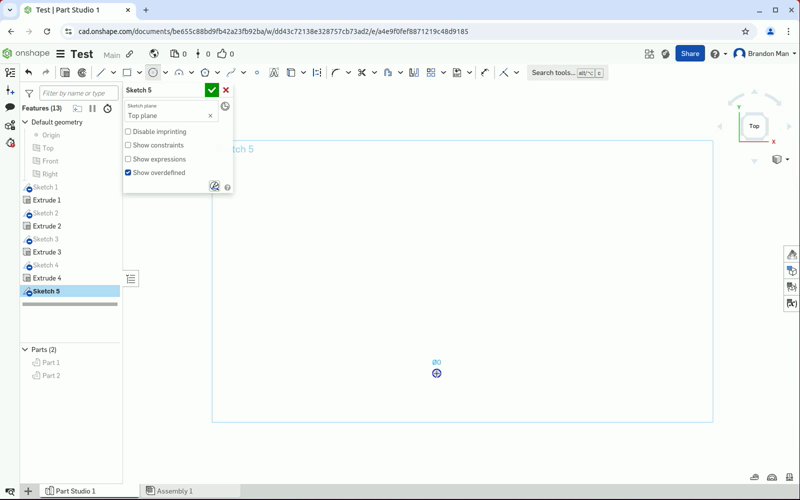
key_up(shift)
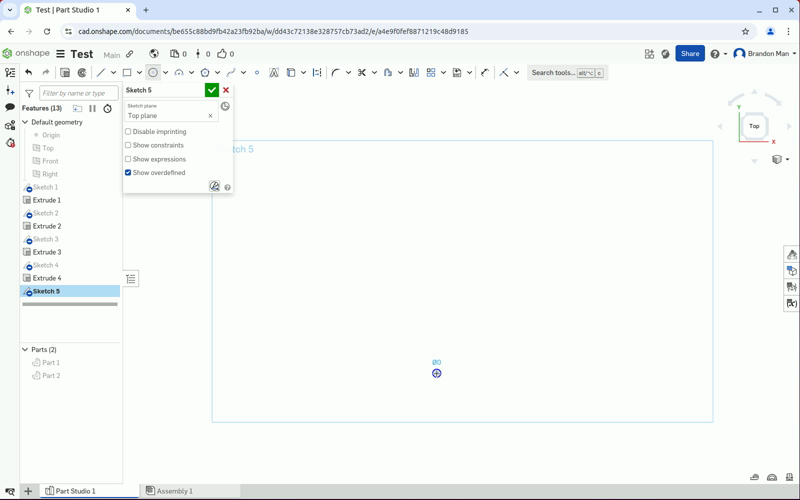
mouse_move(439, 373)
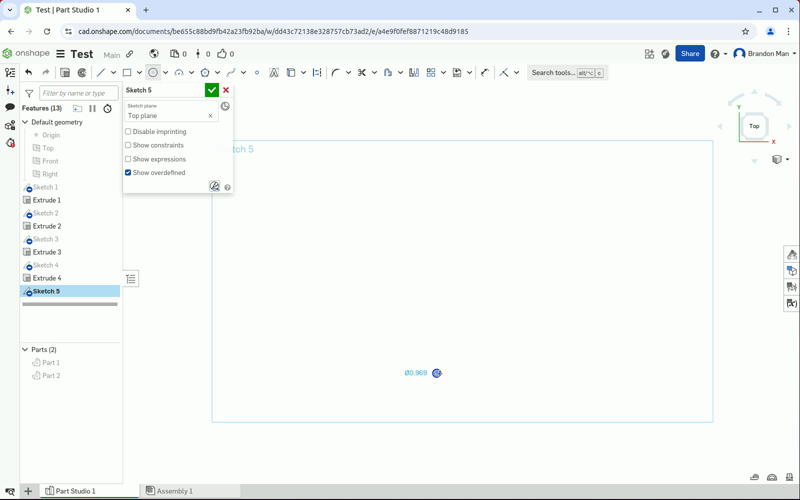
scroll(6)
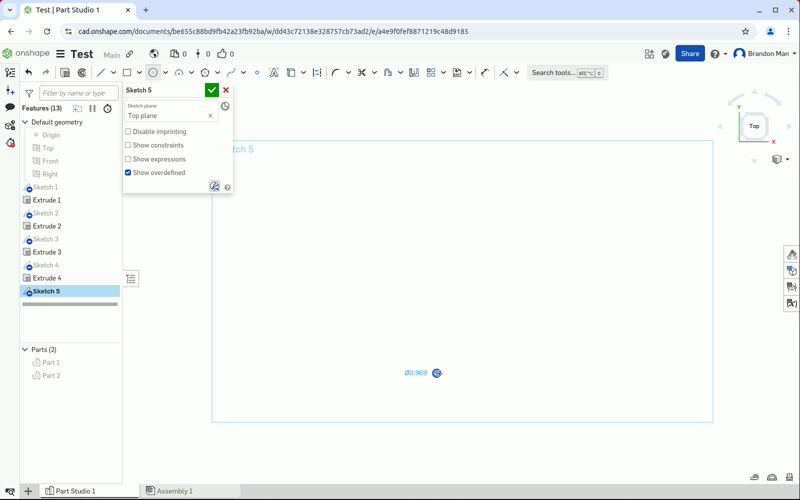
scroll(6)
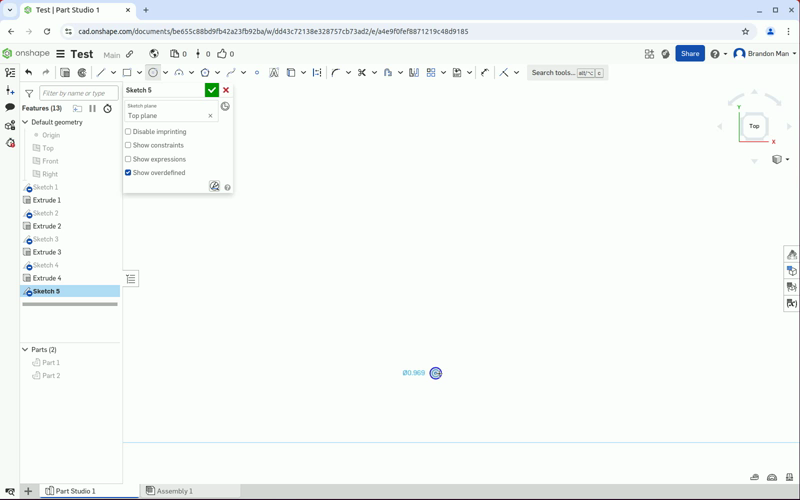
scroll(6)
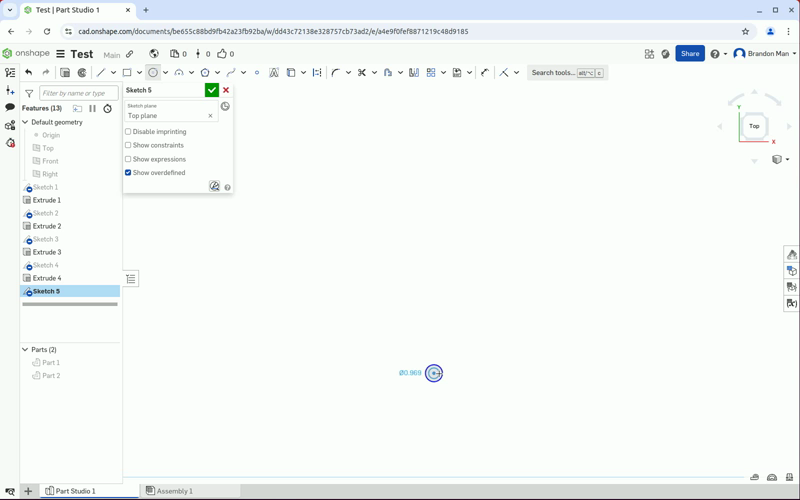
scroll(6)
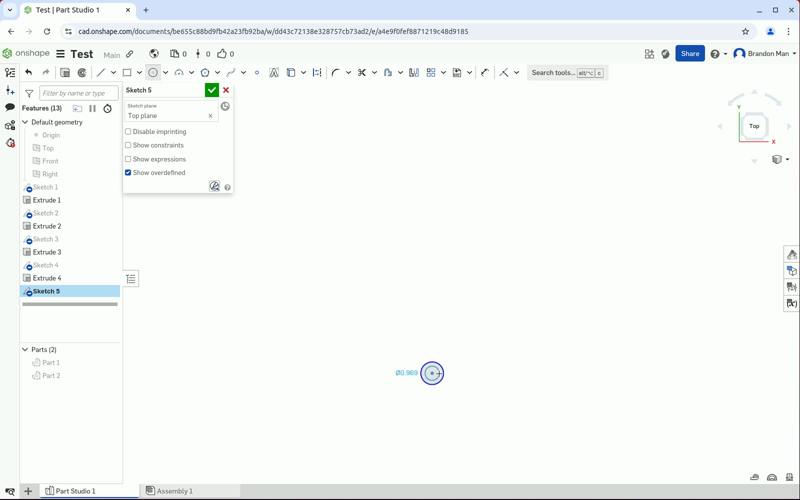
scroll(6)
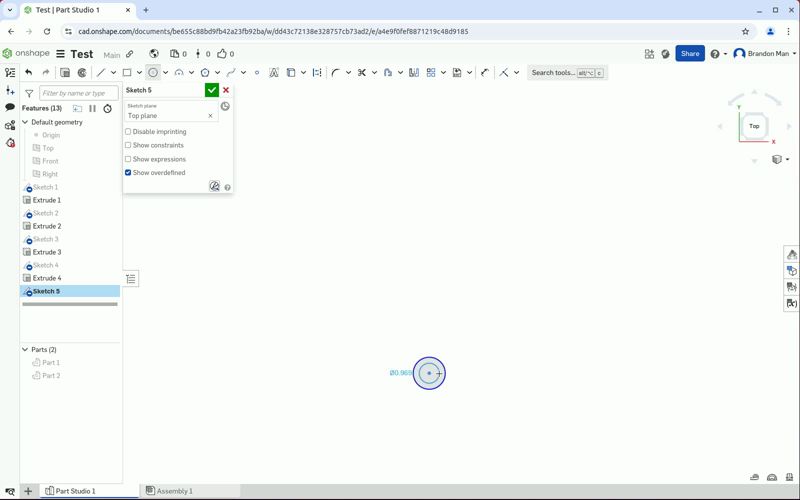
scroll(6)
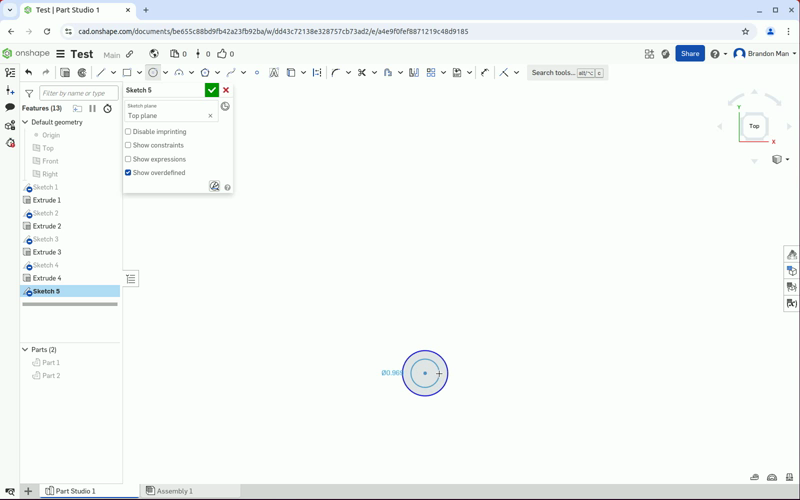
scroll(6)
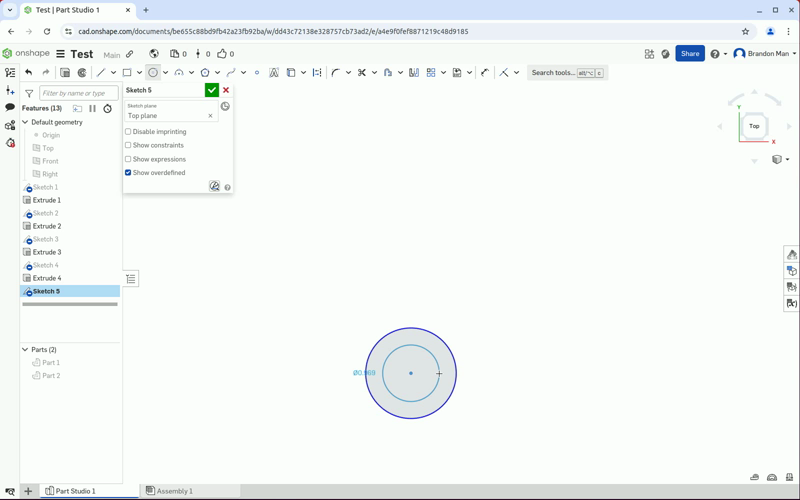
click(439, 373)
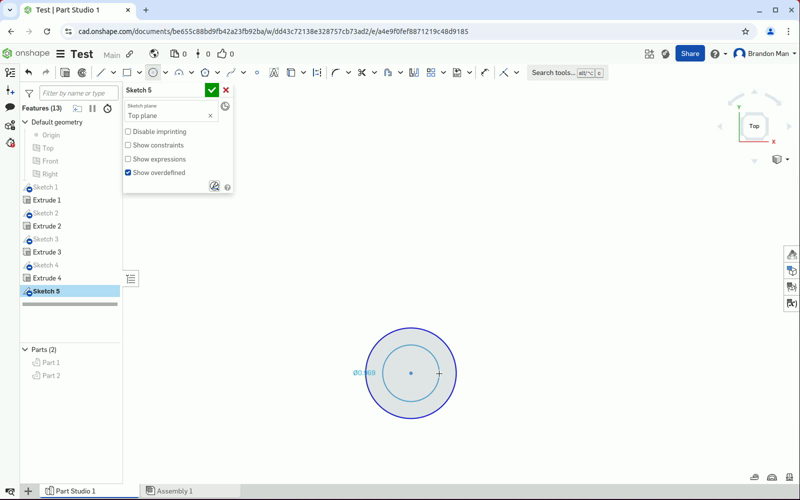
scroll(-6)
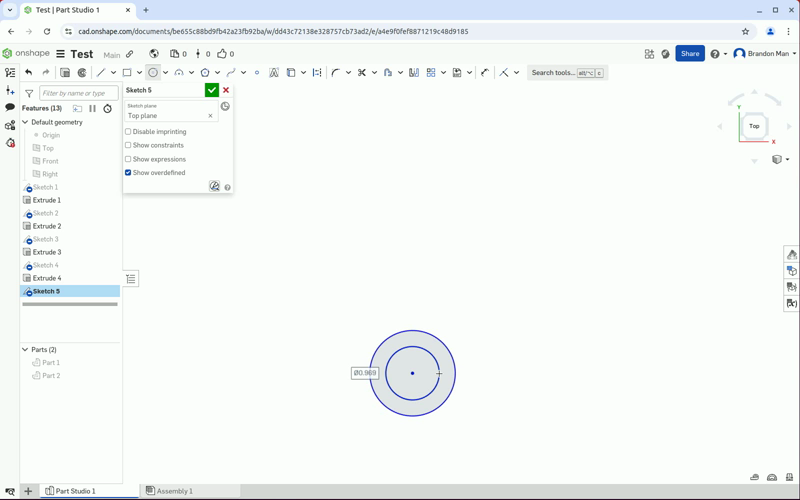
scroll(-6)
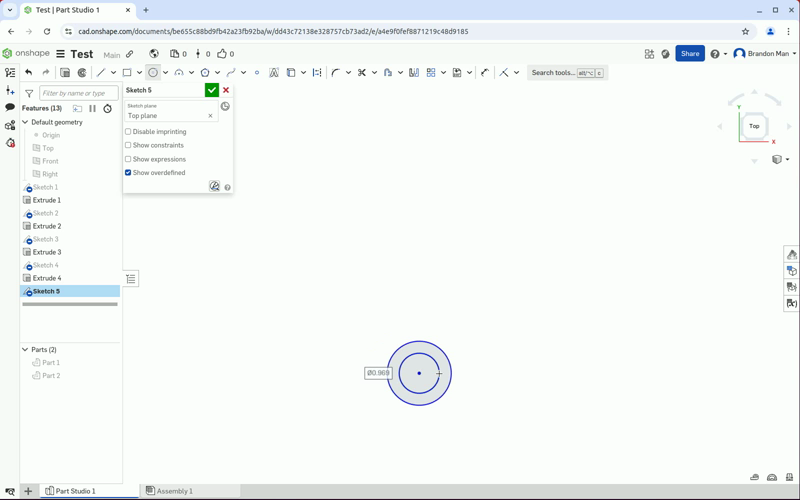
scroll(-6)
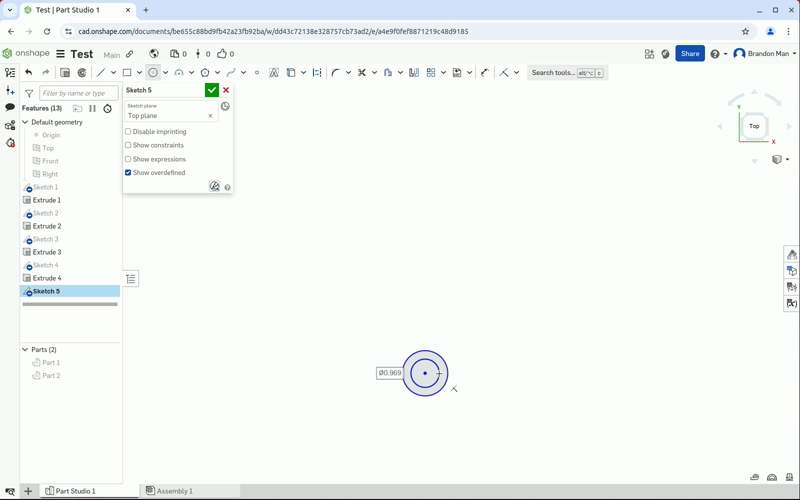
scroll(-6)
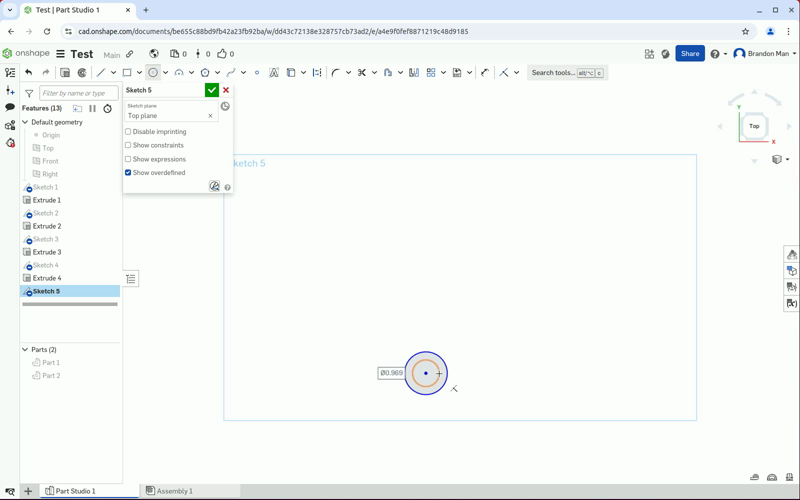
scroll(-6)
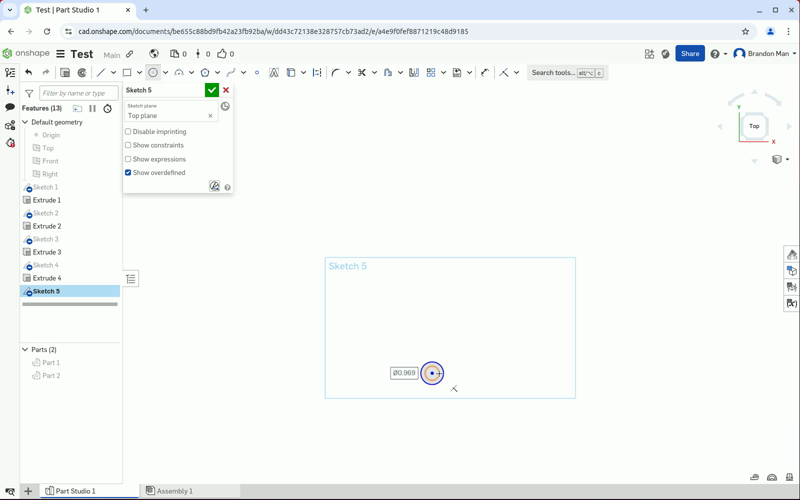
scroll(-6)
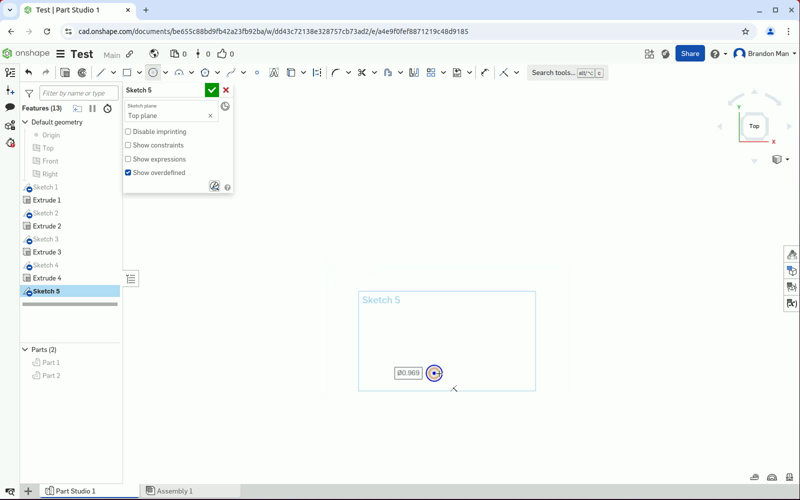
scroll(-6)
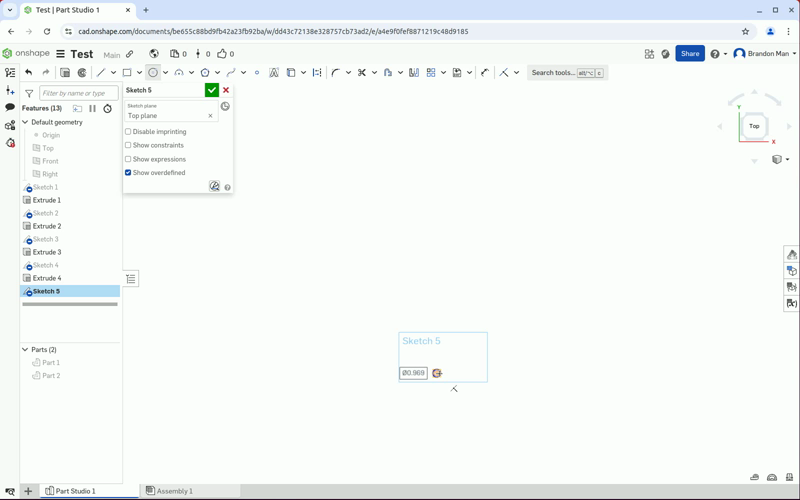
key(esc)
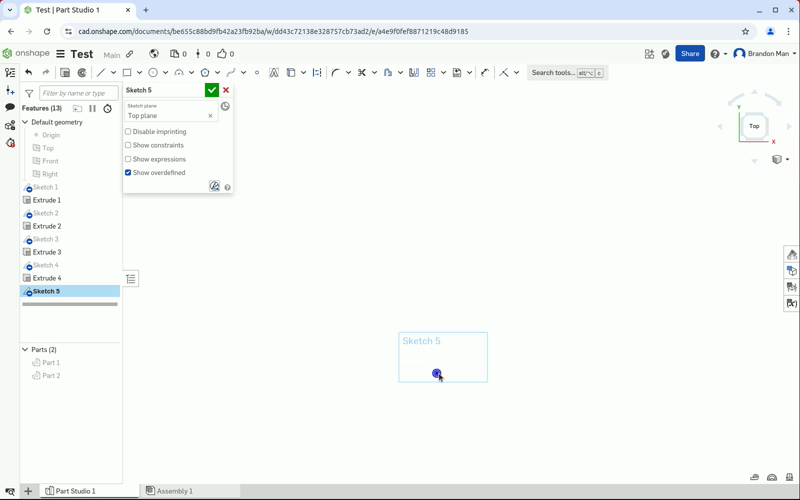
mouse_move(433, 372)
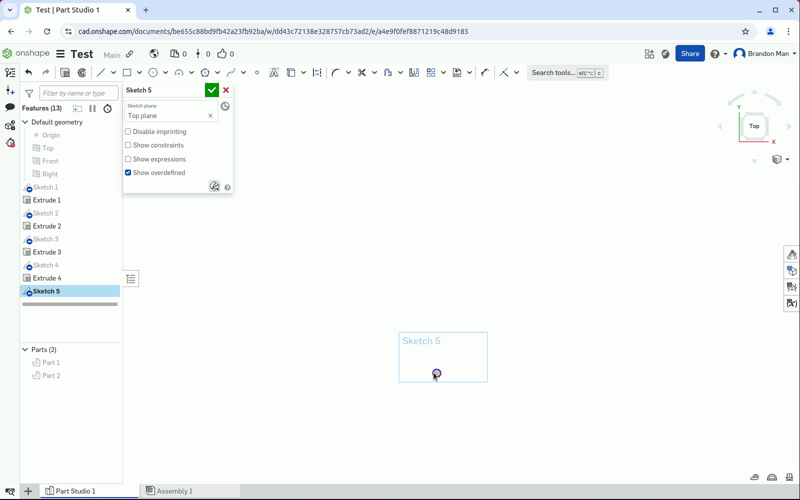
scroll(6)
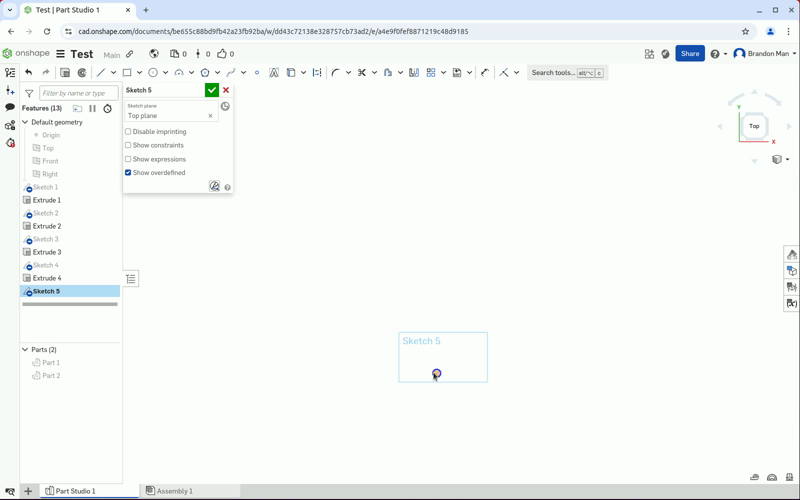
scroll(6)
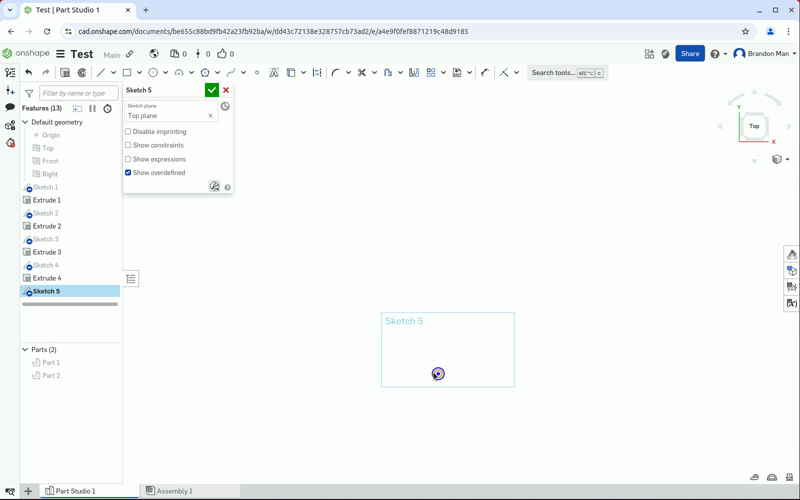
scroll(6)
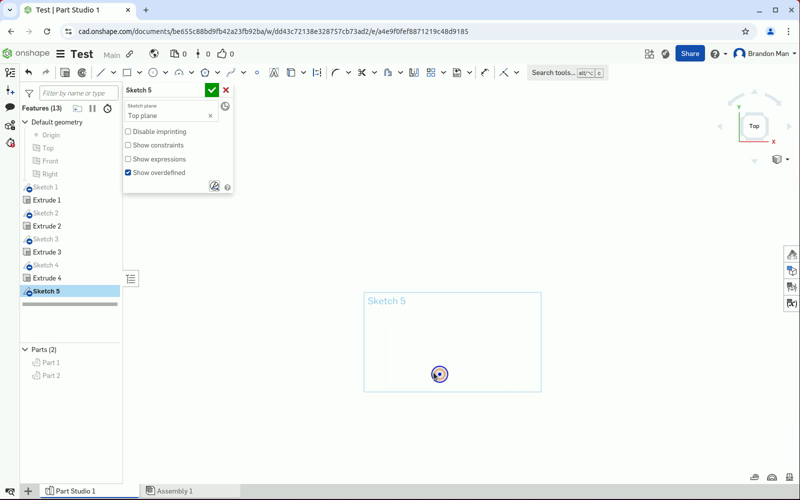
scroll(6)
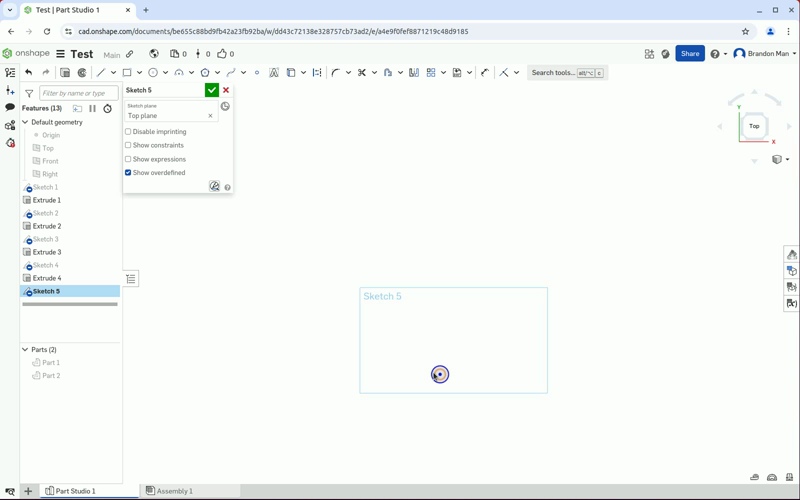
scroll(6)
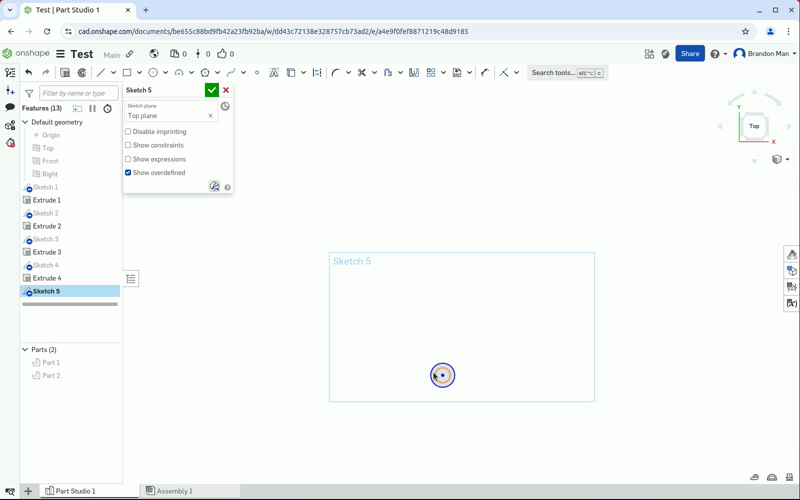
scroll(6)
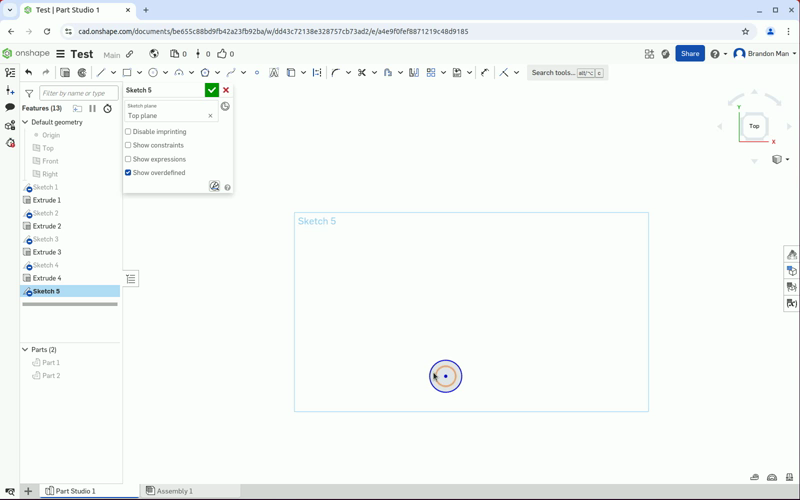
scroll(6)
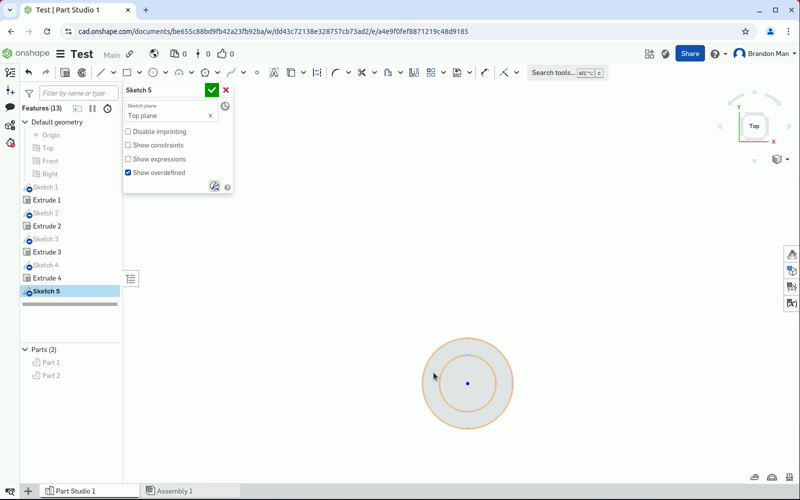
click(433, 372)
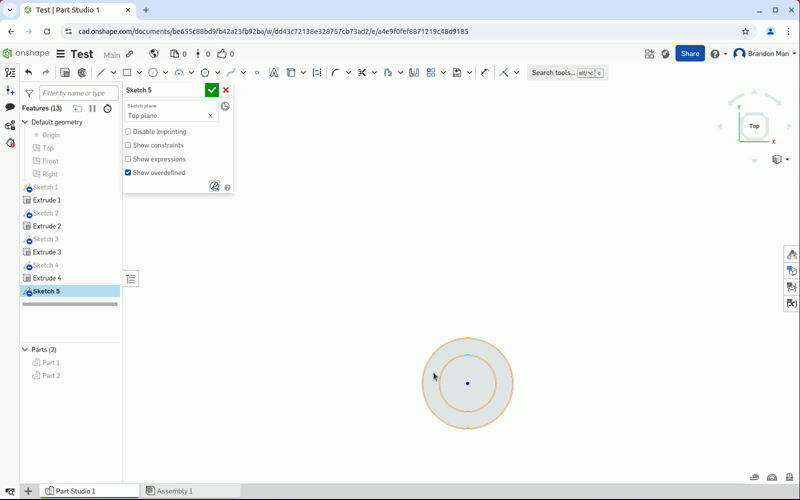
scroll(-6)
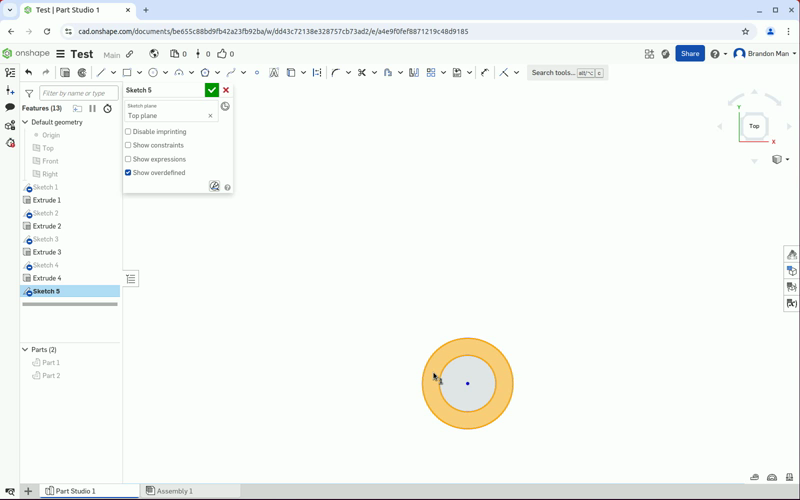
scroll(-6)
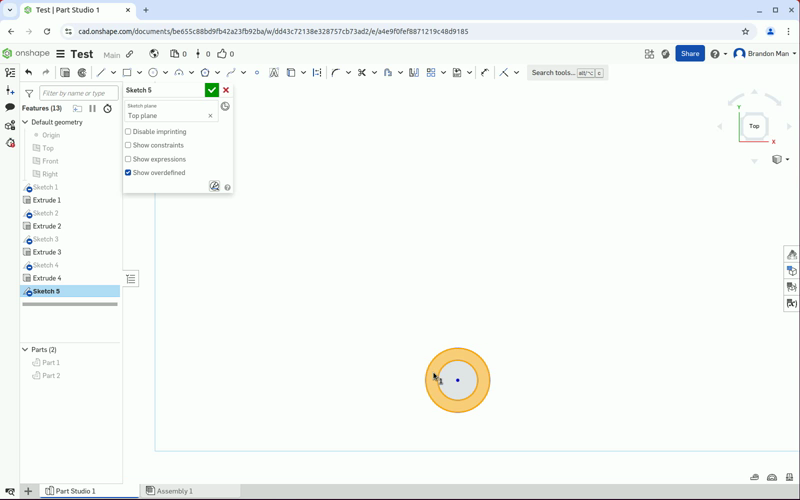
scroll(-6)
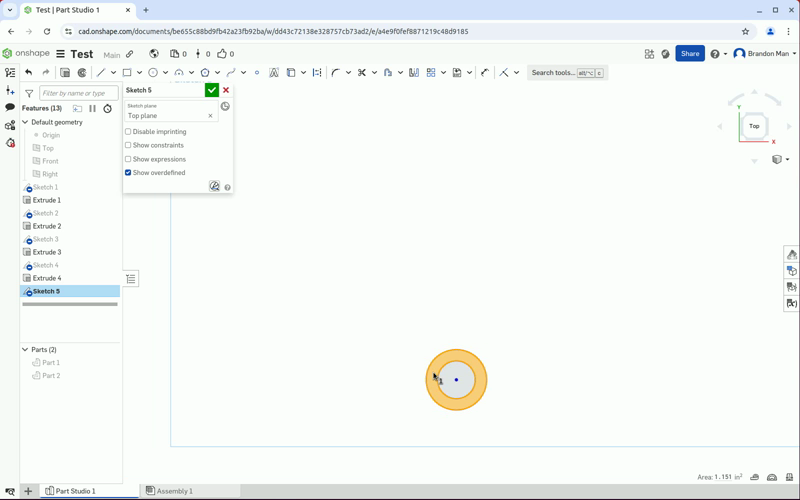
scroll(-6)
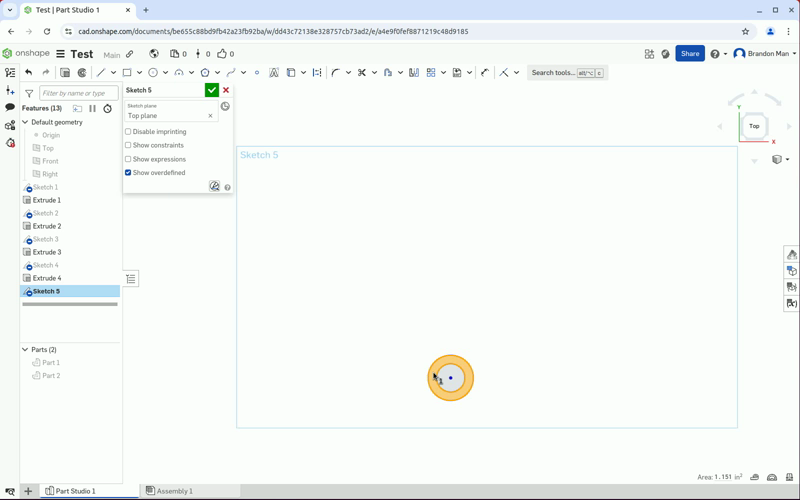
scroll(-6)
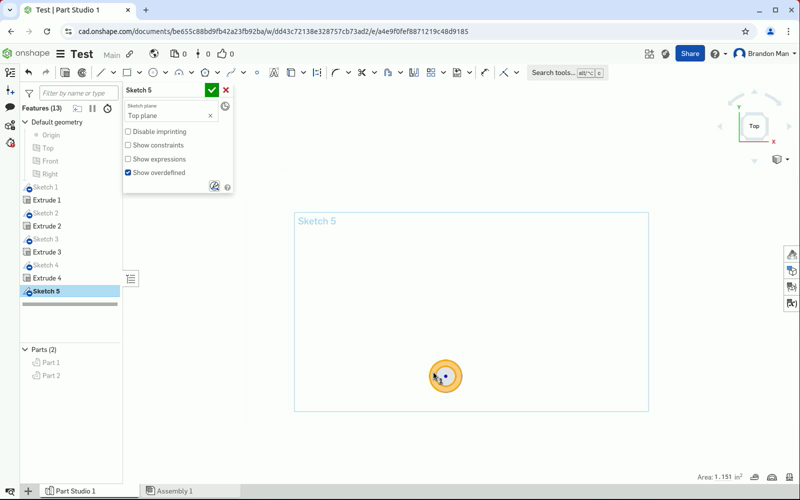
scroll(-6)
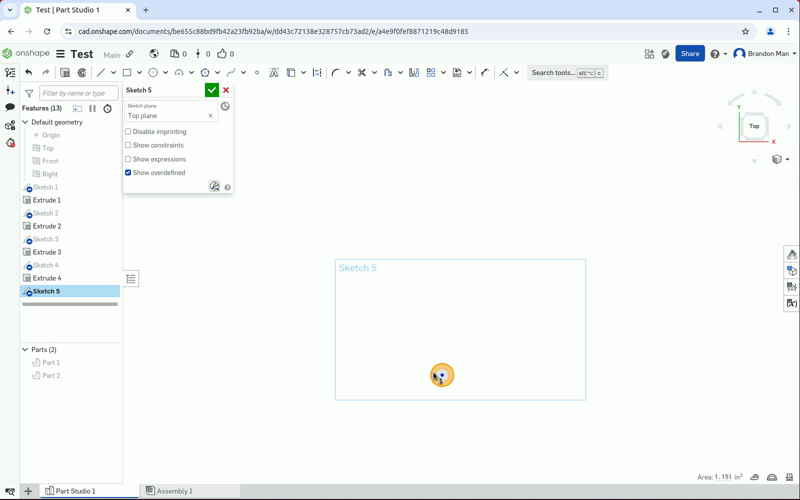
scroll(-6)
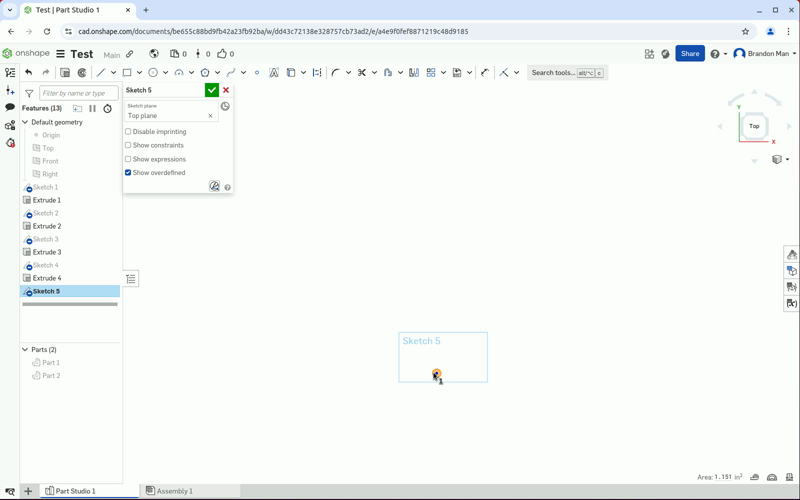
mouse_move(73, 352)
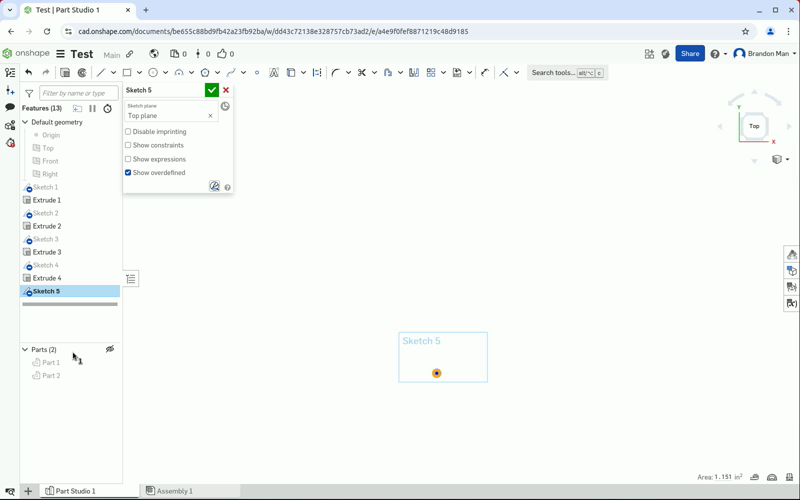
key(shift+y)
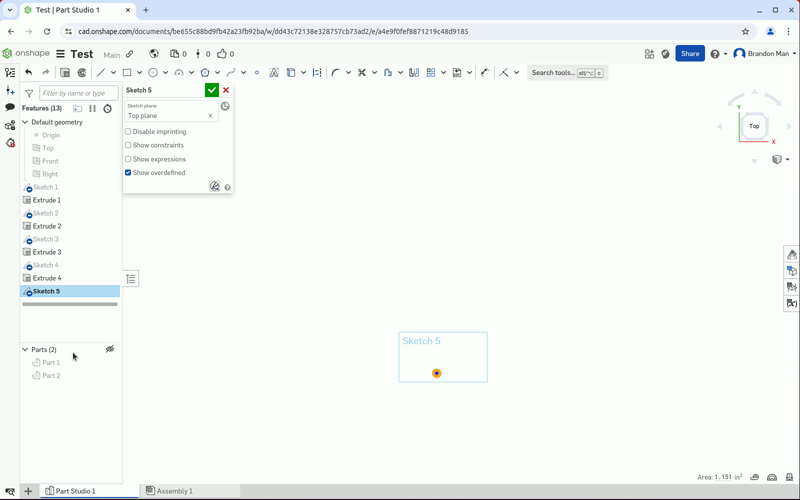
key(shift+e)
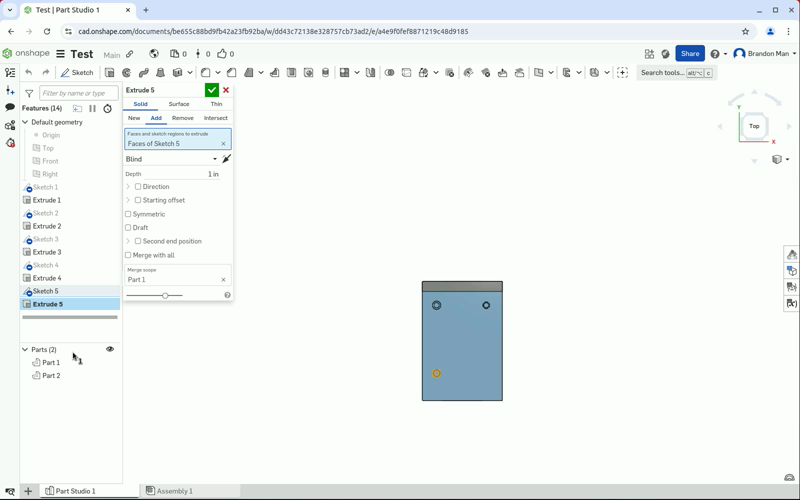
mouse_move(143, 106)
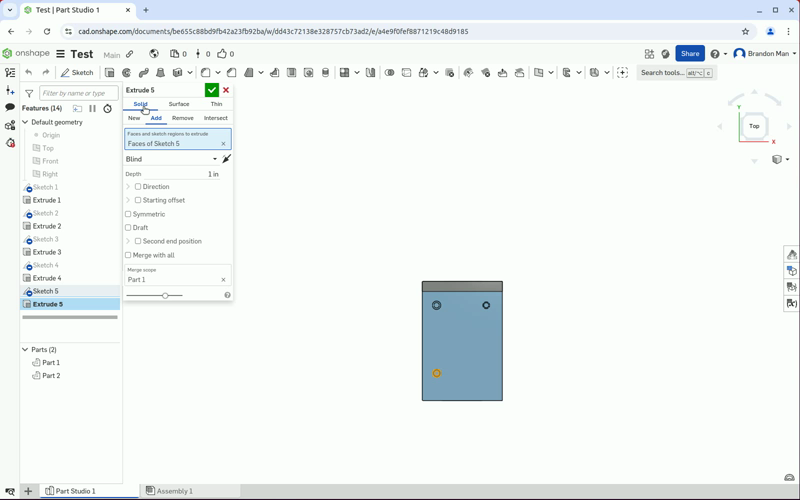
click(143, 106)
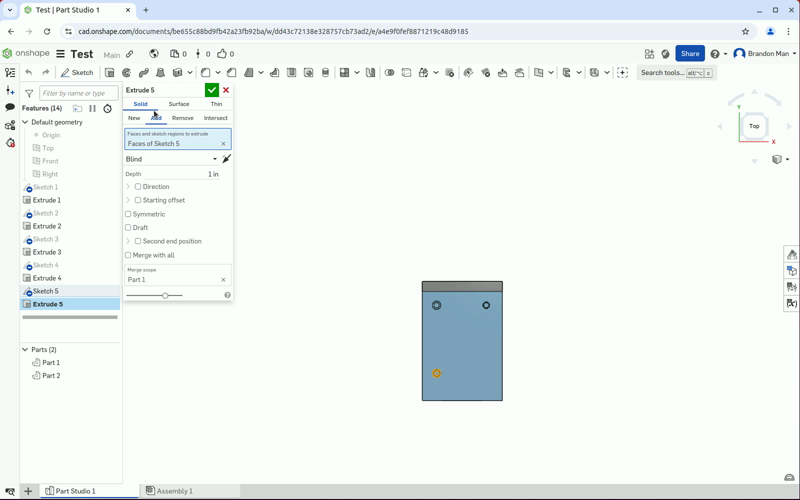
mouse_move(186, 120)
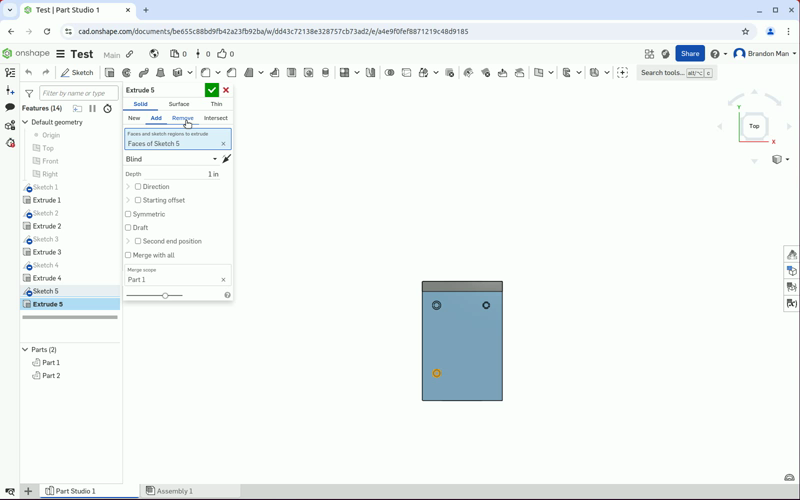
click(186, 120)
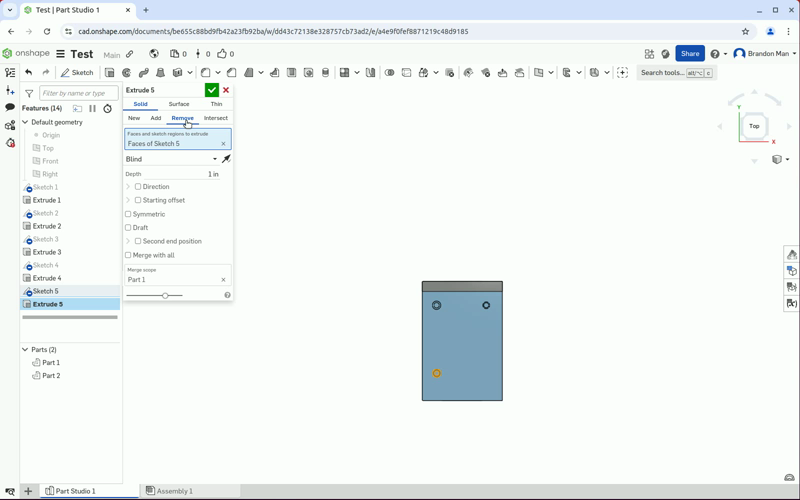
key(tab, 4)
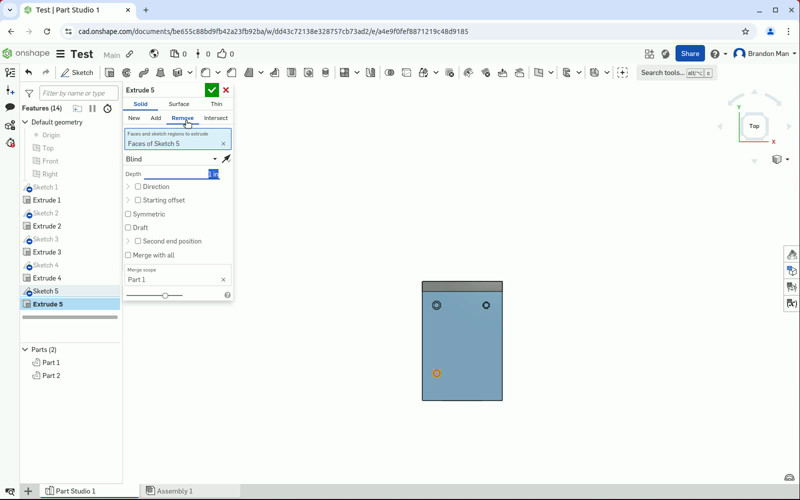
text(1.444)
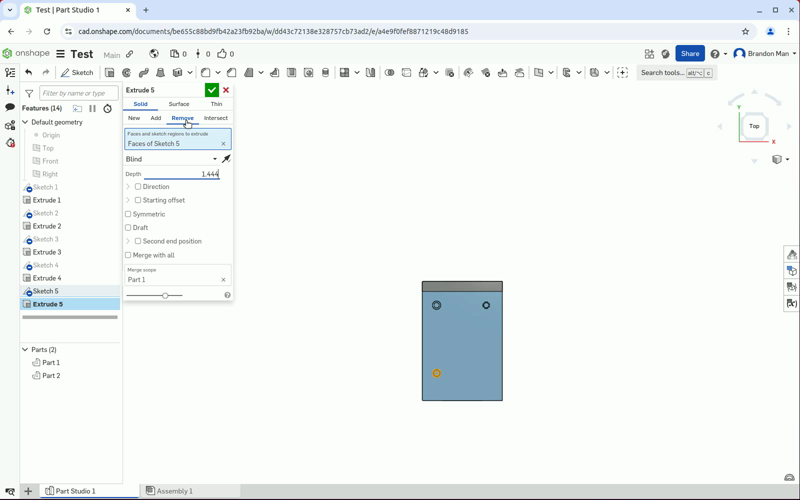
key(tab, 6)
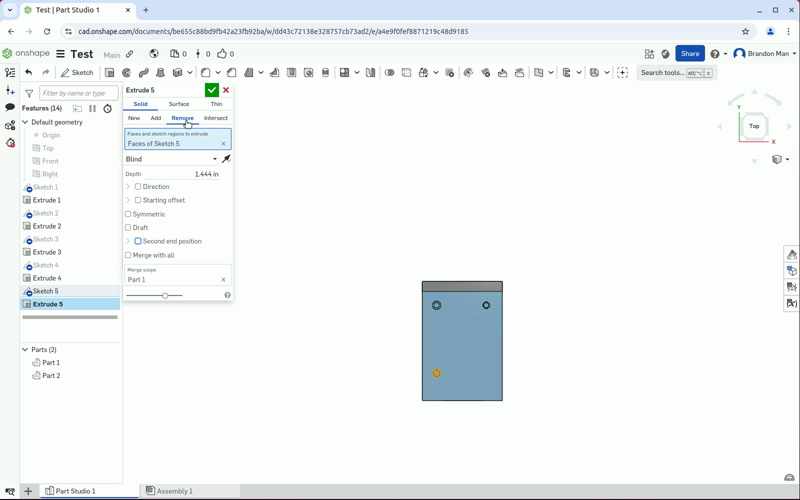
key(space)
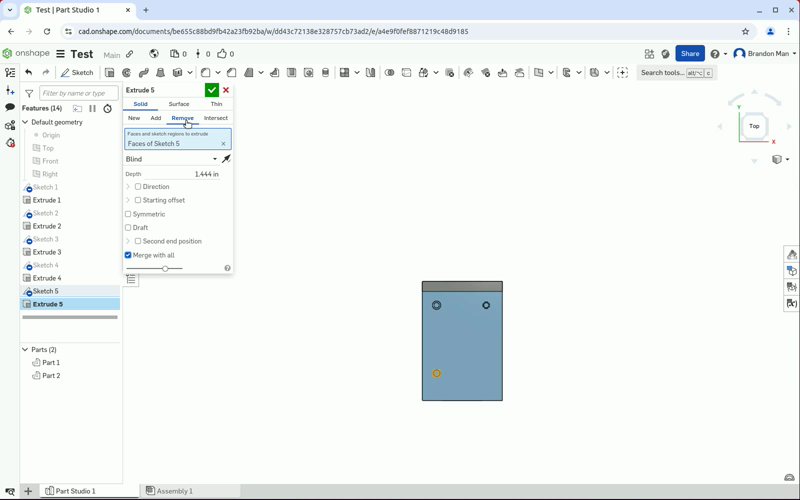
key(enter)
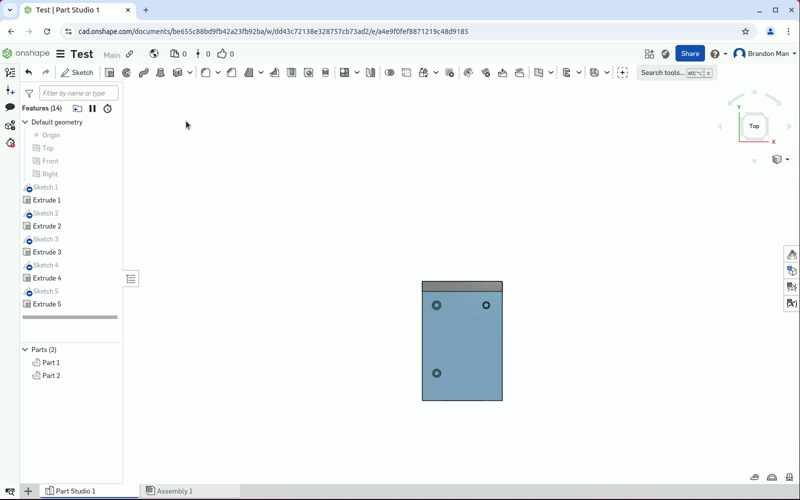
key(shift+h)
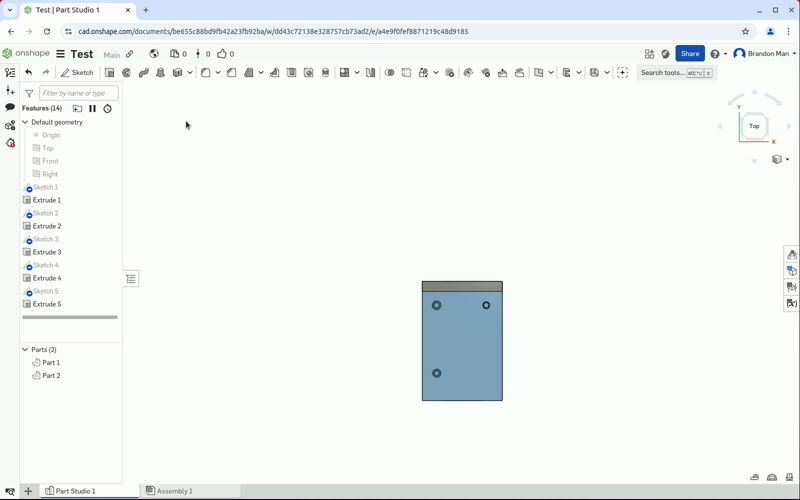
key(shift+h)
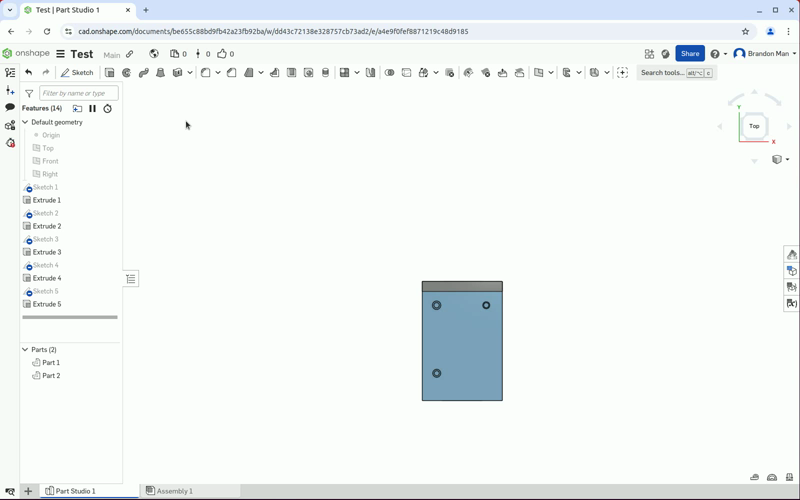
mouse_move(73, 189)
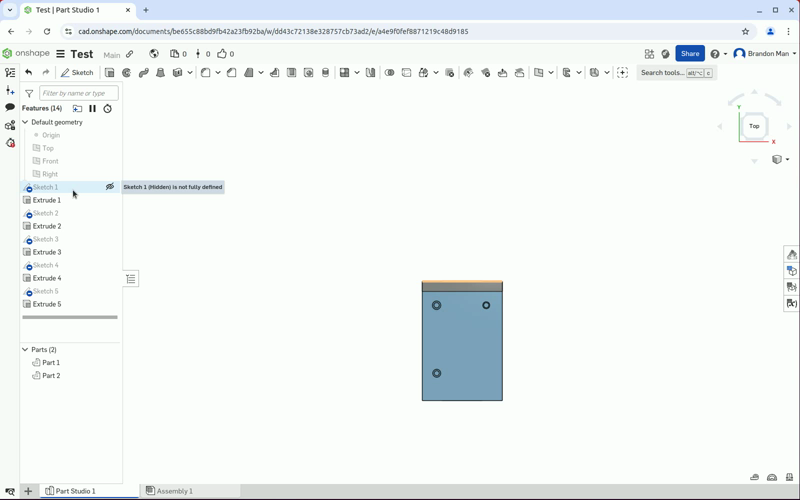
click(73, 189)
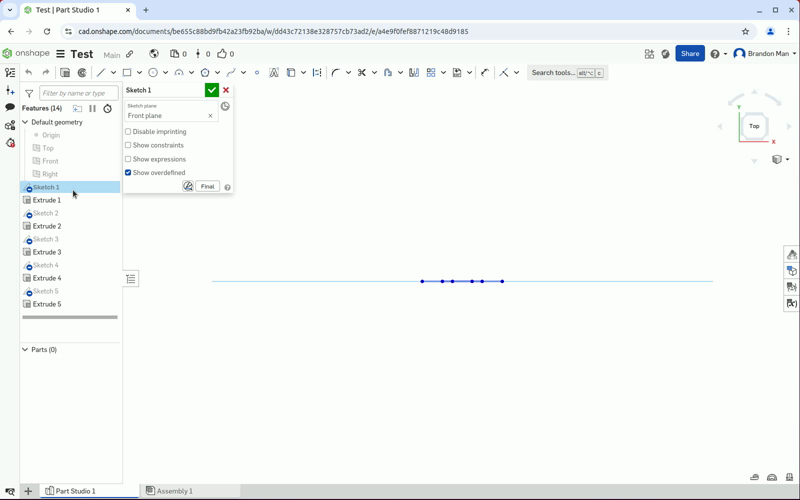
mouse_move(229, 92)
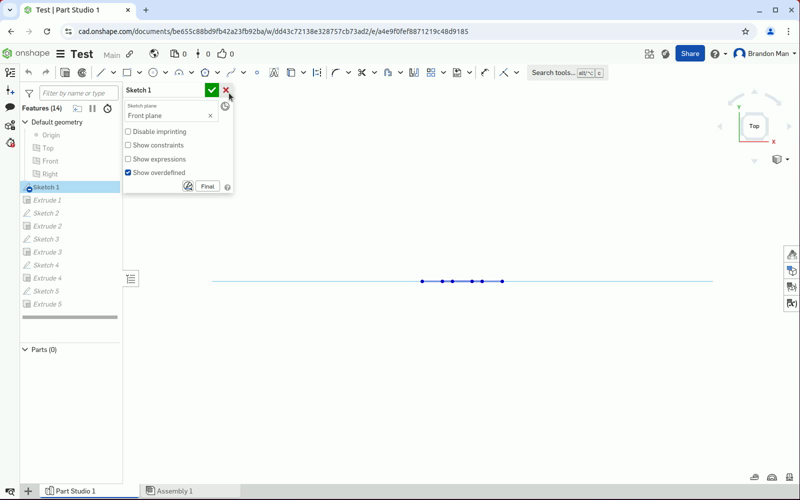
click(229, 92)
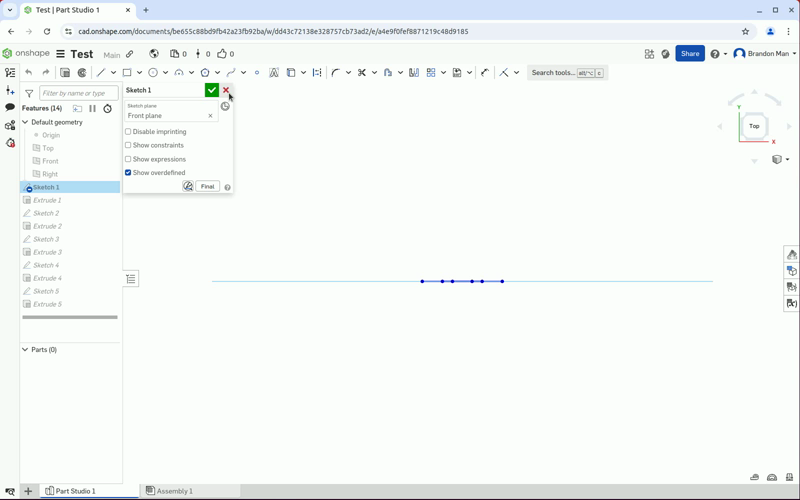
key(shift+s)
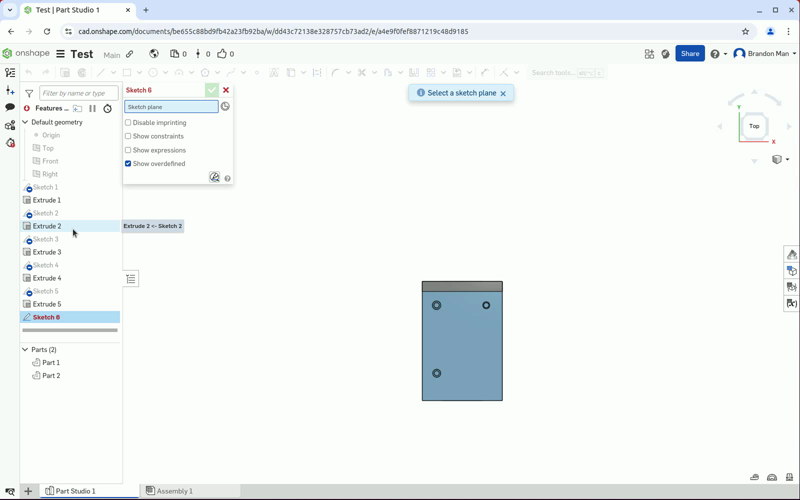
scroll(3)
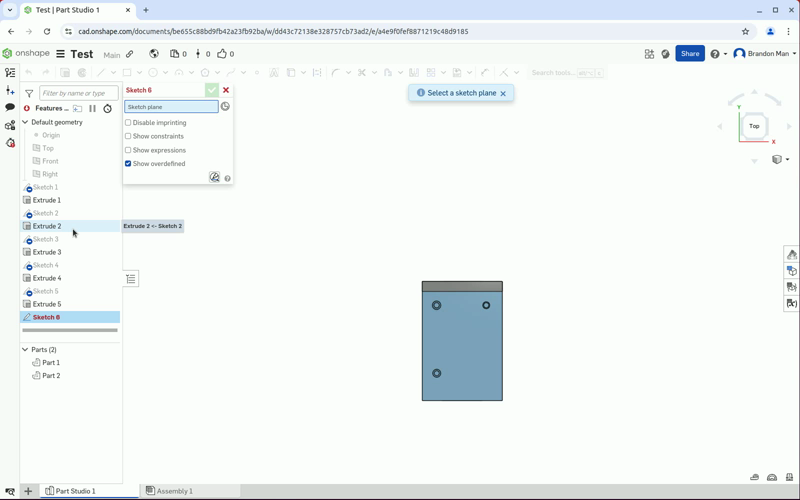
mouse_move(73, 150)
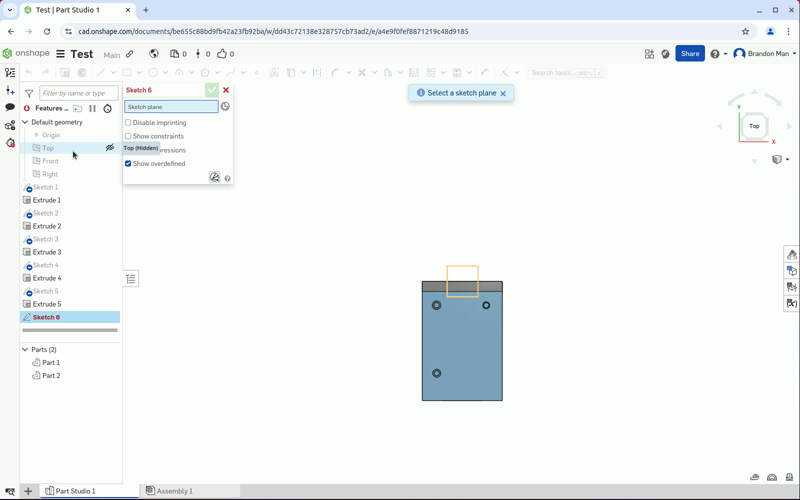
click(73, 150)
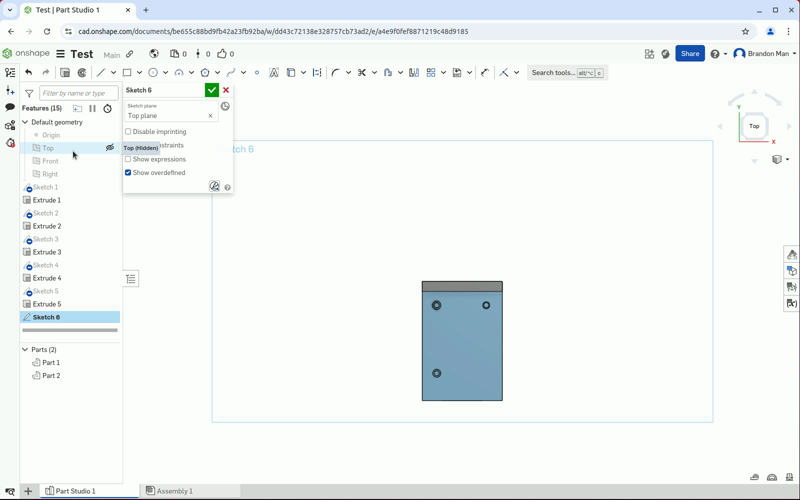
mouse_move(73, 352)
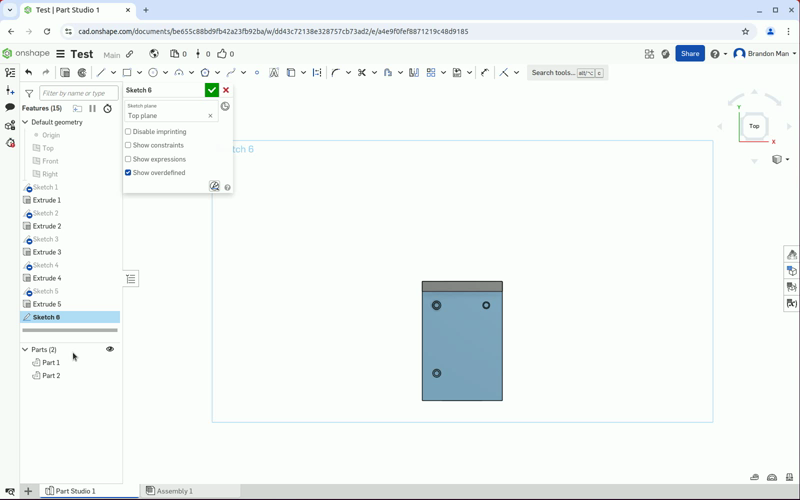
key(y)
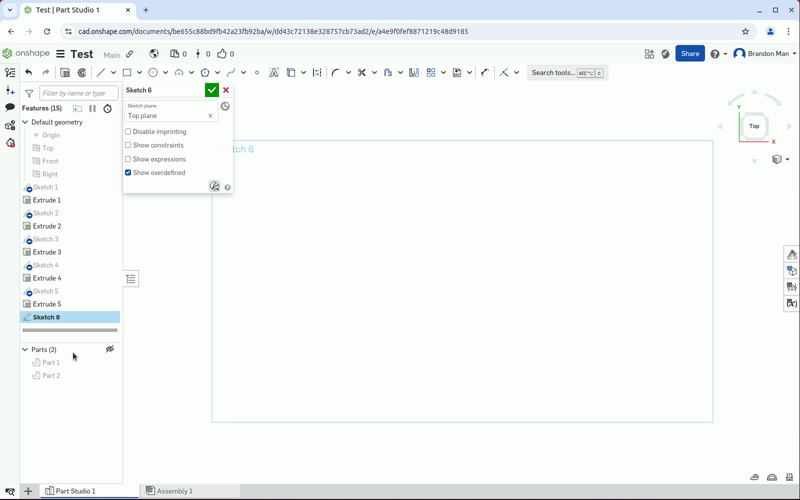
key(c)
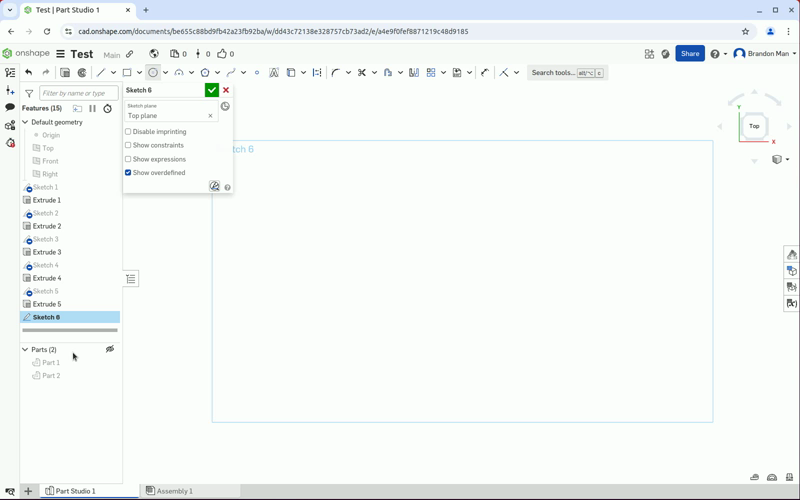
key_down(shift)
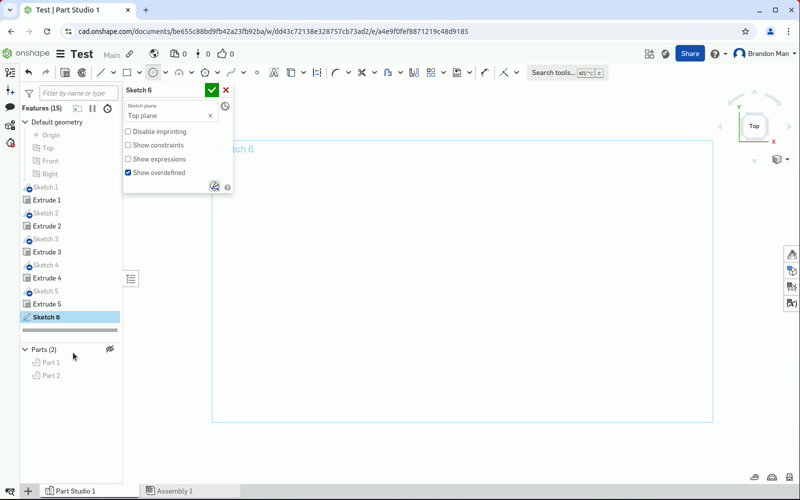
mouse_move(486, 373)
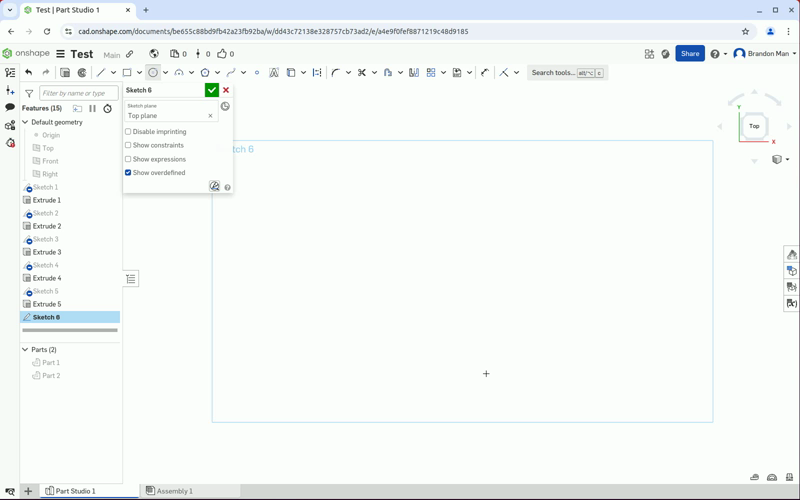
click(486, 373)
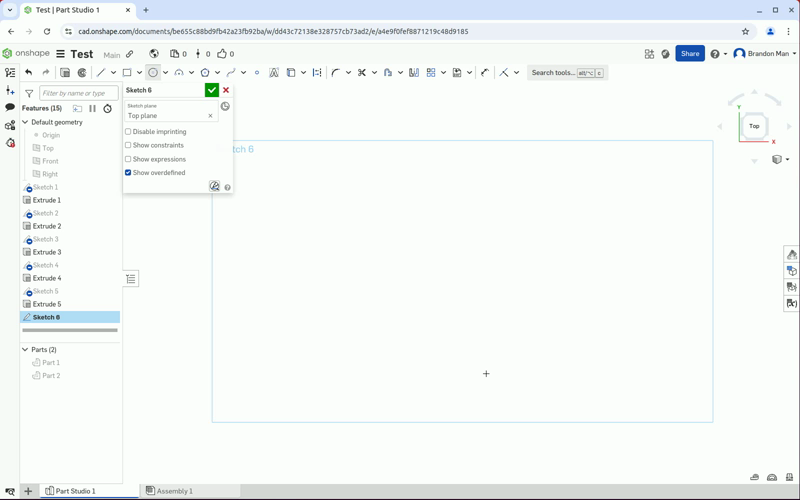
key_up(shift)
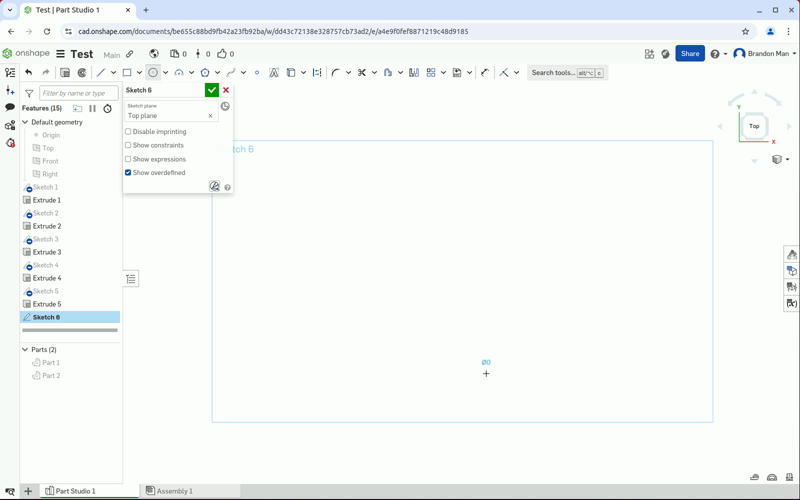
mouse_move(489, 373)
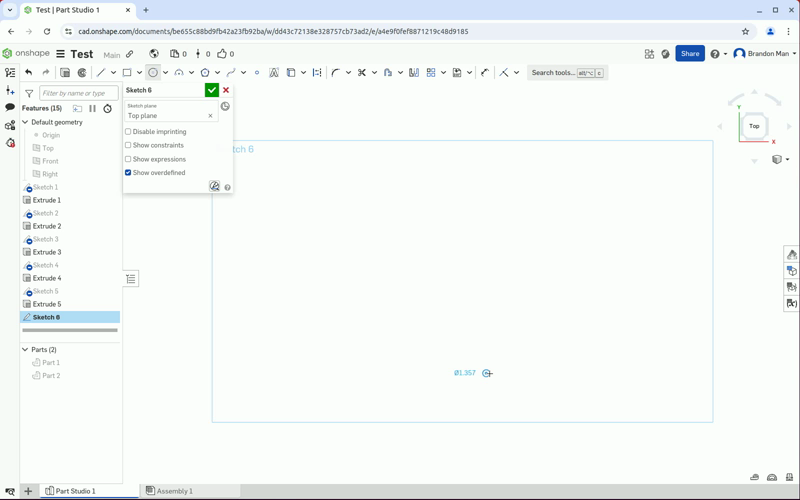
click(489, 373)
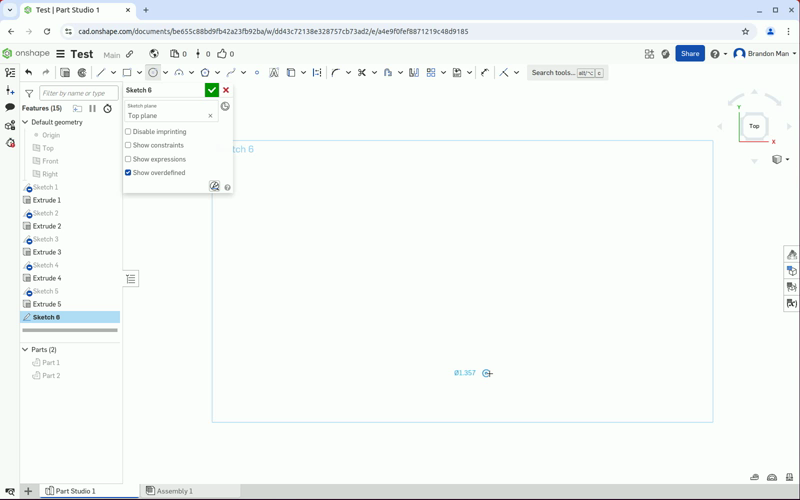
key(esc)
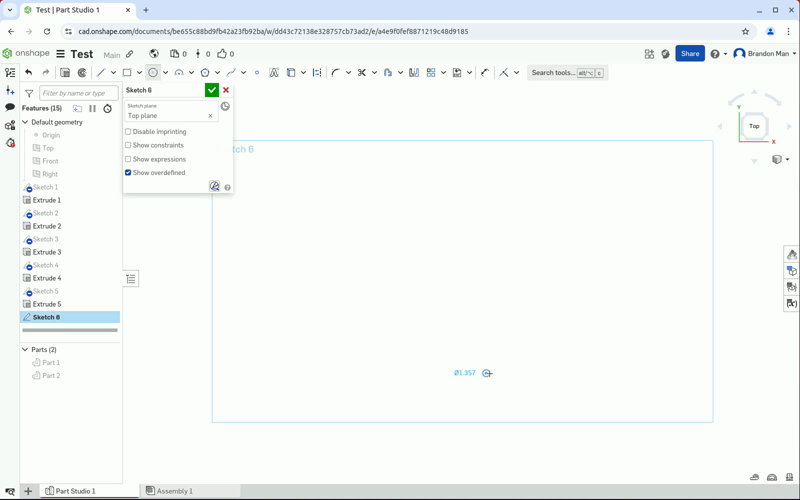
key(c)
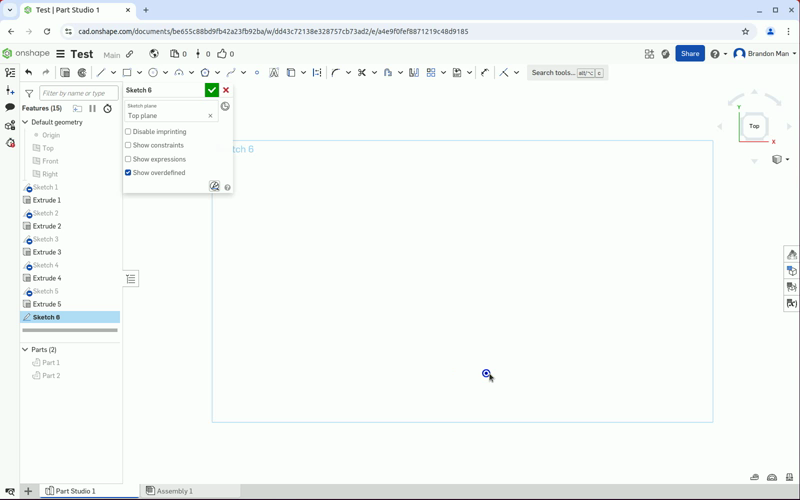
key_down(shift)
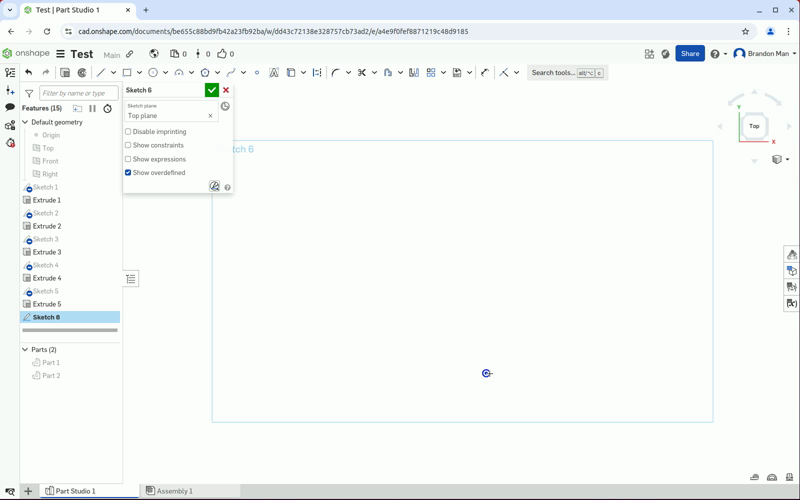
mouse_move(486, 373)
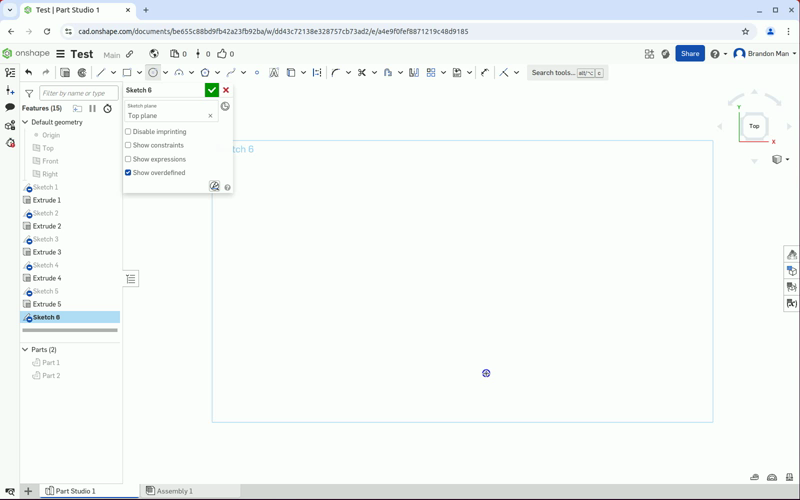
scroll(6)
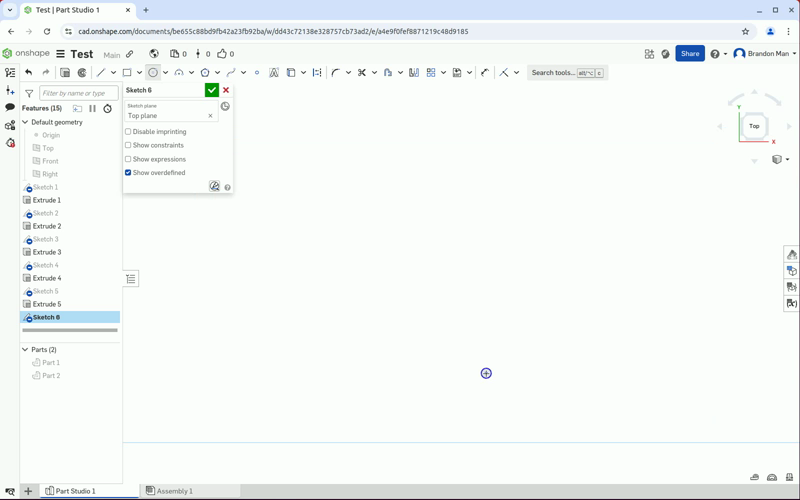
scroll(6)
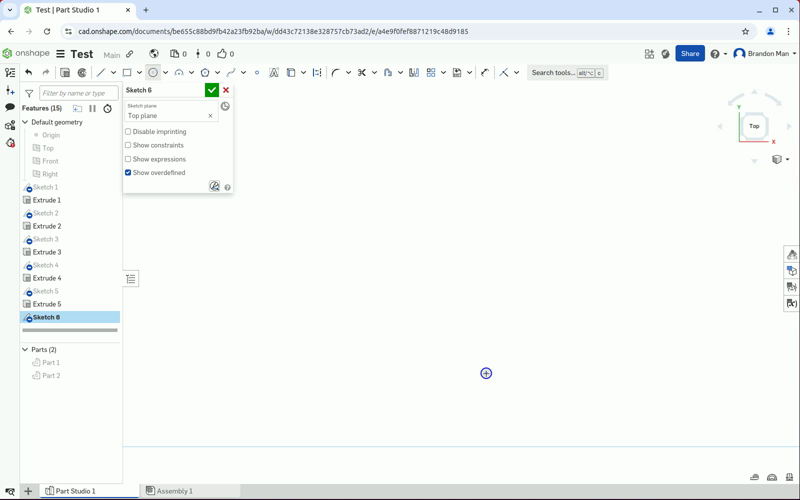
scroll(6)
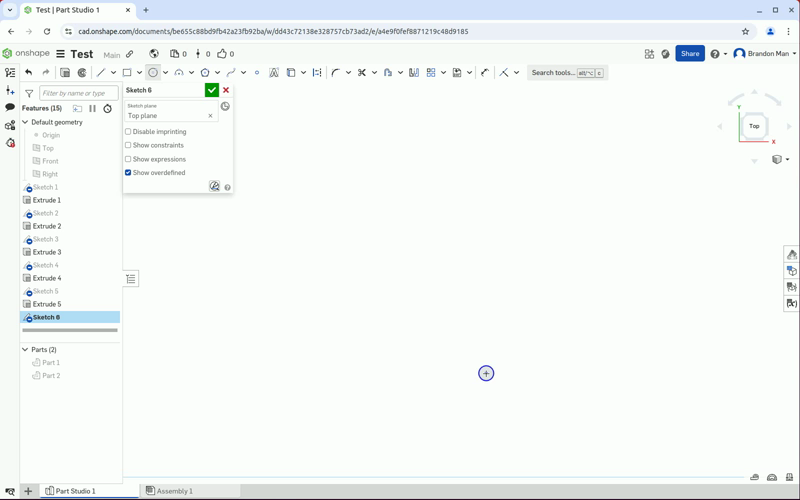
scroll(6)
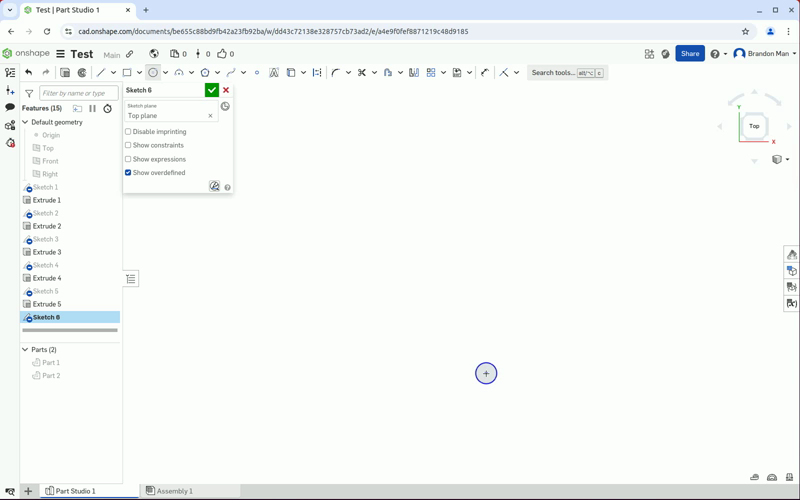
scroll(6)
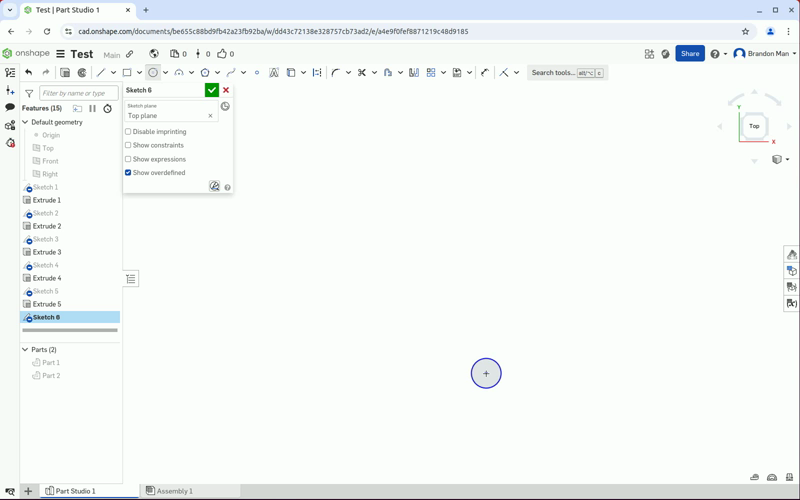
scroll(6)
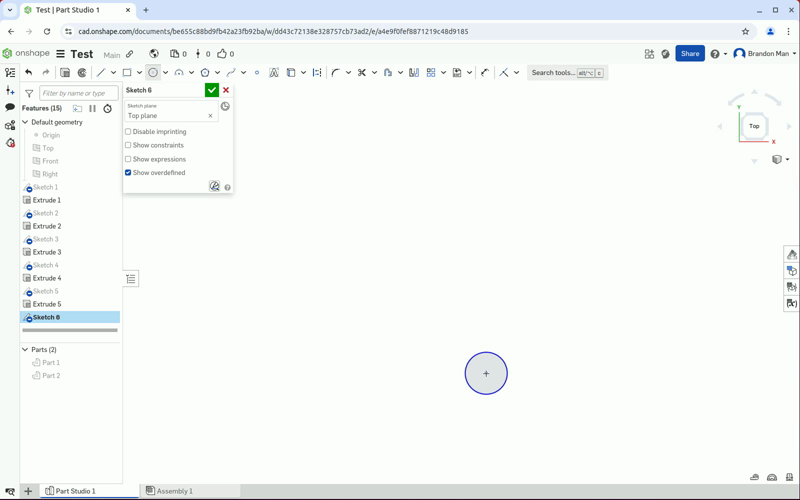
scroll(6)
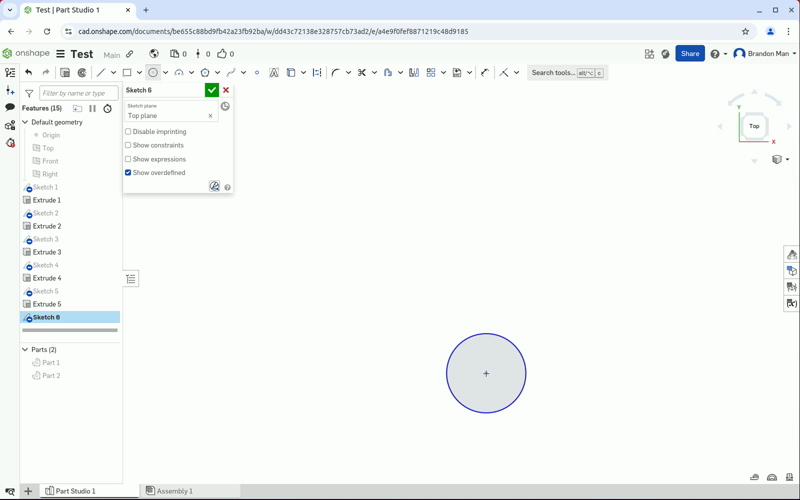
click(486, 373)
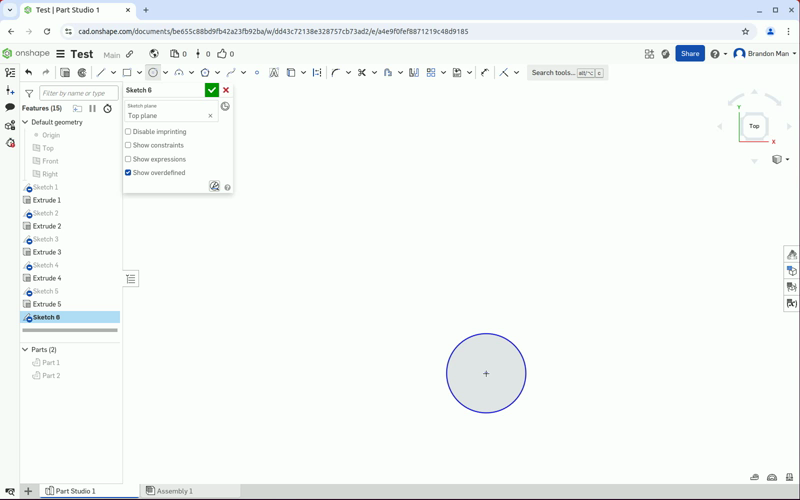
scroll(-6)
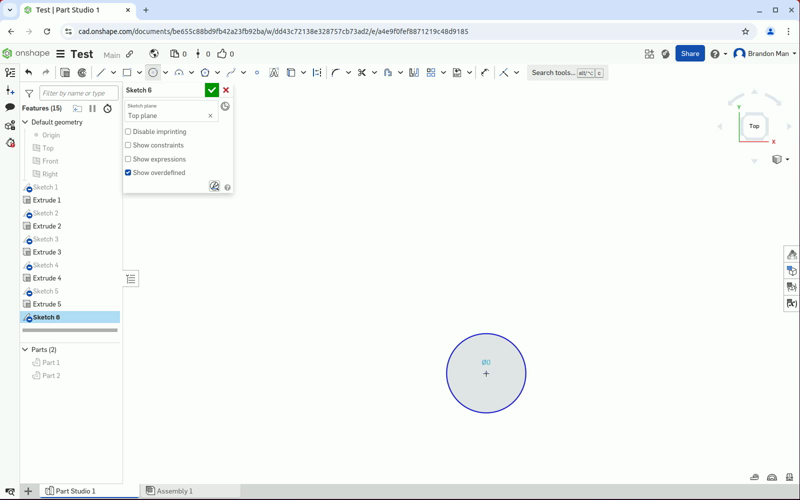
scroll(-6)
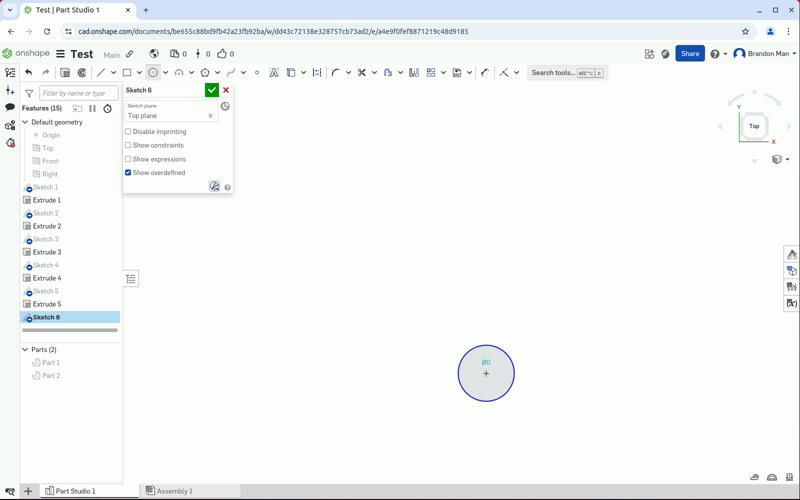
scroll(-6)
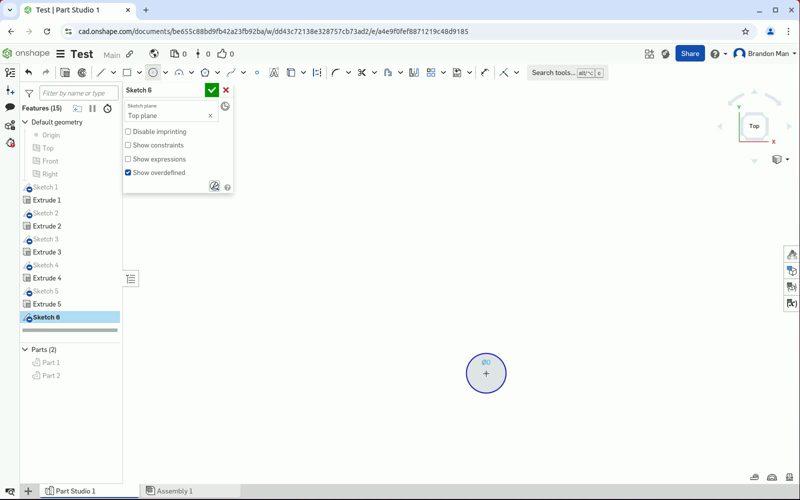
scroll(-6)
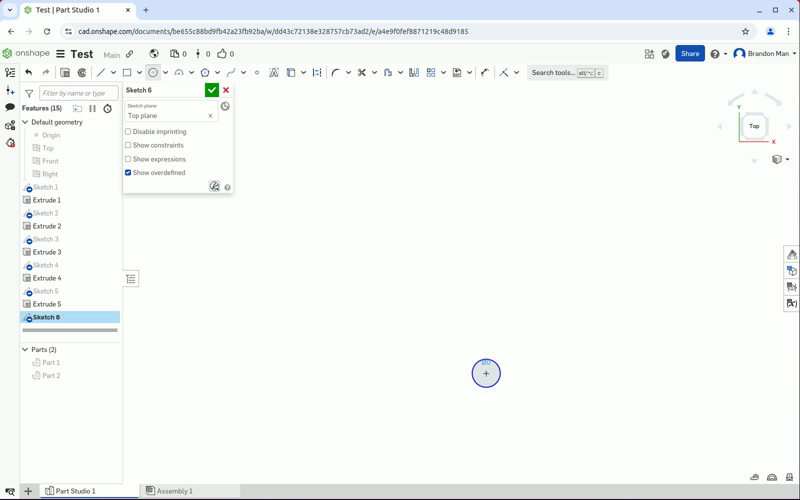
scroll(-6)
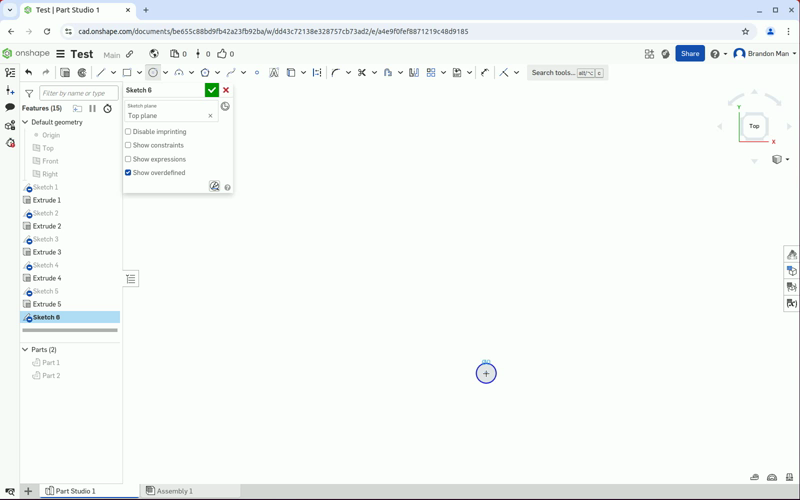
scroll(-6)
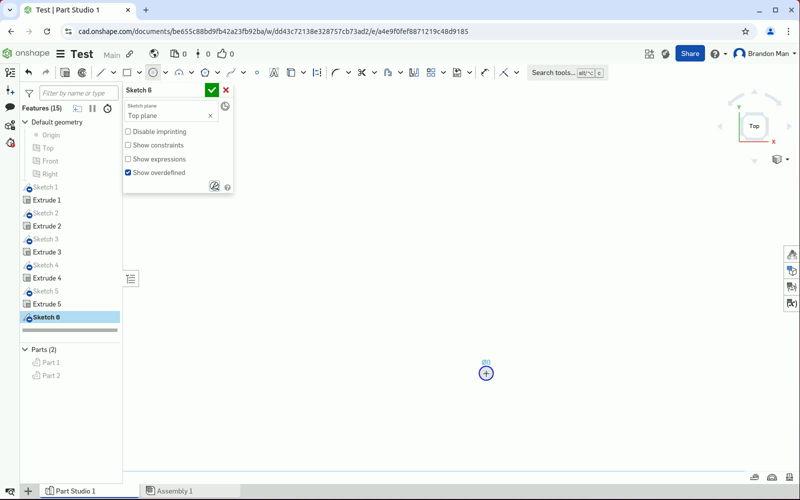
scroll(-6)
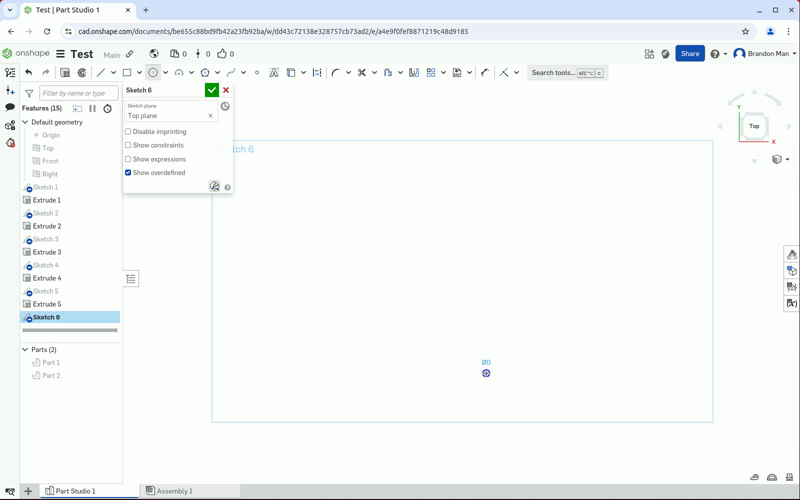
key_up(shift)
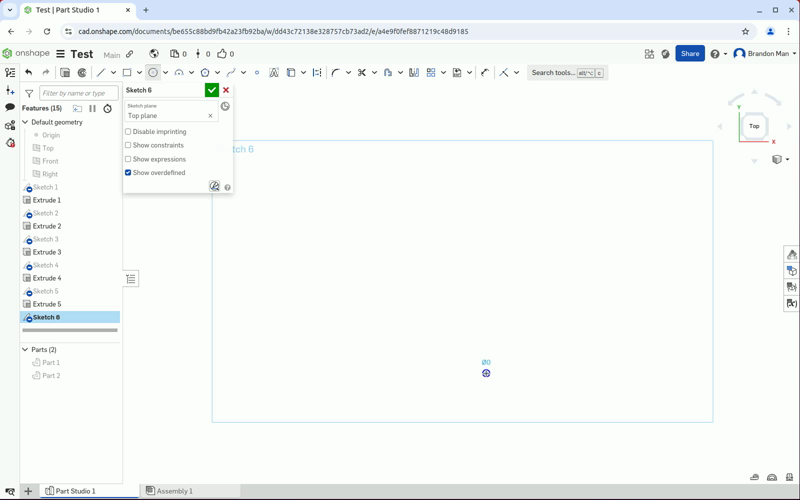
mouse_move(488, 373)
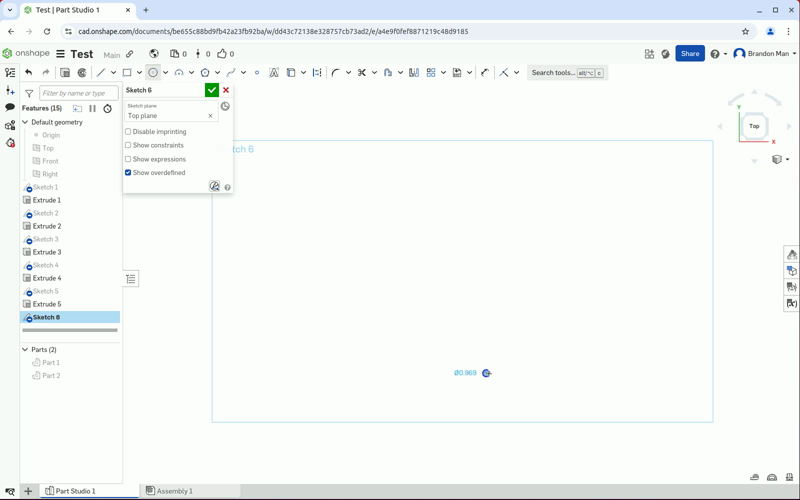
scroll(6)
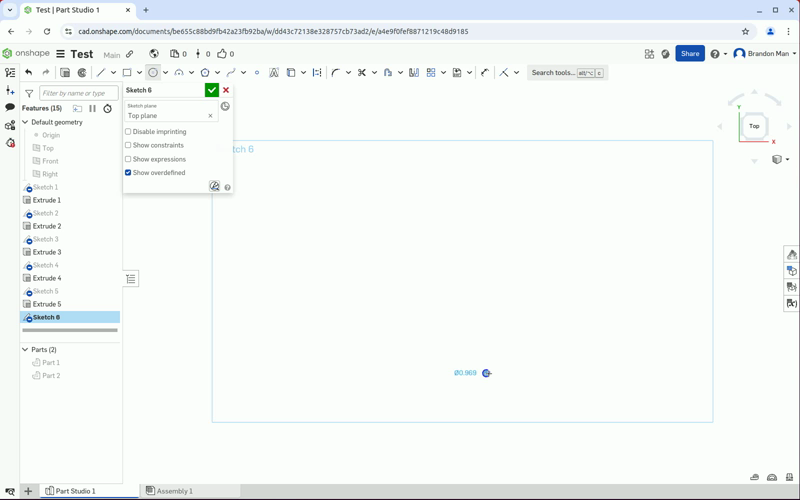
scroll(6)
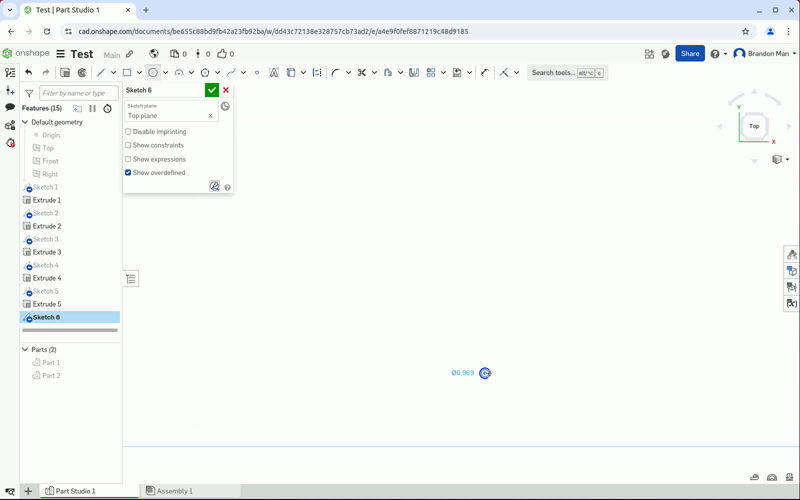
scroll(6)
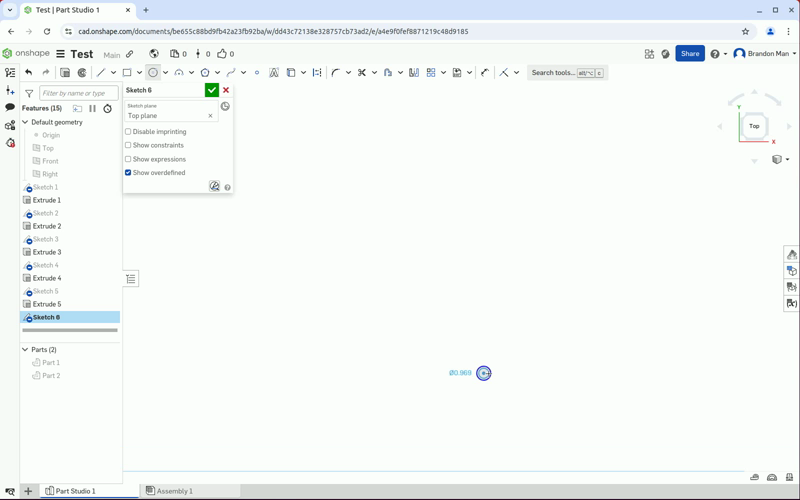
scroll(6)
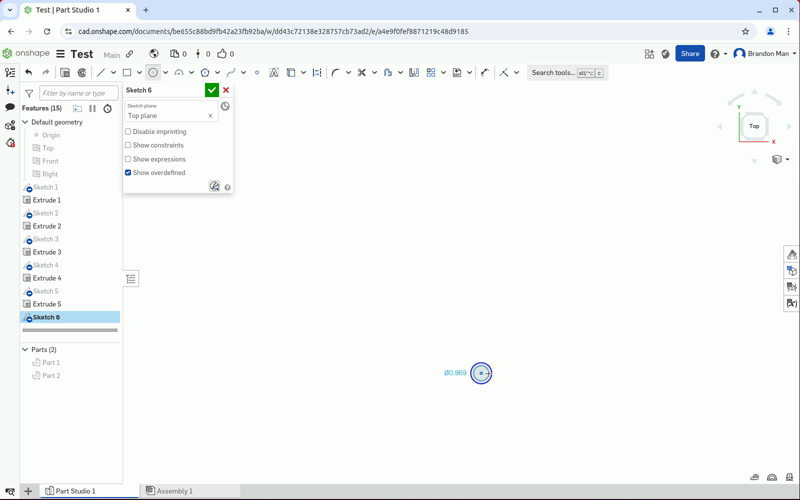
scroll(6)
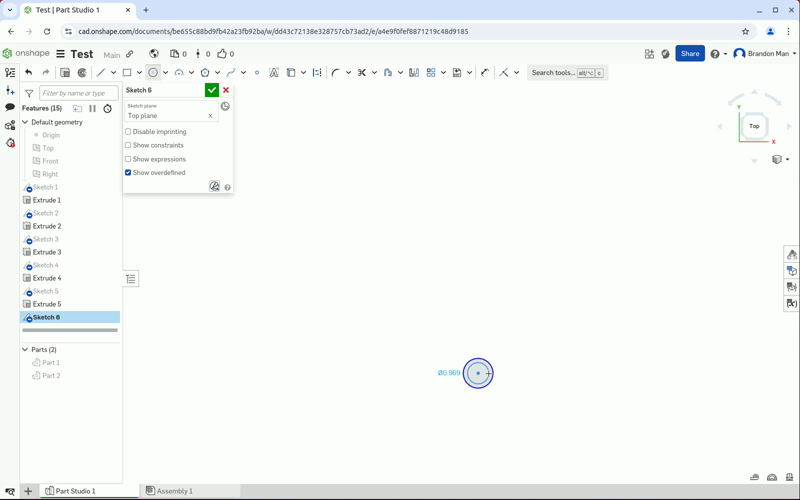
scroll(6)
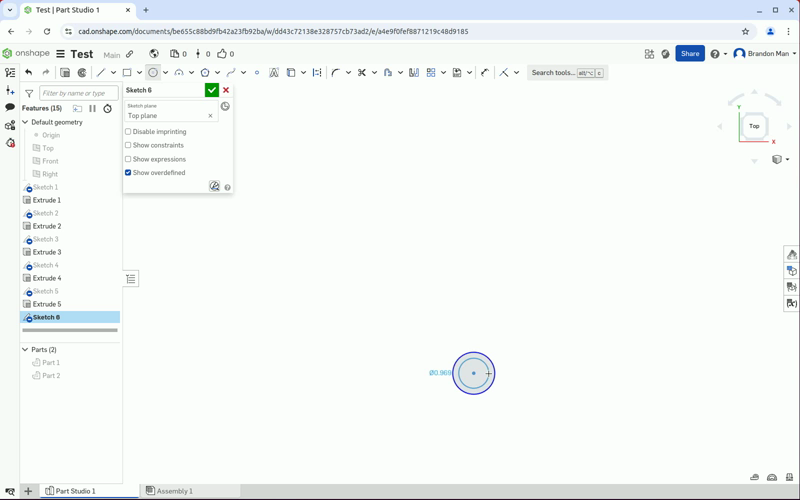
scroll(6)
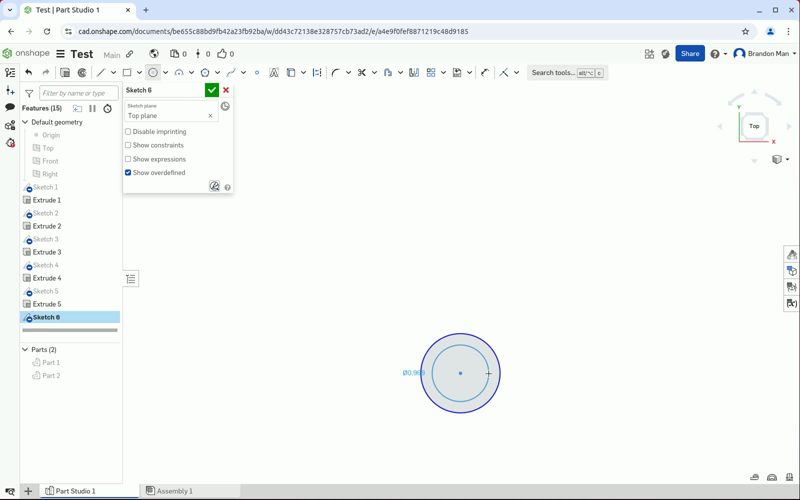
click(488, 373)
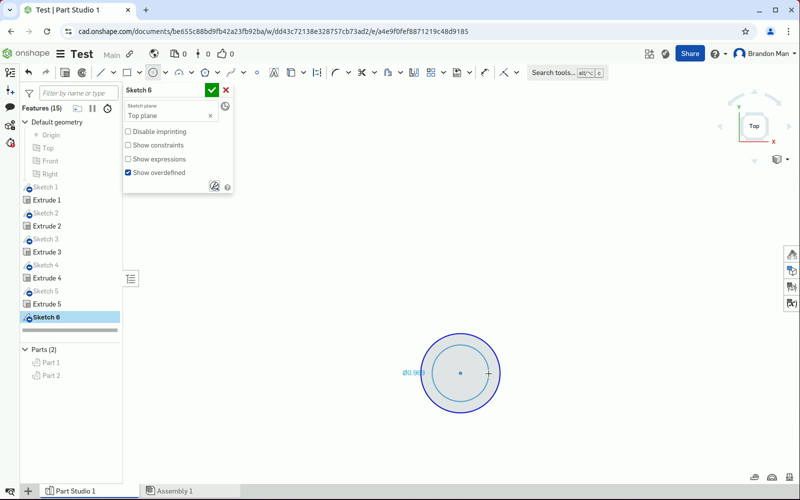
scroll(-6)
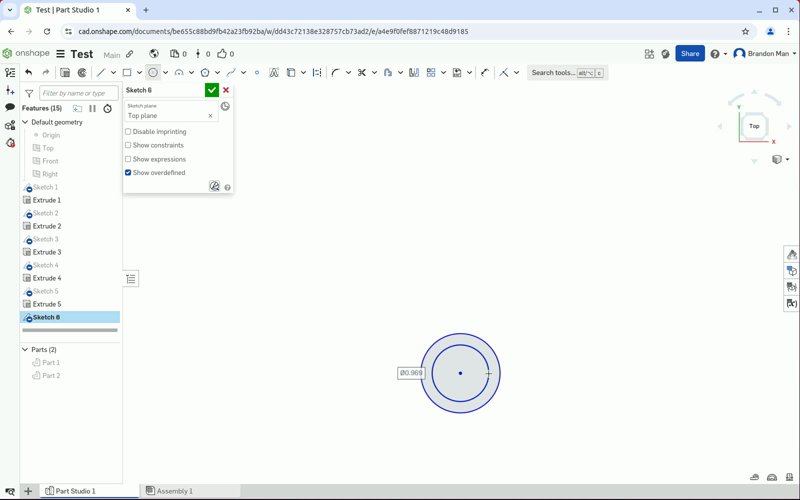
scroll(-6)
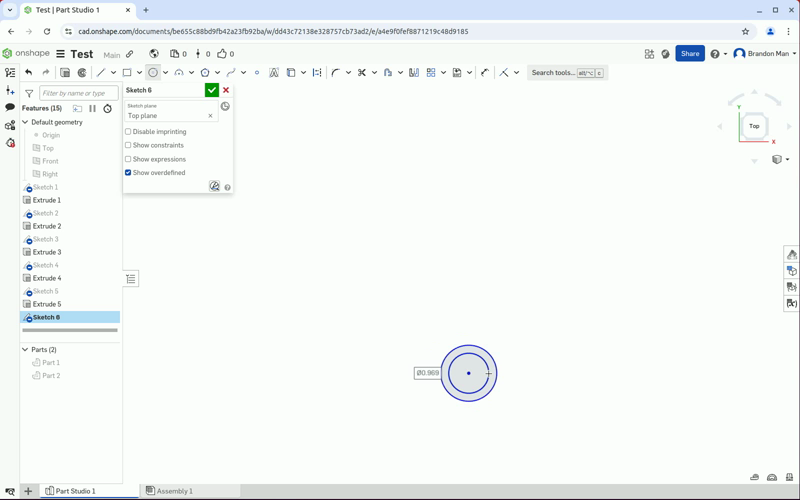
scroll(-6)
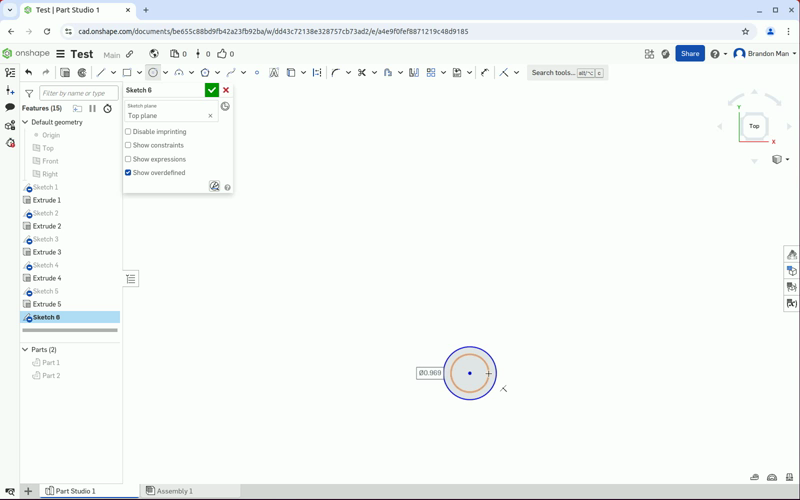
scroll(-6)
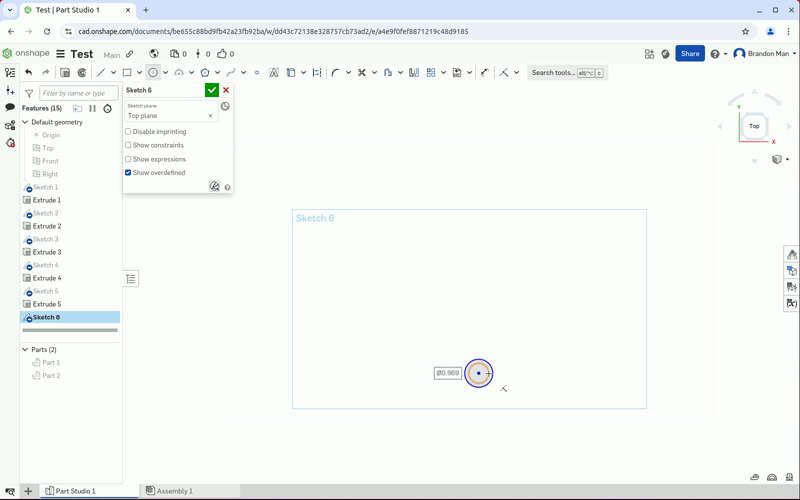
scroll(-6)
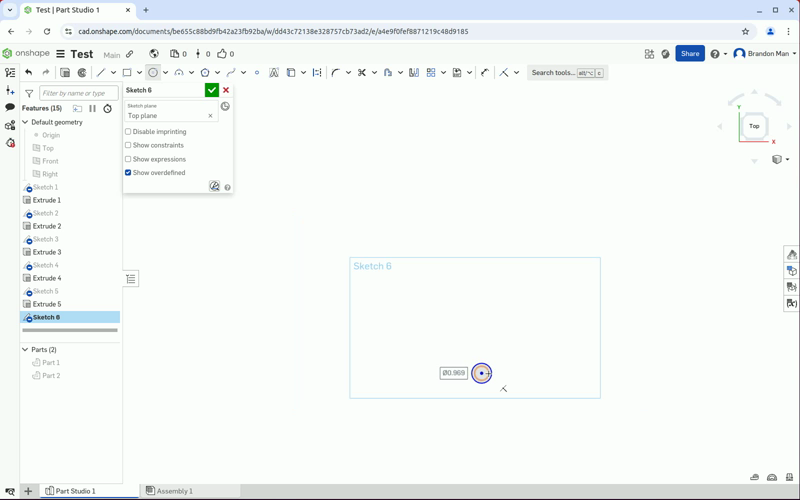
scroll(-6)
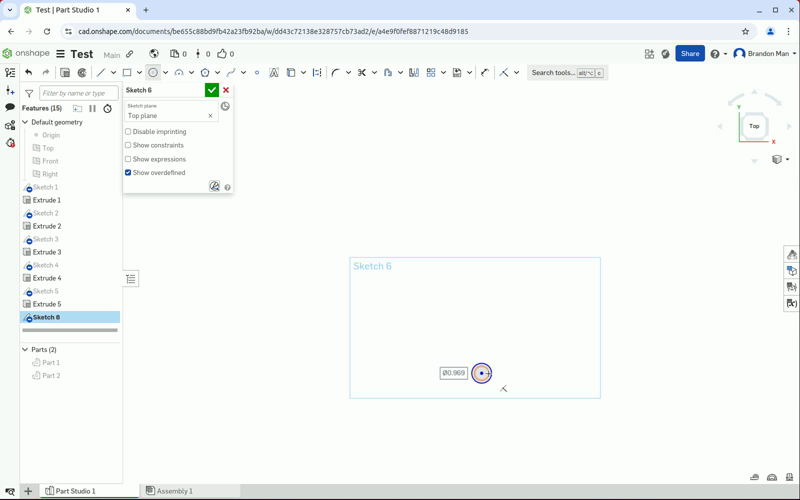
scroll(-6)
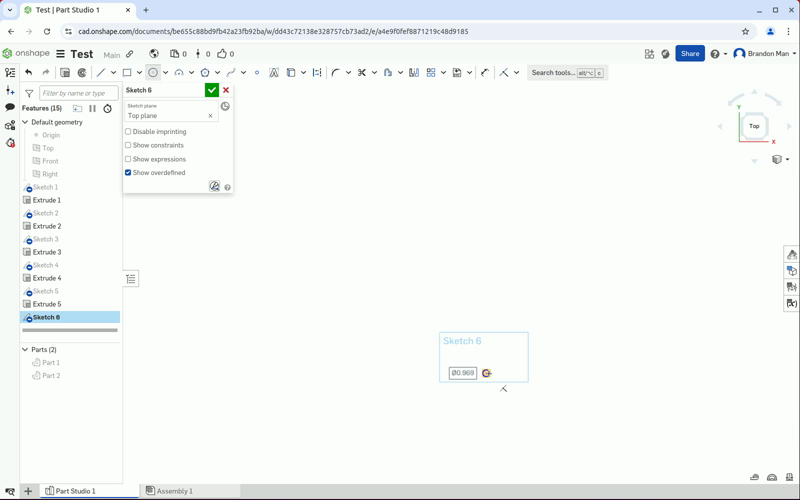
key(esc)
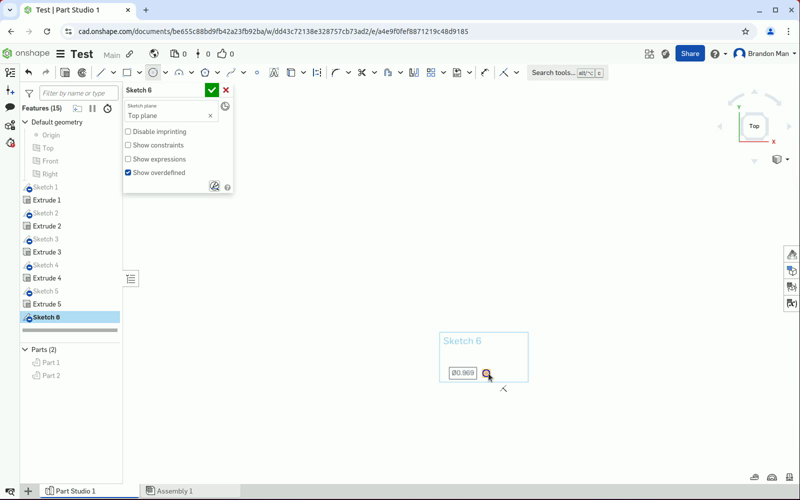
mouse_move(487, 370)
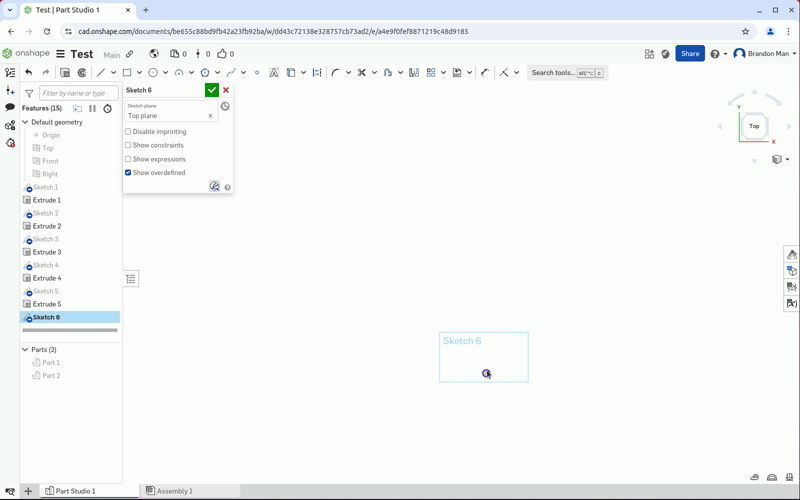
scroll(6)
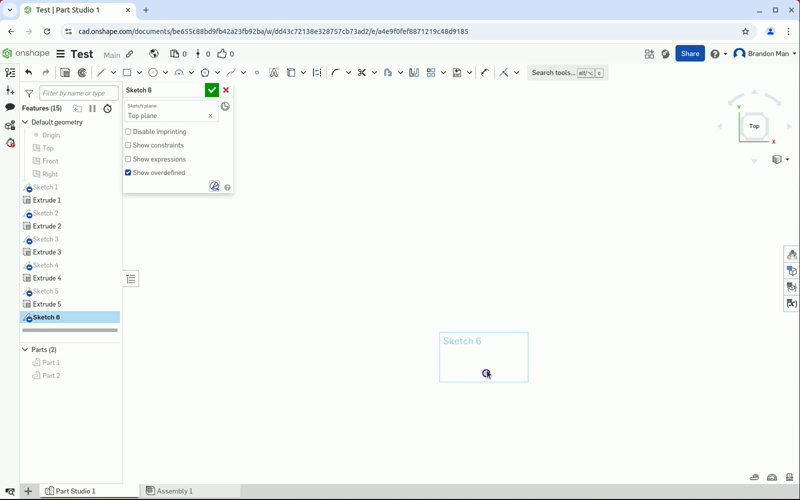
scroll(6)
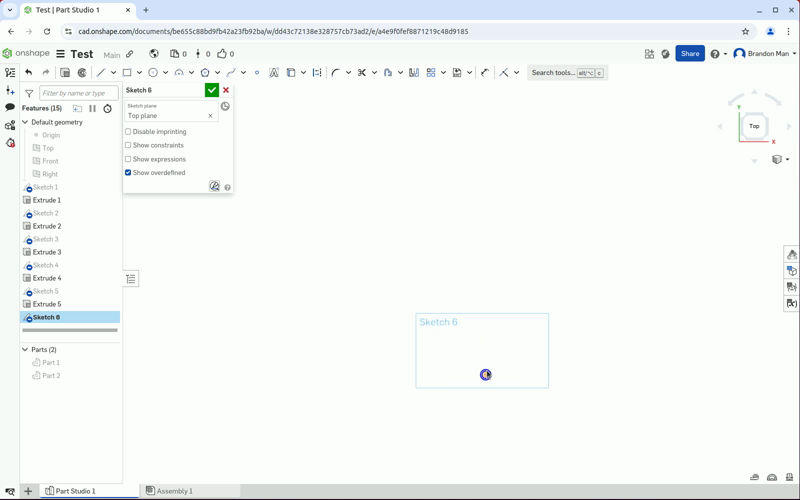
scroll(6)
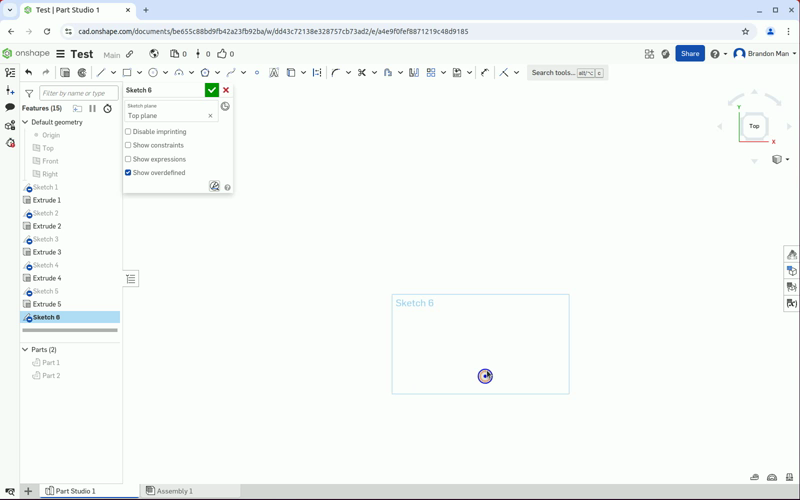
scroll(6)
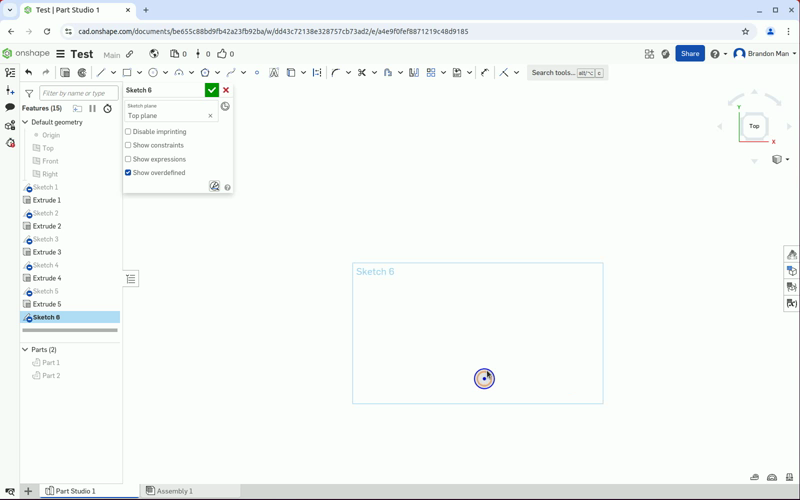
scroll(6)
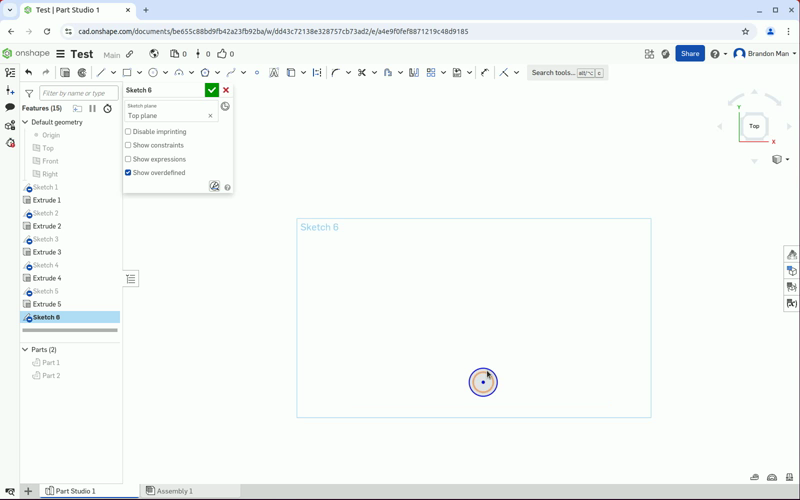
scroll(6)
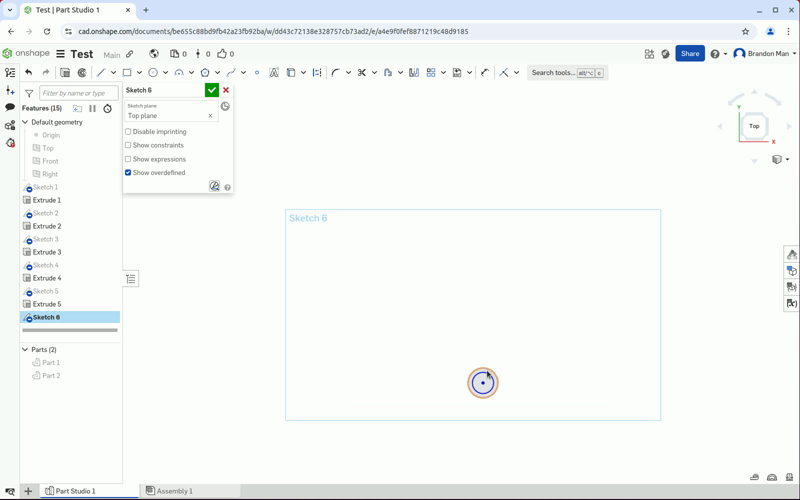
scroll(6)
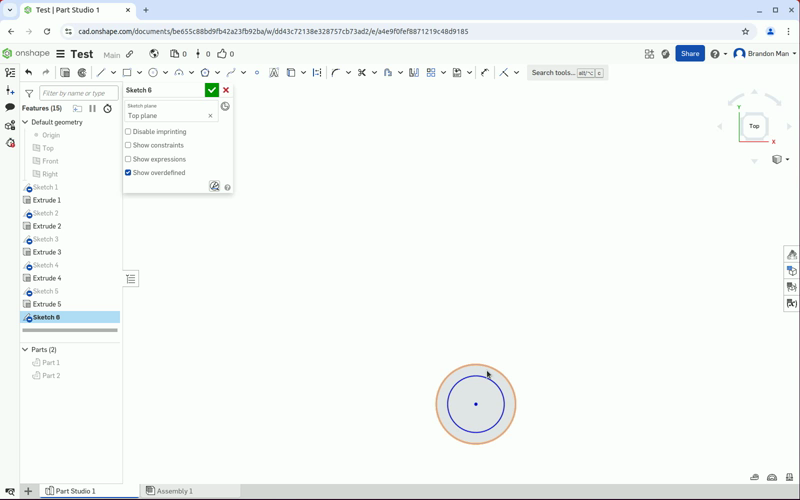
click(487, 370)
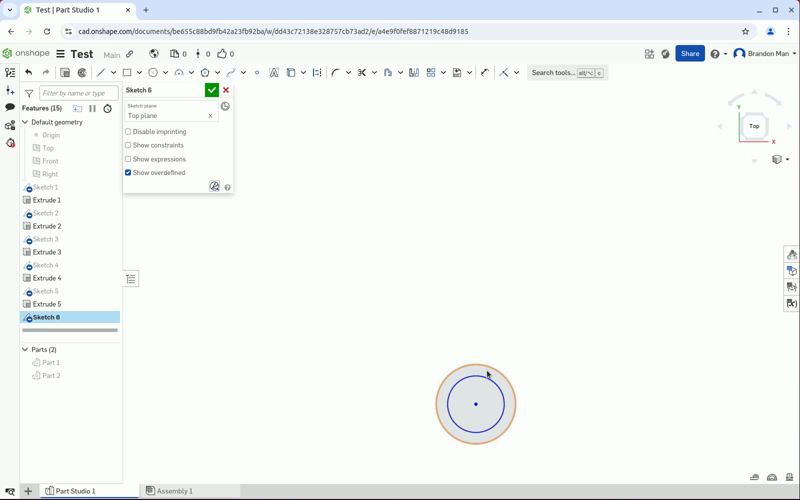
scroll(-6)
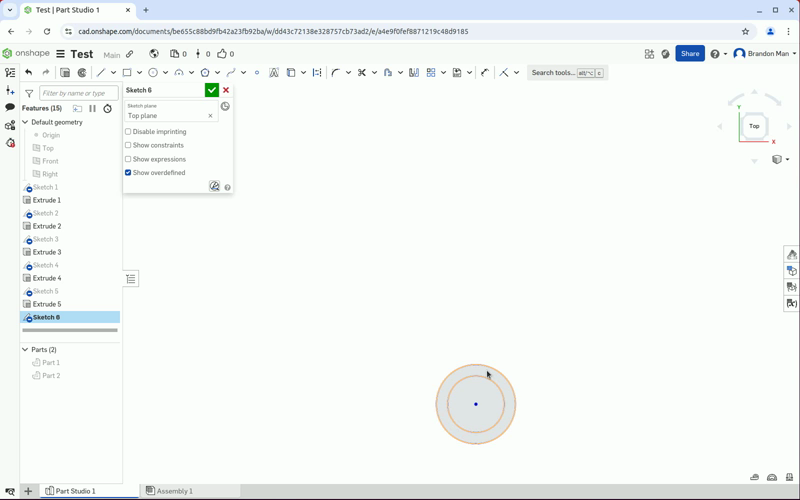
scroll(-6)
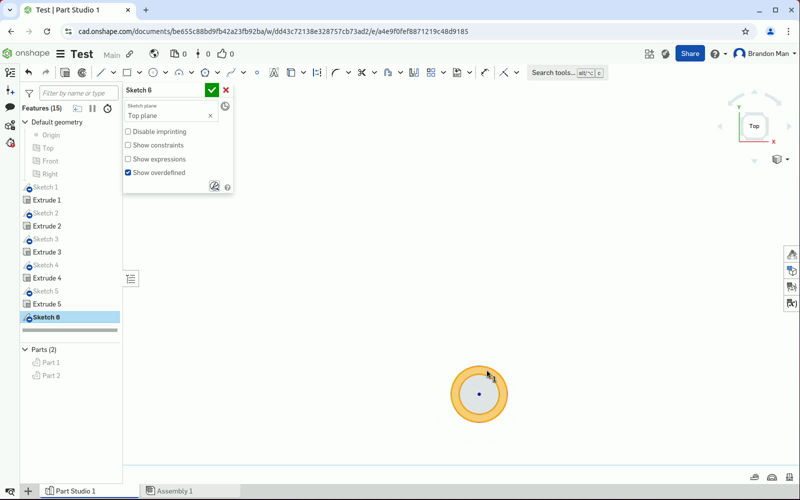
scroll(-6)
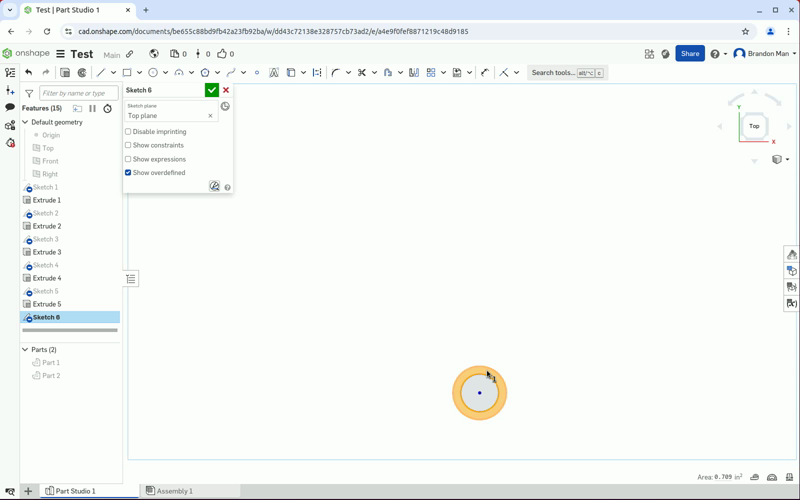
scroll(-6)
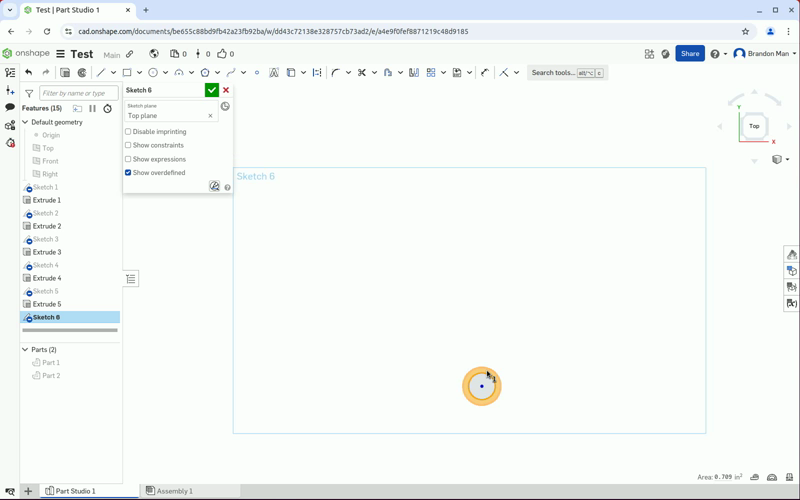
scroll(-6)
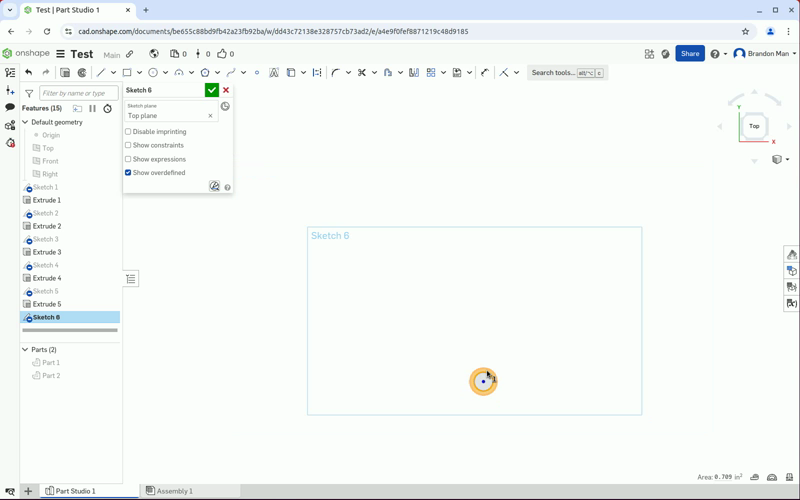
scroll(-6)
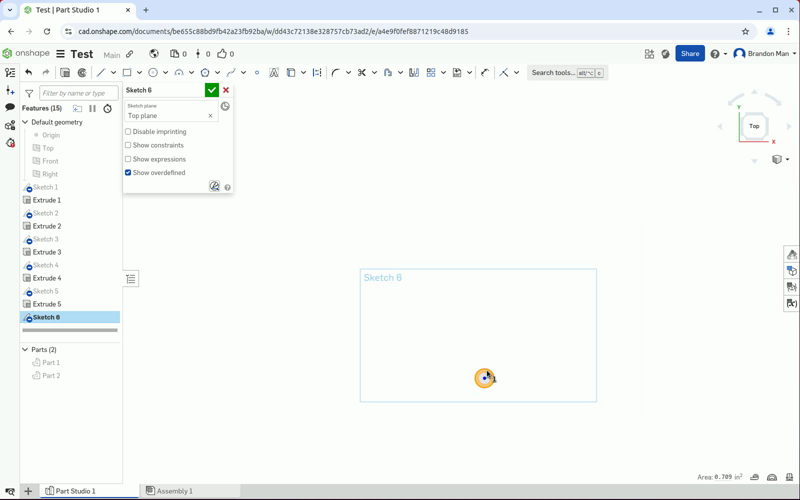
scroll(-6)
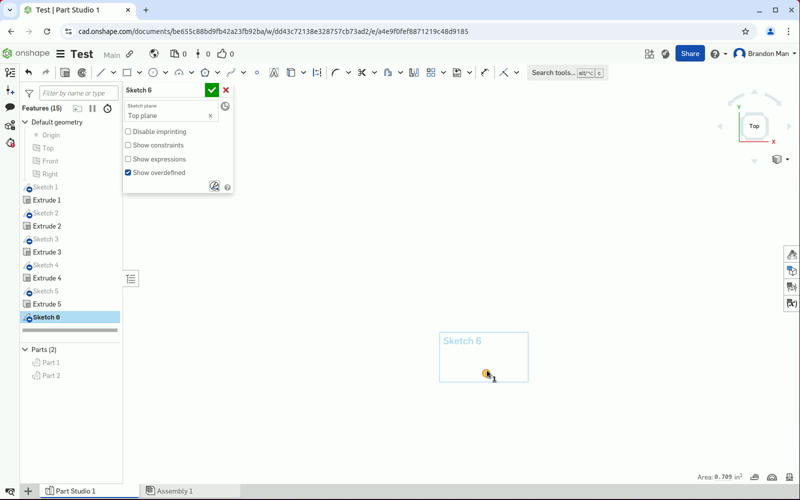
mouse_move(73, 352)
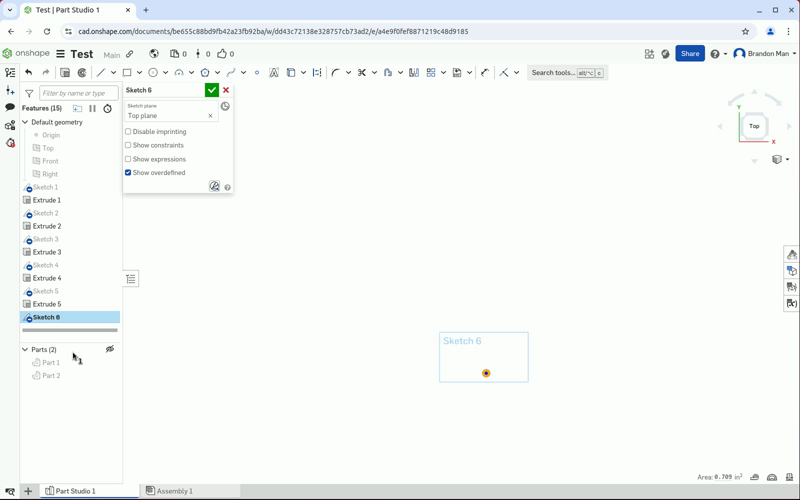
key(shift+y)
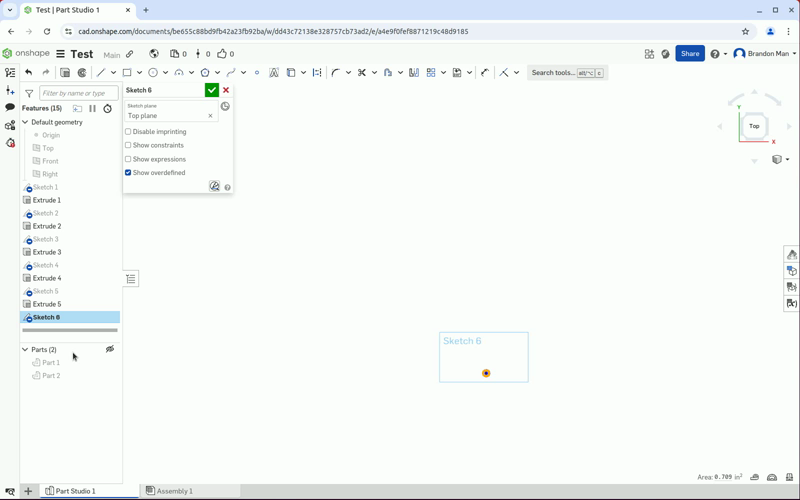
key(shift+e)
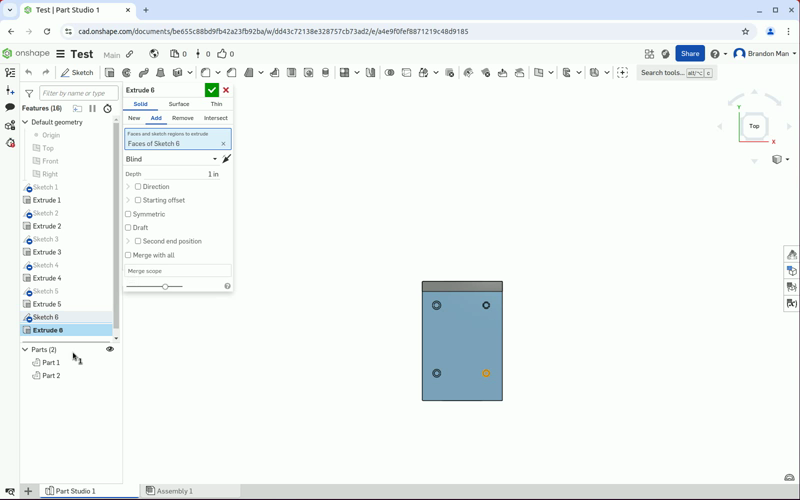
mouse_move(143, 106)
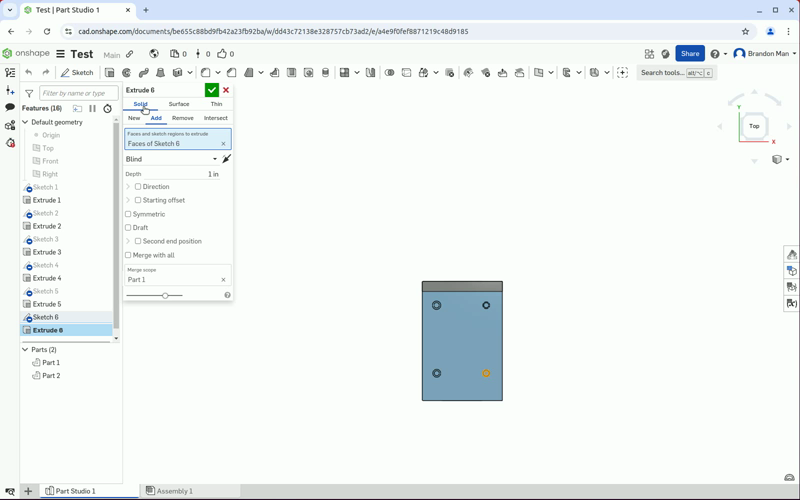
click(143, 106)
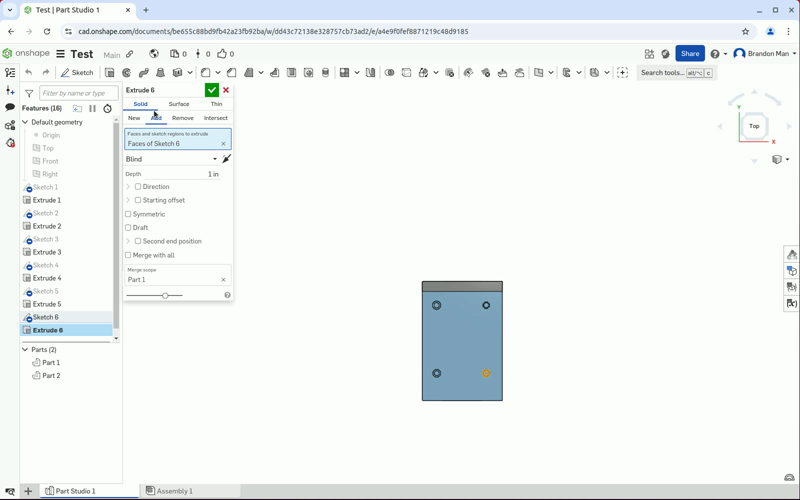
mouse_move(186, 120)
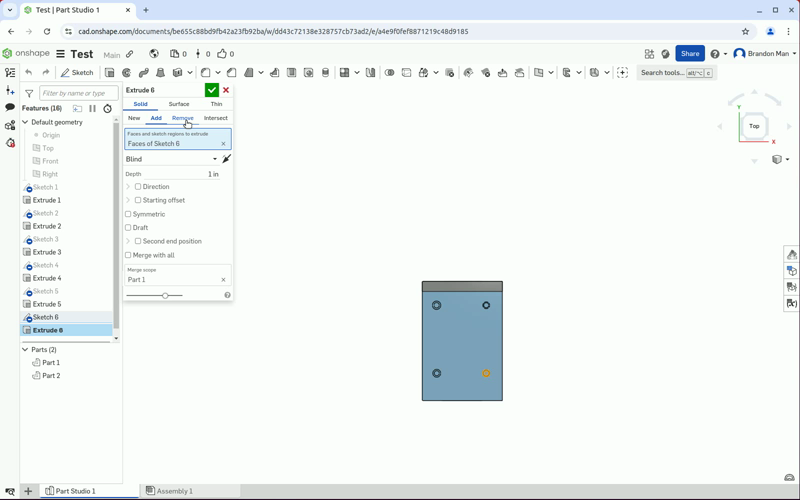
click(186, 120)
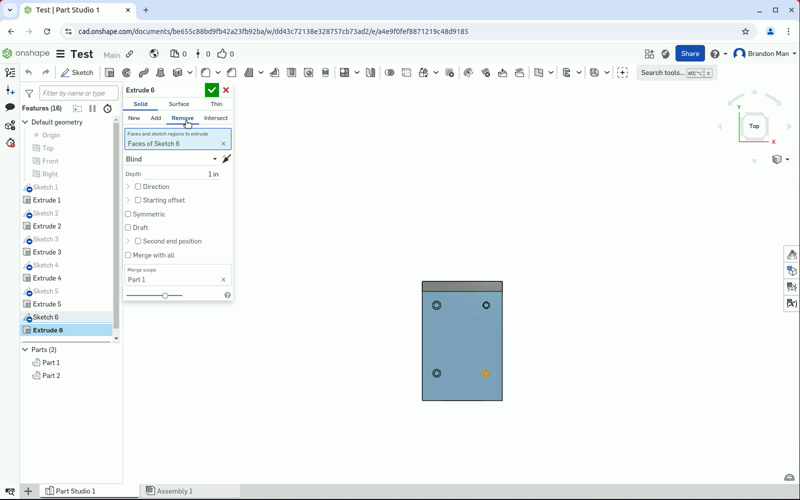
key(tab, 4)
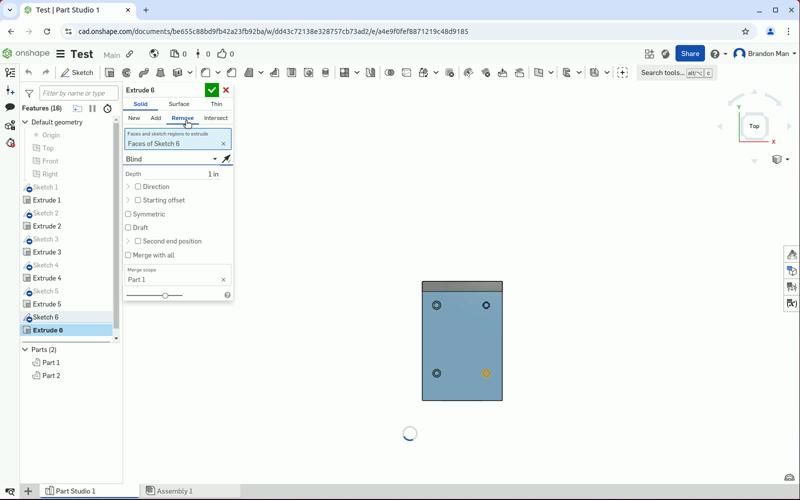
text(1.444)
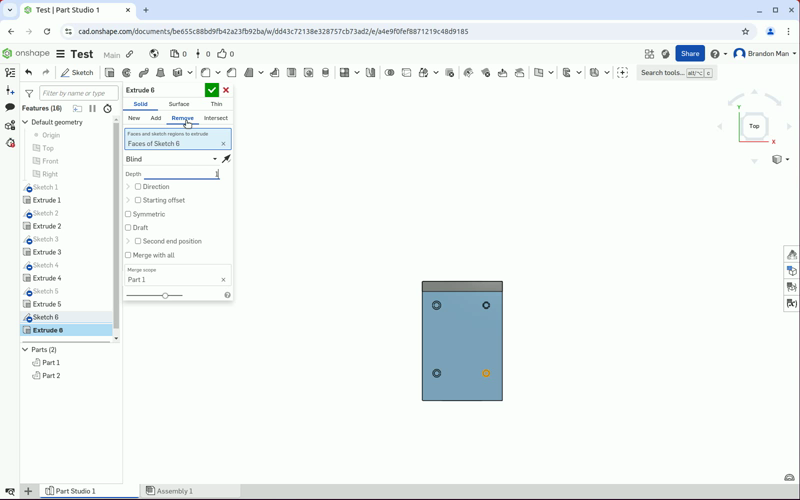
key(tab, 6)
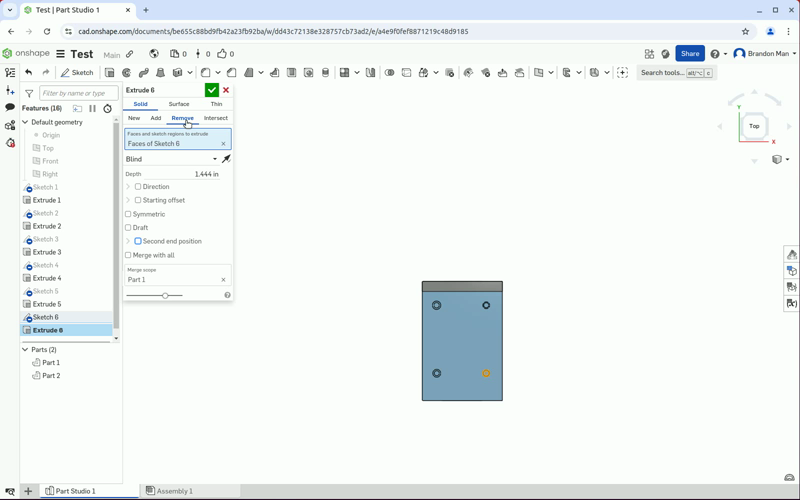
key(space)
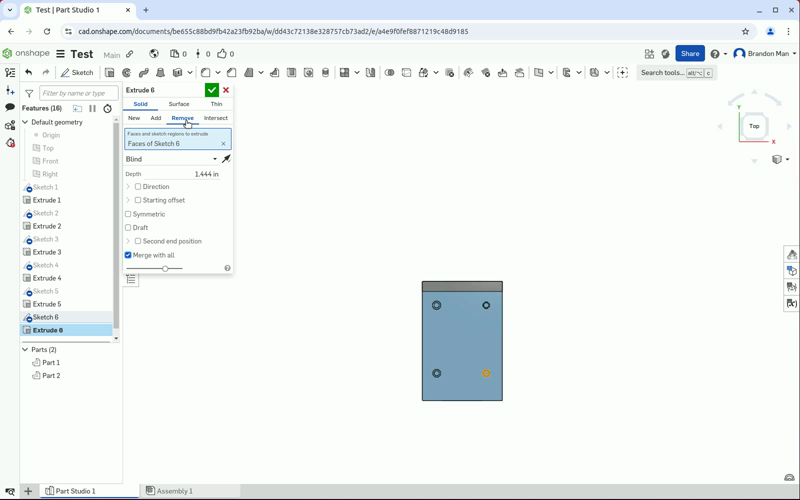
key(enter)
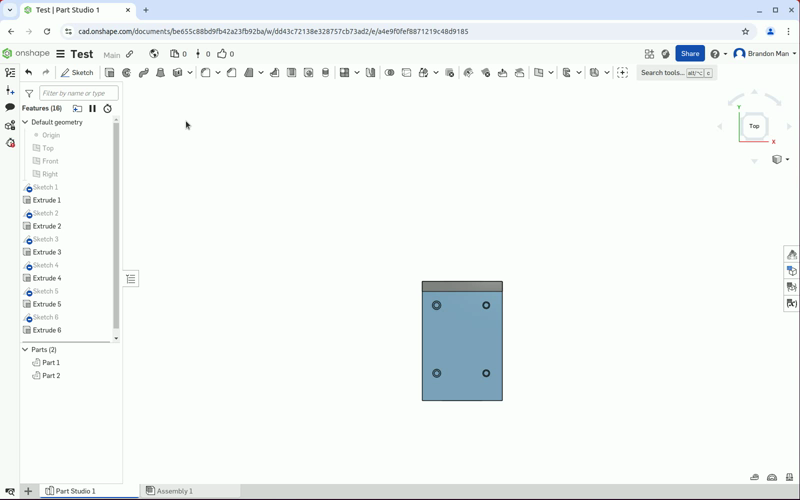
key(shift+h)
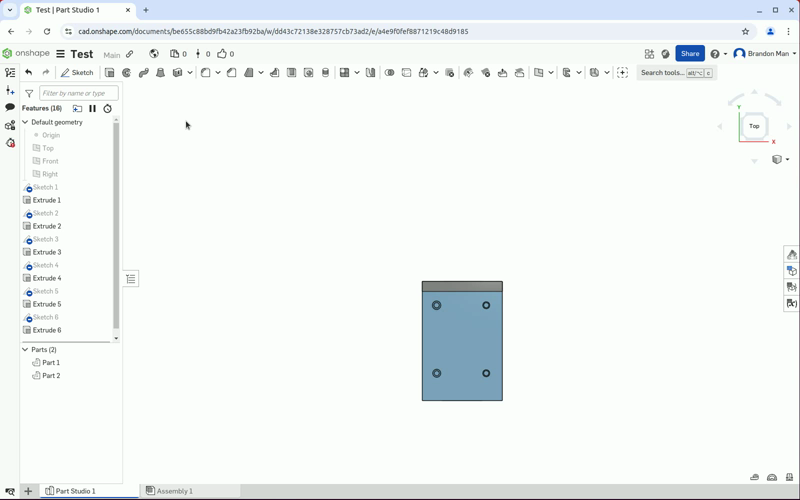
key(shift+h)
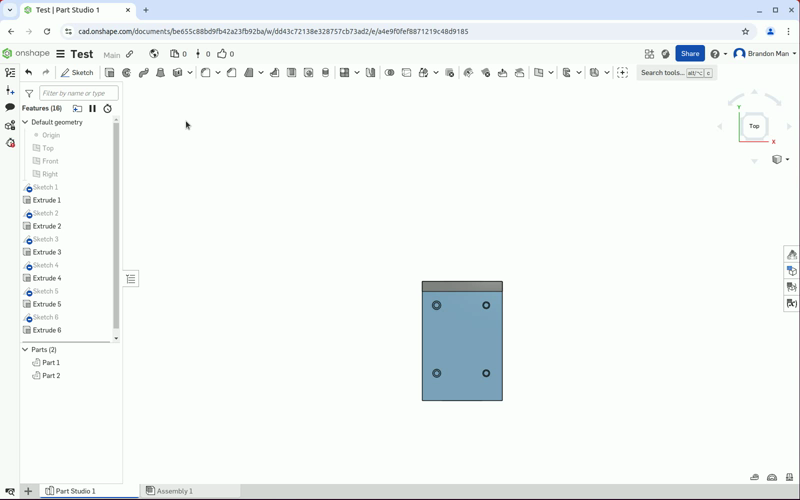
key(shift+7)
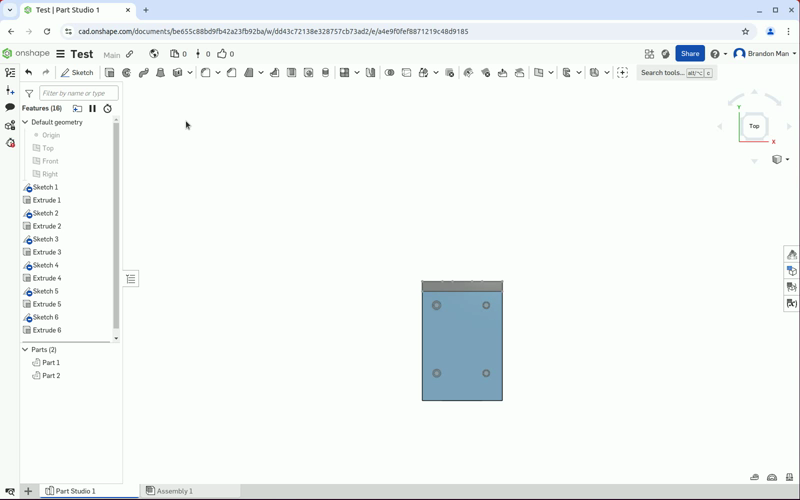
key(up, 3)
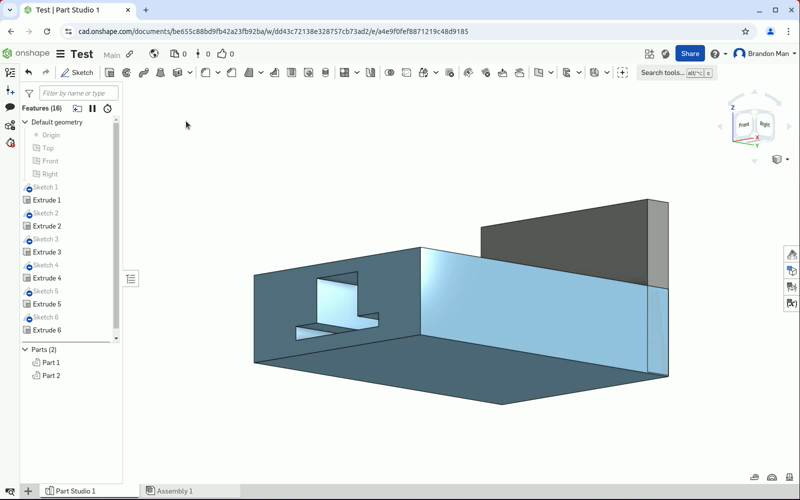
key(left, 3)
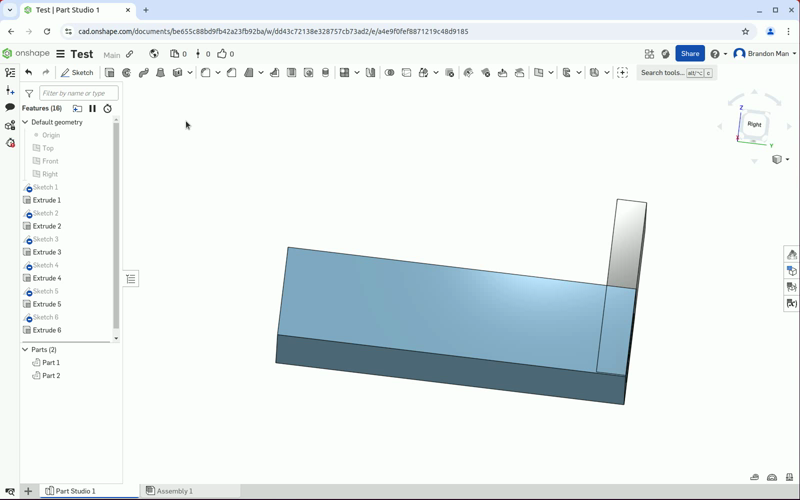
key(right, 3)
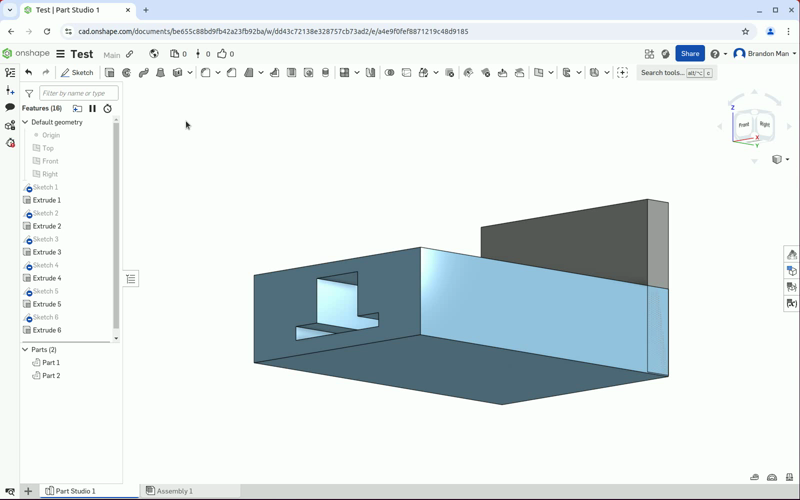
key(down, 3)
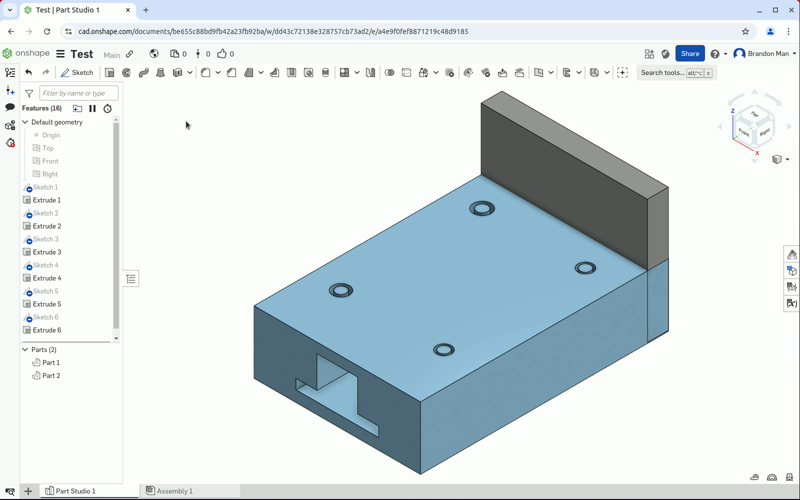
mouse_move(69, 189)
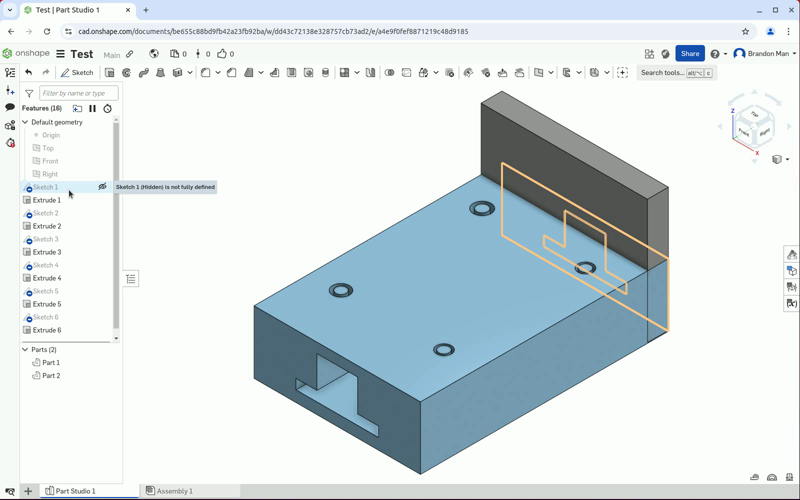
click(69, 189)